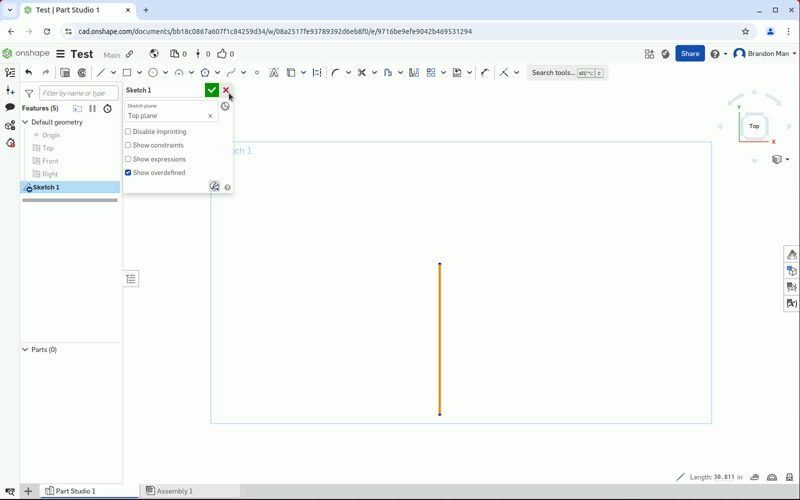
key(shift+h)
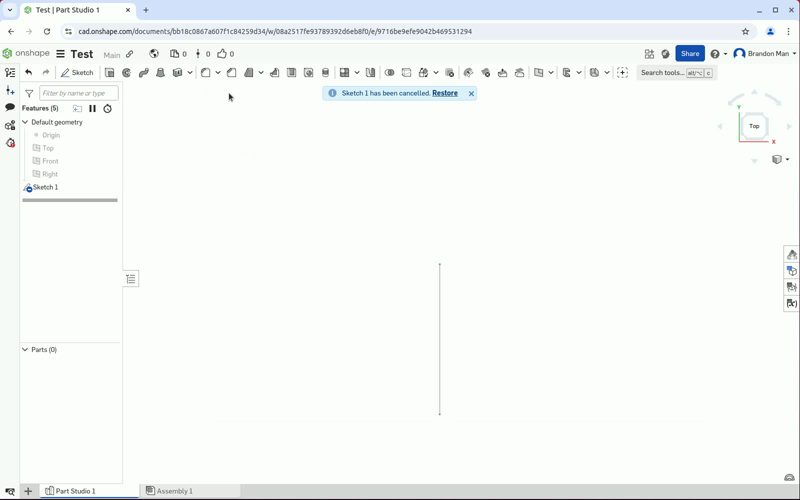
key(shift+s)
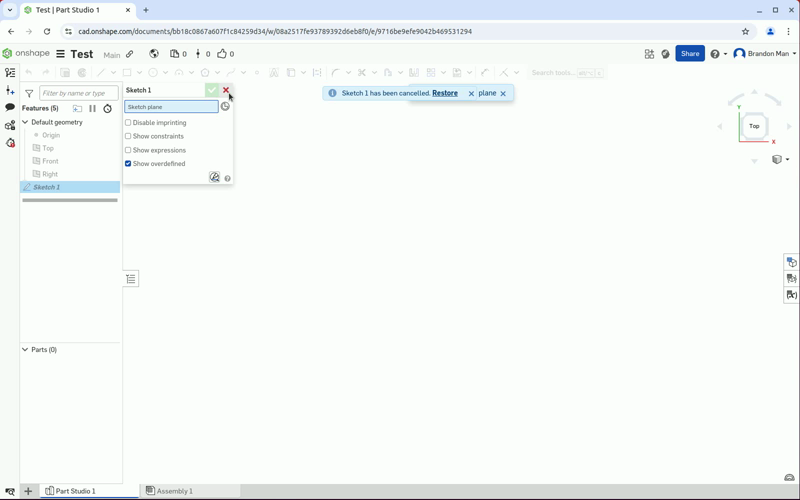
mouse_move(73, 150)
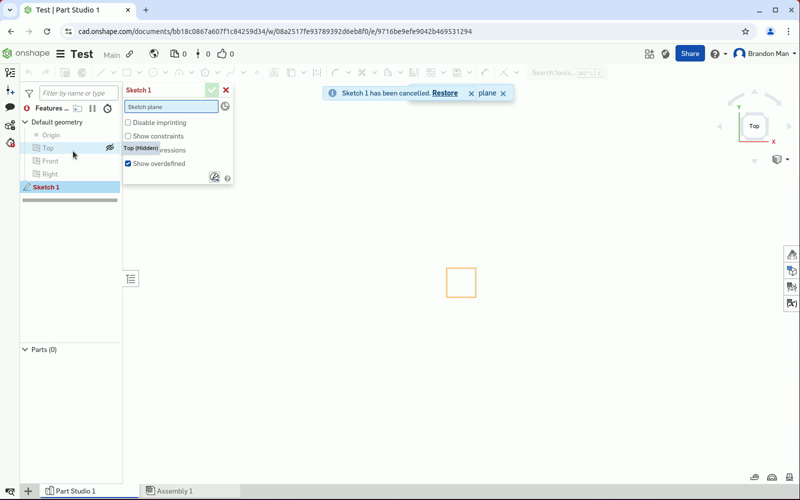
click(73, 150)
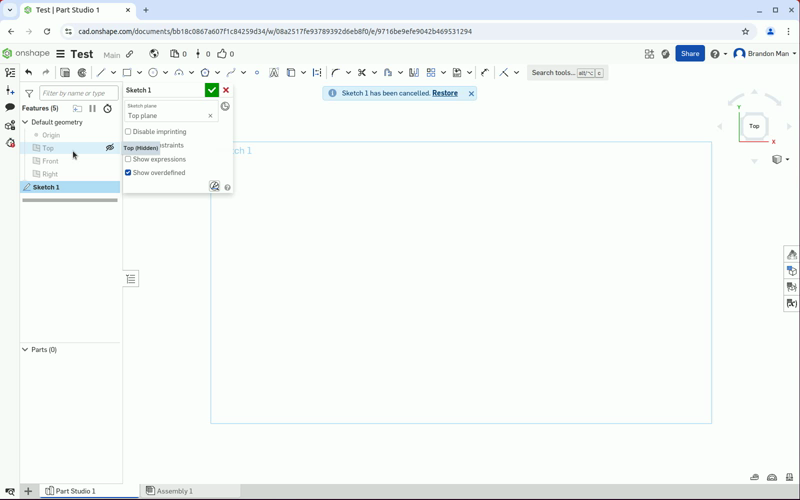
mouse_move(73, 352)
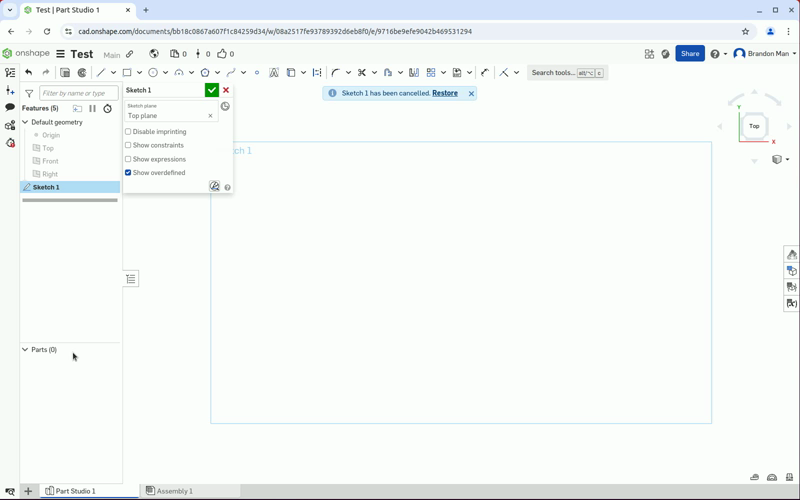
key(y)
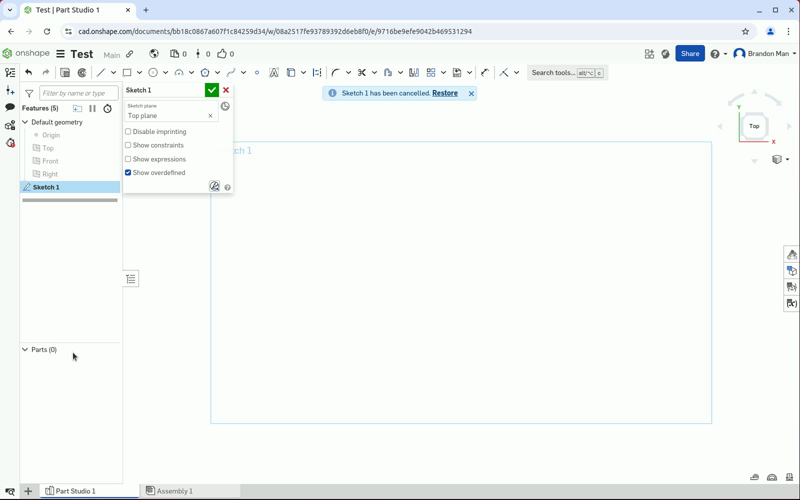
key(a)
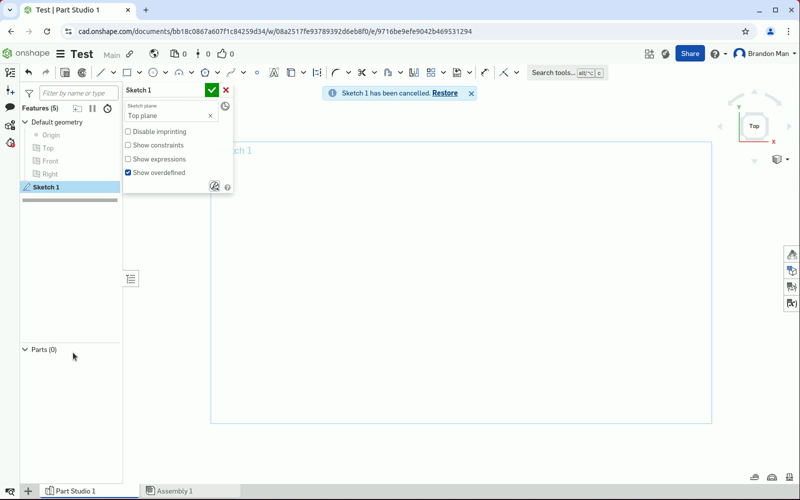
key_down(shift)
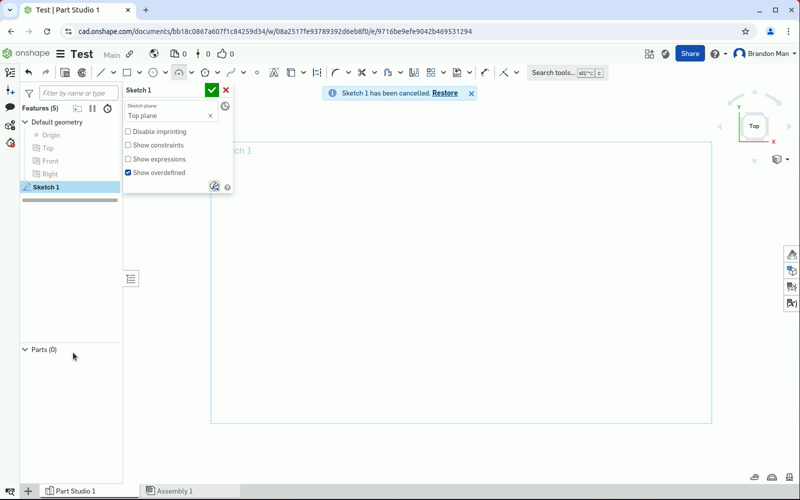
mouse_move(348, 375)
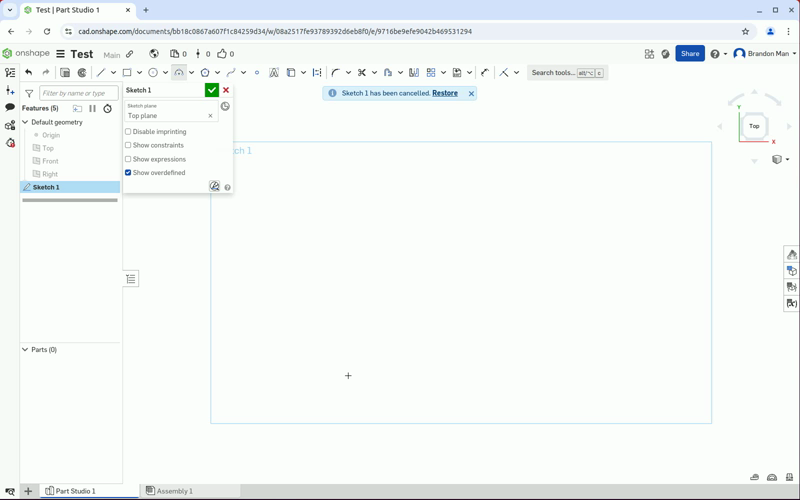
click(348, 375)
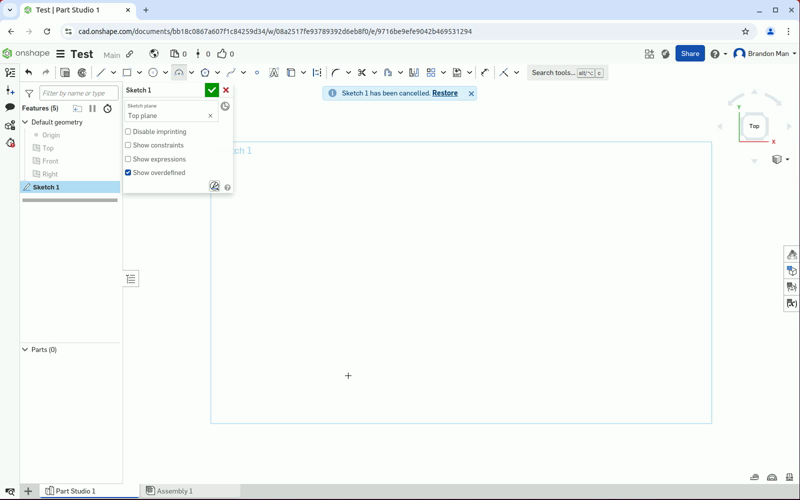
key_up(shift)
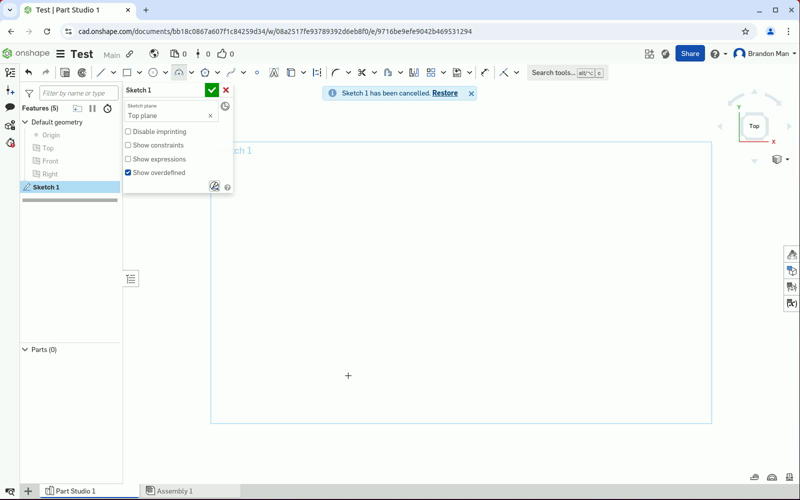
key_down(shift)
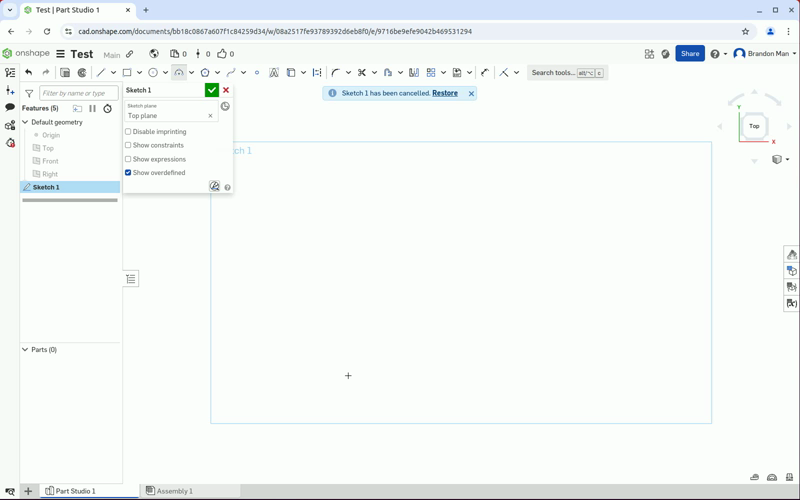
mouse_move(365, 392)
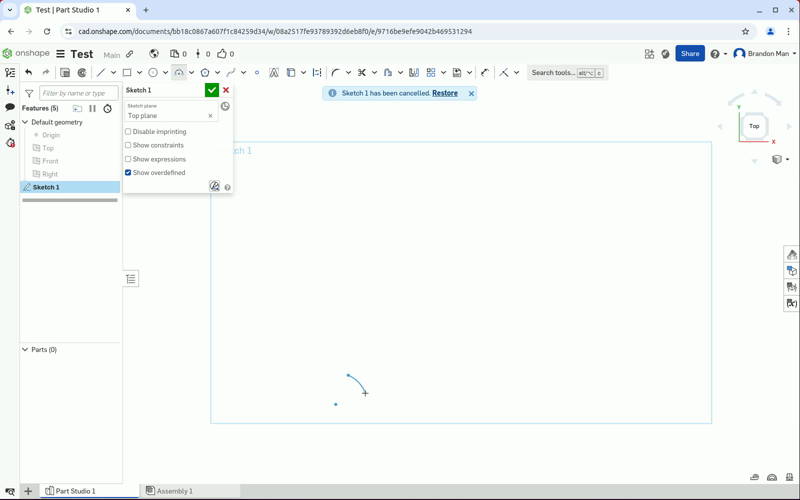
click(365, 392)
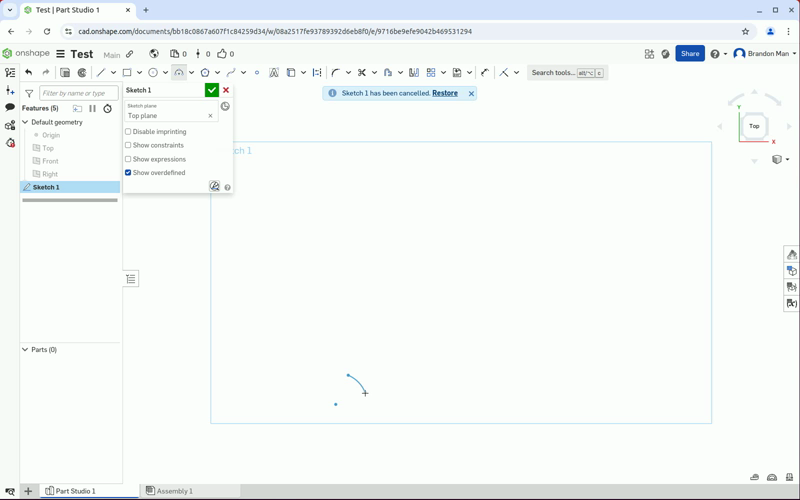
mouse_move(353, 387)
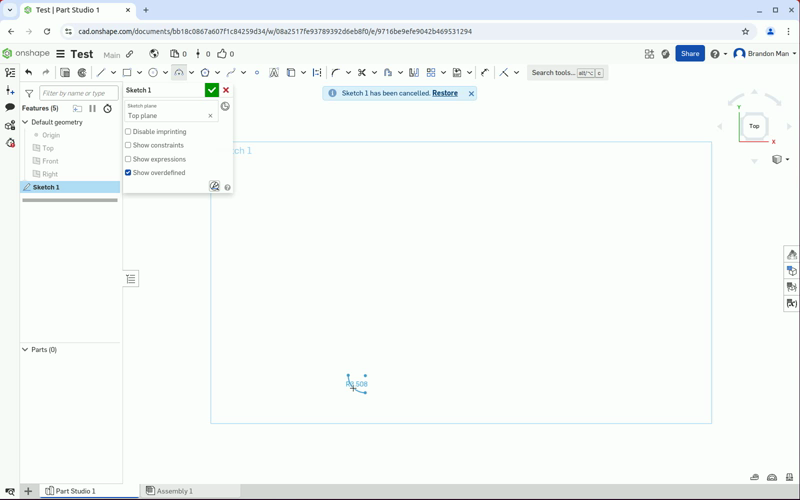
click(353, 387)
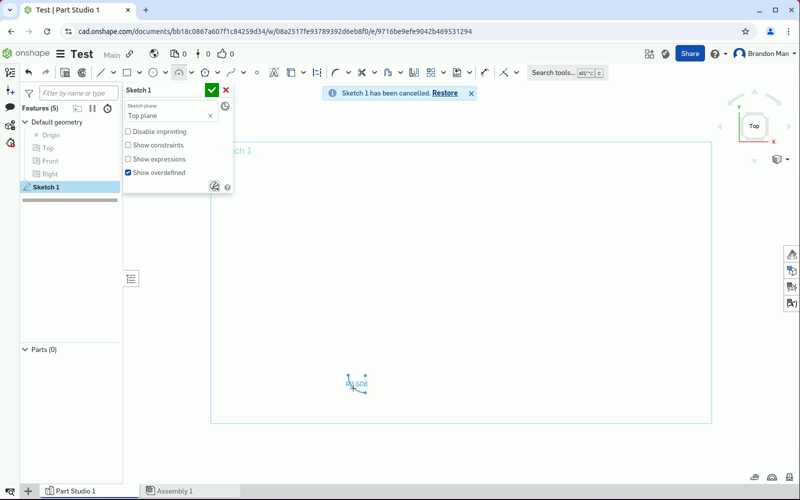
key_up(shift)
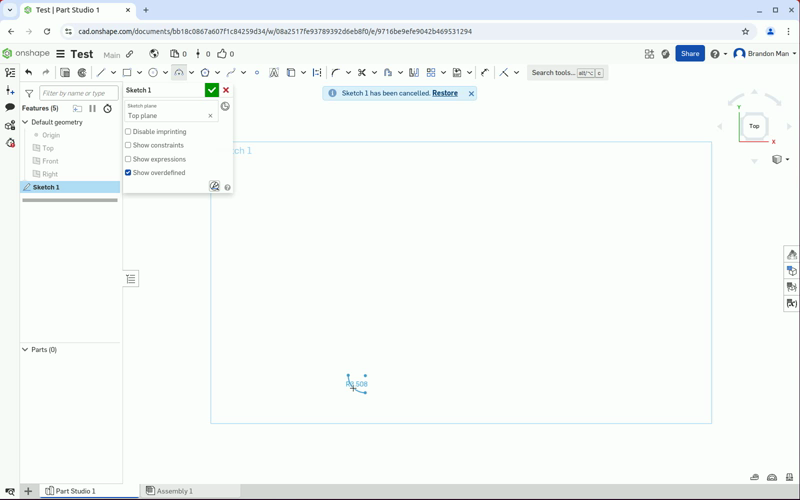
key(esc)
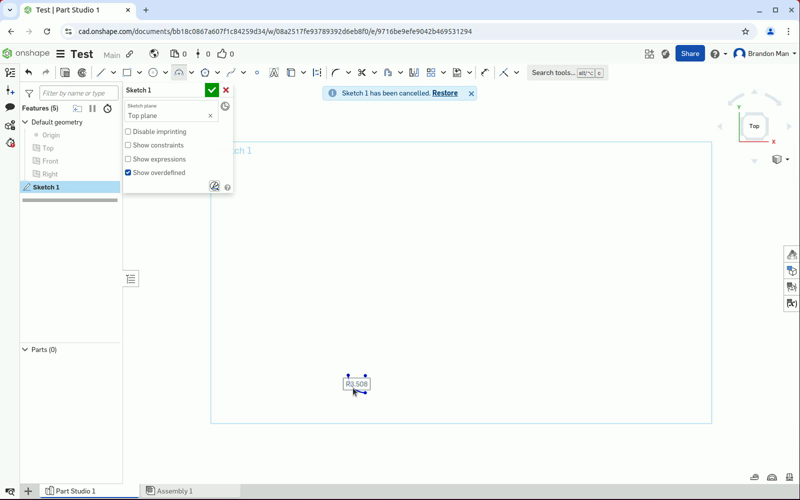
key(l)
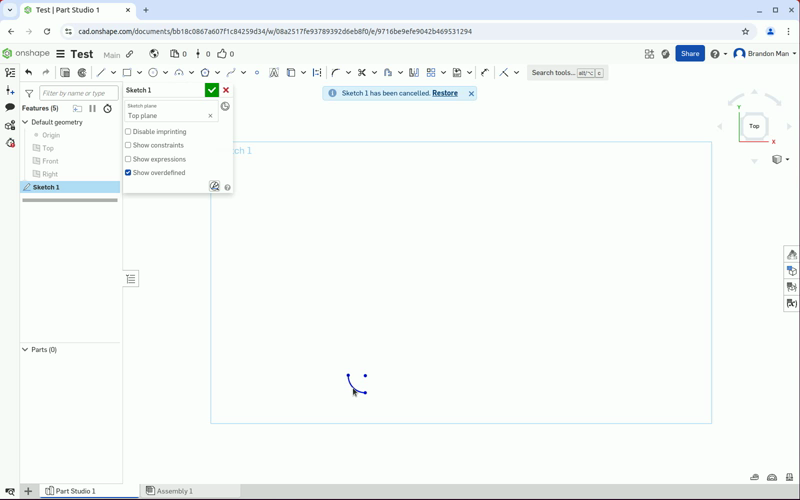
mouse_move(365, 392)
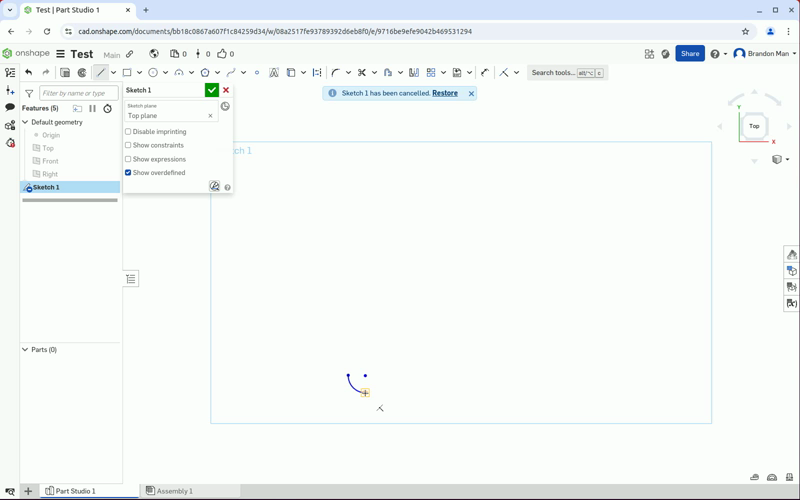
click(365, 392)
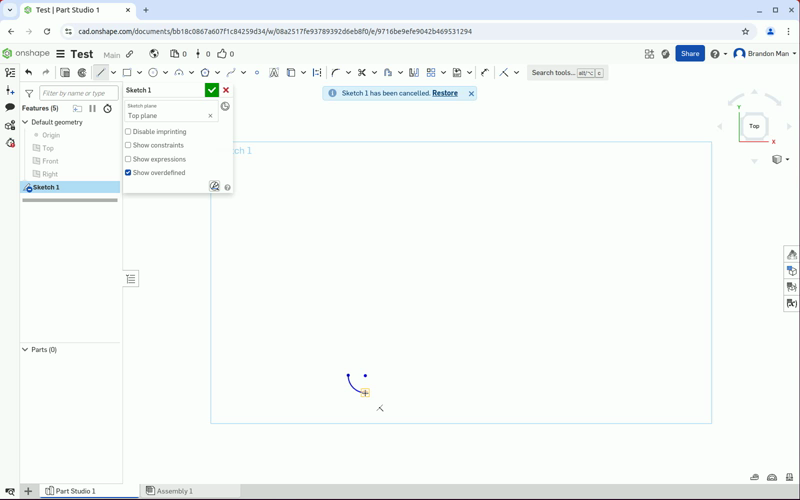
key_down(shift)
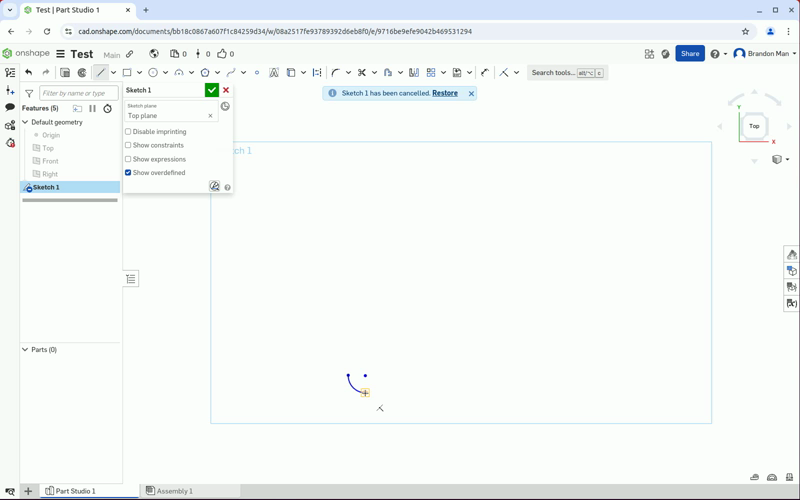
mouse_move(535, 392)
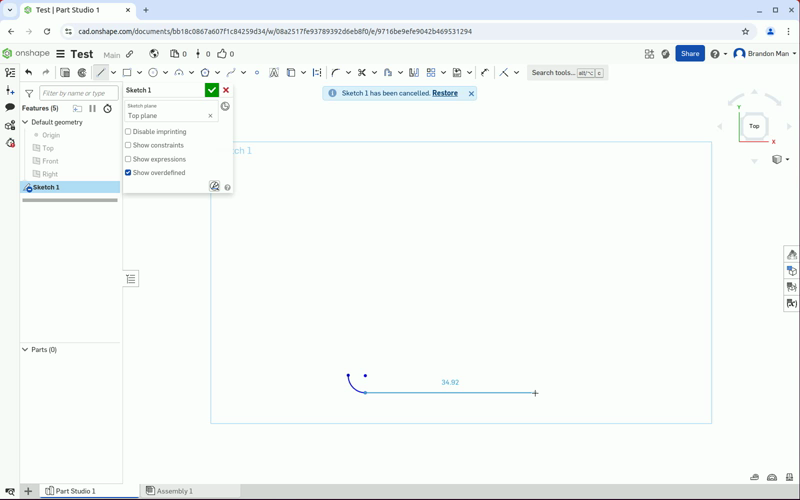
click(535, 392)
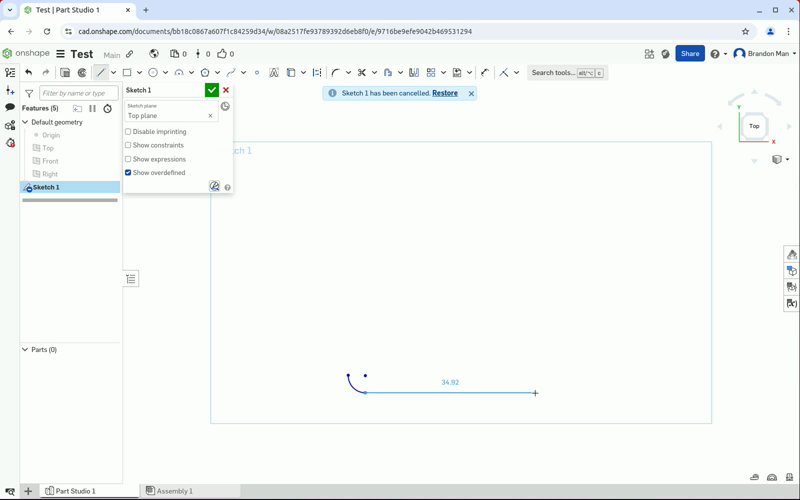
key_up(shift)
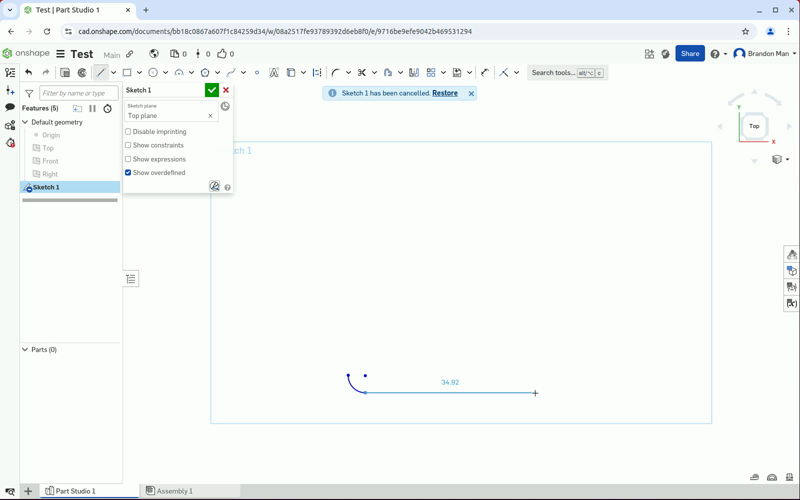
key(esc)
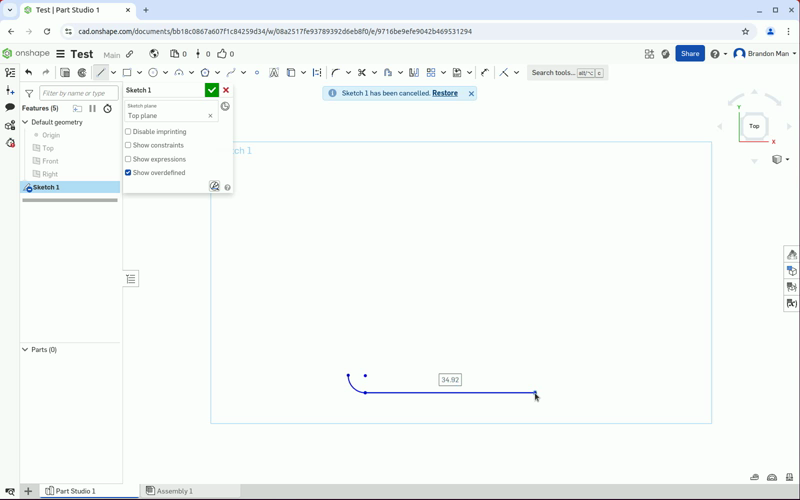
key(a)
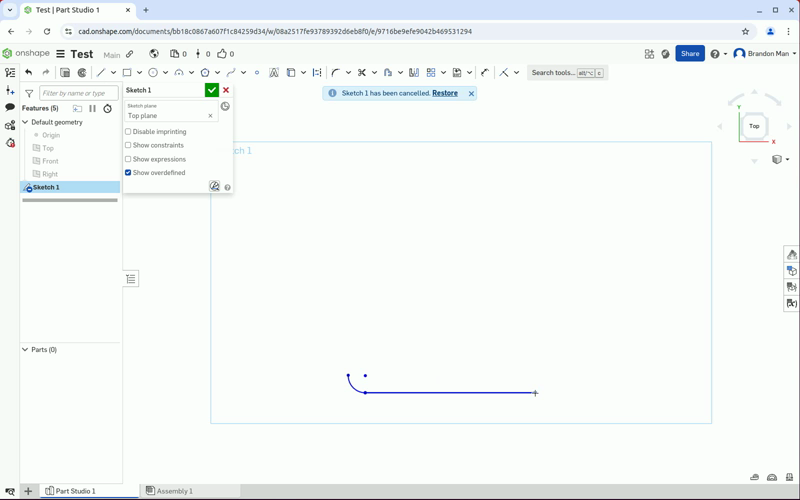
mouse_move(535, 392)
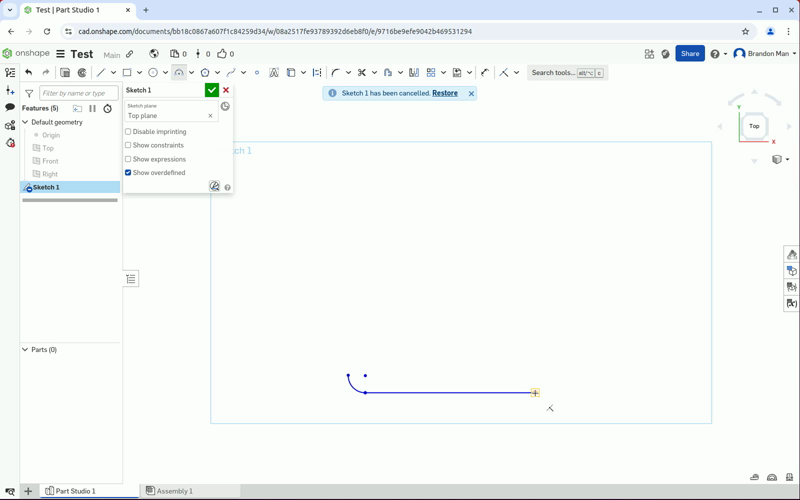
click(535, 392)
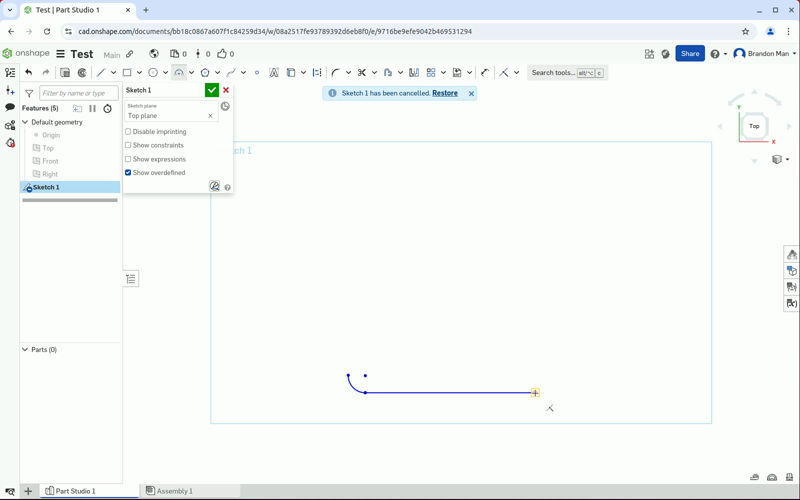
key_down(shift)
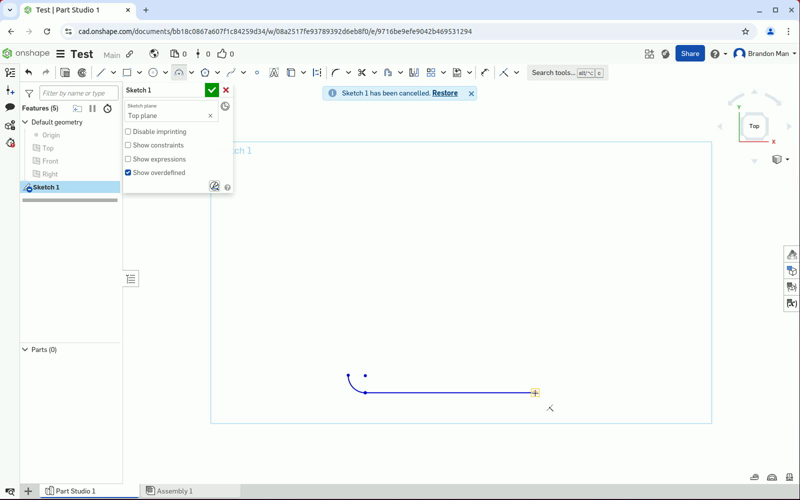
mouse_move(552, 375)
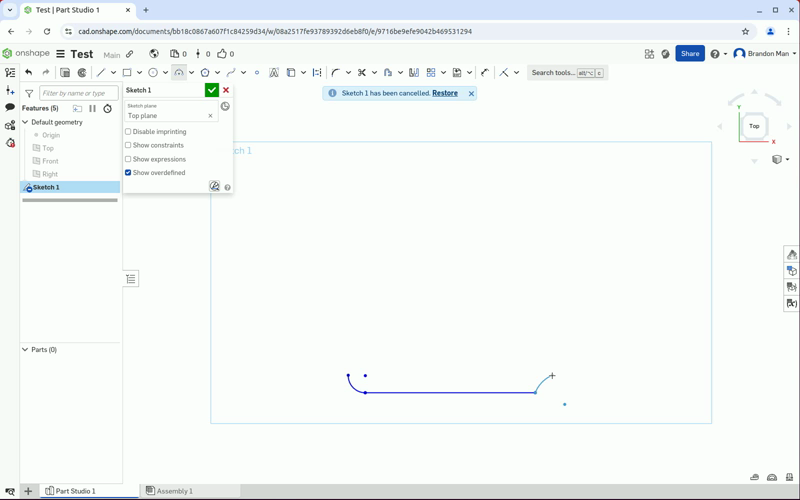
click(552, 375)
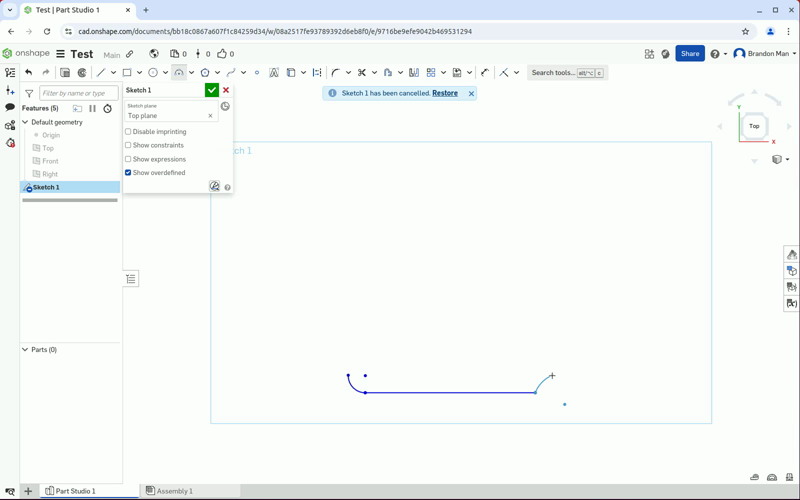
mouse_move(547, 387)
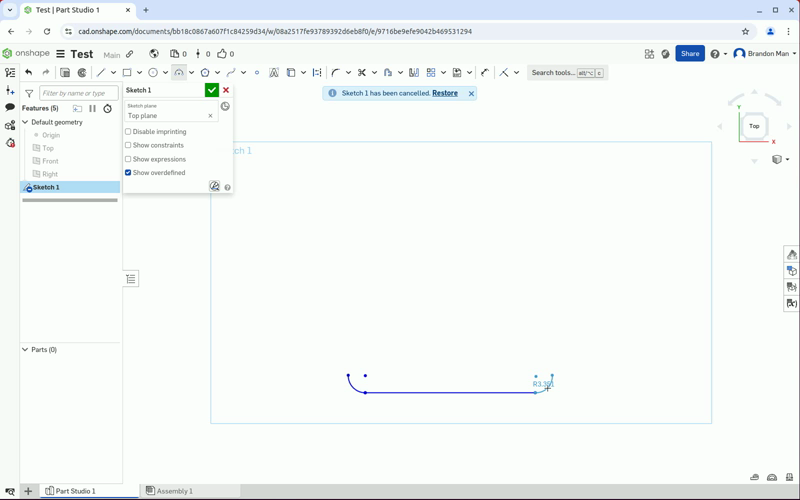
click(547, 387)
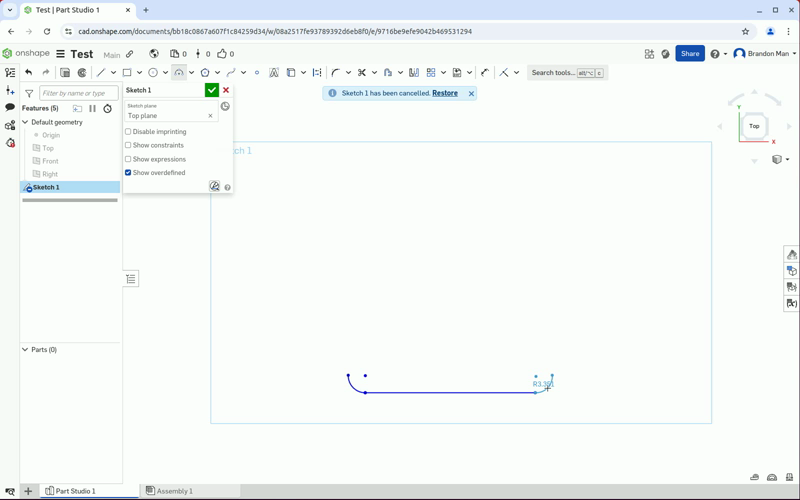
key_up(shift)
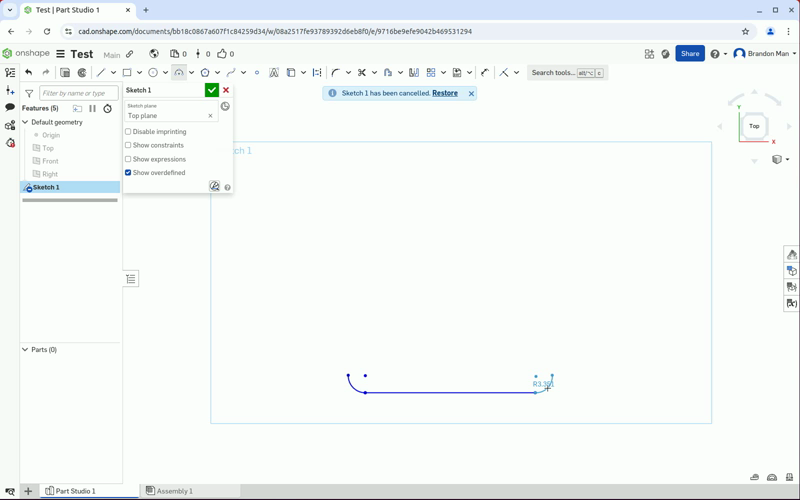
key(esc)
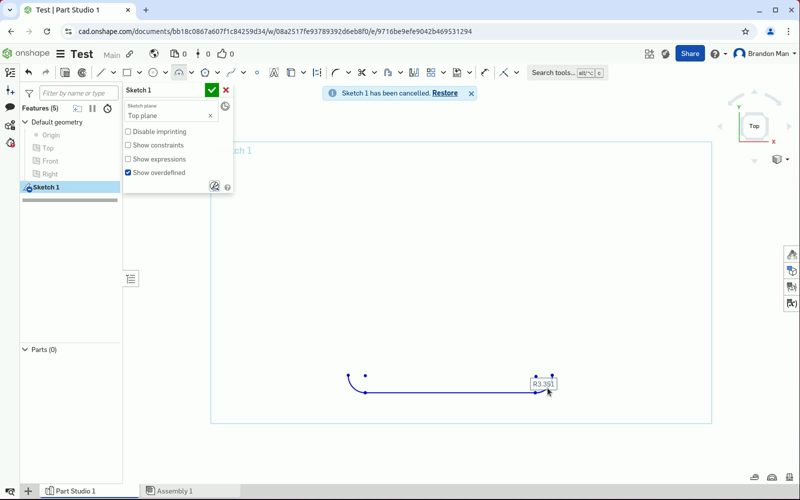
key(l)
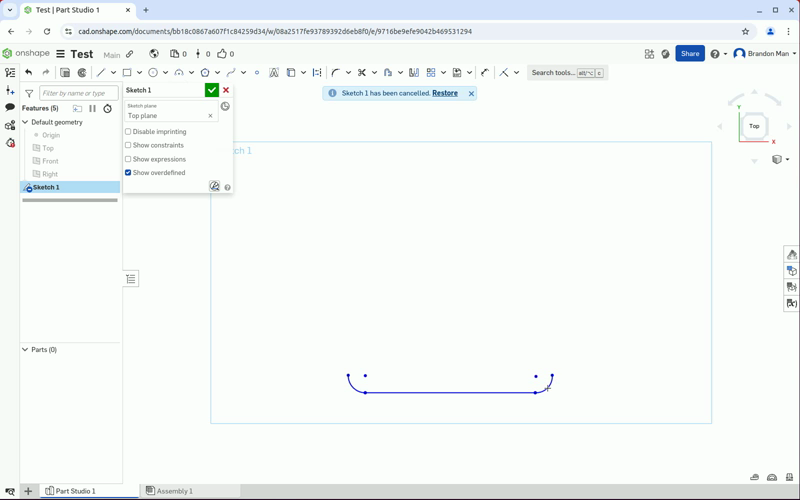
mouse_move(552, 375)
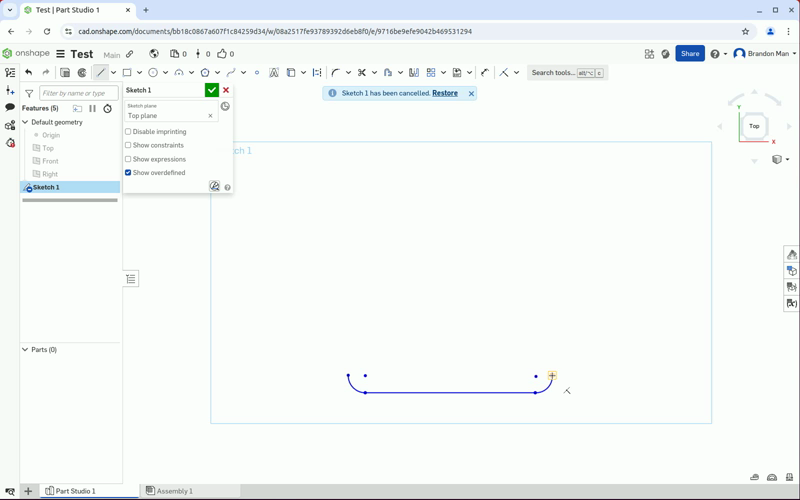
click(552, 375)
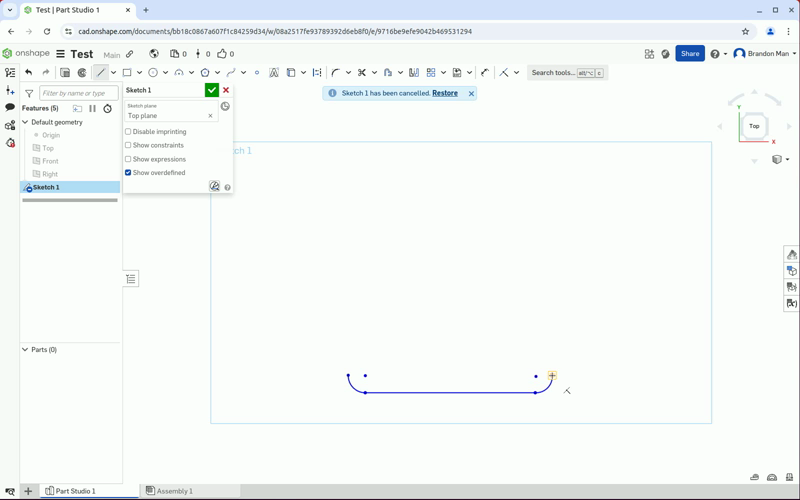
key_down(shift)
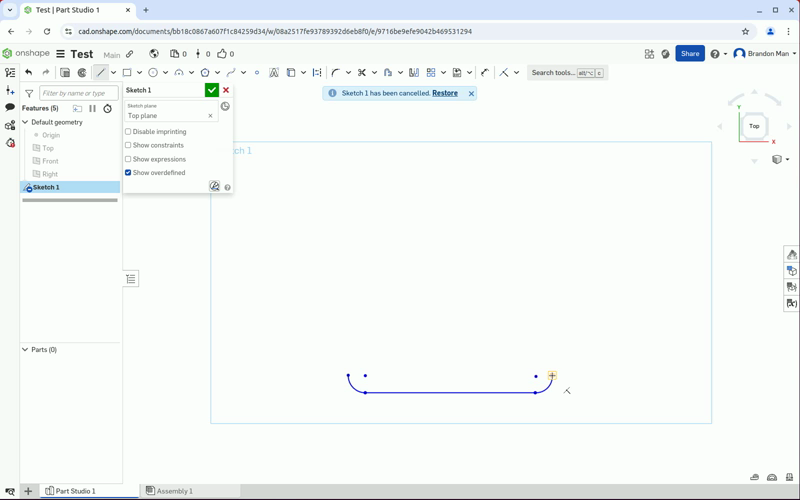
mouse_move(552, 229)
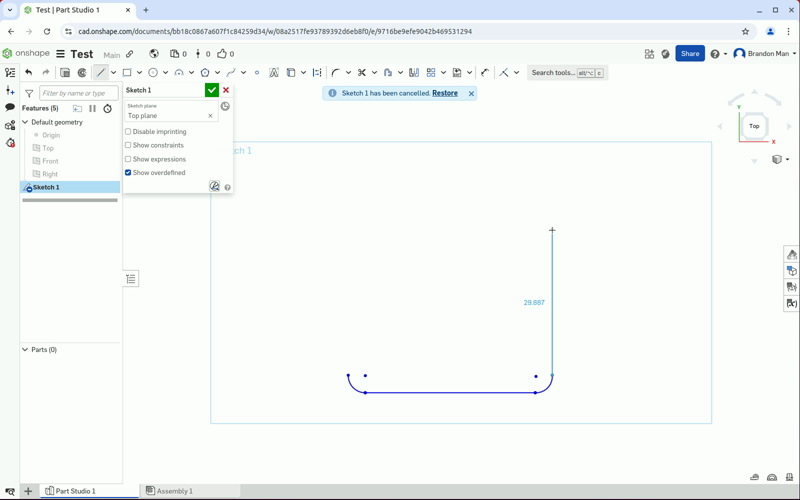
click(552, 229)
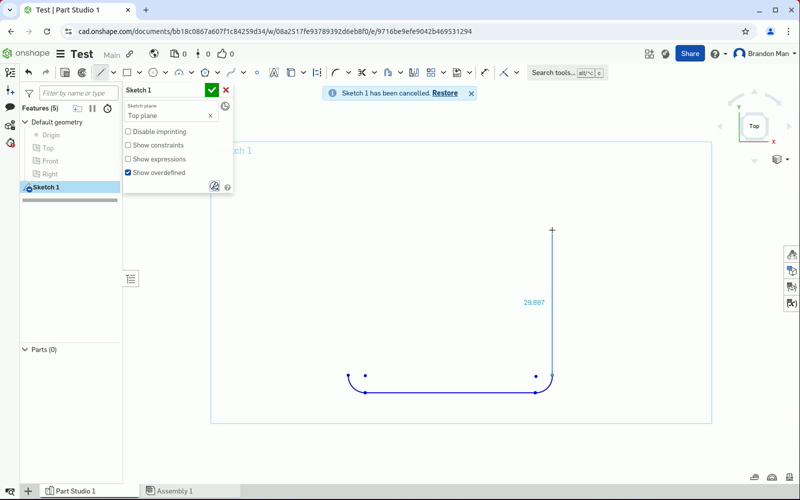
key_up(shift)
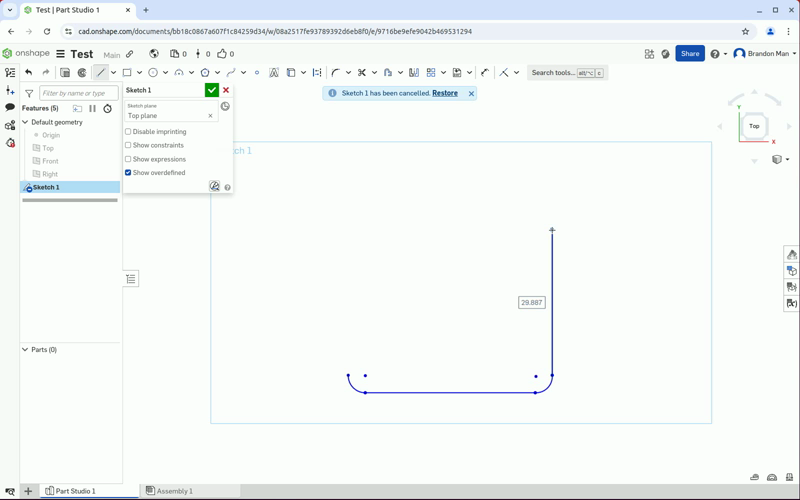
key(esc)
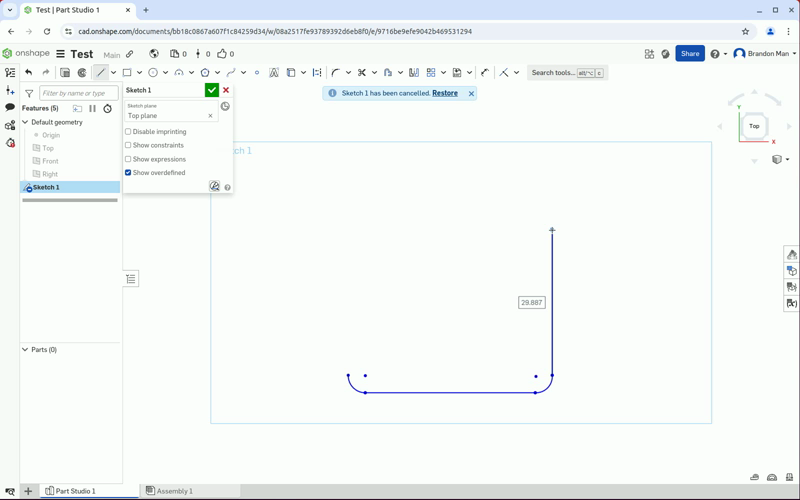
key(a)
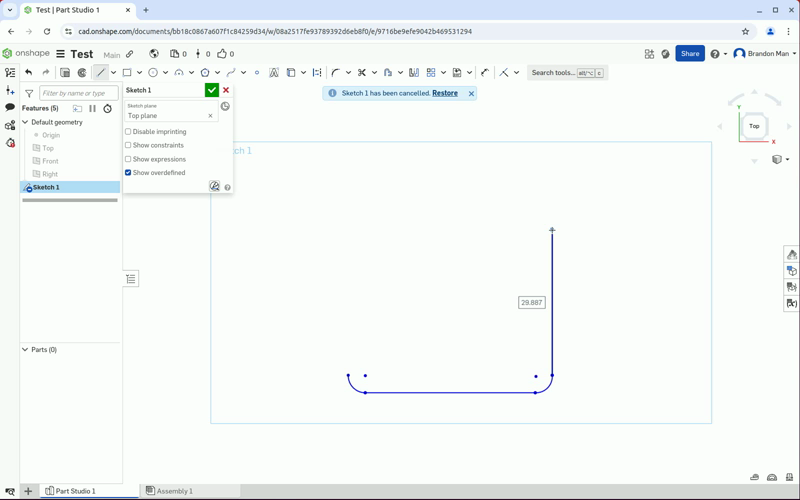
mouse_move(552, 229)
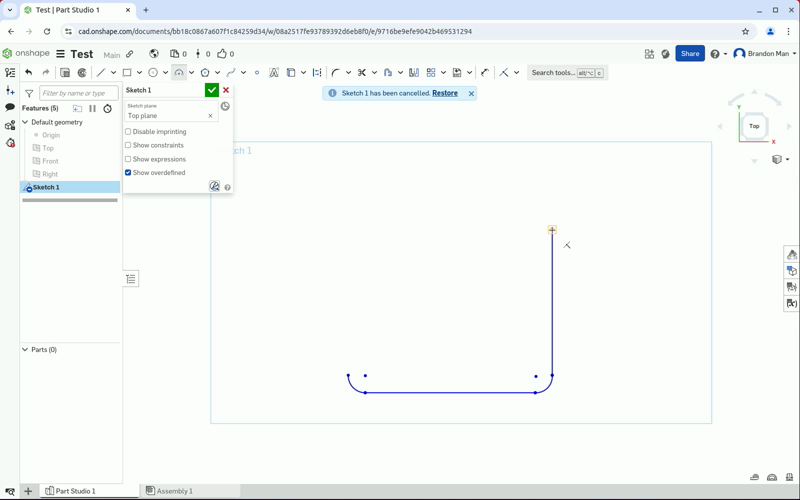
click(552, 229)
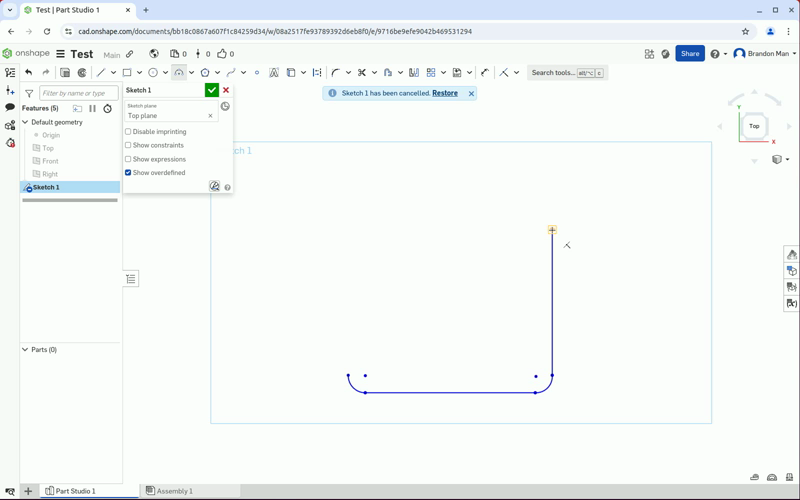
key_down(shift)
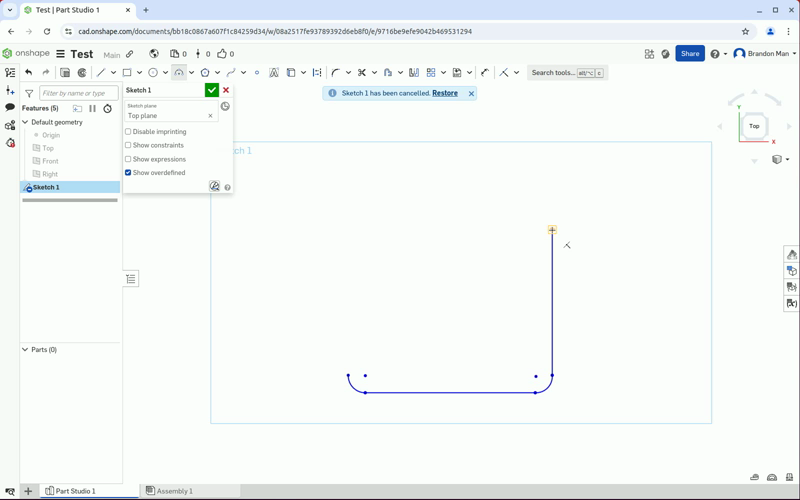
mouse_move(535, 212)
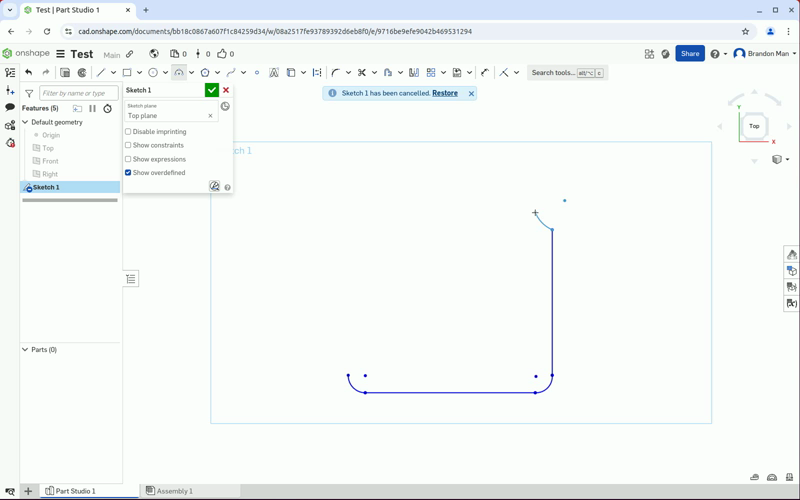
click(535, 212)
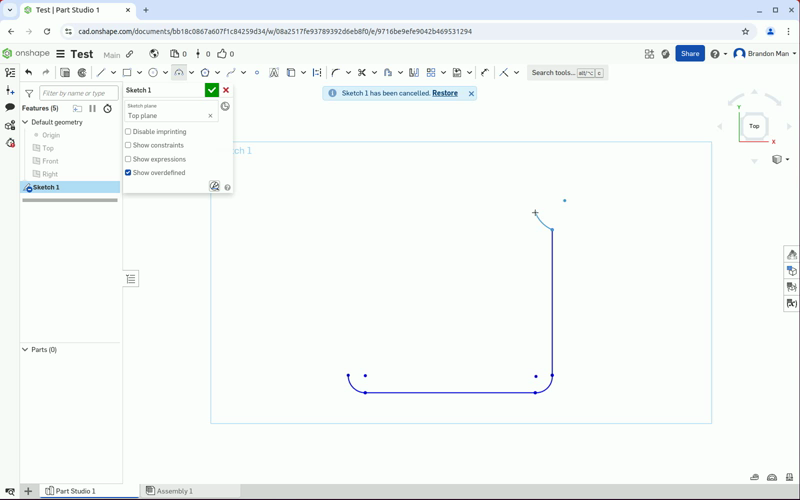
mouse_move(547, 217)
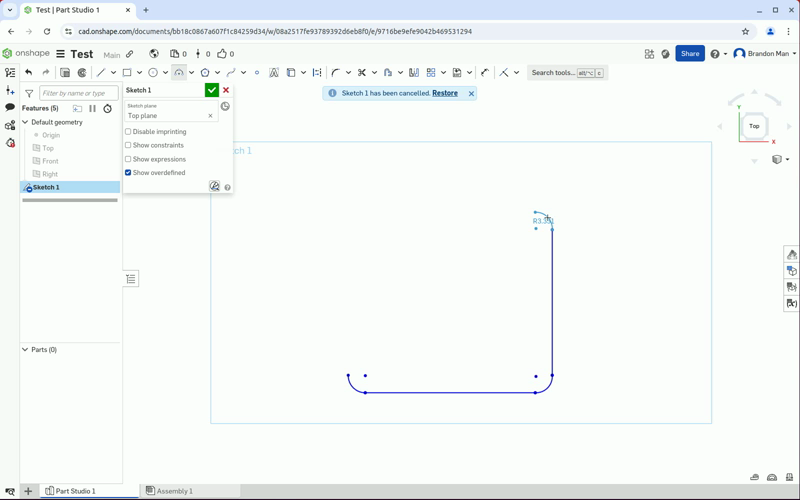
click(547, 217)
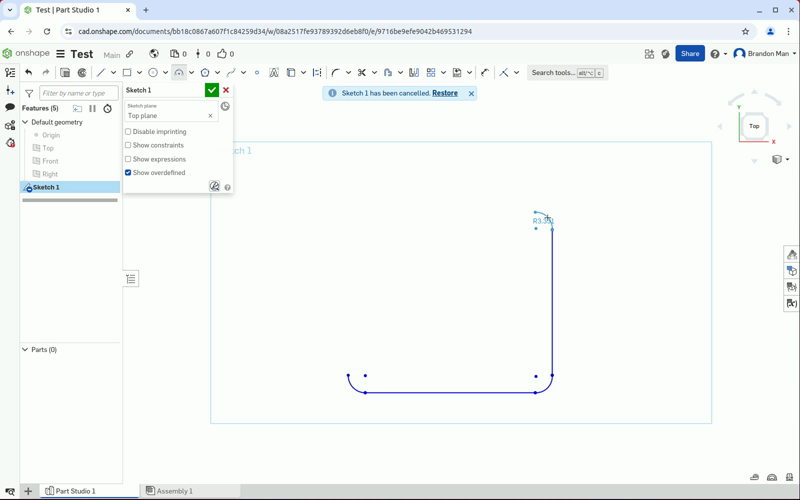
key_up(shift)
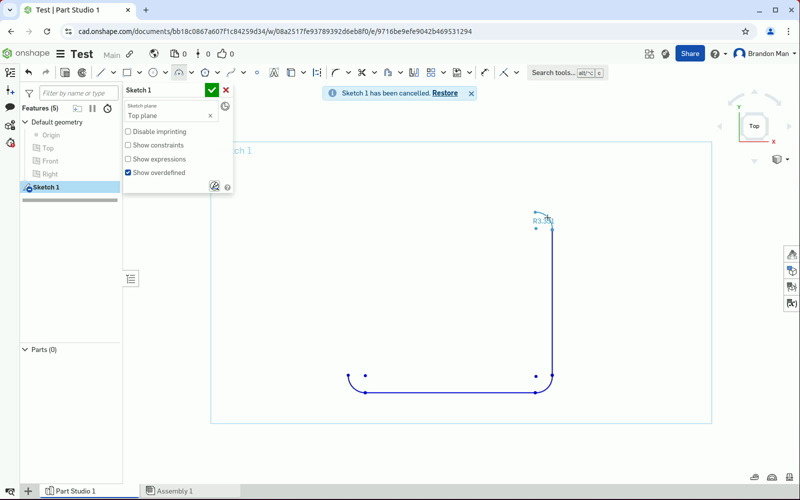
key(esc)
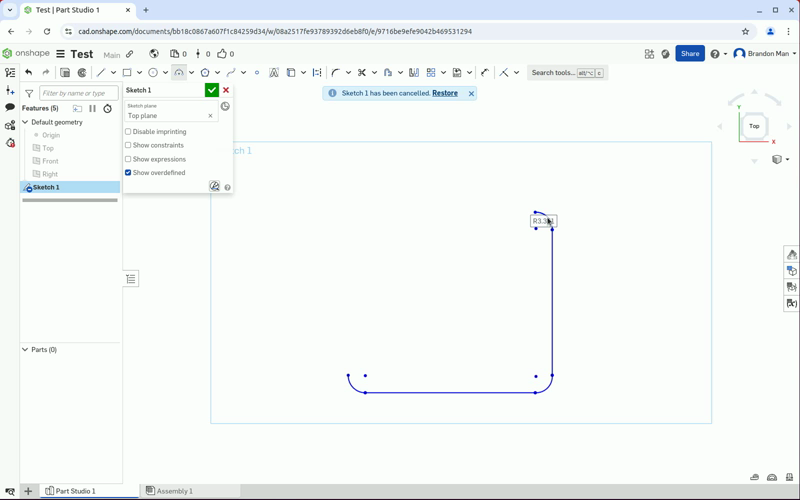
key(l)
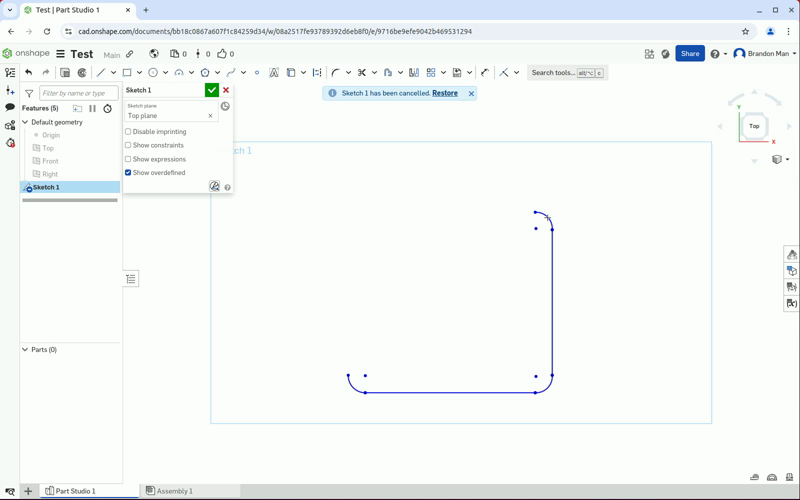
mouse_move(535, 212)
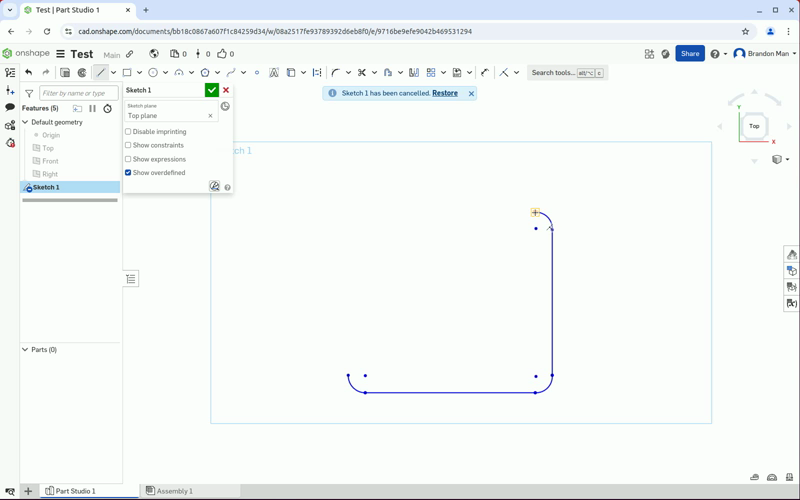
click(535, 212)
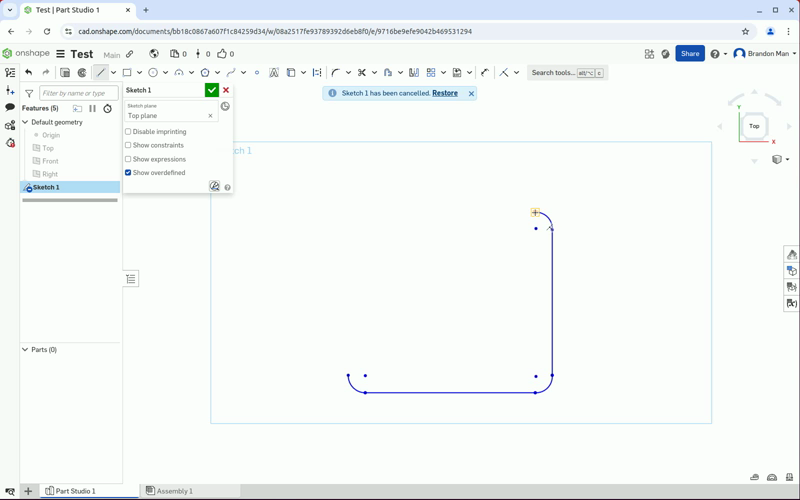
key_down(shift)
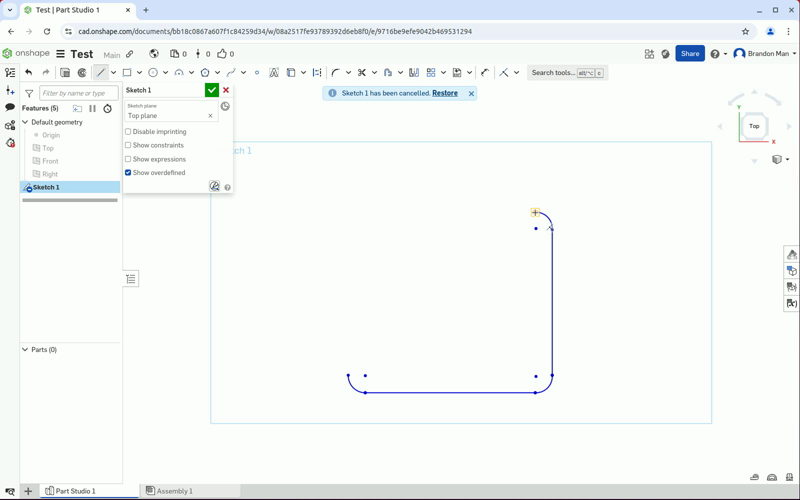
mouse_move(365, 212)
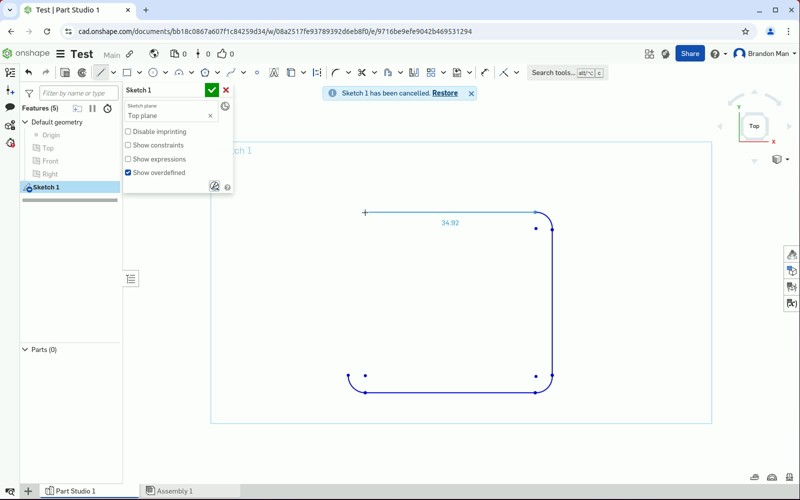
click(365, 212)
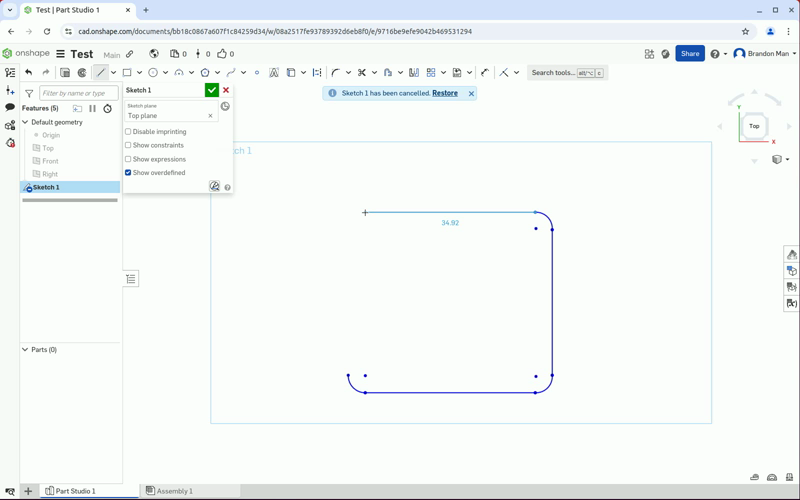
key_up(shift)
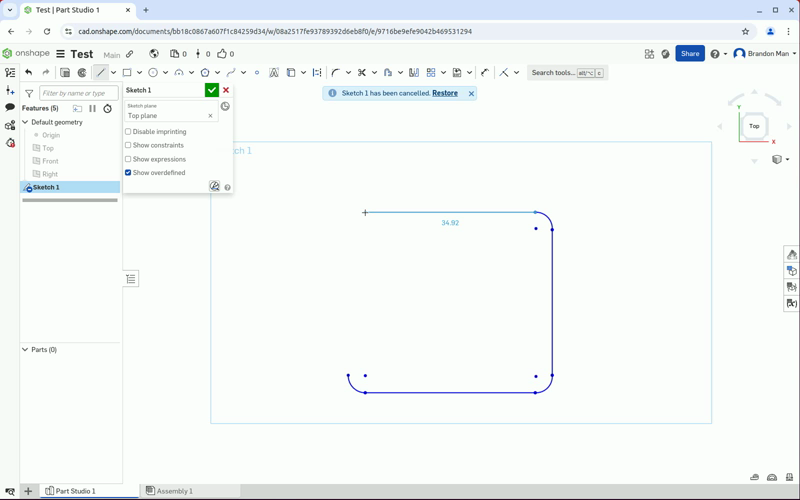
key(esc)
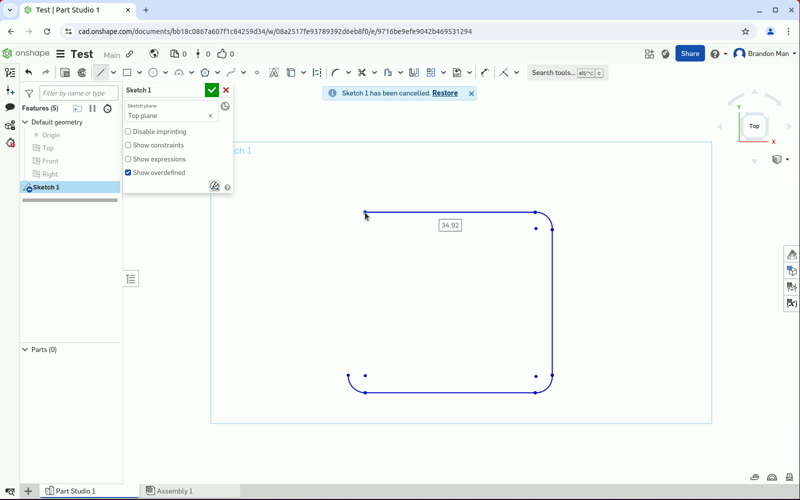
key(a)
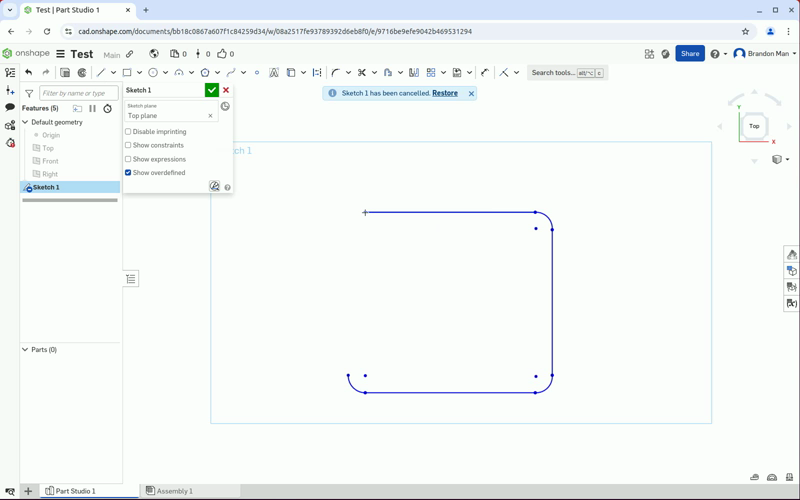
mouse_move(365, 212)
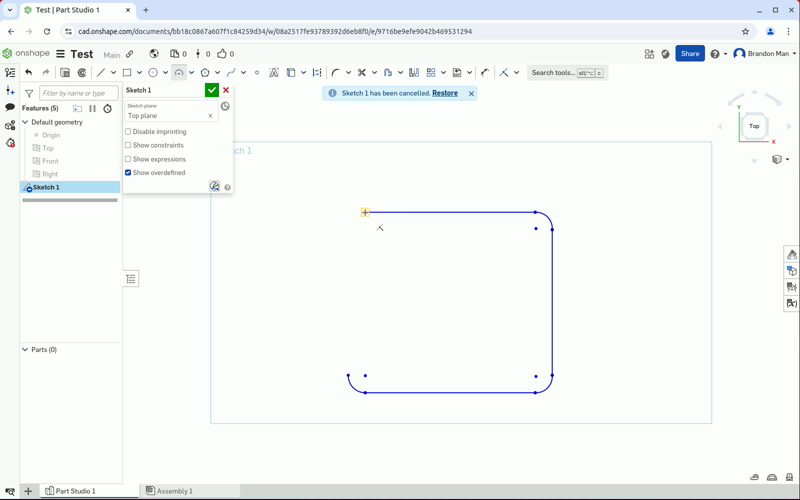
click(365, 212)
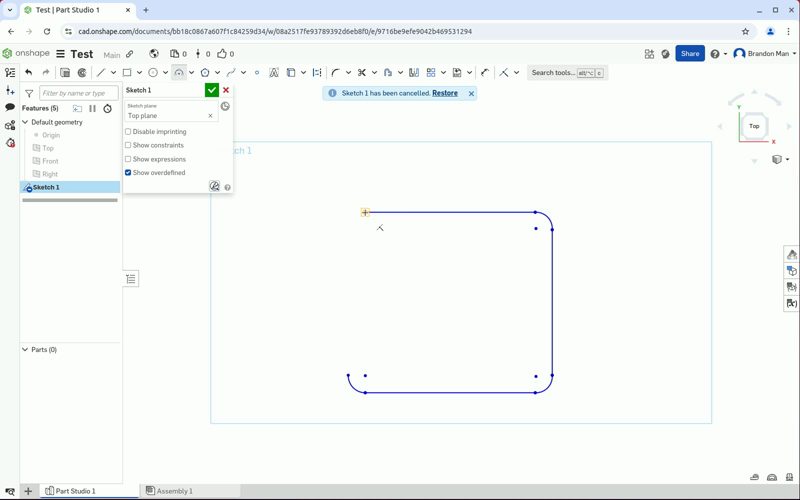
key_down(shift)
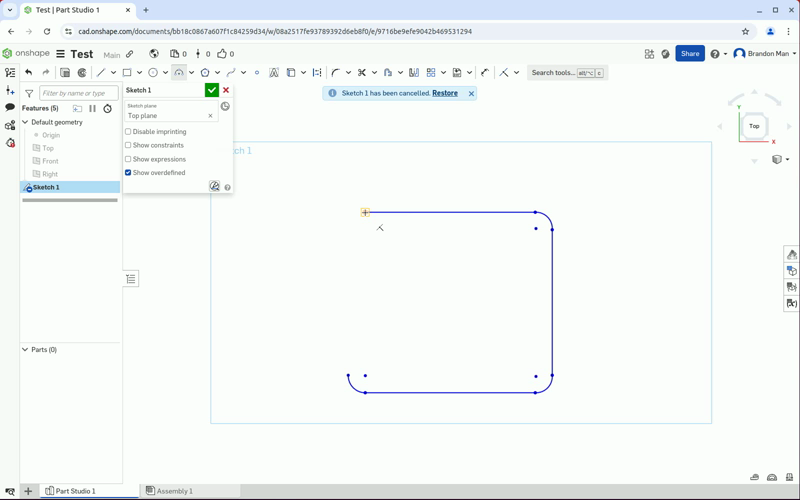
mouse_move(348, 229)
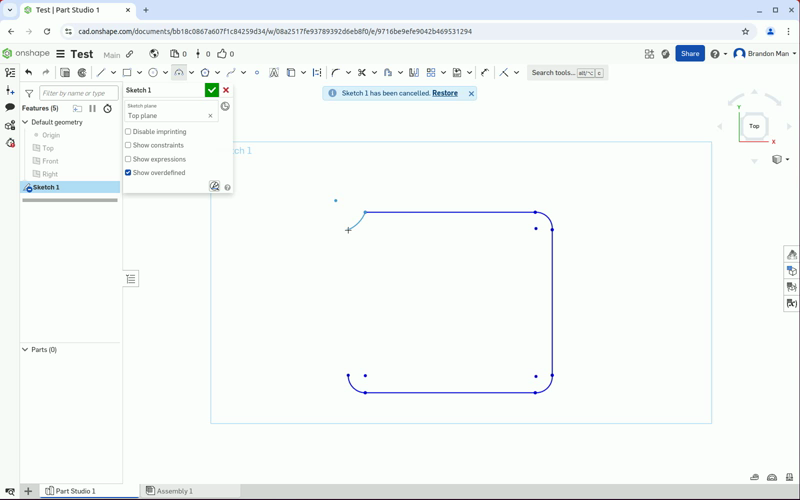
click(348, 229)
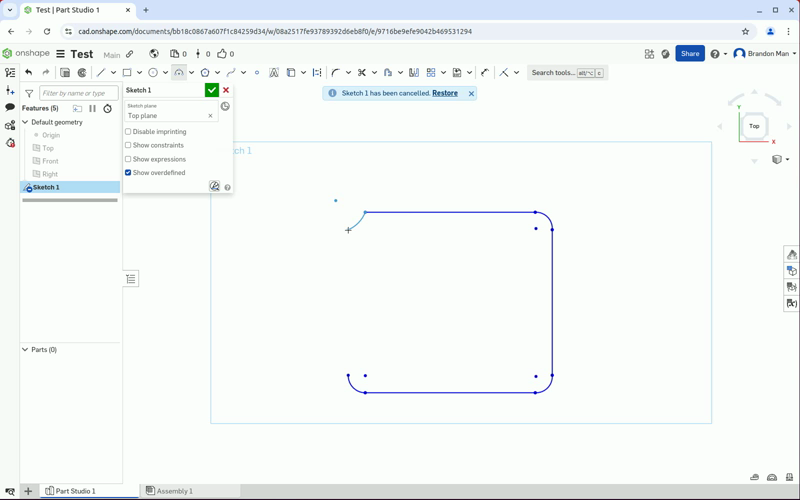
mouse_move(353, 217)
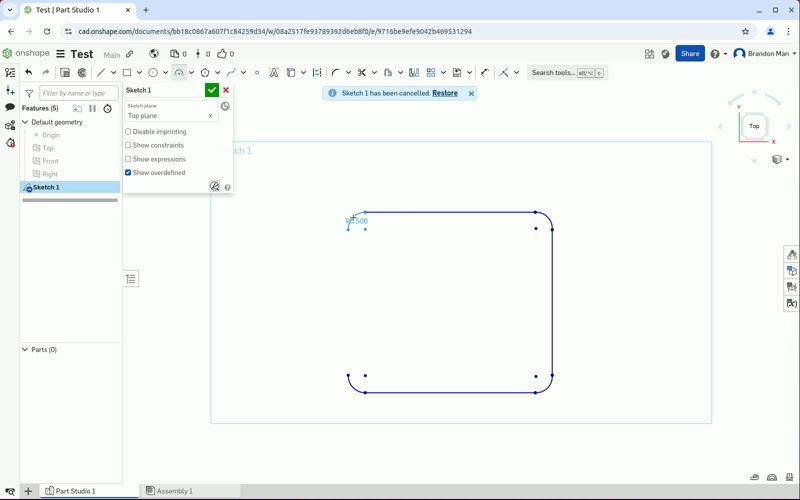
click(353, 217)
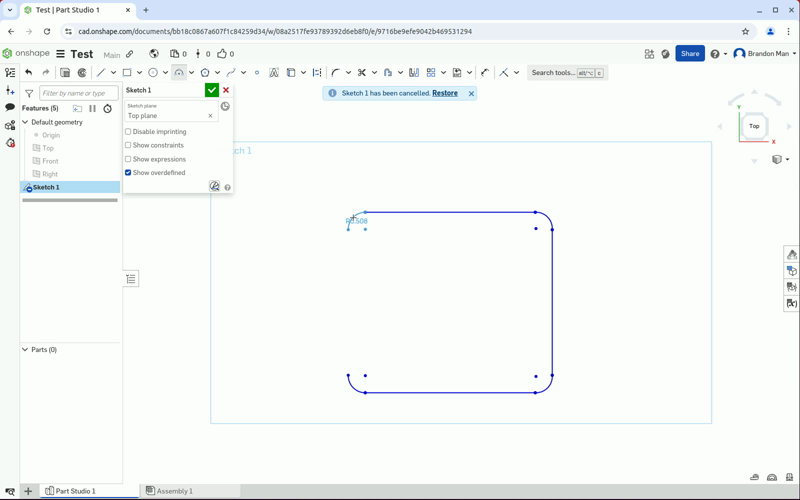
key_up(shift)
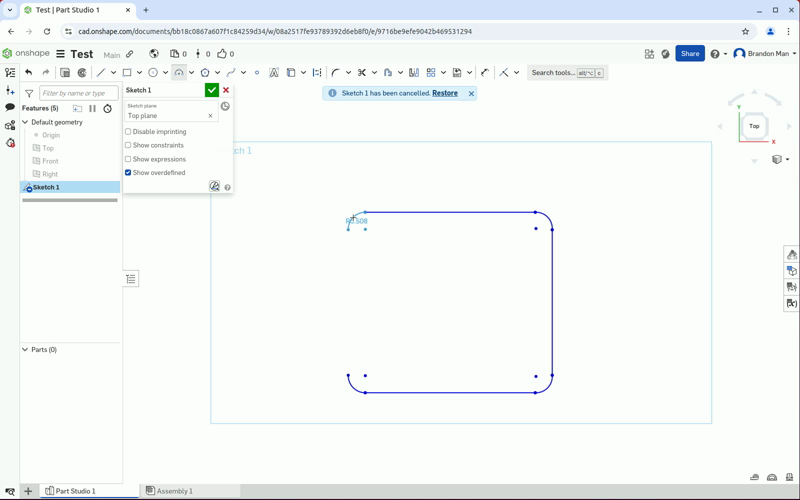
key(esc)
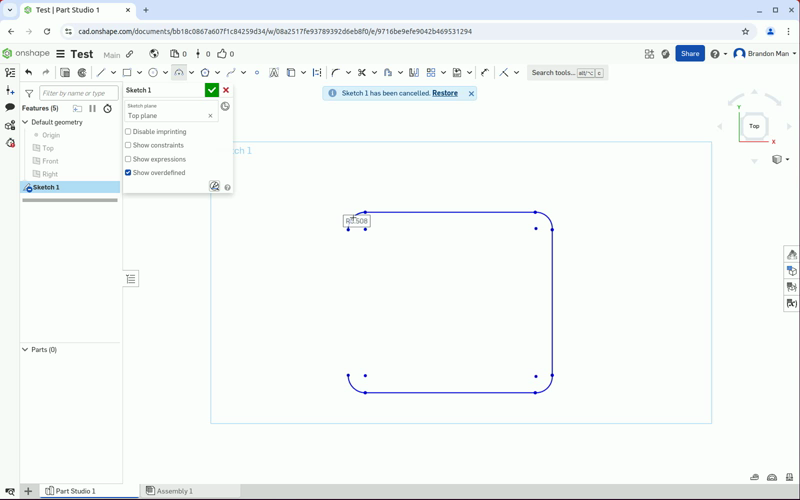
key(l)
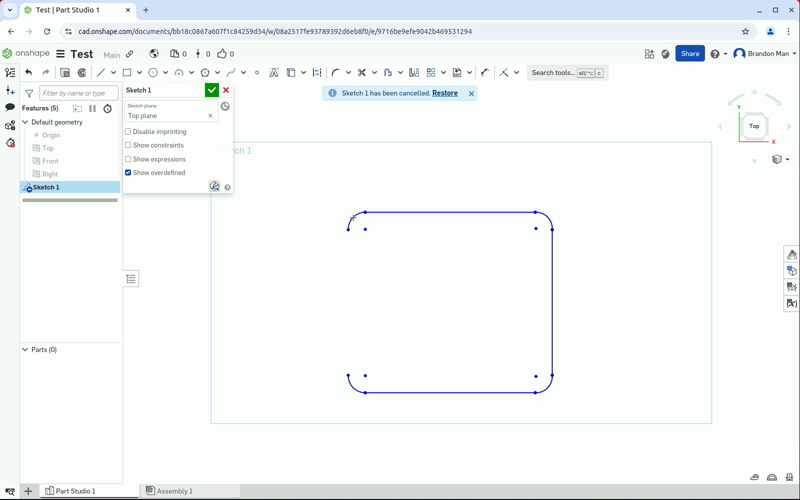
mouse_move(348, 229)
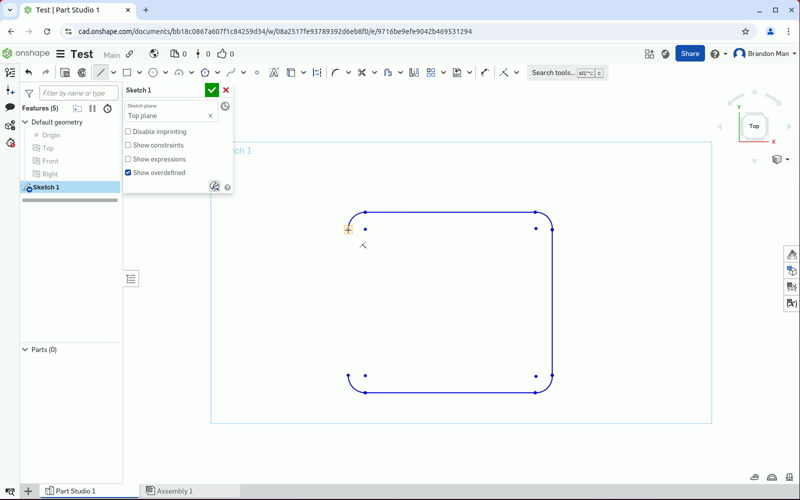
click(348, 229)
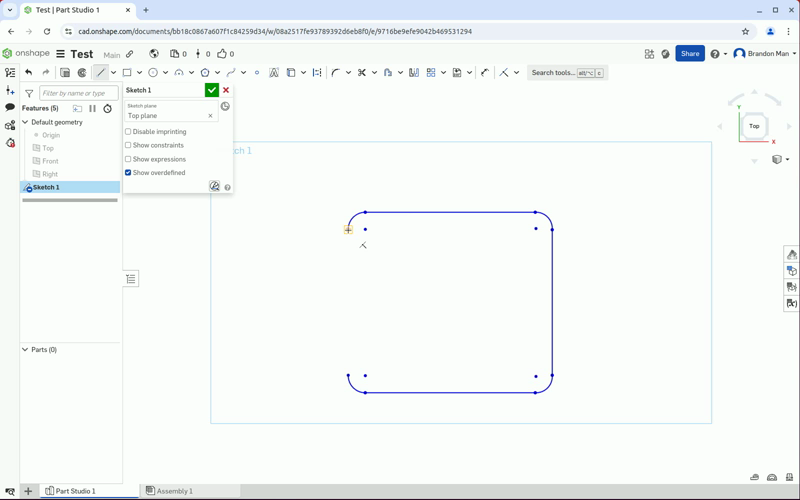
key_down(shift)
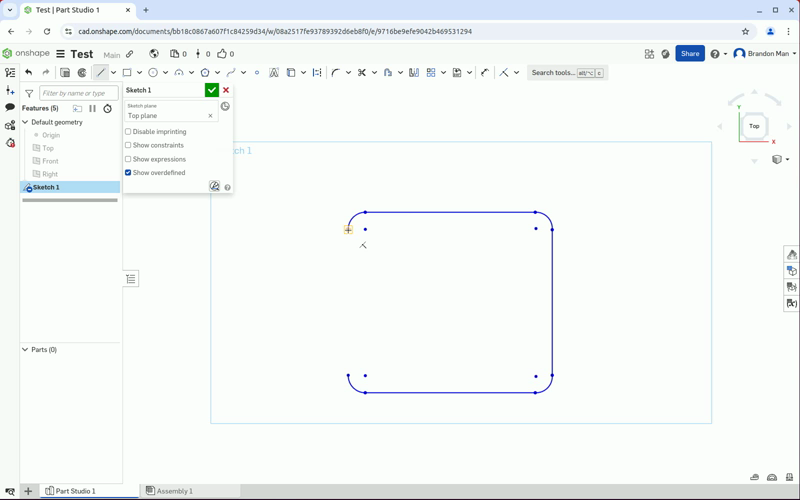
mouse_move(348, 375)
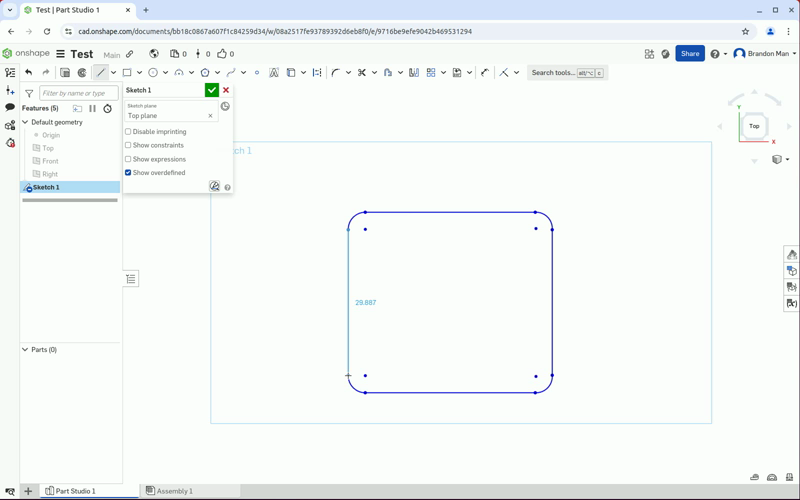
key_up(shift)
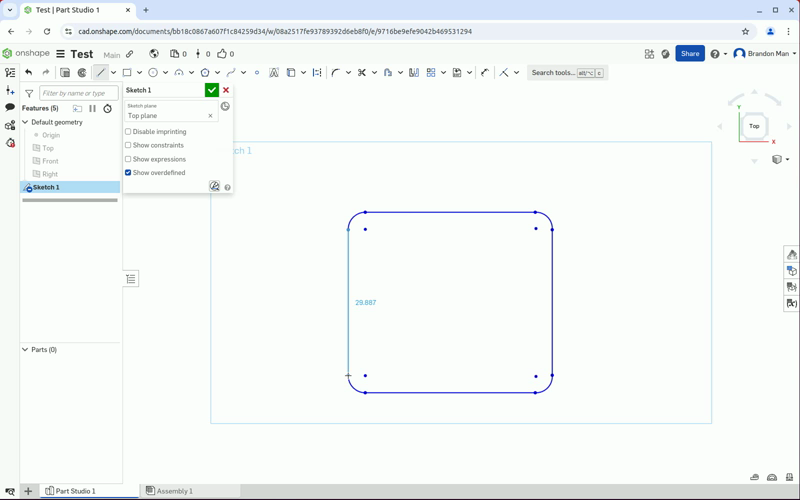
click(348, 375)
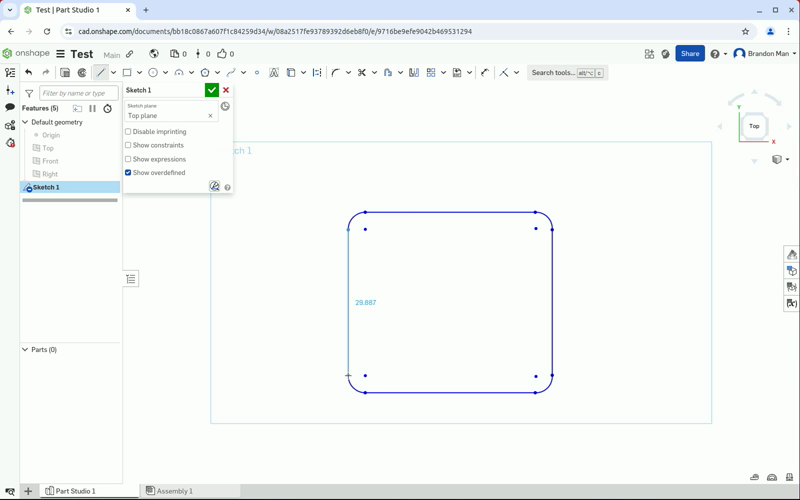
key(esc)
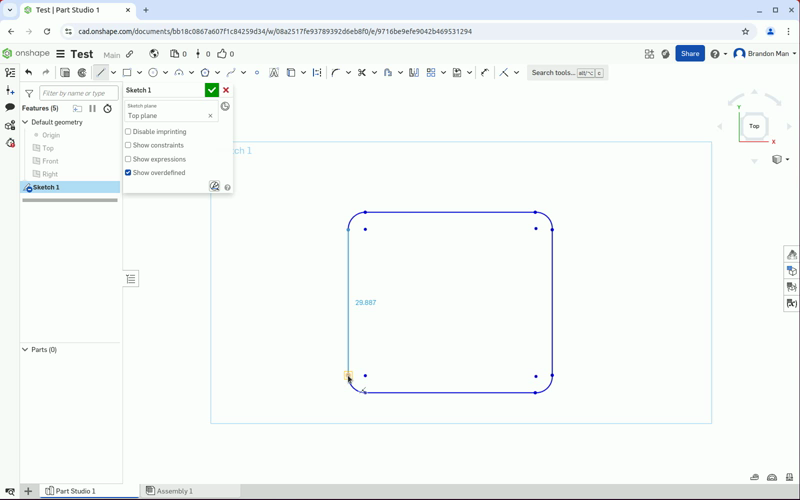
key(c)
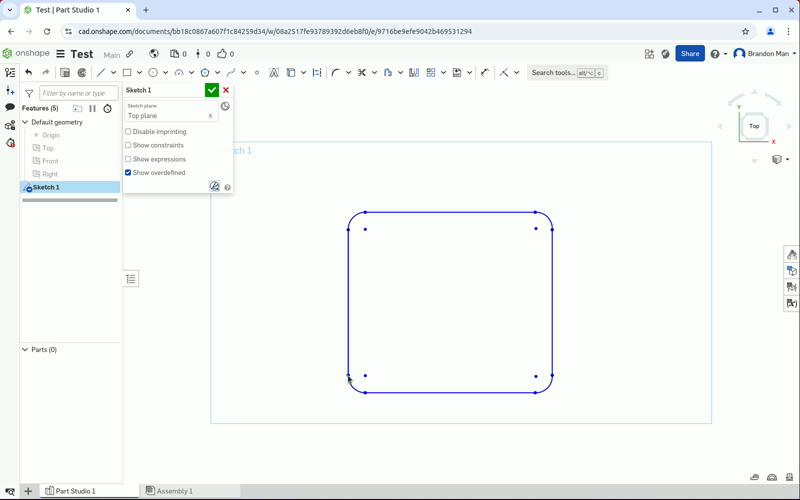
key_down(shift)
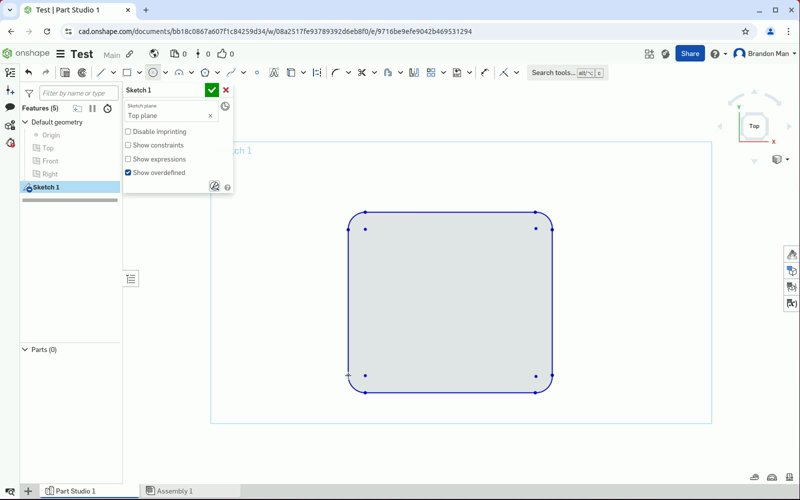
mouse_move(365, 375)
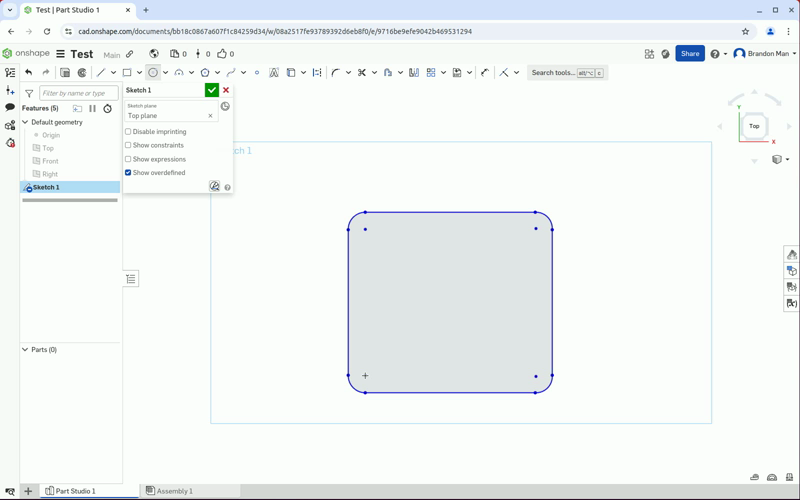
click(365, 375)
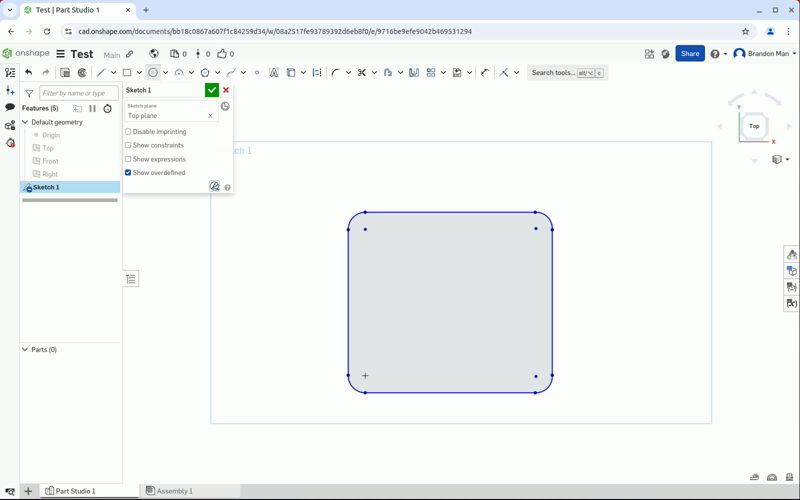
key_up(shift)
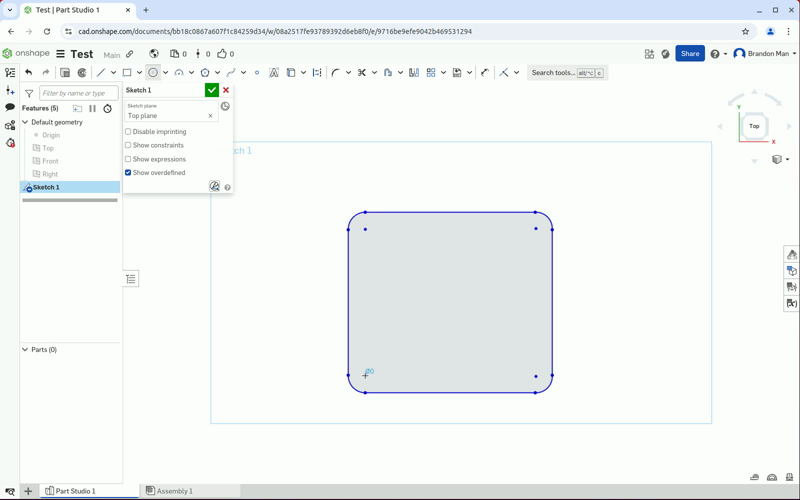
mouse_move(371, 375)
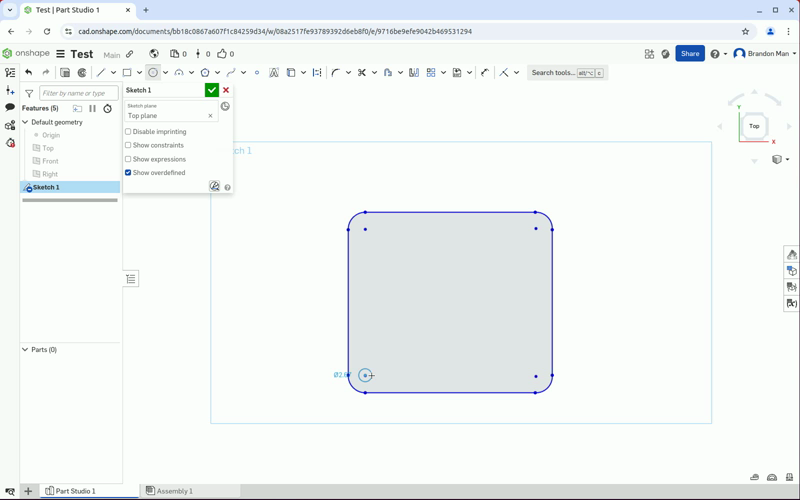
click(371, 375)
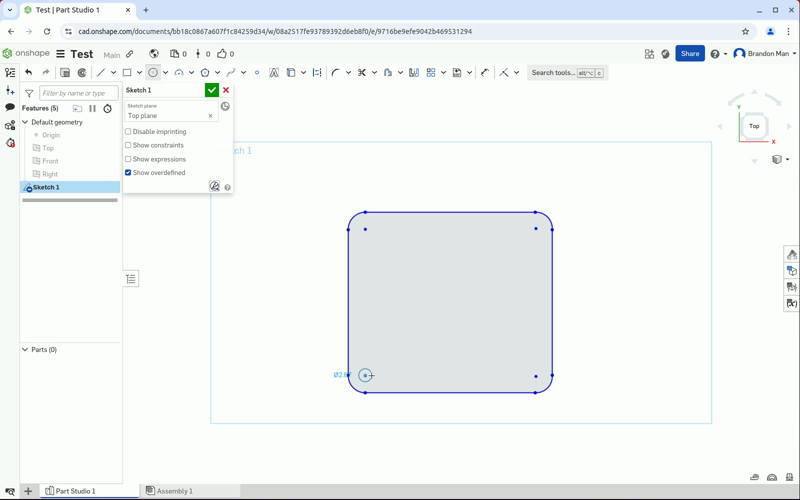
key(esc)
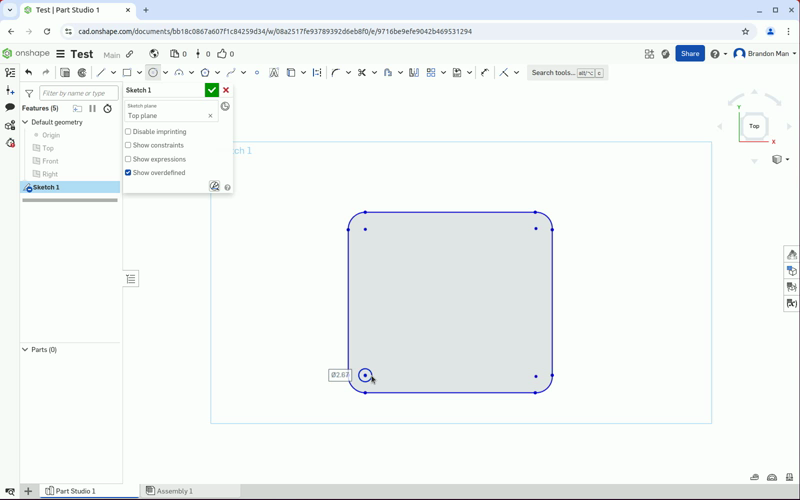
key(c)
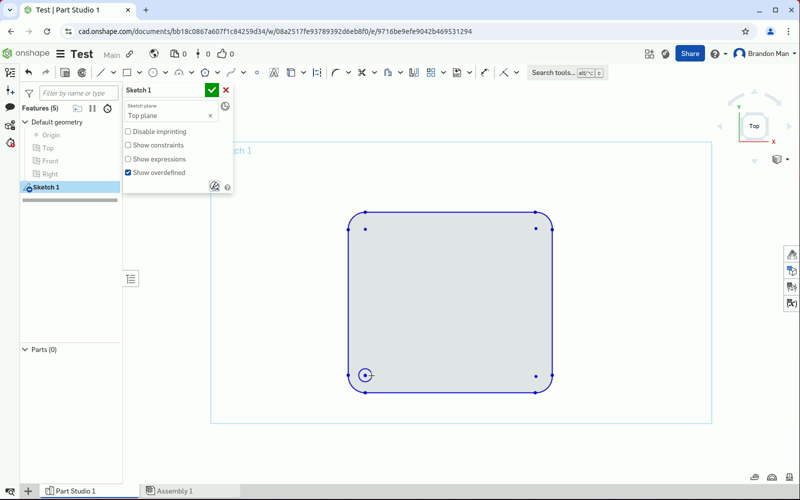
key_down(shift)
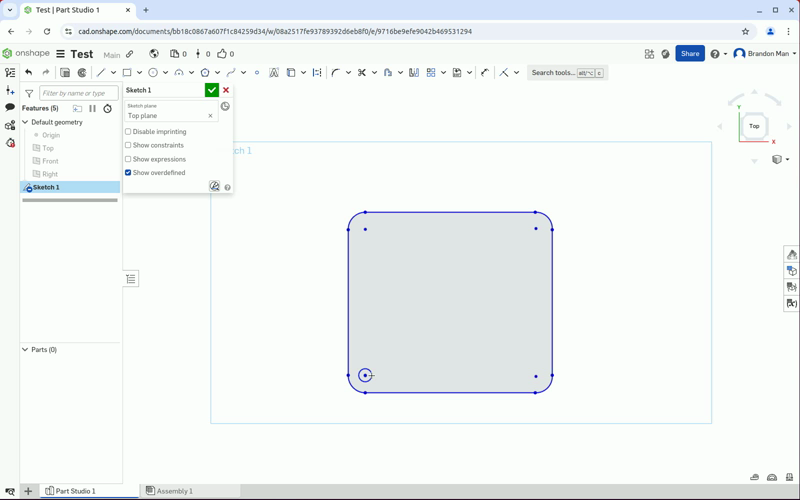
mouse_move(365, 229)
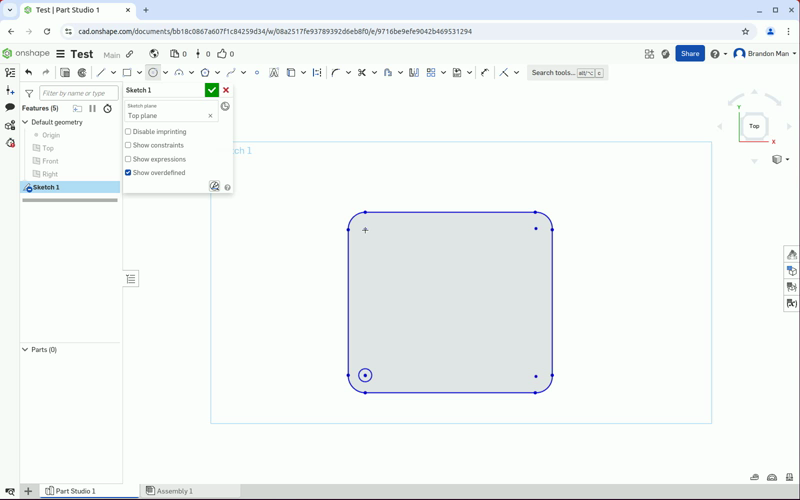
click(365, 229)
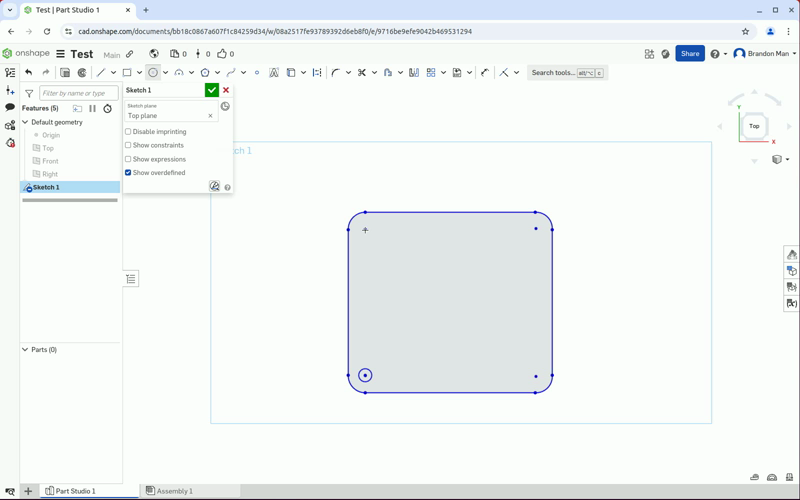
key_up(shift)
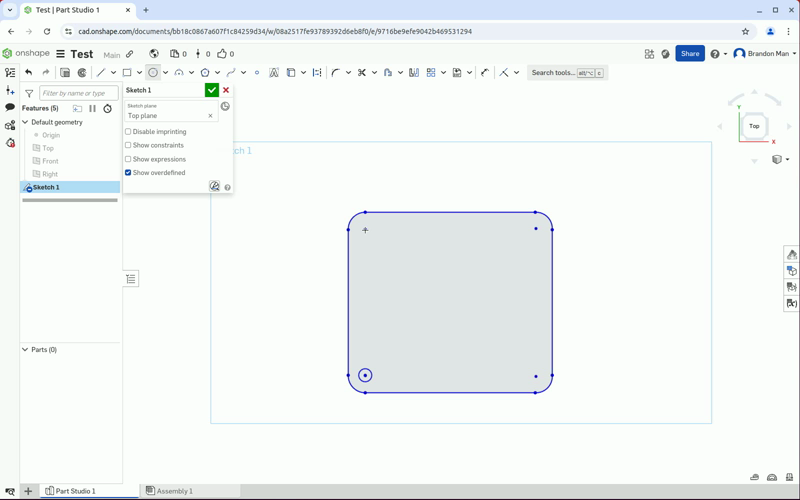
mouse_move(371, 229)
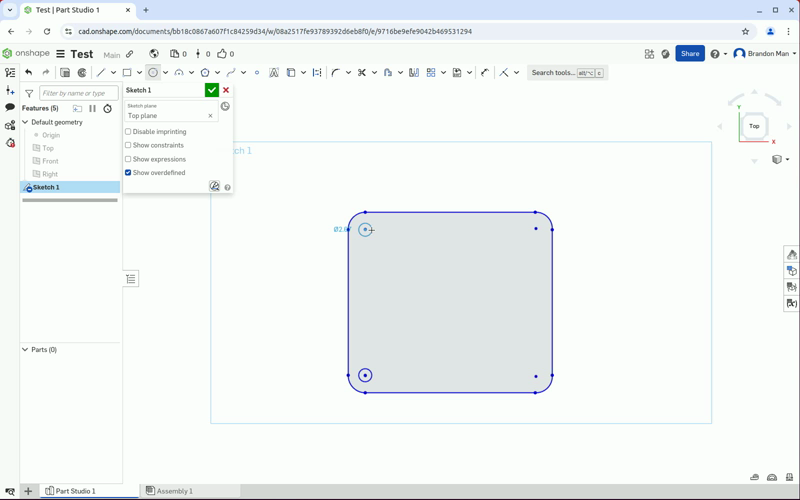
click(371, 229)
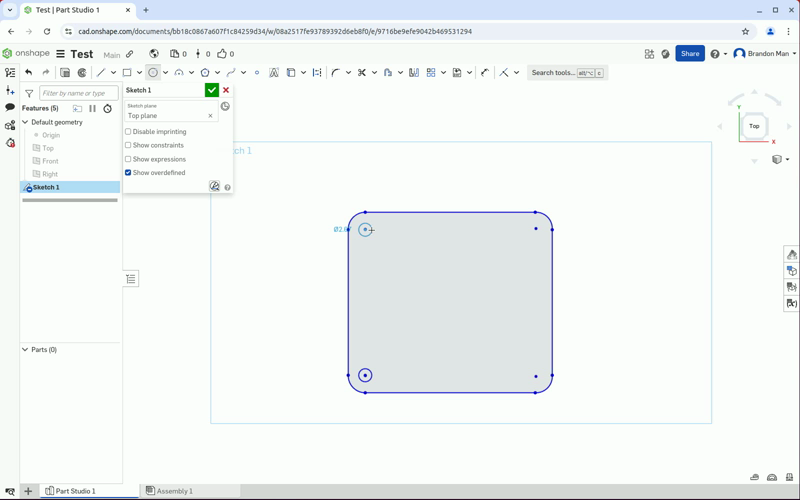
key(esc)
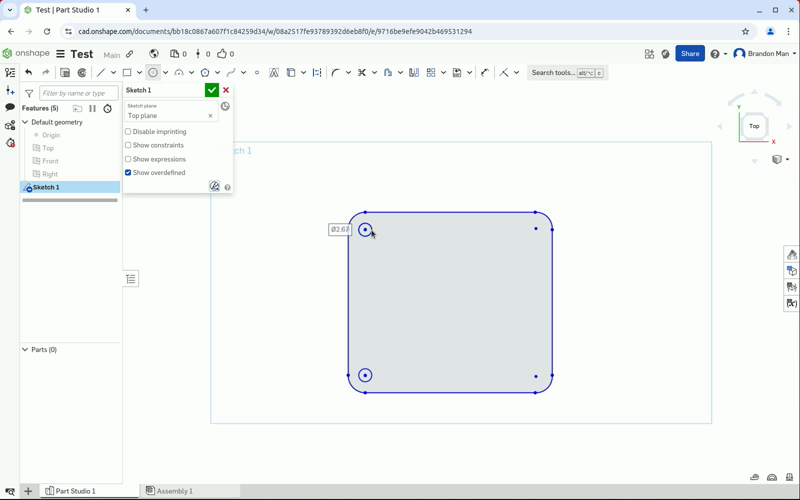
key(l)
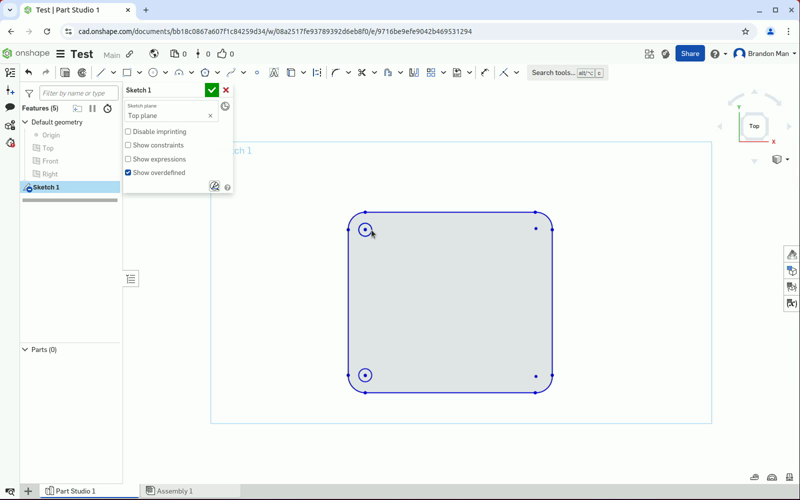
key_down(shift)
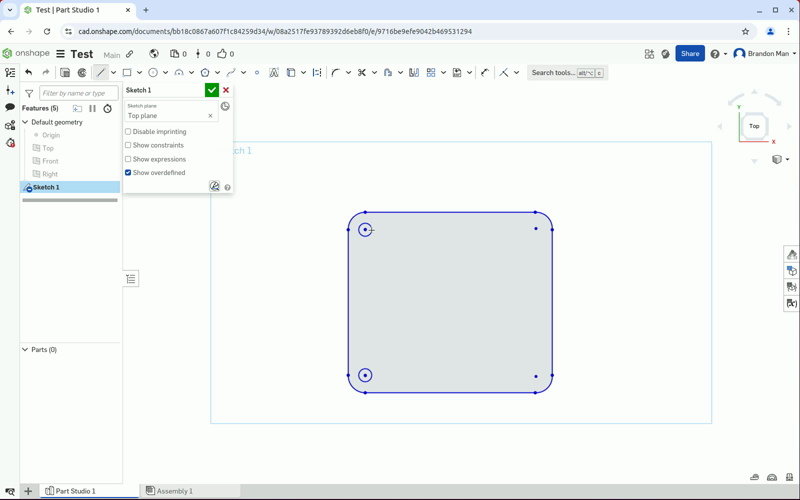
mouse_move(374, 360)
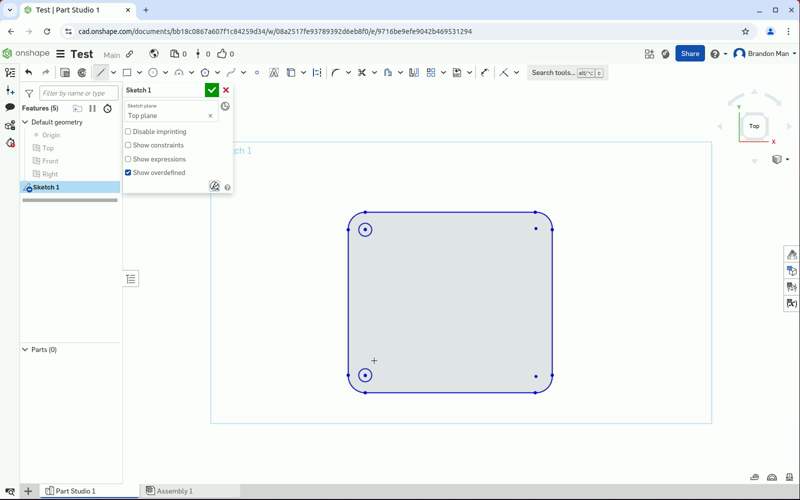
click(374, 360)
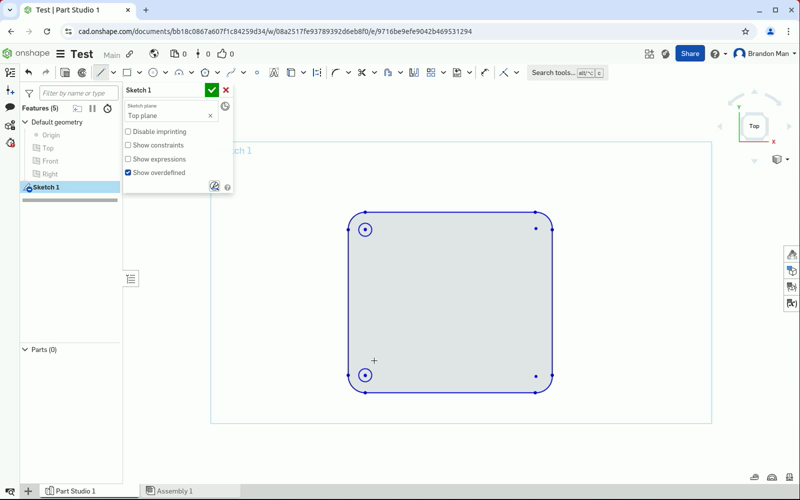
key_up(shift)
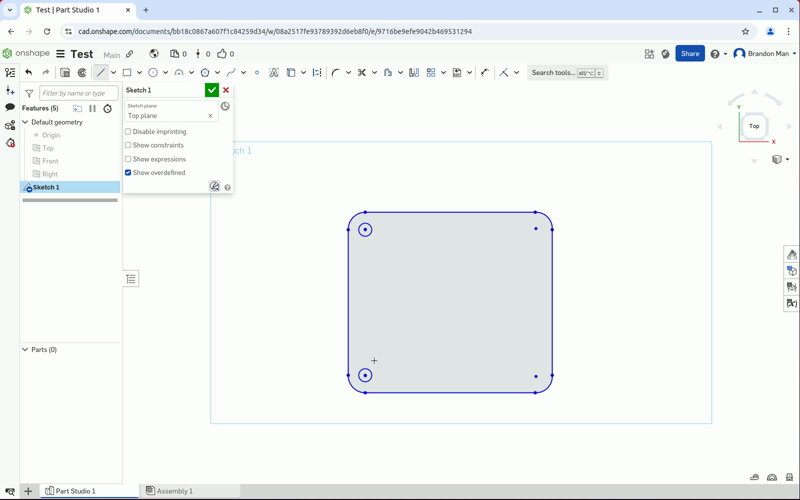
key_down(shift)
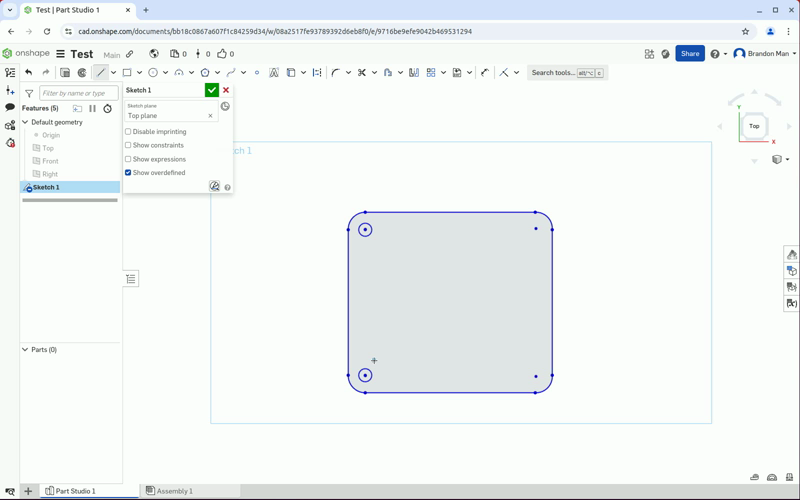
mouse_move(526, 360)
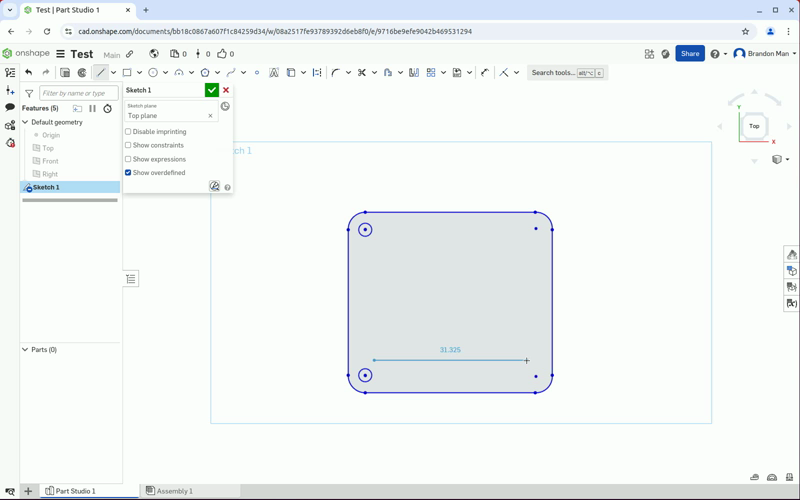
click(526, 360)
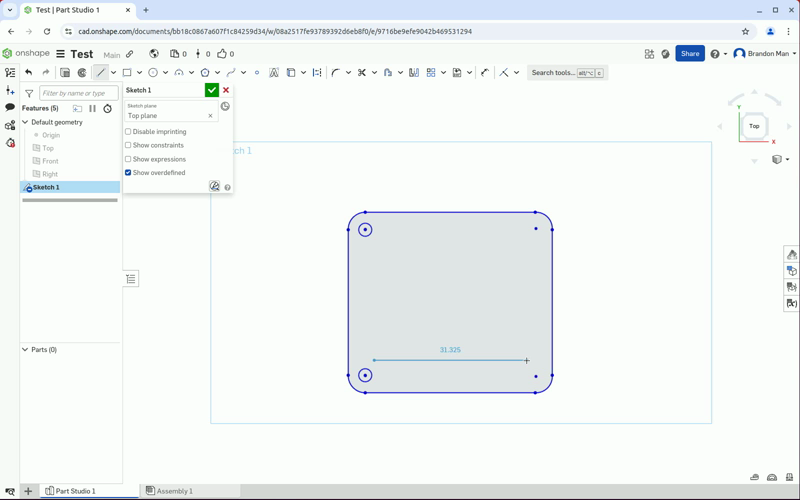
key_up(shift)
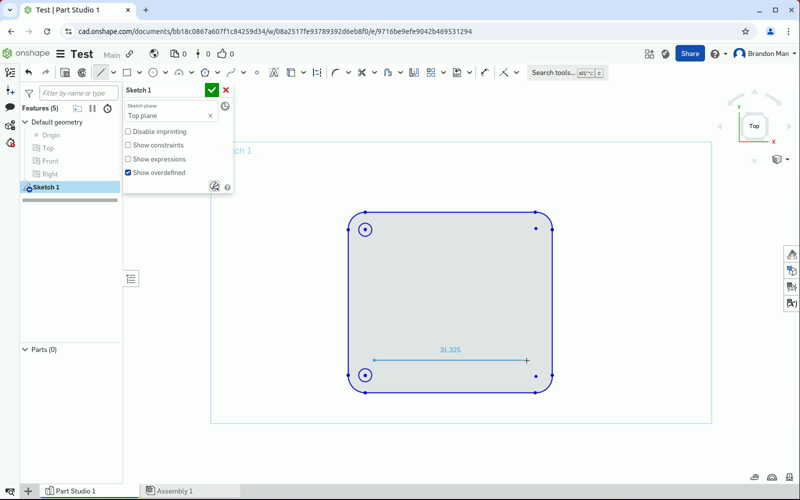
key_down(shift)
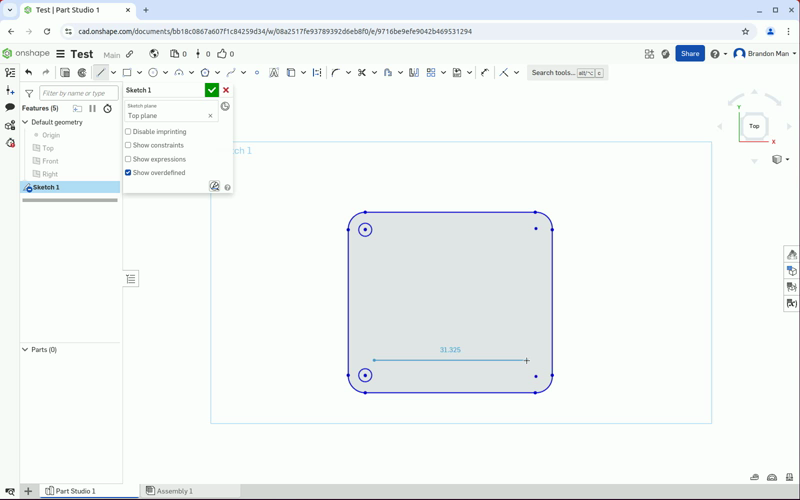
mouse_move(526, 246)
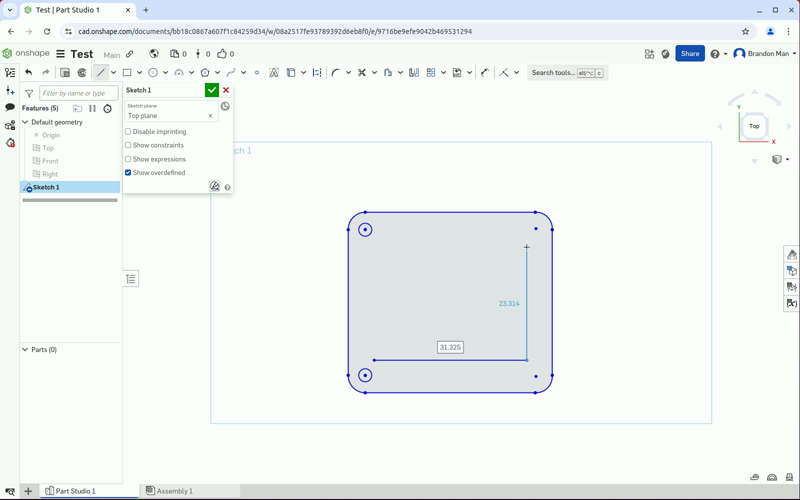
click(526, 246)
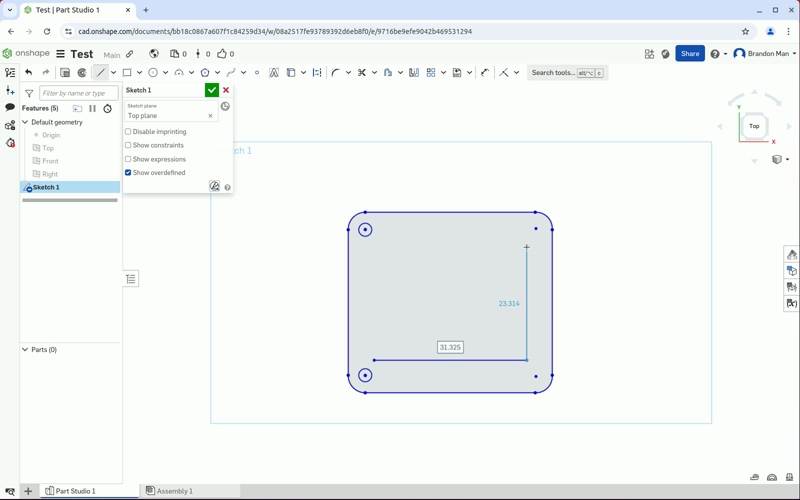
key_up(shift)
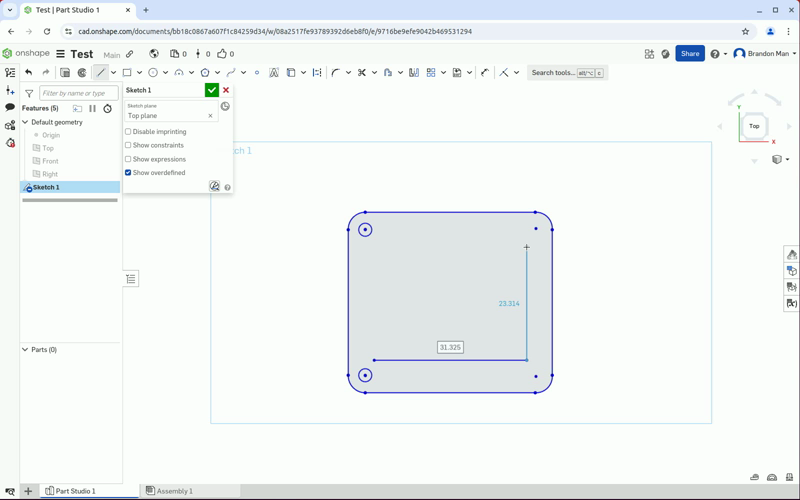
key_down(shift)
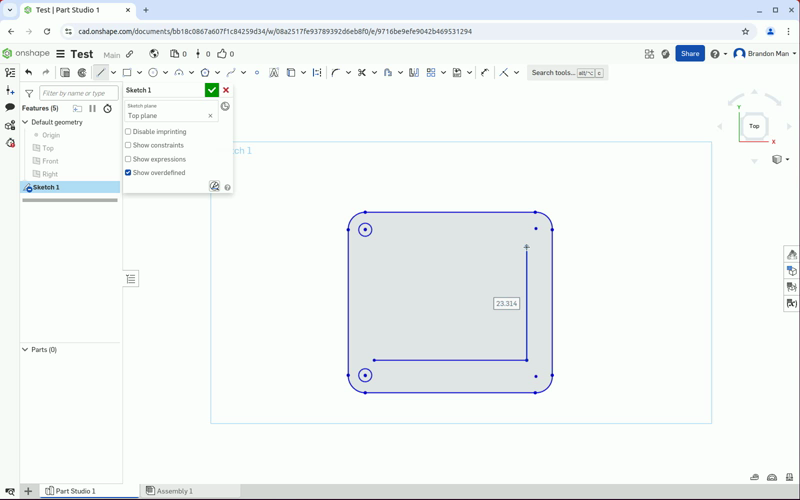
mouse_move(374, 246)
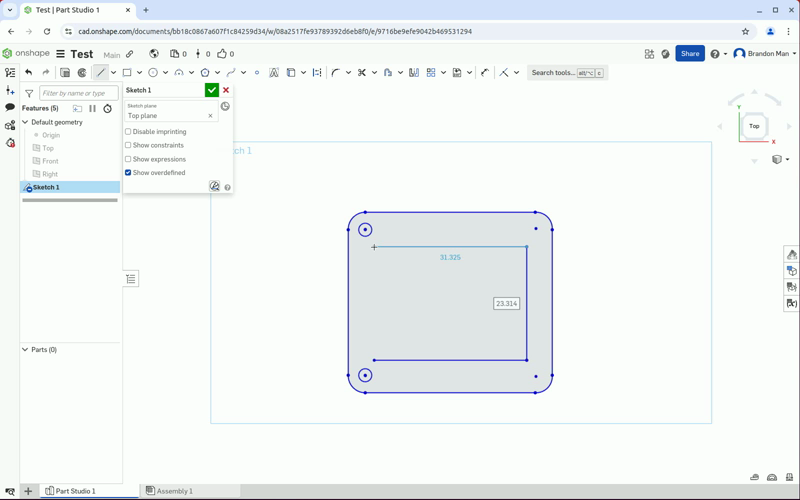
click(374, 246)
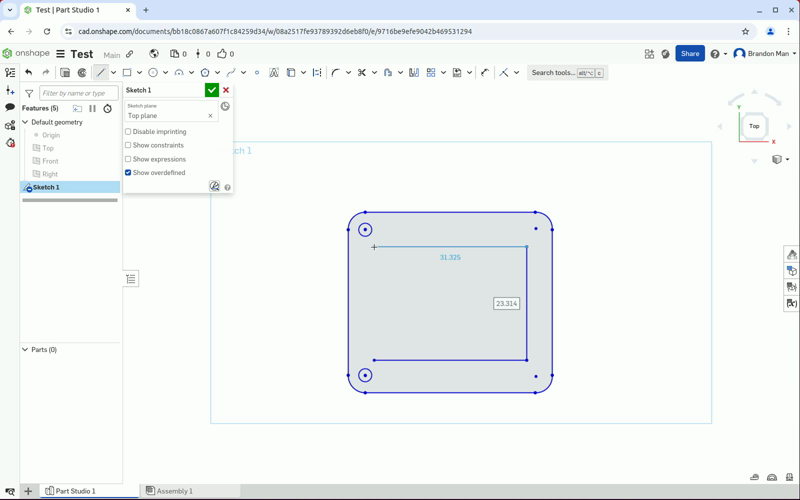
key_up(shift)
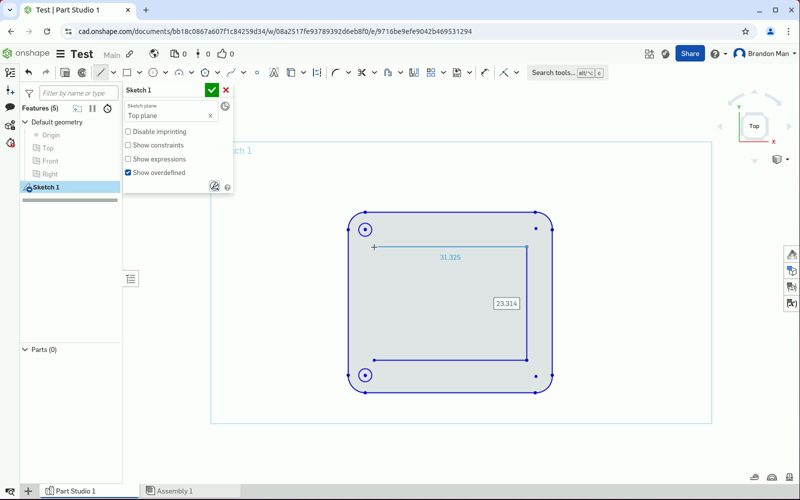
key_down(shift)
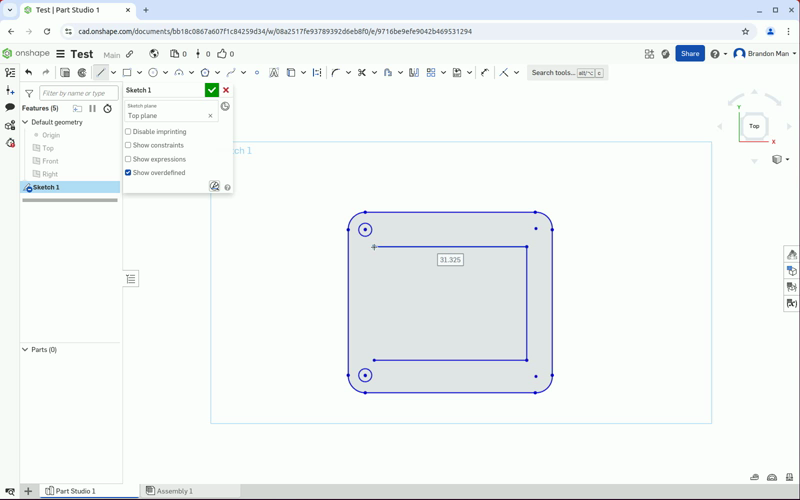
mouse_move(374, 360)
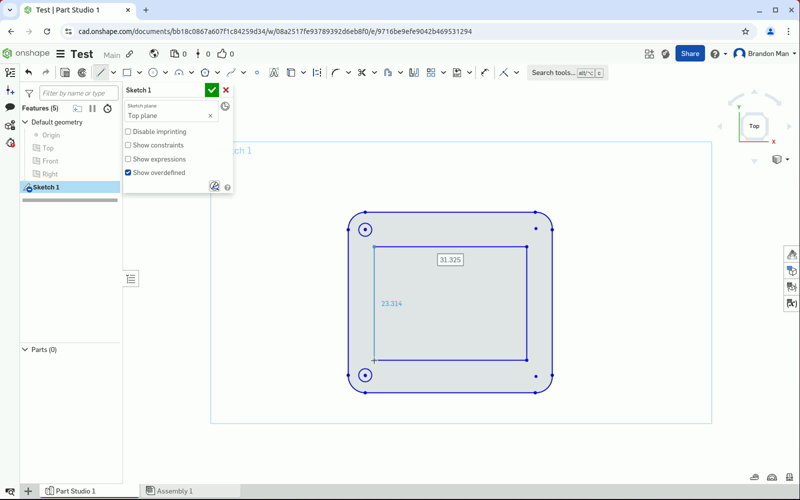
key_up(shift)
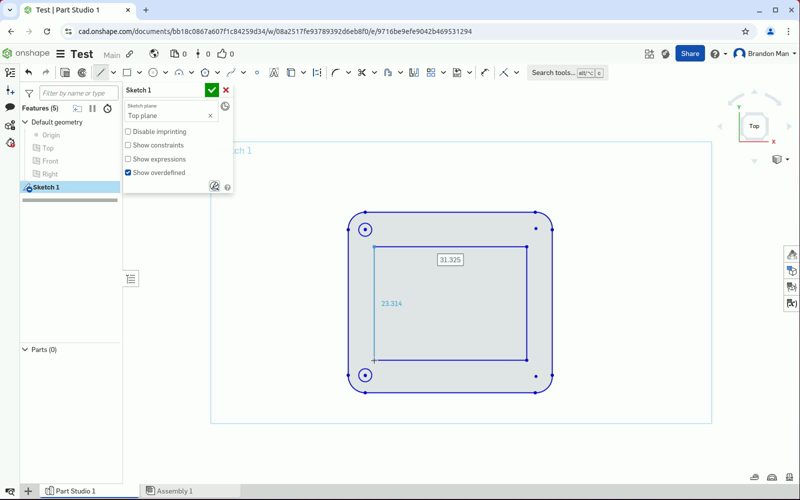
click(374, 360)
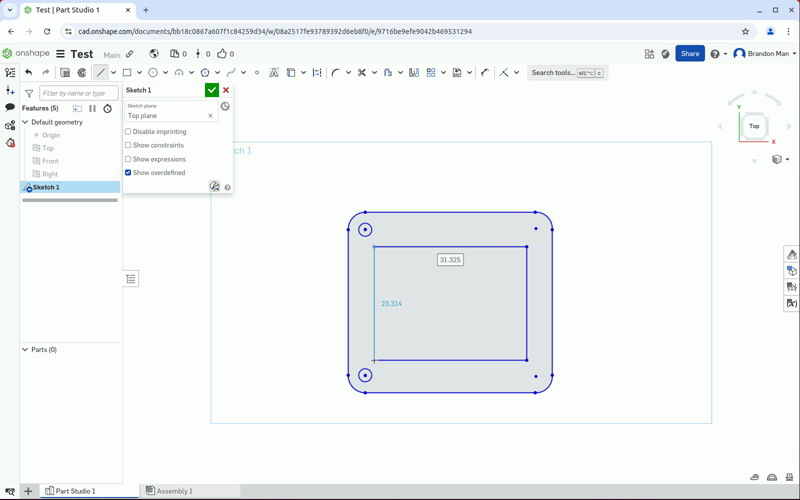
key(esc)
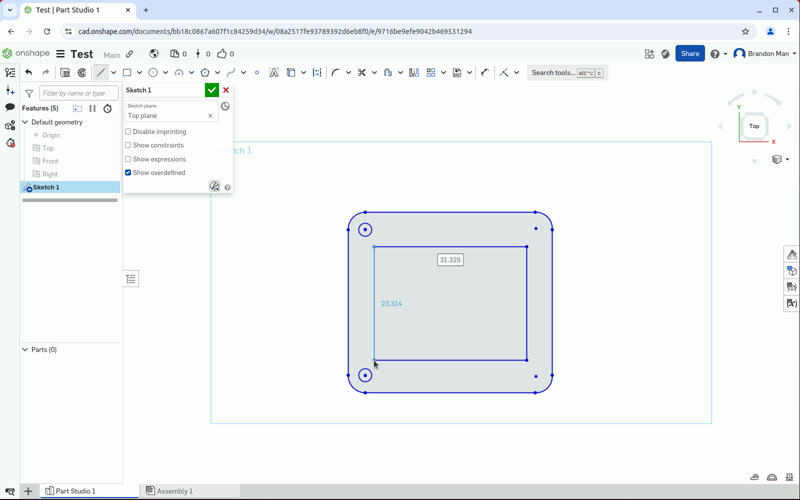
key(c)
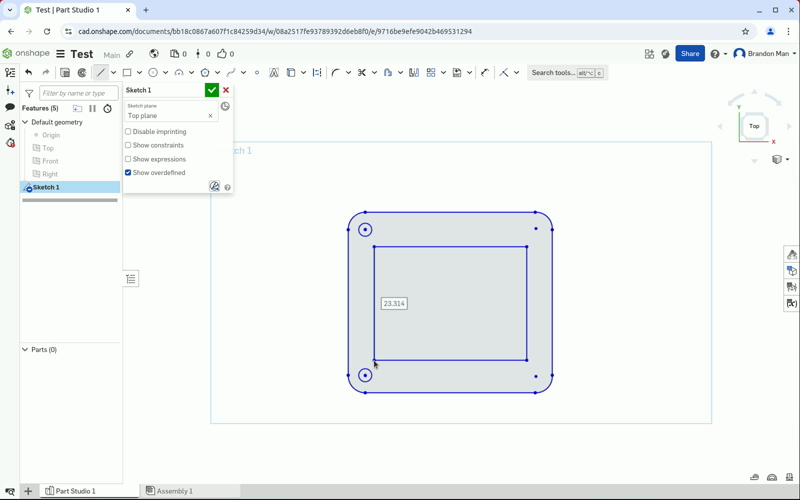
key_down(shift)
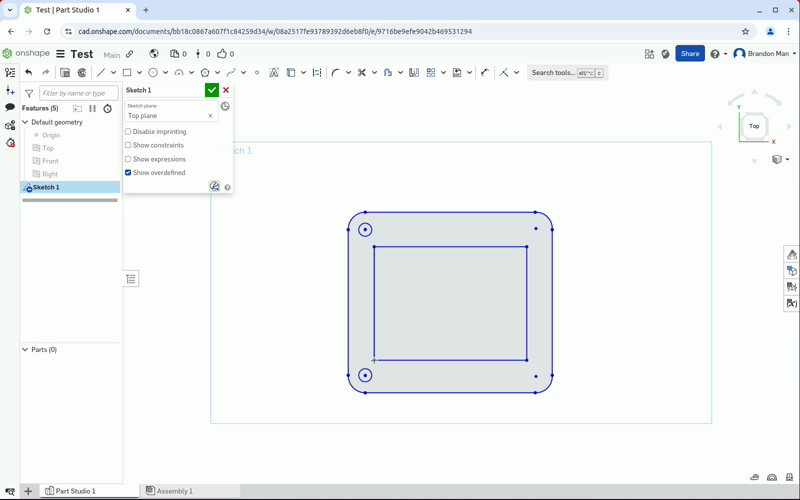
mouse_move(535, 375)
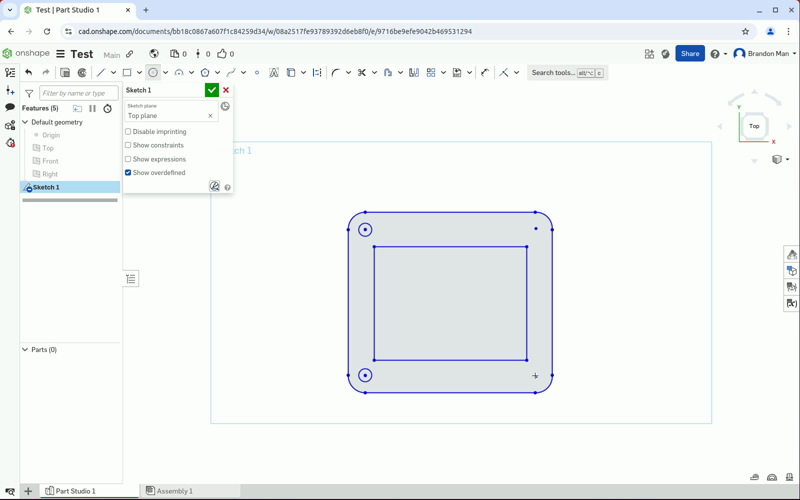
click(535, 375)
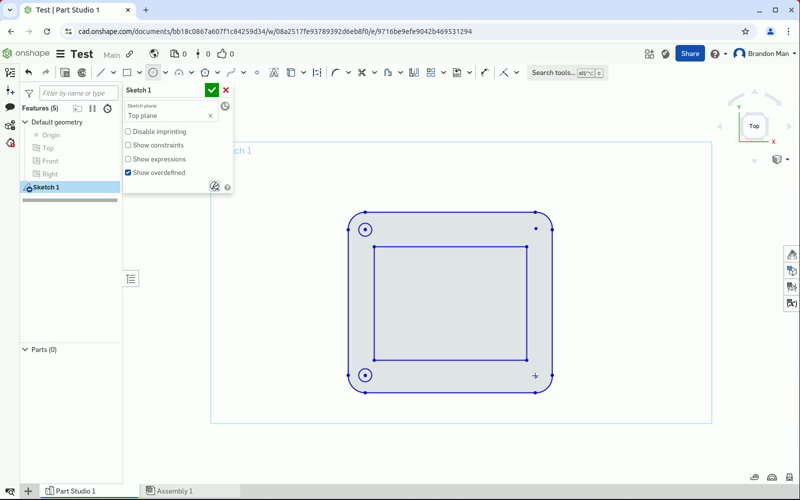
key_up(shift)
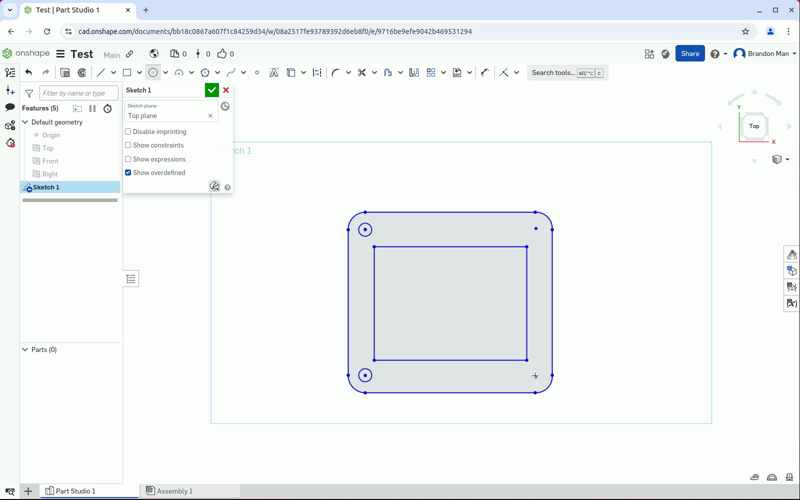
mouse_move(541, 375)
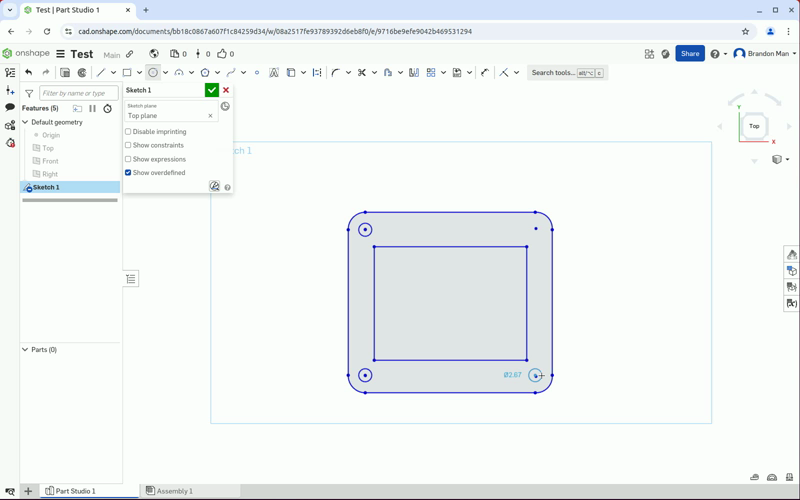
click(541, 375)
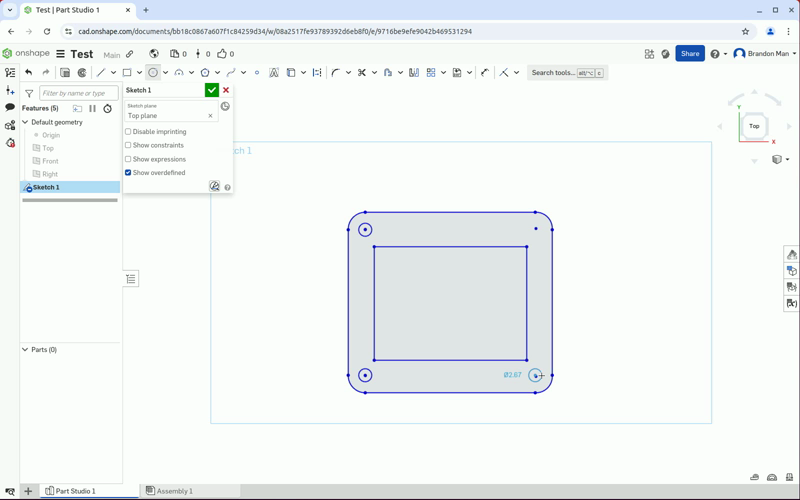
key(esc)
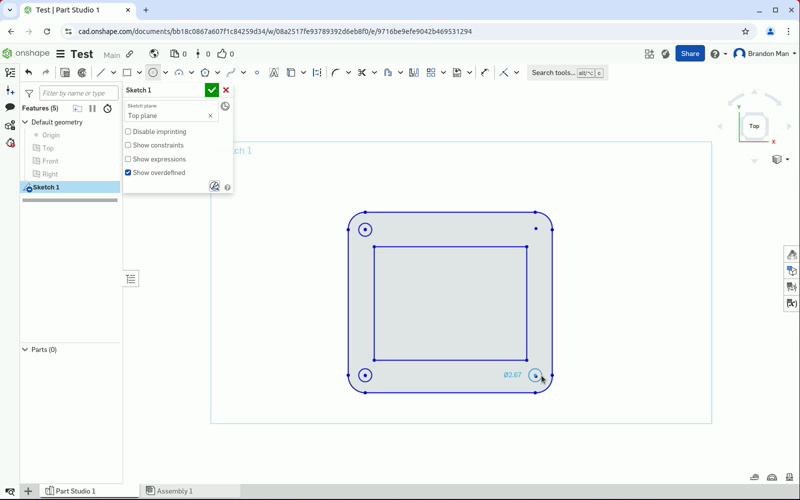
key(c)
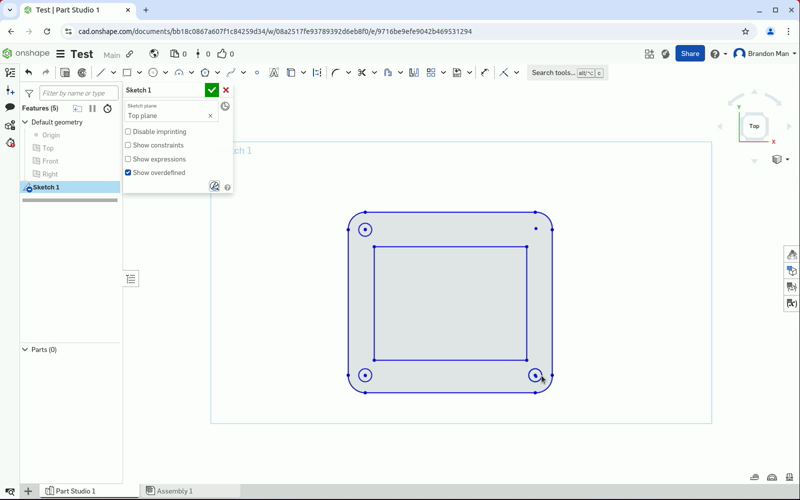
key_down(shift)
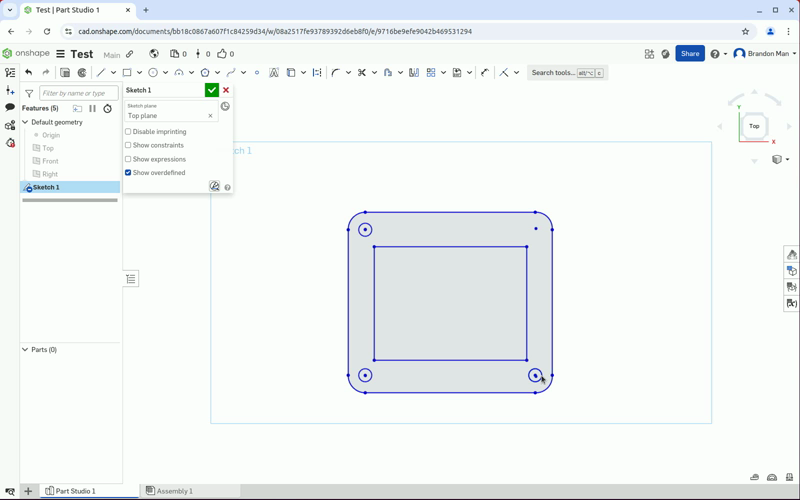
mouse_move(535, 229)
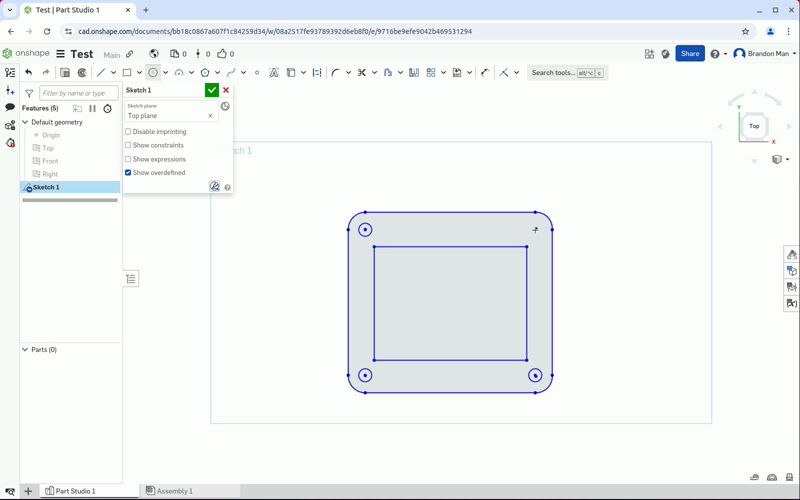
click(535, 229)
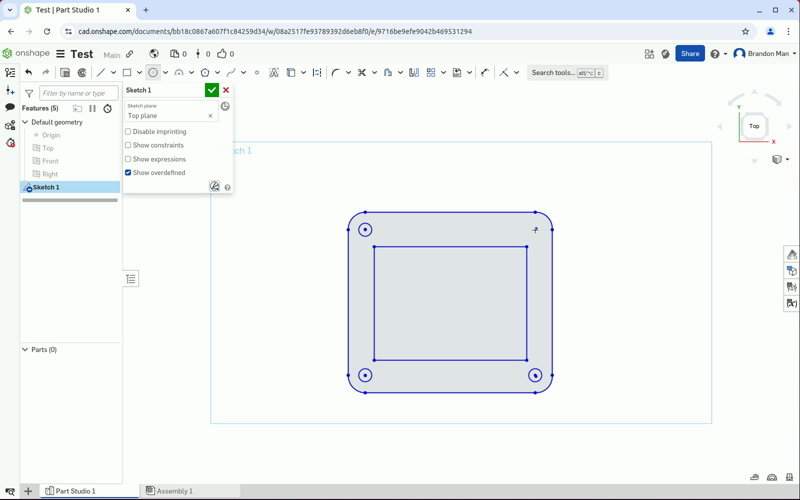
key_up(shift)
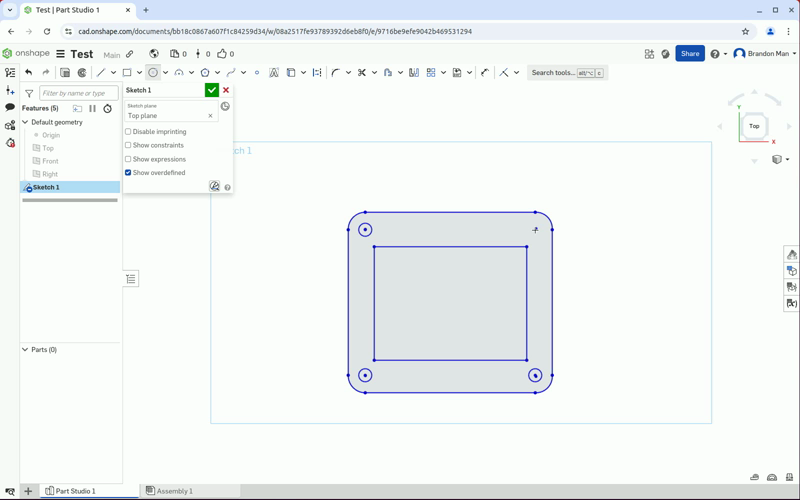
mouse_move(541, 229)
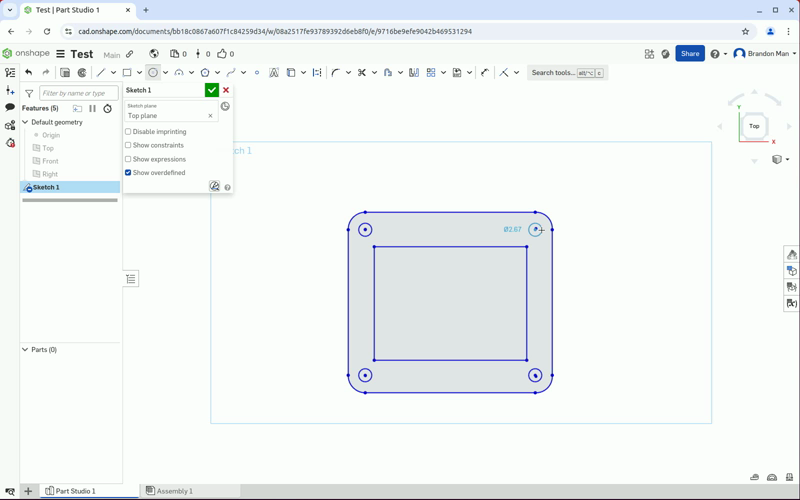
click(541, 229)
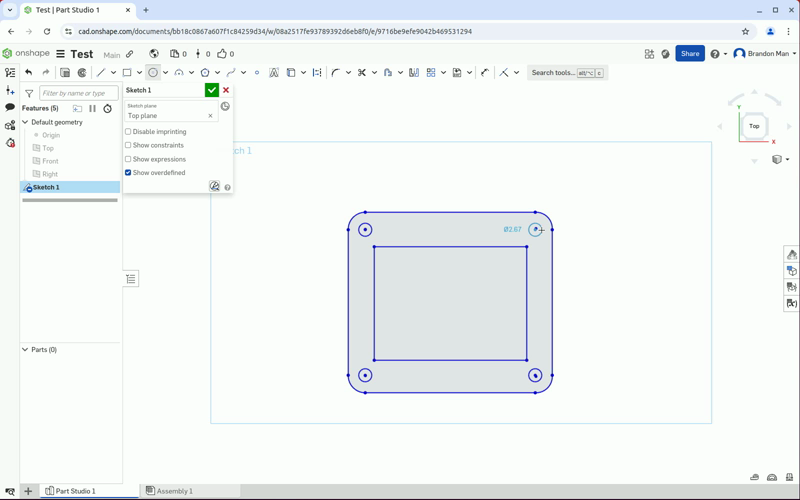
key(esc)
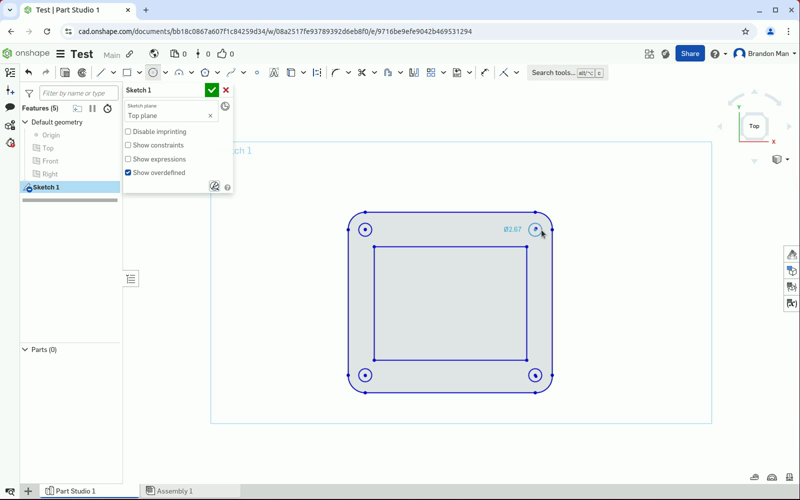
mouse_move(459, 233)
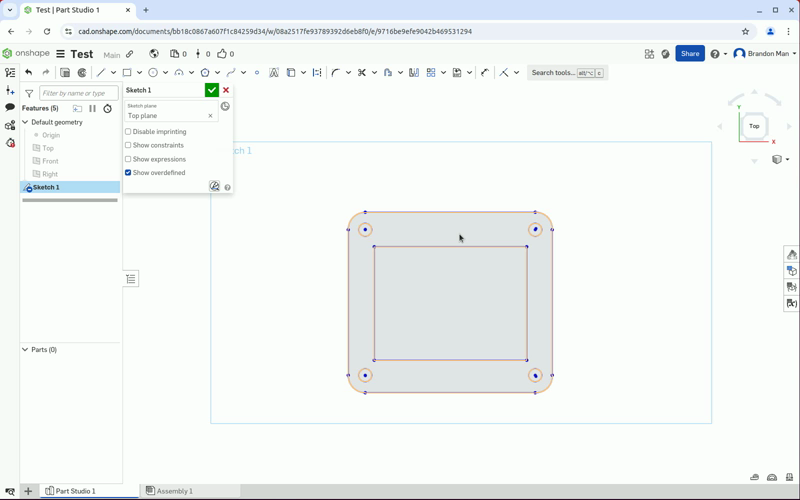
click(459, 233)
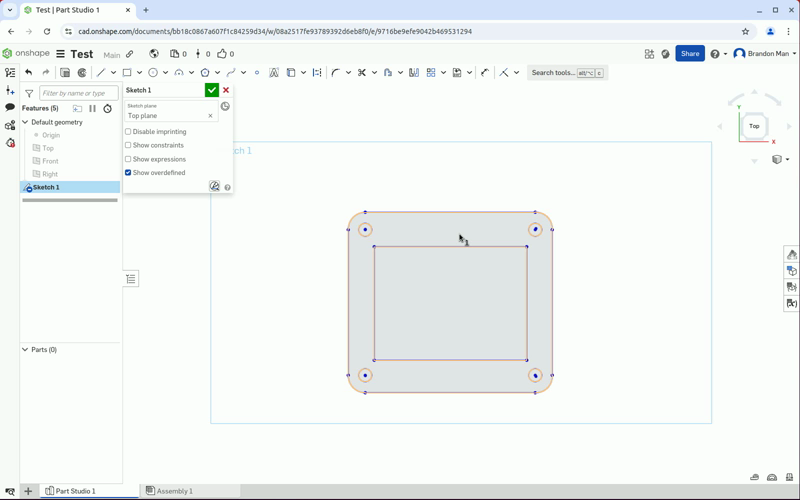
mouse_move(73, 352)
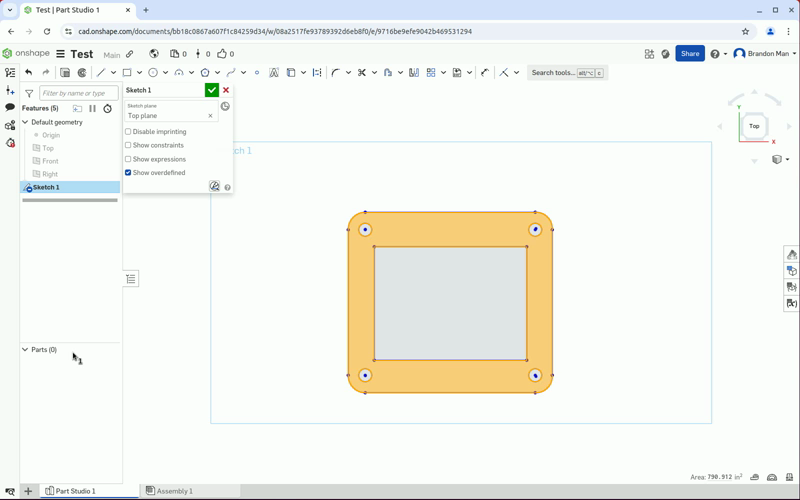
key(shift+y)
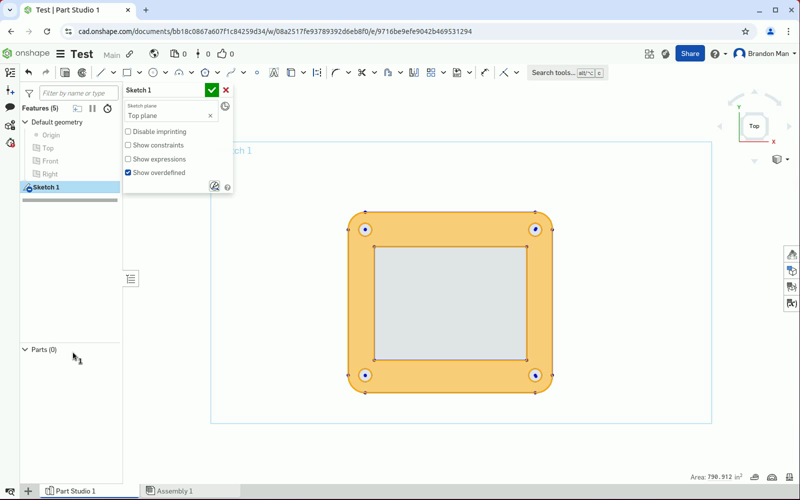
key(shift+e)
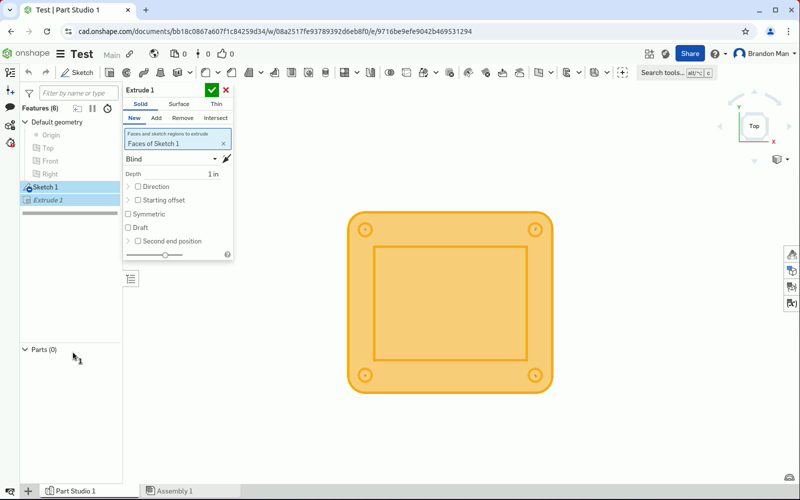
mouse_move(143, 106)
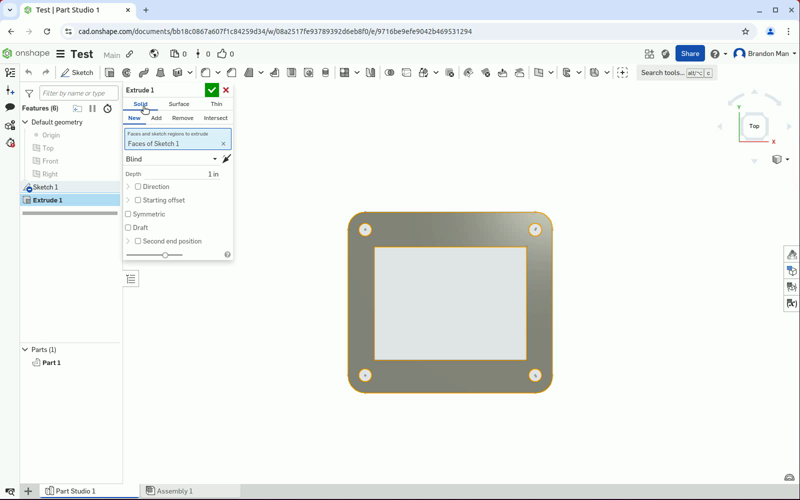
click(143, 106)
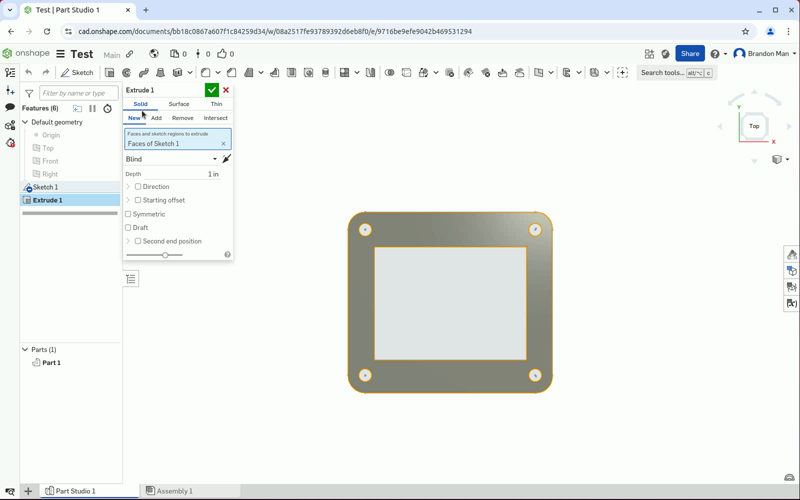
mouse_move(137, 120)
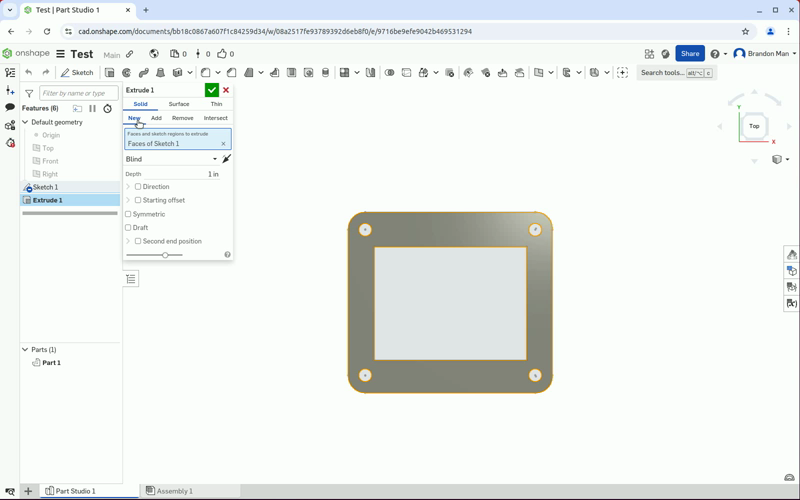
click(137, 120)
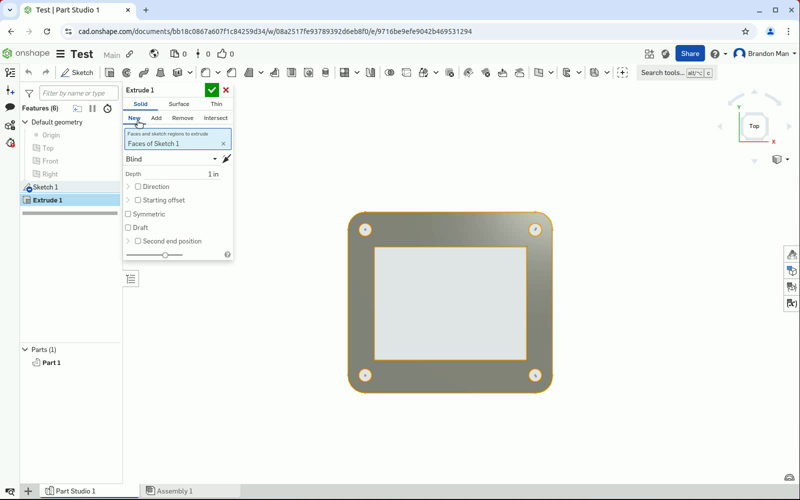
key(tab, 4)
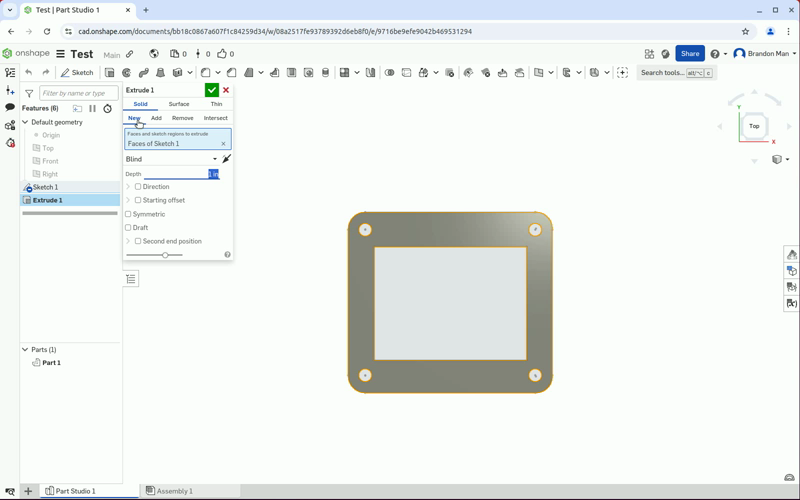
text(13.961)
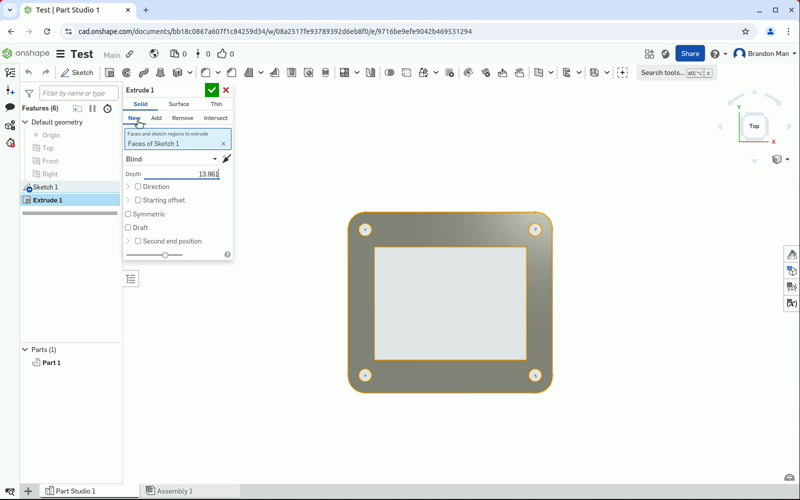
key(enter)
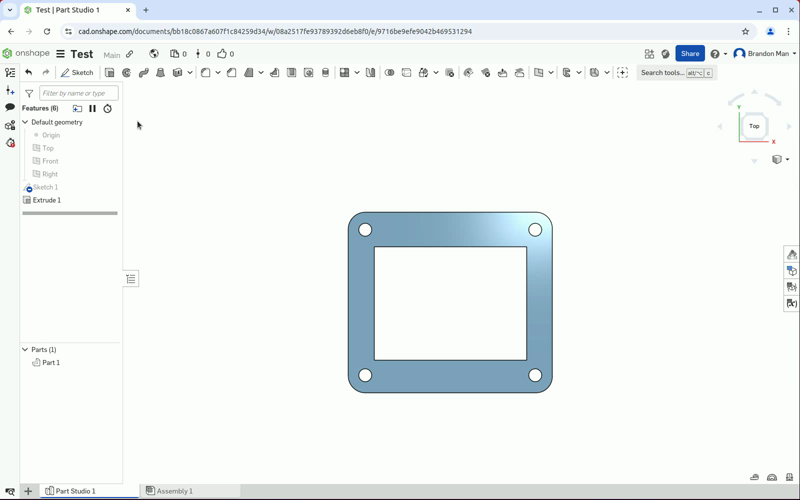
key(shift+h)
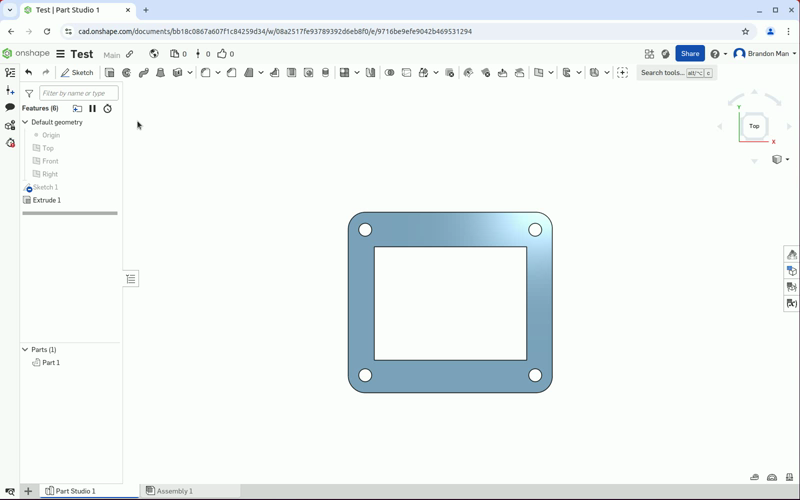
key(shift+h)
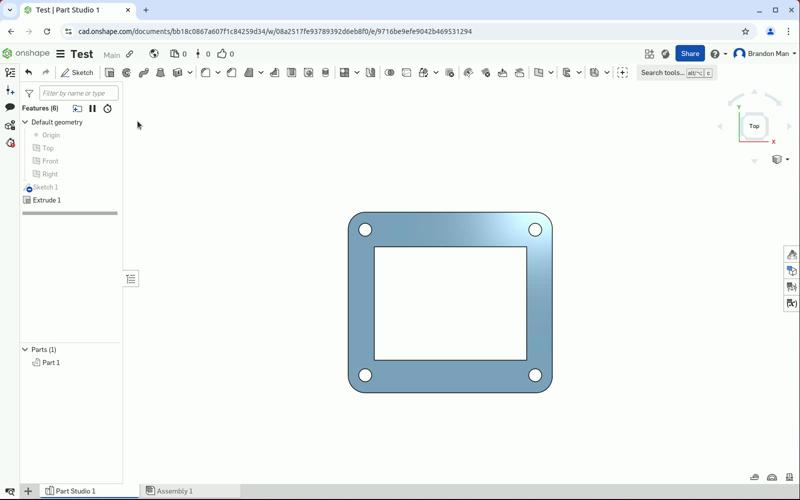
mouse_move(73, 189)
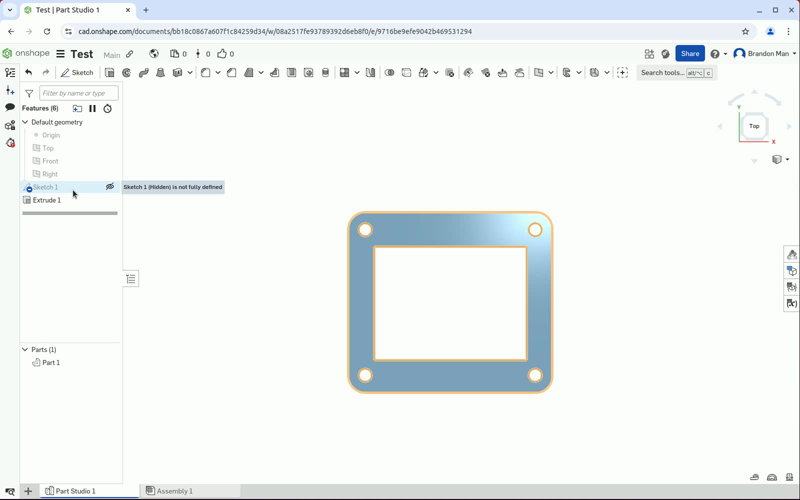
click(73, 189)
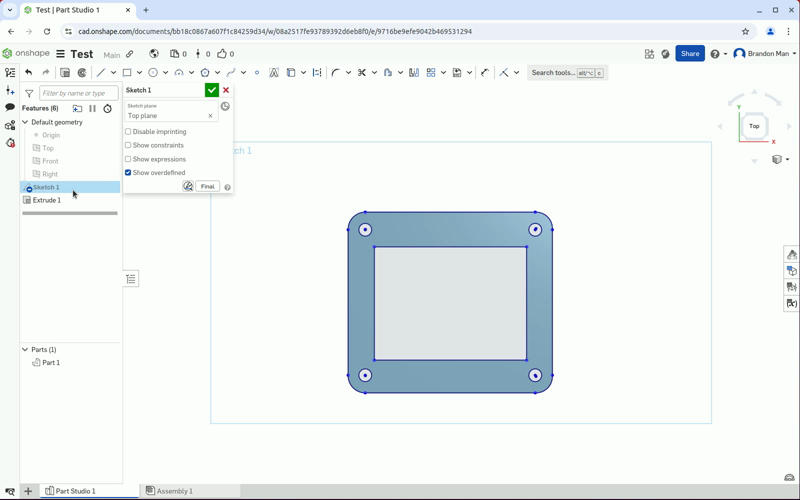
mouse_move(229, 92)
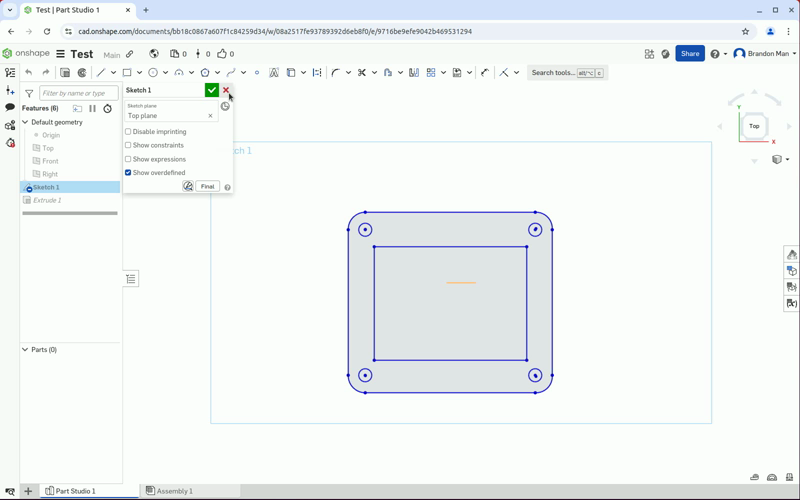
click(229, 92)
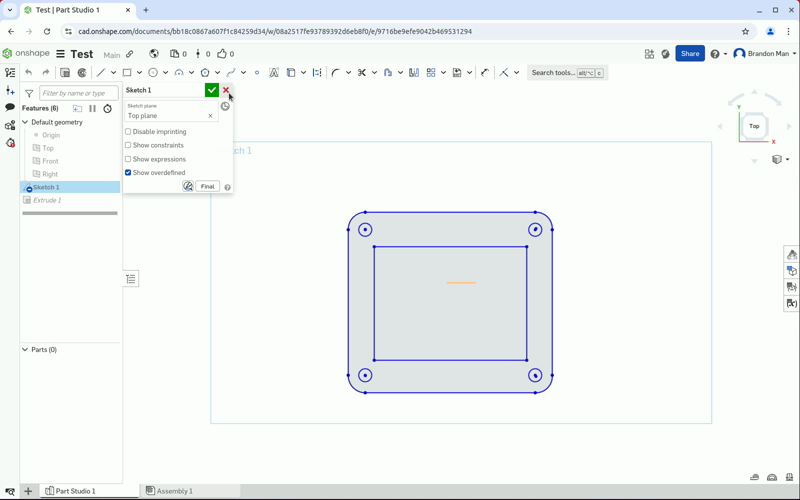
key(shift+s)
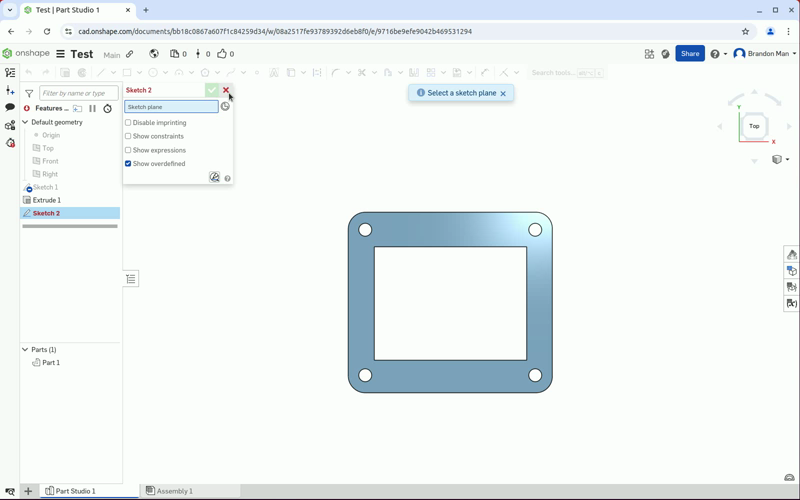
mouse_move(73, 150)
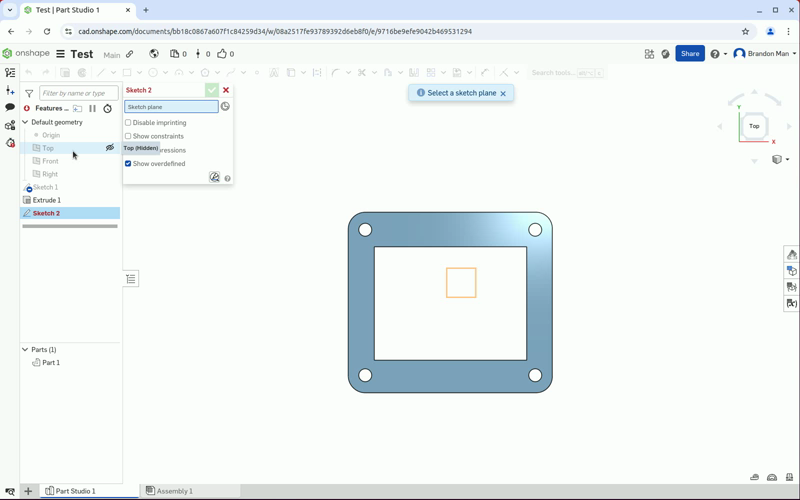
click(73, 150)
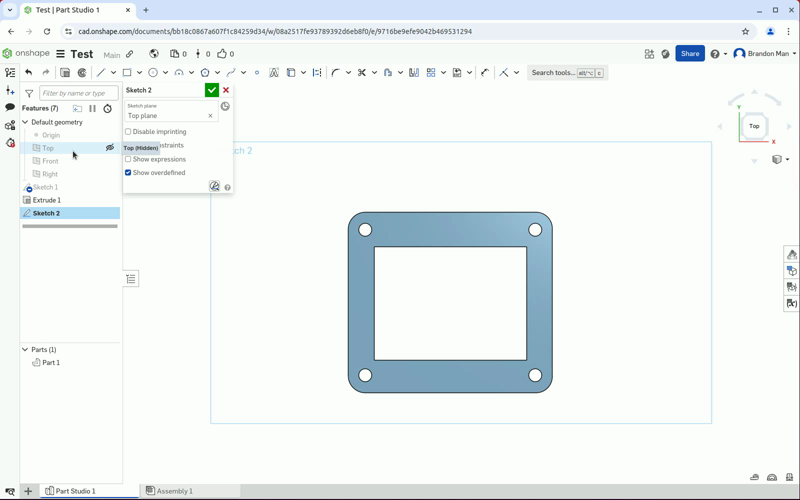
mouse_move(73, 352)
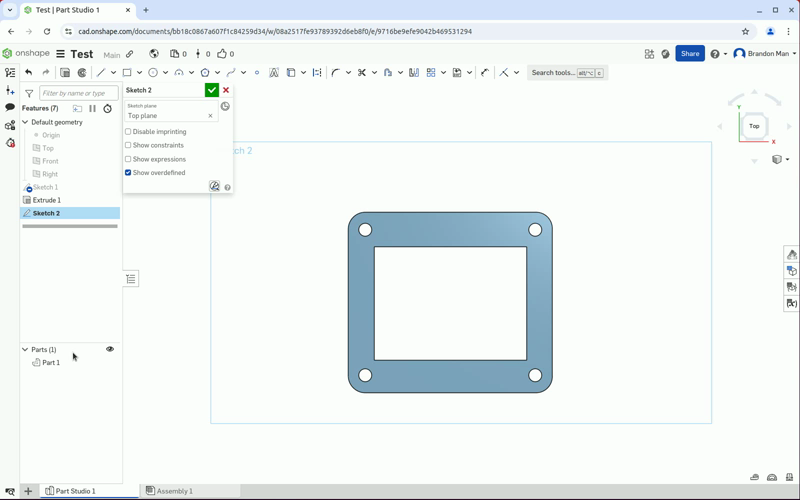
key(y)
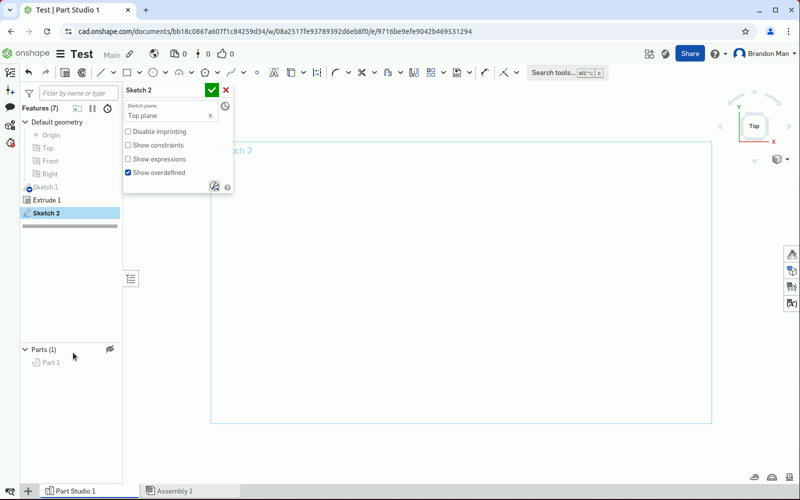
key(l)
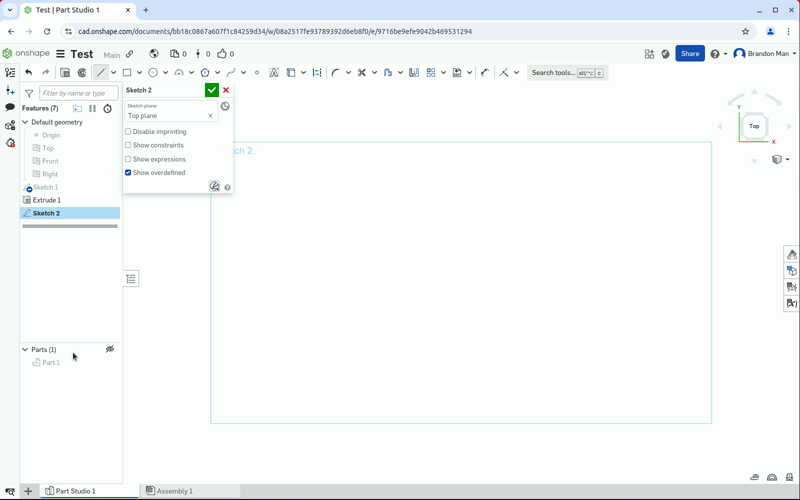
key_down(shift)
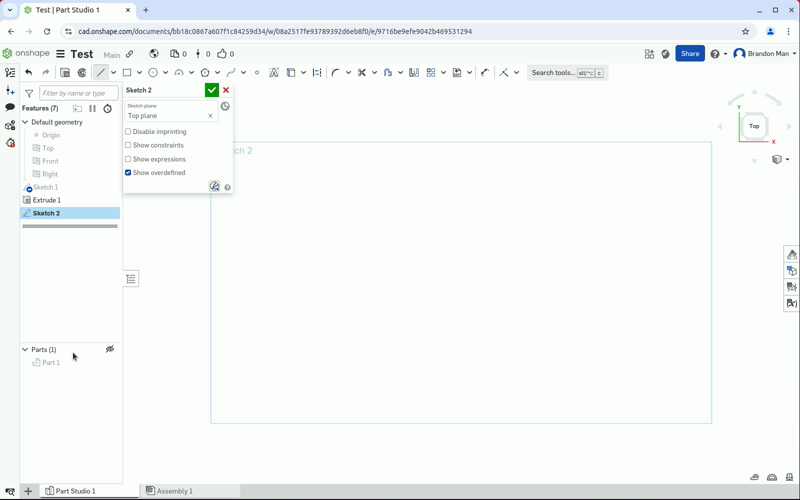
mouse_move(374, 359)
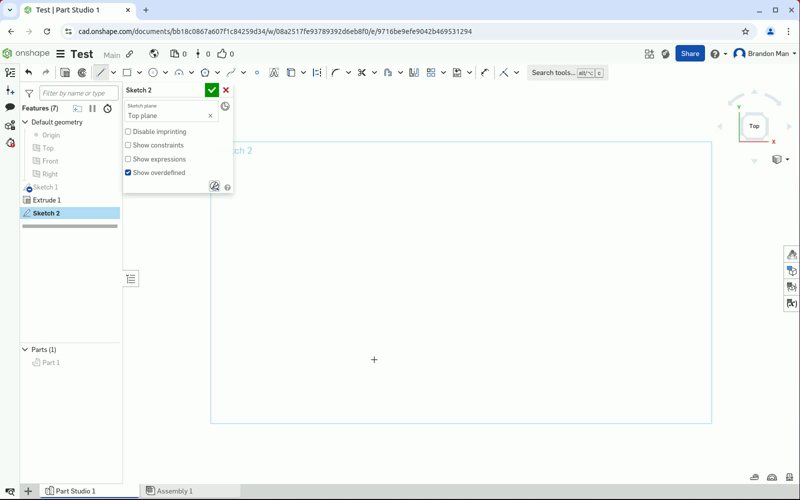
click(374, 359)
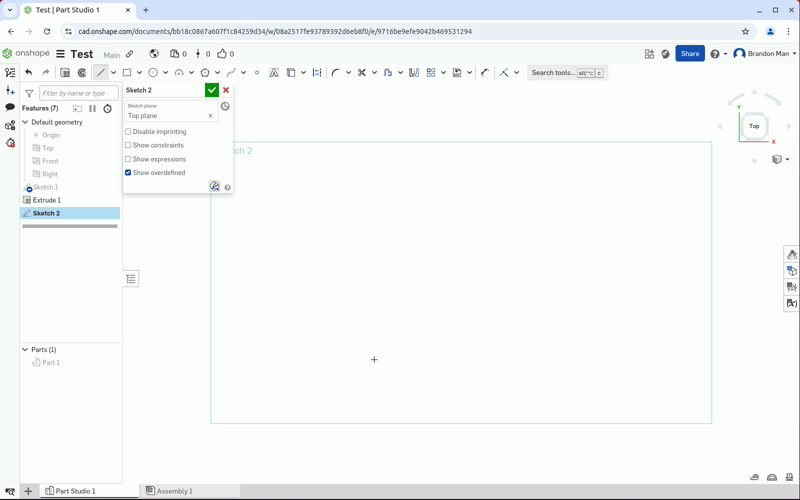
key_up(shift)
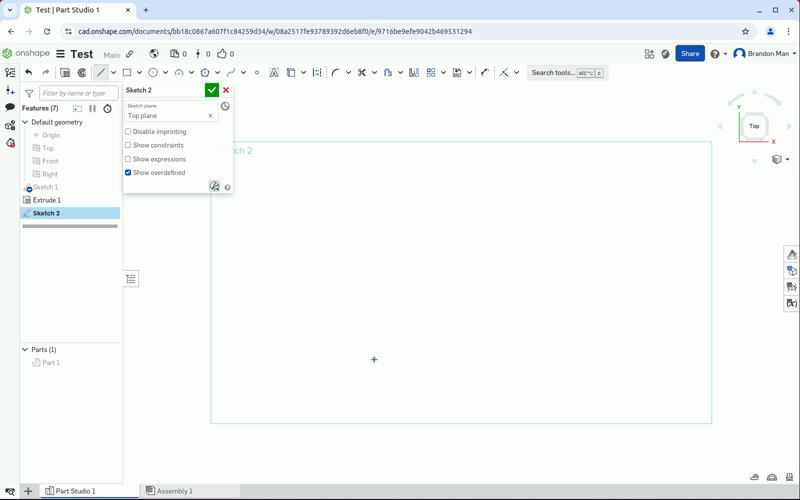
key_down(shift)
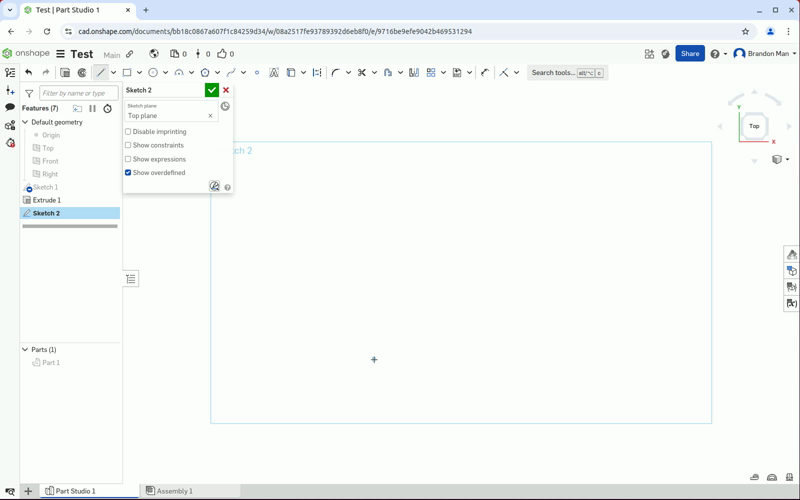
mouse_move(525, 359)
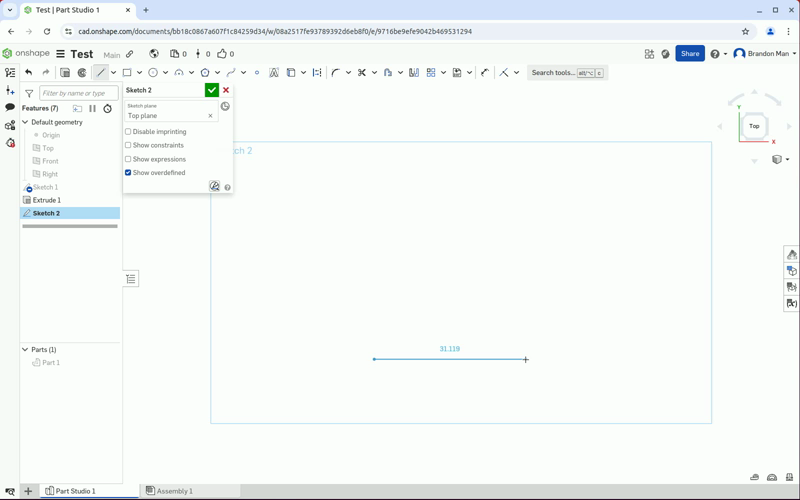
click(525, 359)
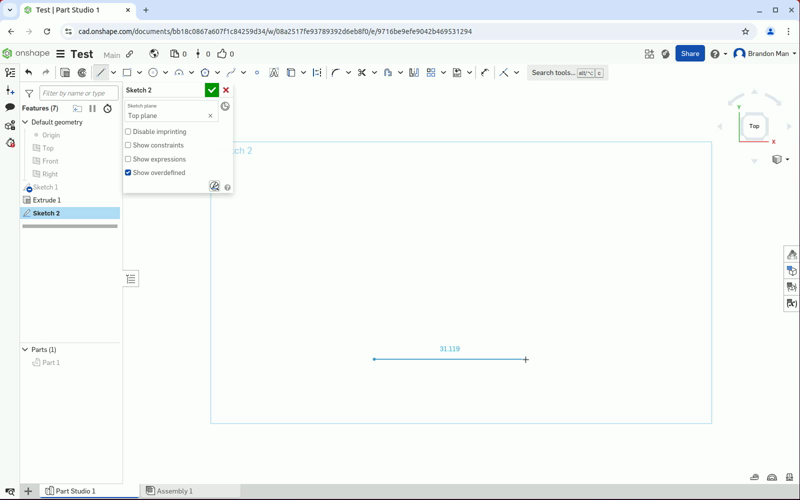
key_up(shift)
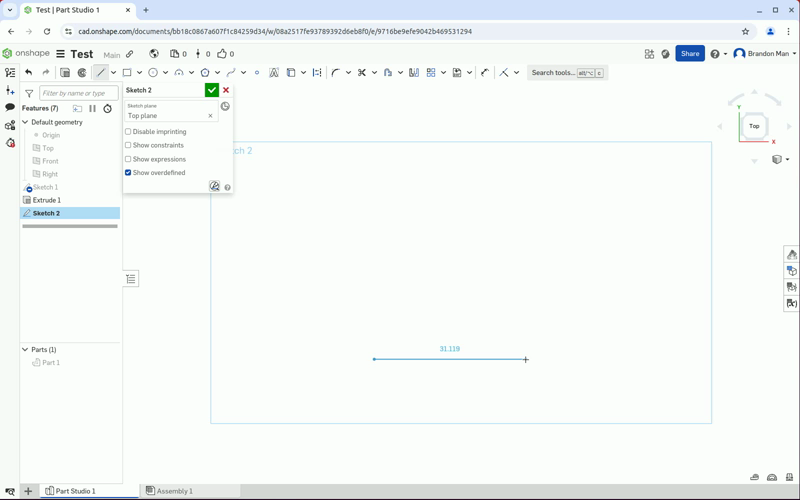
key_down(shift)
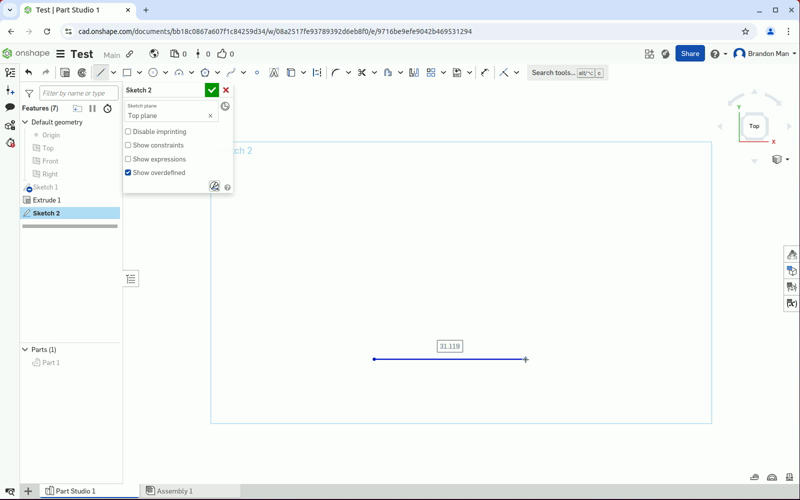
mouse_move(525, 245)
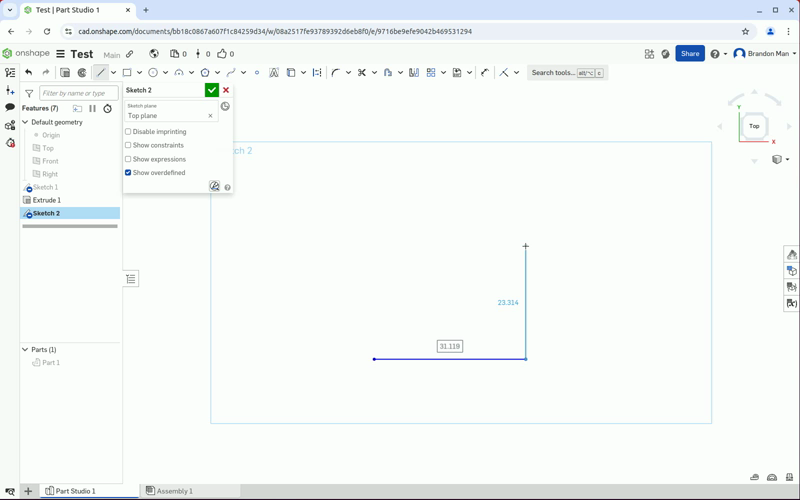
click(525, 245)
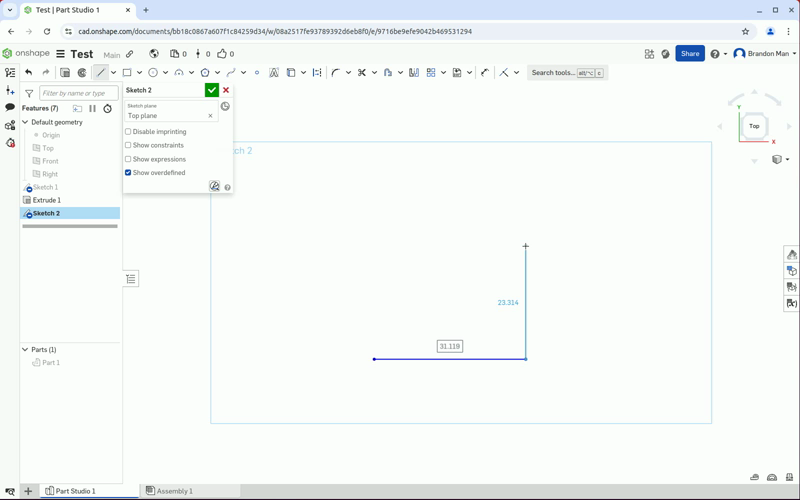
key_up(shift)
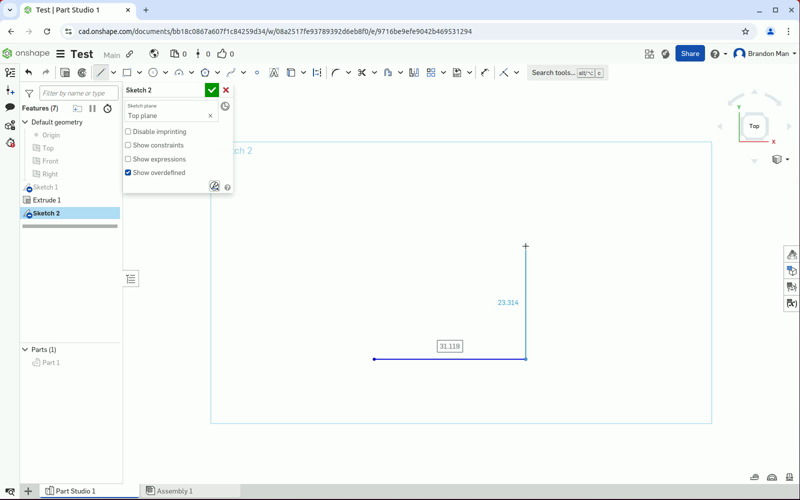
key_down(shift)
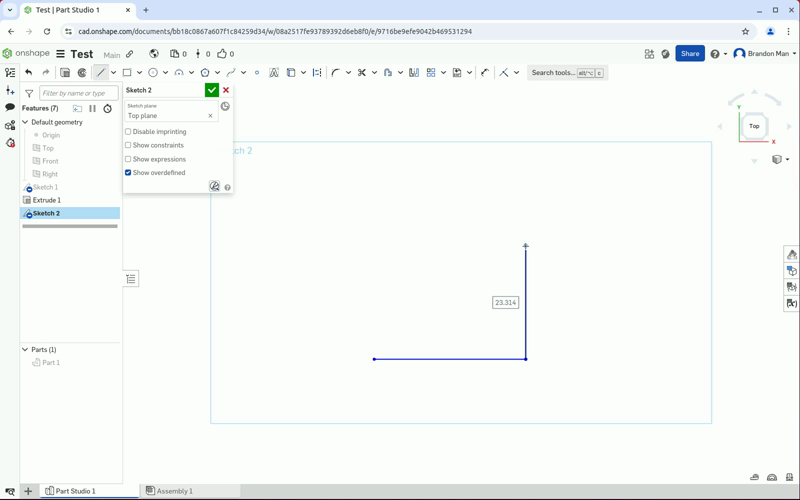
mouse_move(374, 245)
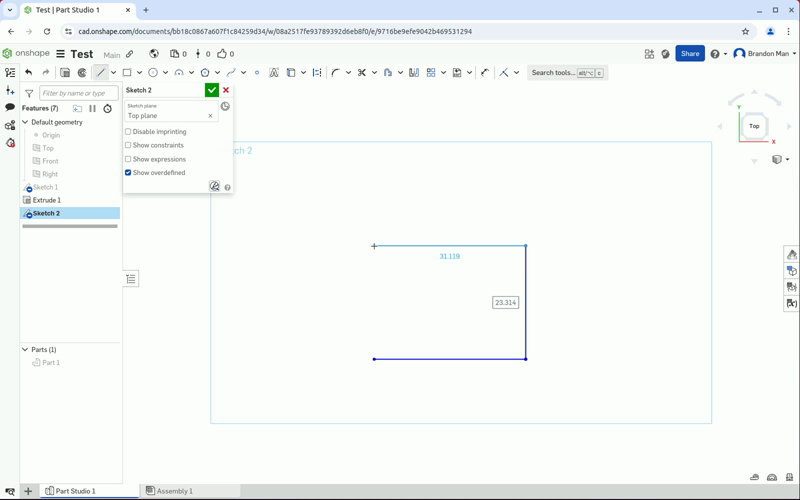
click(374, 245)
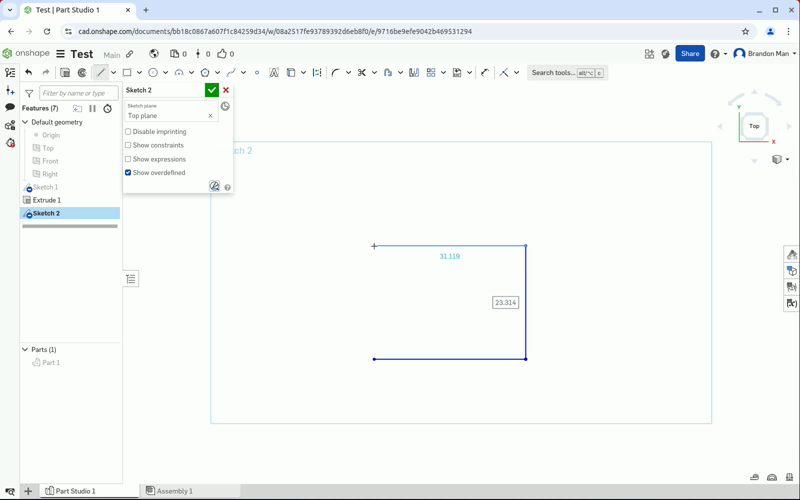
key_up(shift)
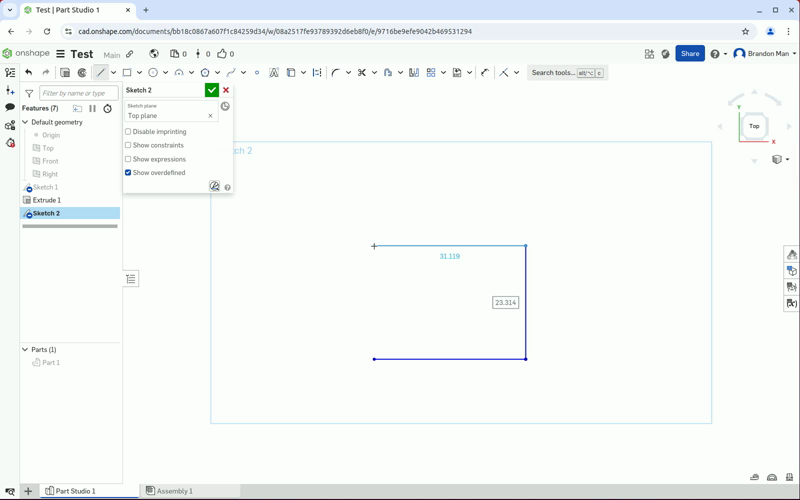
key_down(shift)
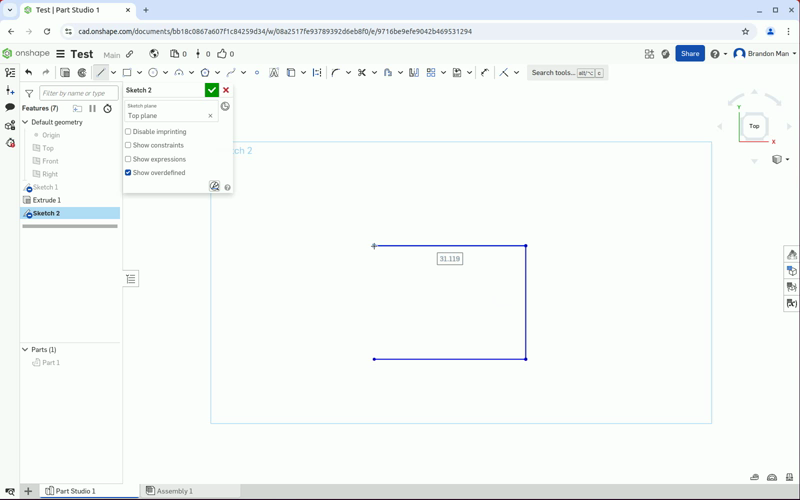
mouse_move(374, 359)
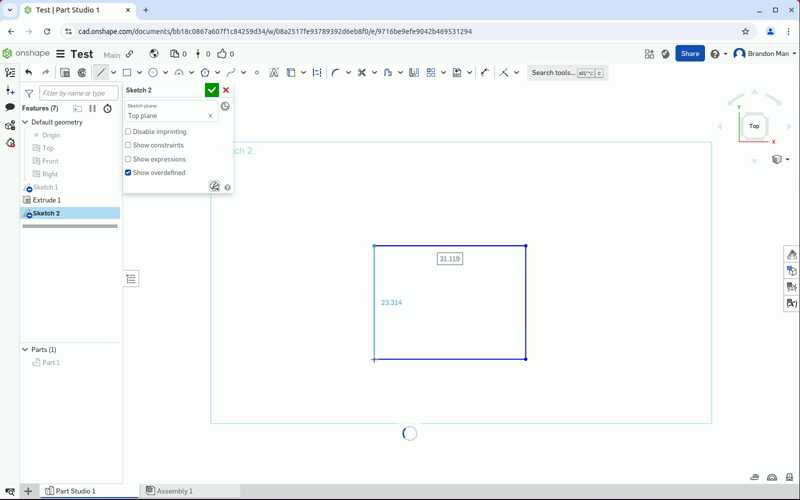
key_up(shift)
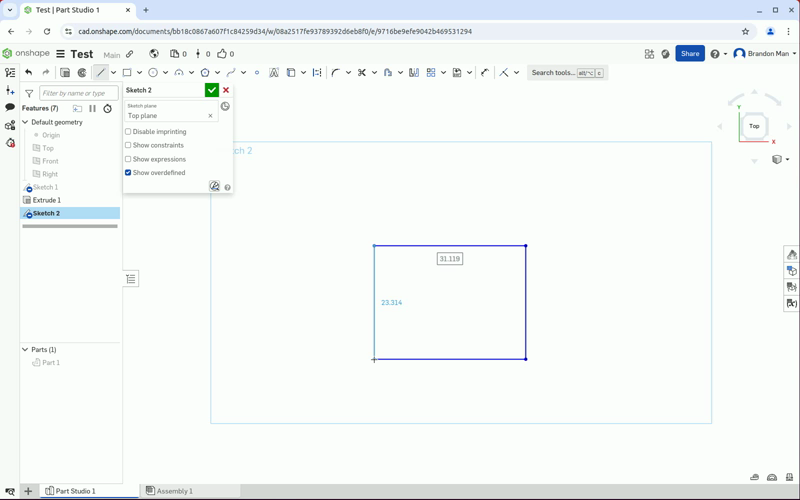
click(374, 359)
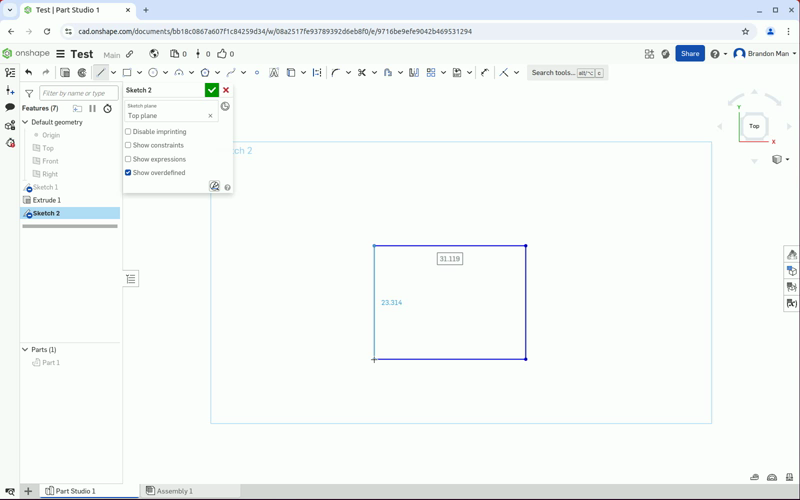
key(esc)
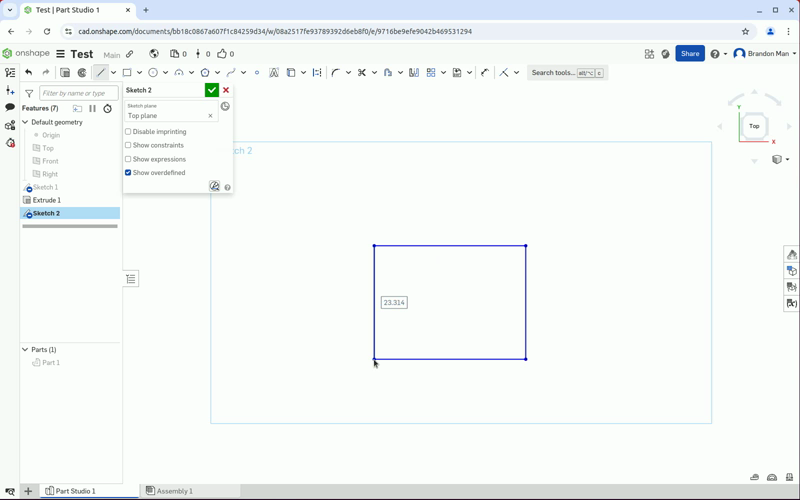
key(c)
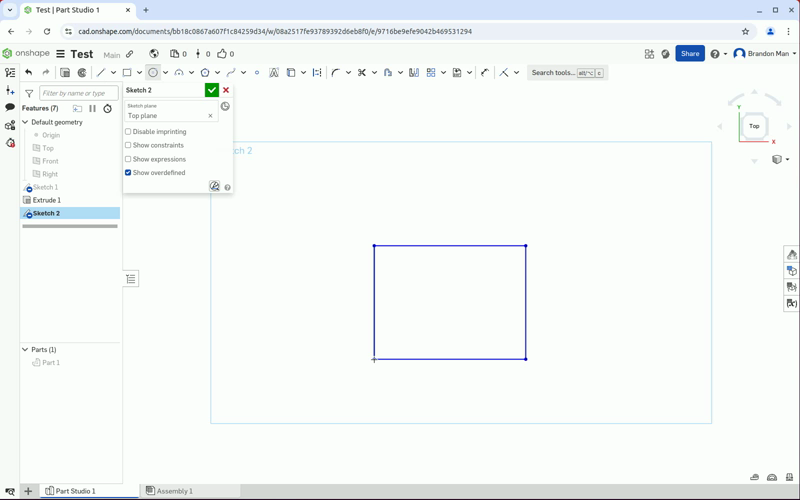
key_down(shift)
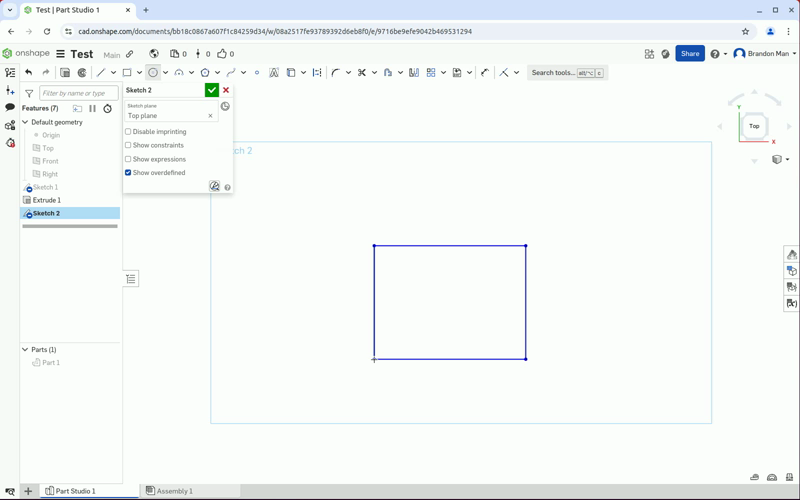
mouse_move(385, 303)
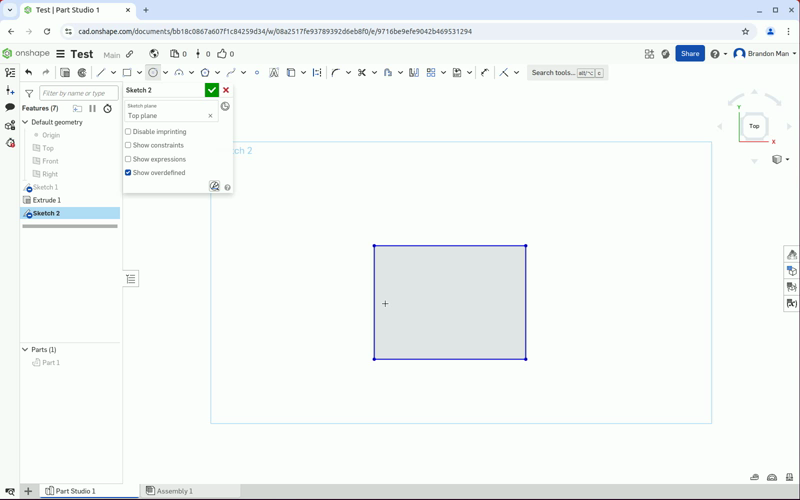
click(385, 303)
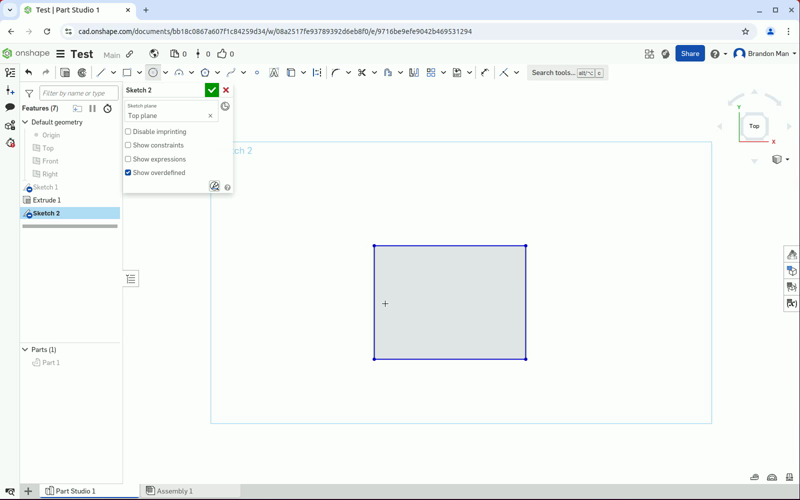
key_up(shift)
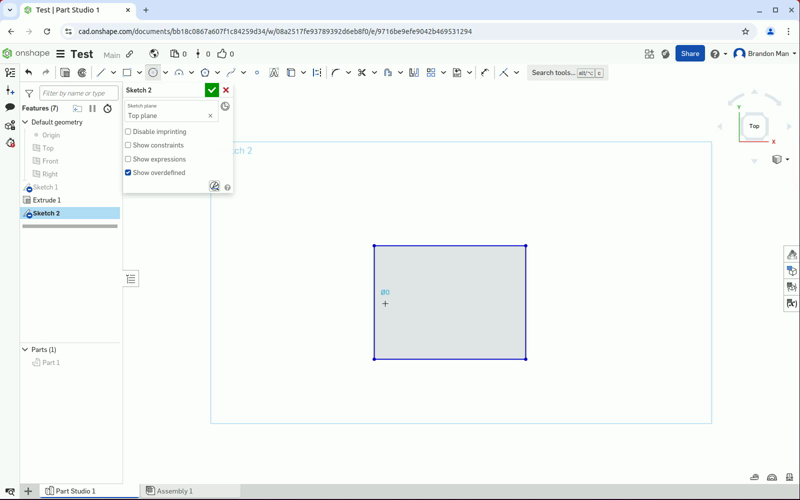
mouse_move(388, 303)
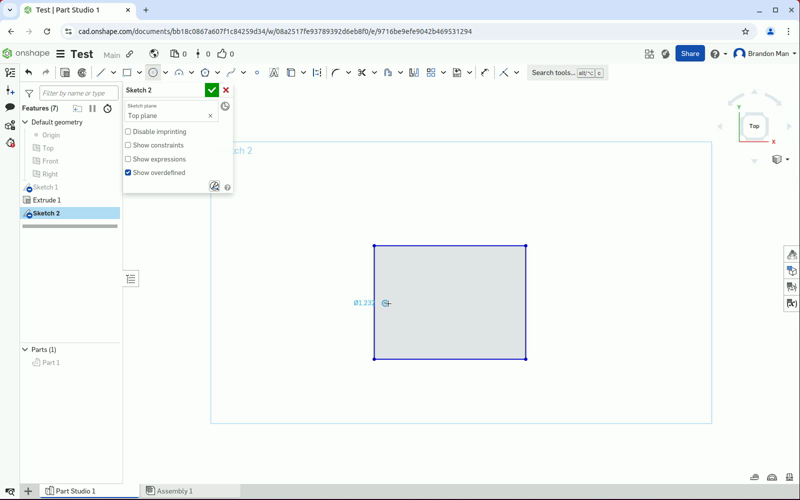
click(388, 303)
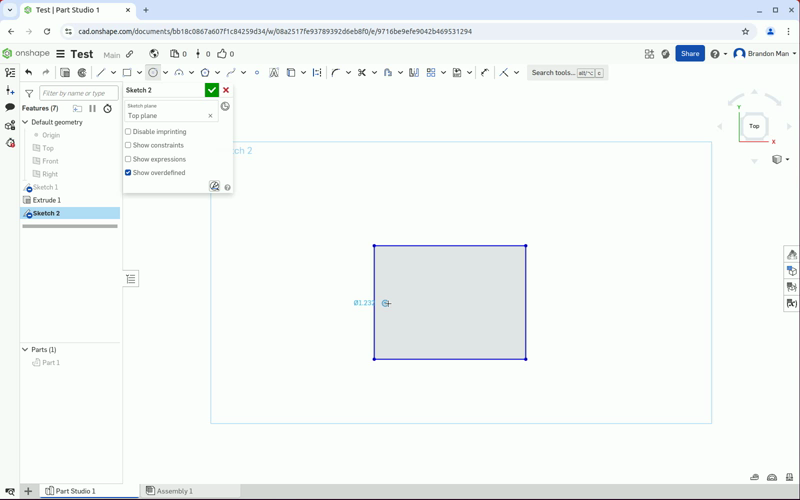
key(esc)
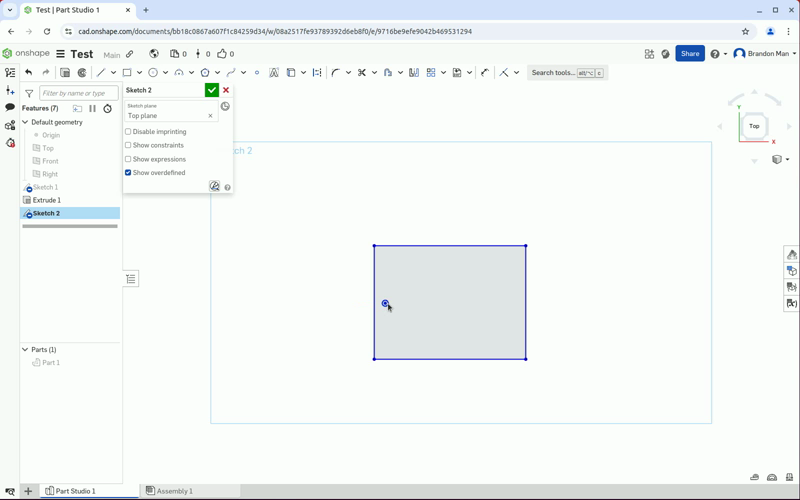
key(l)
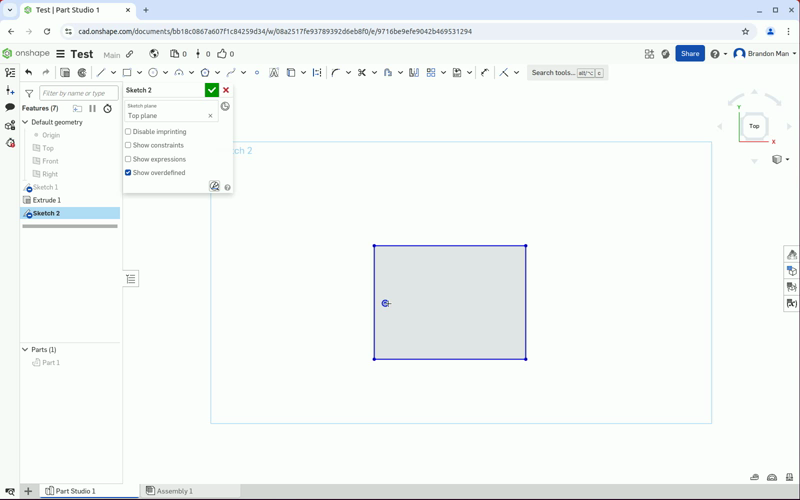
key_down(shift)
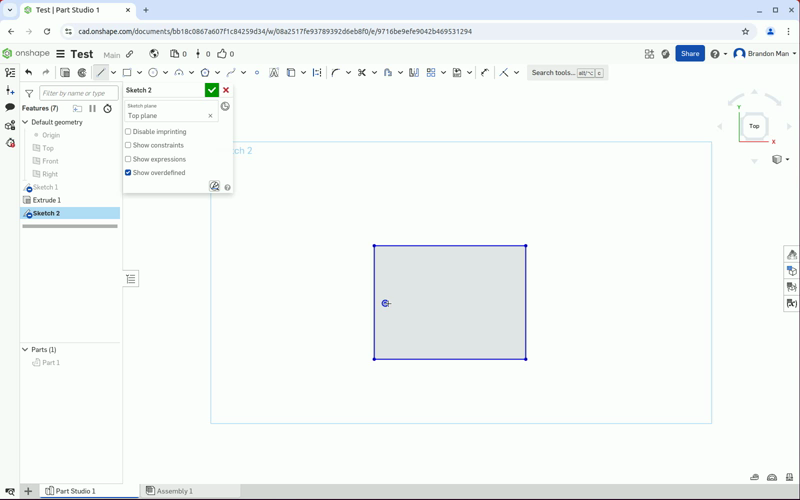
mouse_move(394, 357)
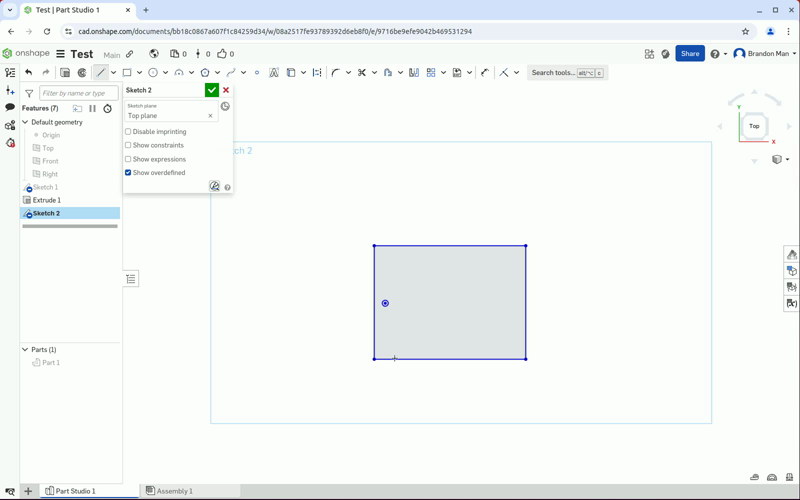
click(394, 357)
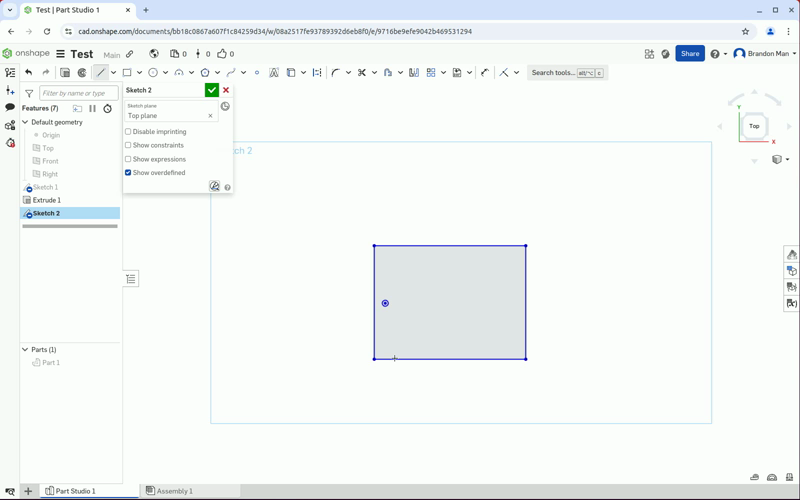
key_up(shift)
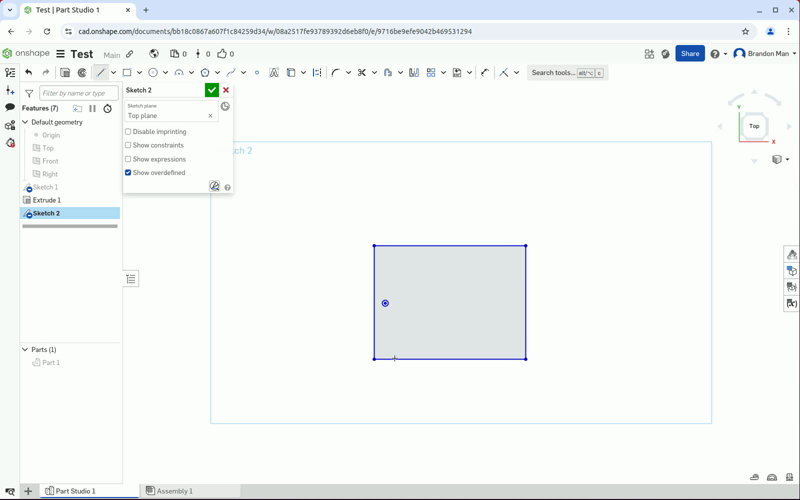
key_down(shift)
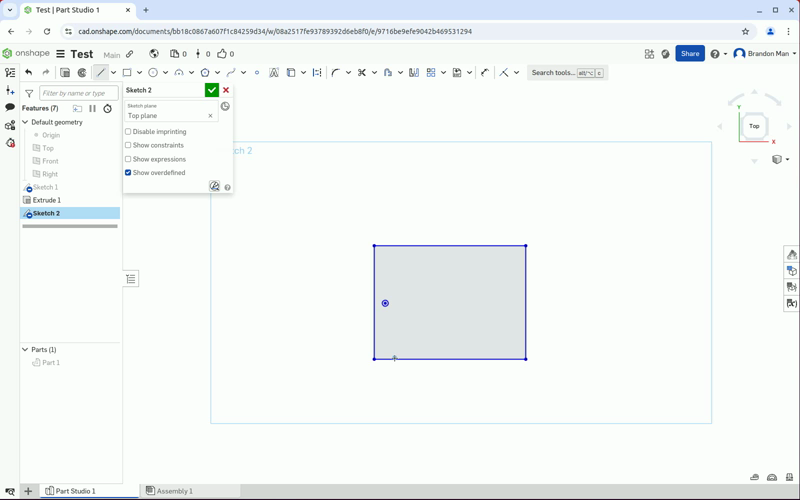
mouse_move(505, 357)
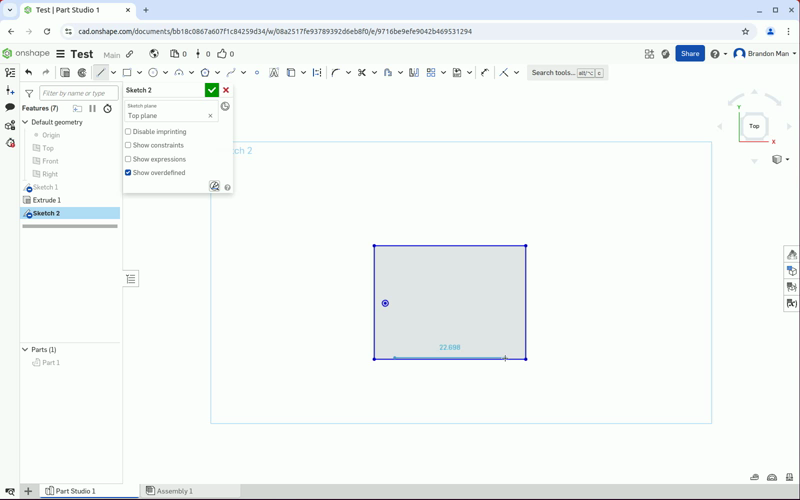
click(505, 357)
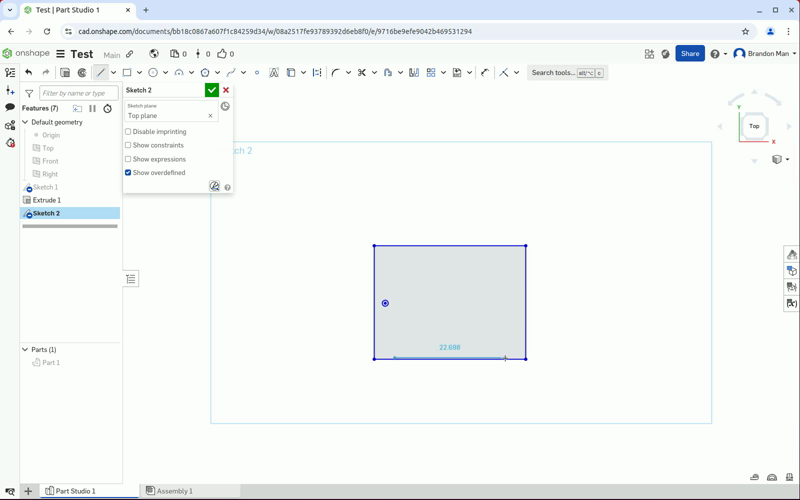
key_up(shift)
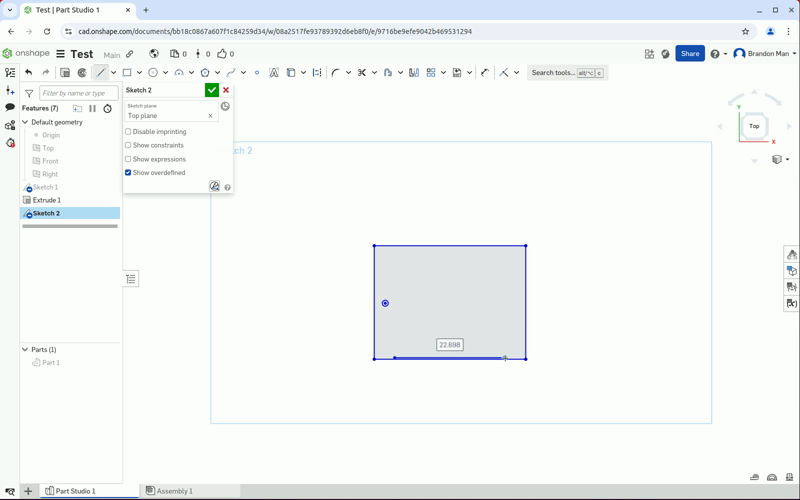
key_down(shift)
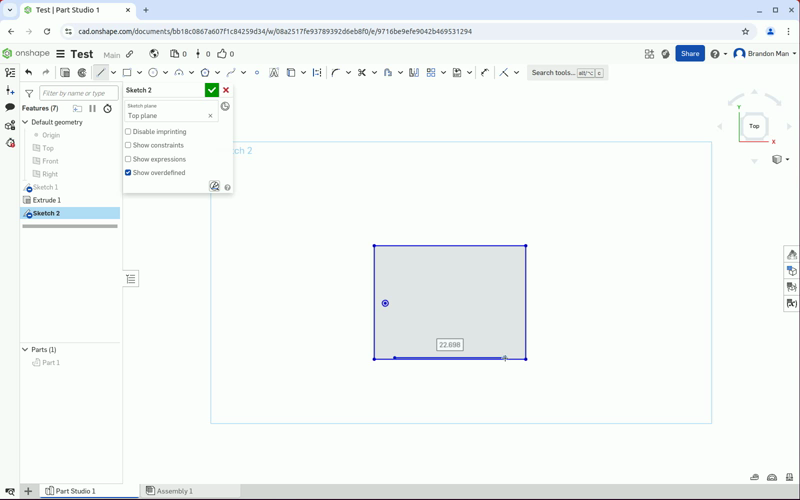
mouse_move(505, 247)
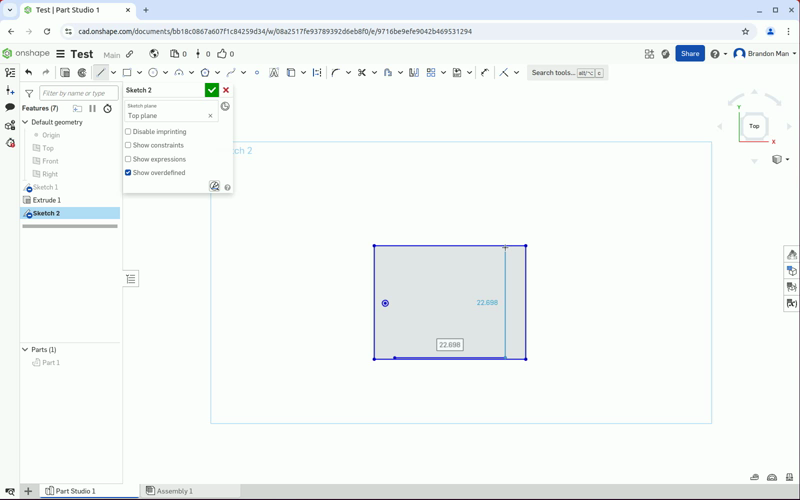
click(505, 247)
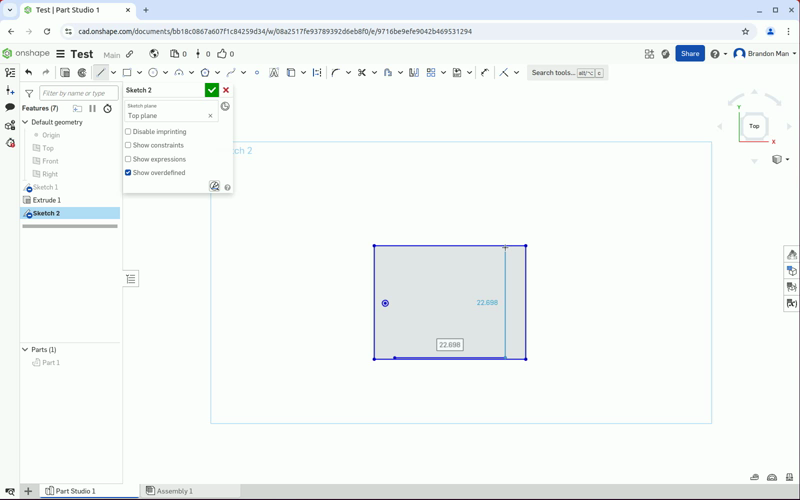
key_up(shift)
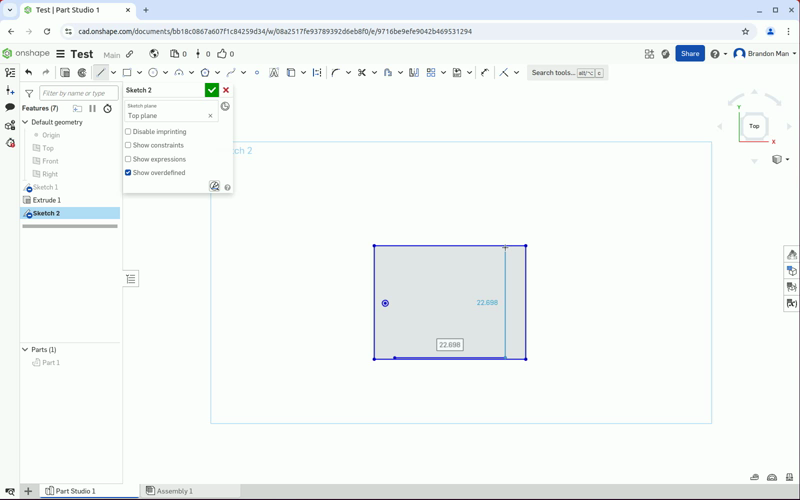
key_down(shift)
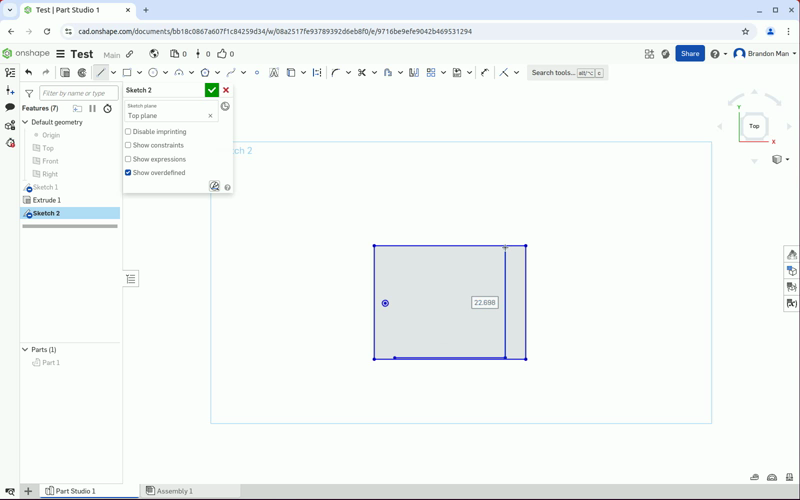
mouse_move(394, 247)
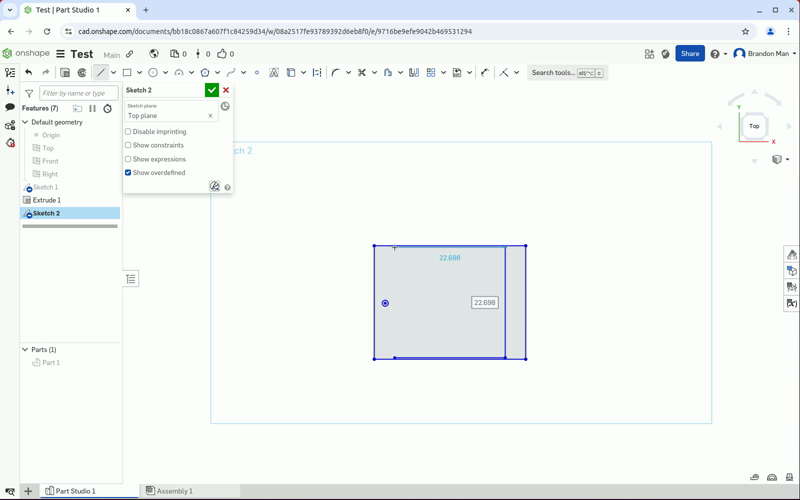
click(394, 247)
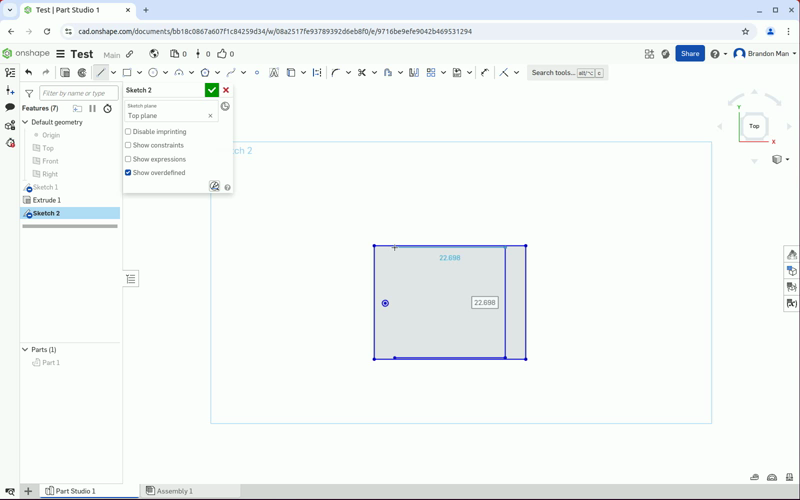
key_up(shift)
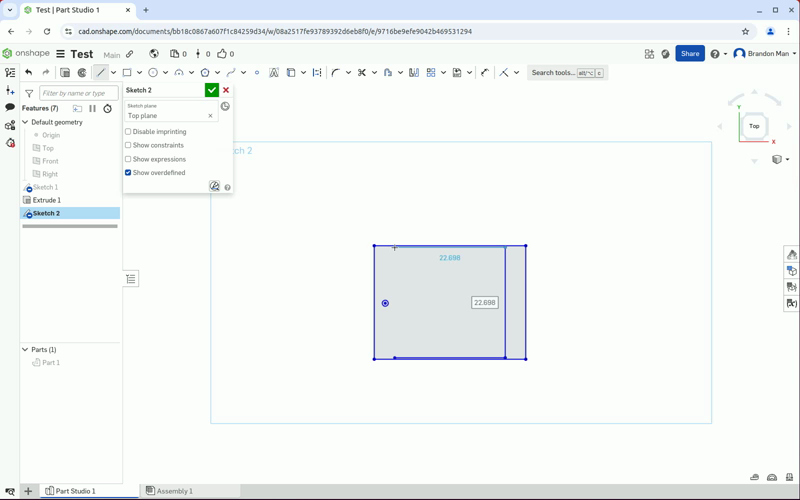
key_down(shift)
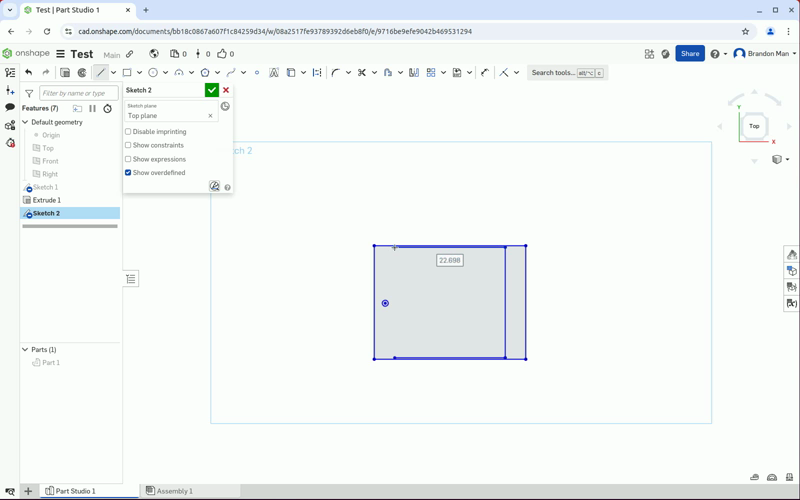
mouse_move(394, 357)
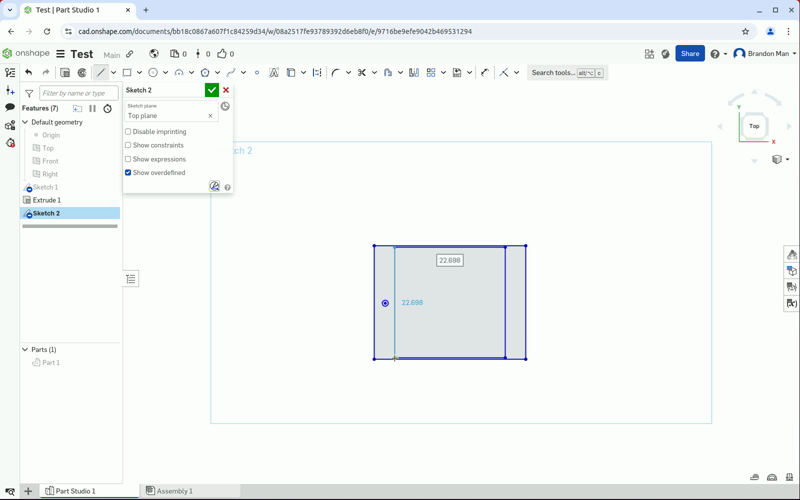
key_up(shift)
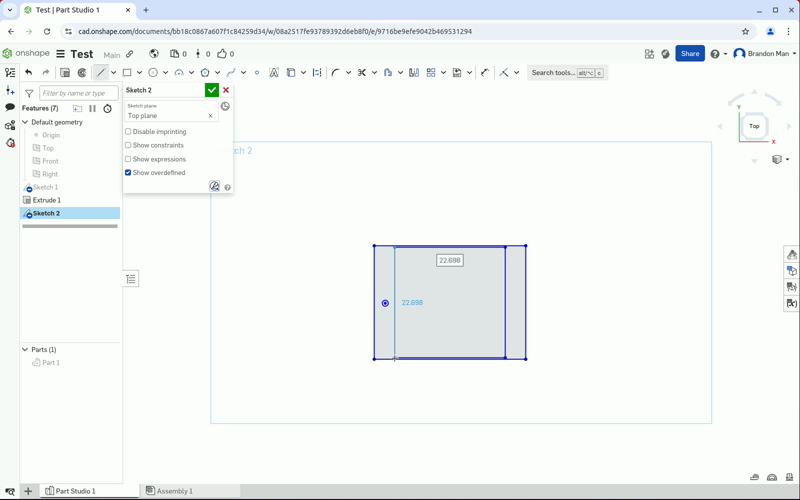
click(394, 357)
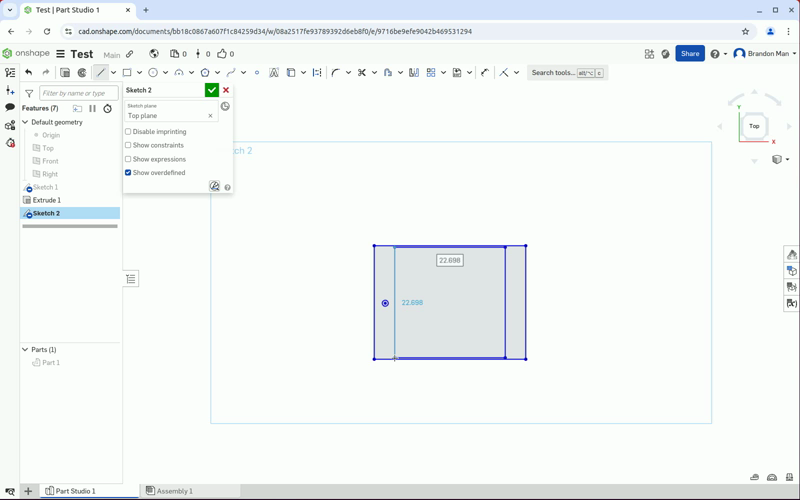
key(esc)
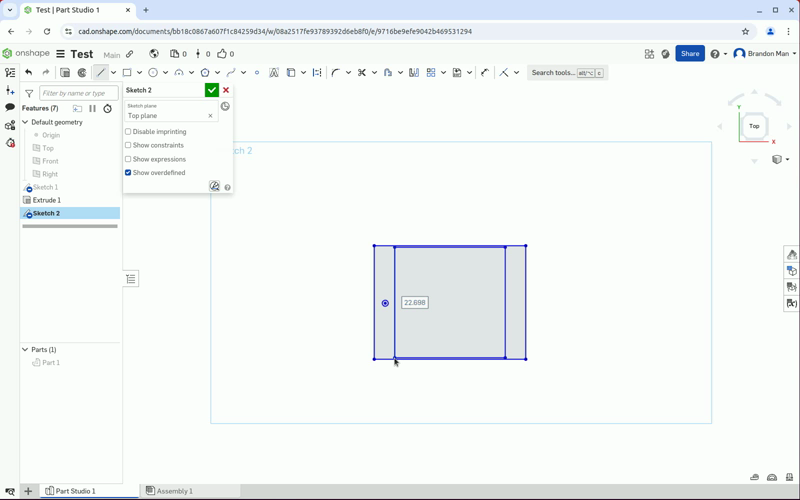
key(c)
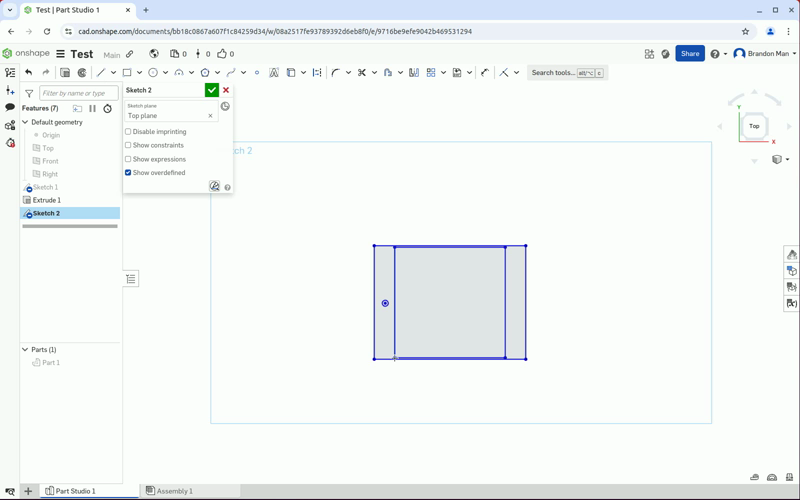
key_down(shift)
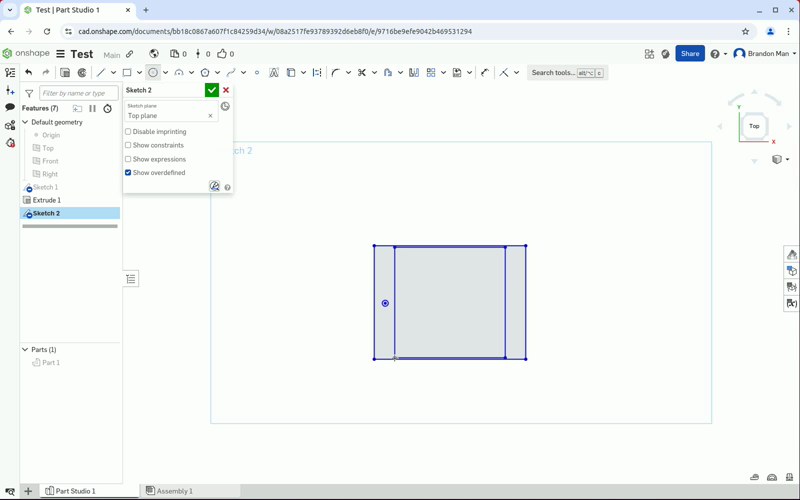
mouse_move(514, 303)
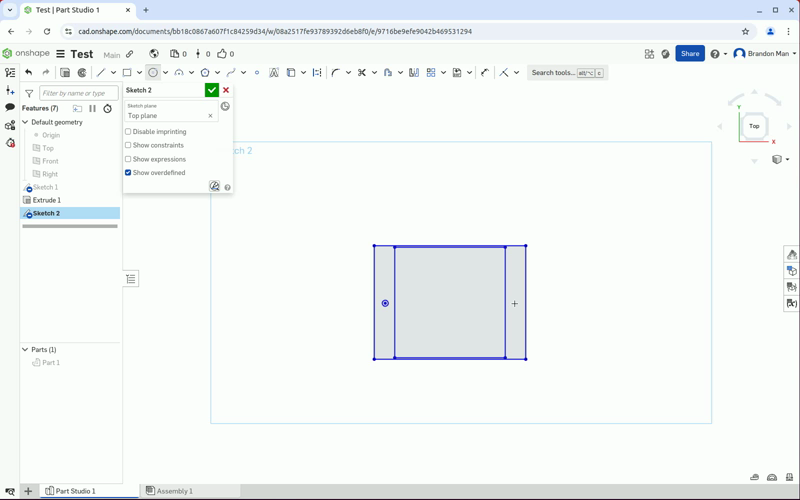
click(514, 303)
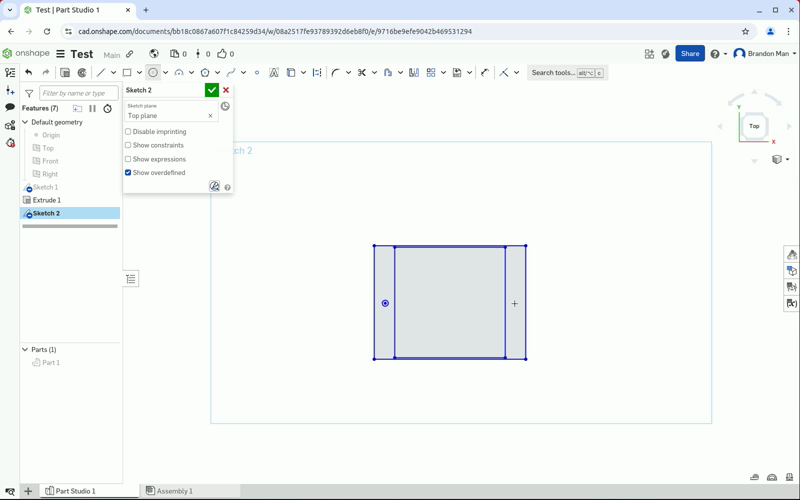
key_up(shift)
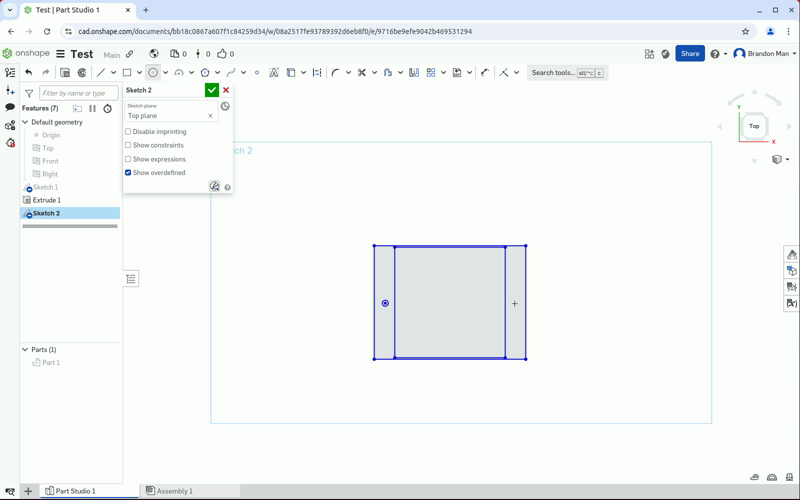
mouse_move(518, 303)
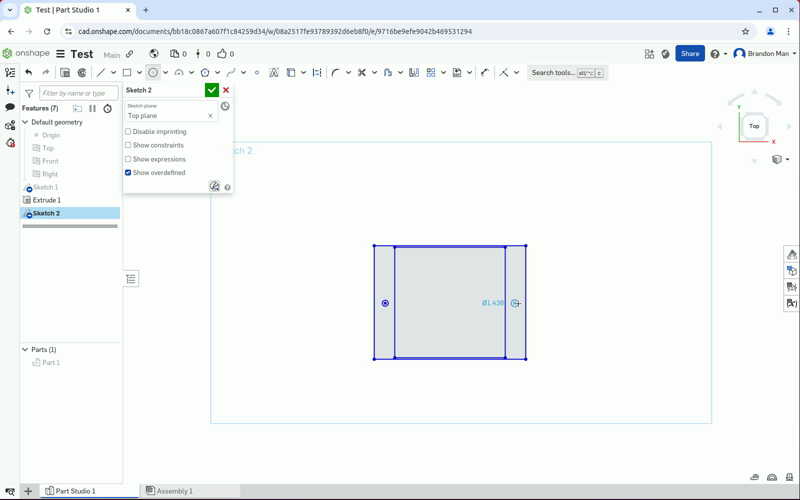
click(518, 303)
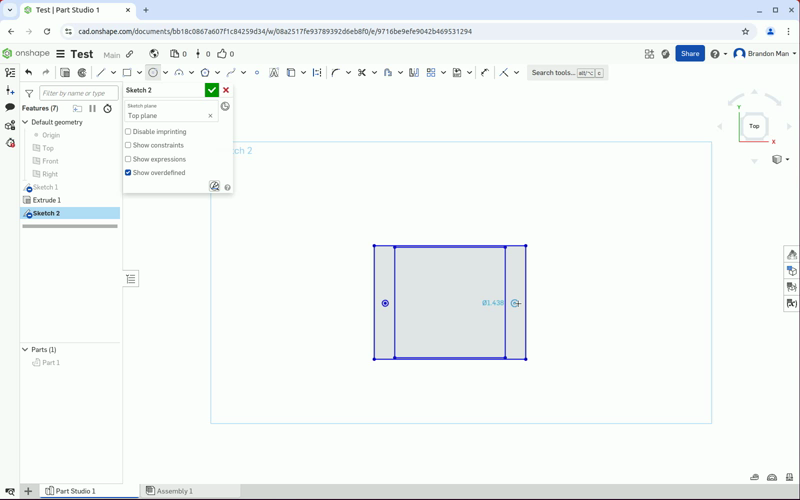
key(esc)
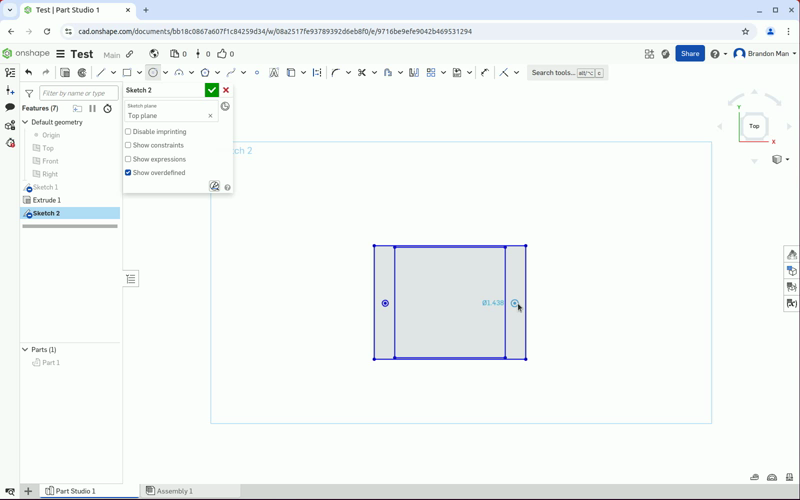
mouse_move(388, 311)
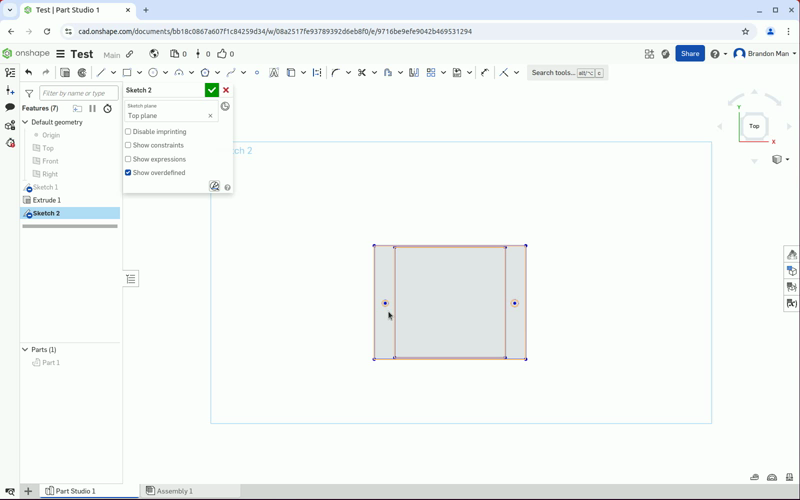
click(388, 311)
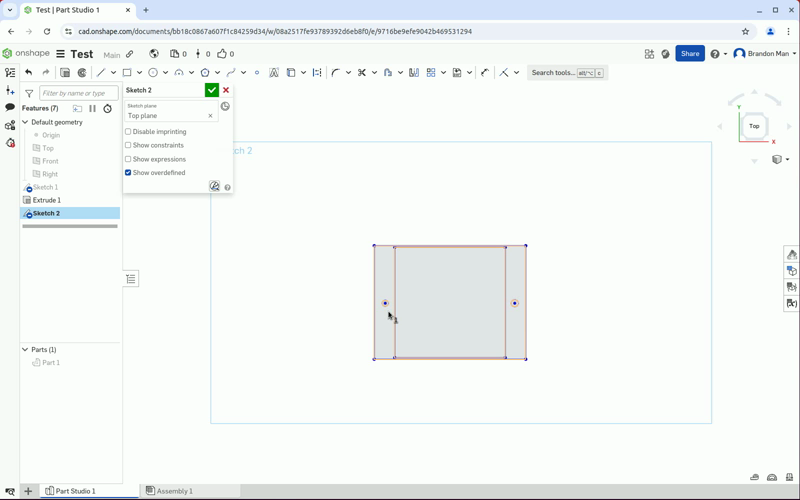
mouse_move(73, 352)
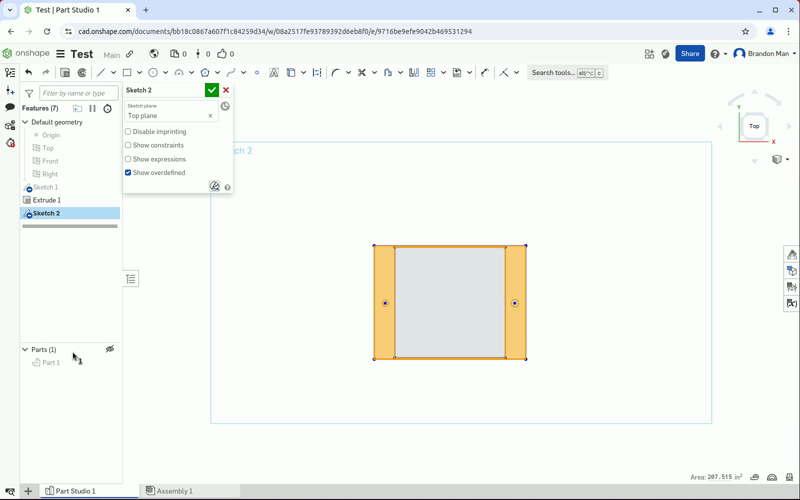
key(shift+y)
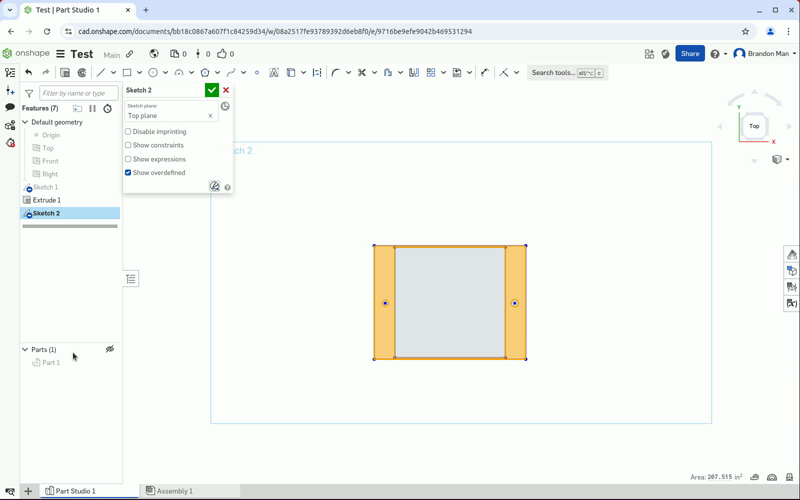
key(shift+e)
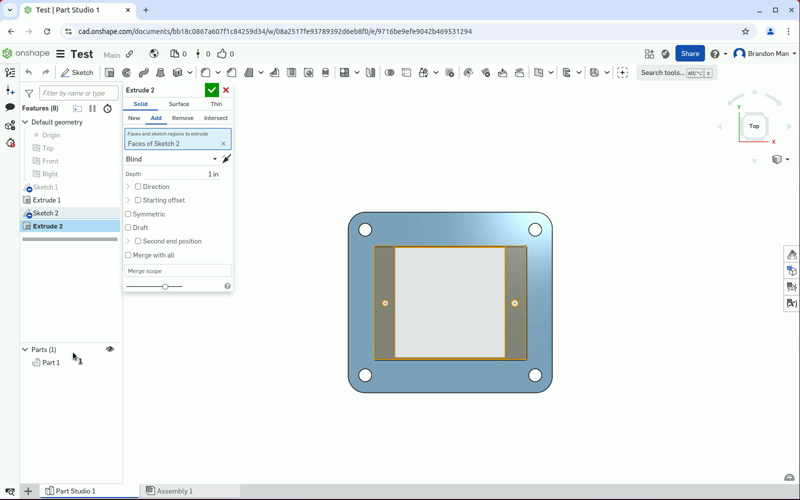
mouse_move(143, 106)
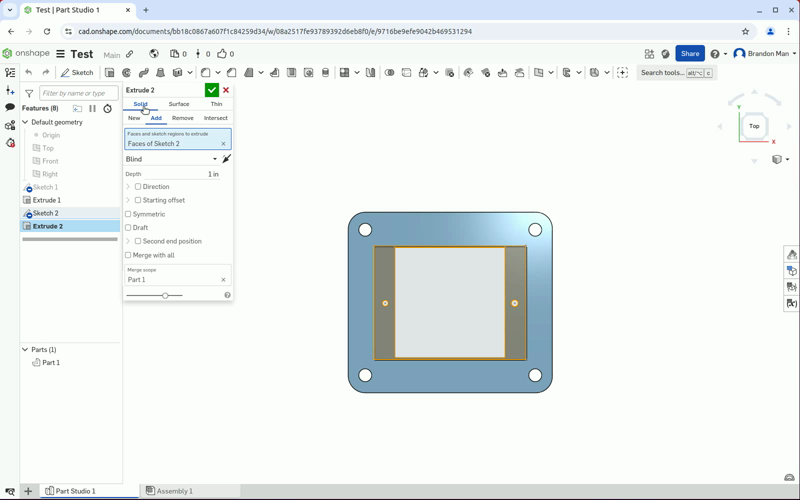
click(143, 106)
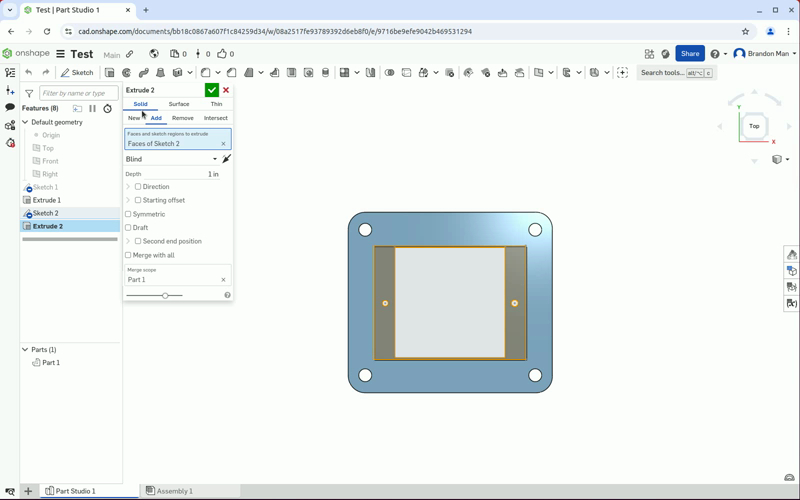
mouse_move(137, 120)
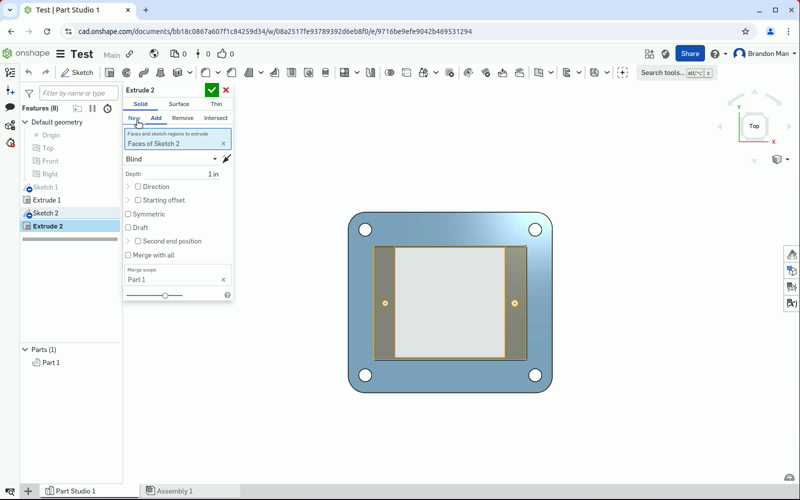
click(137, 120)
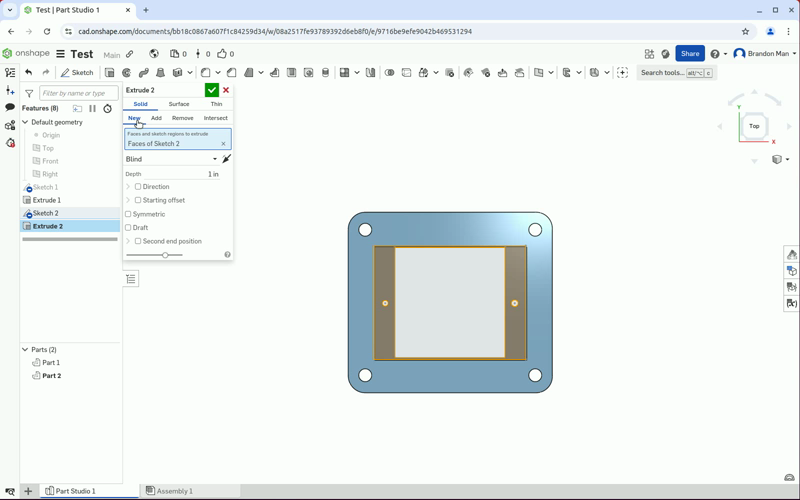
key(tab, 4)
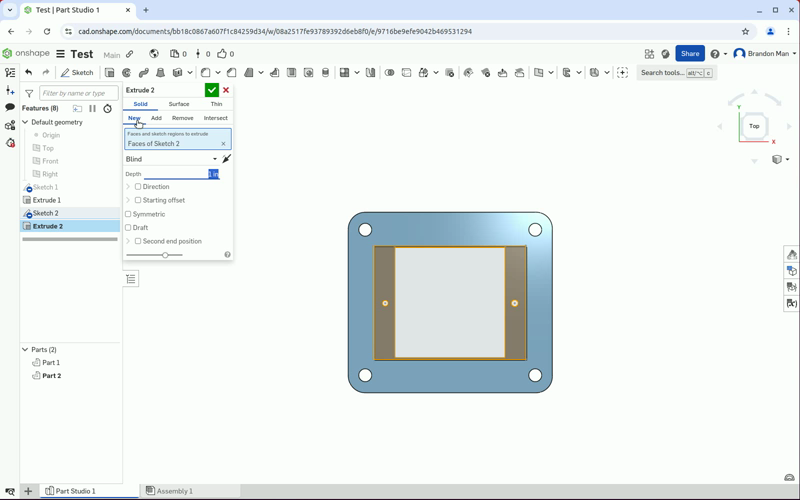
text(2.889)
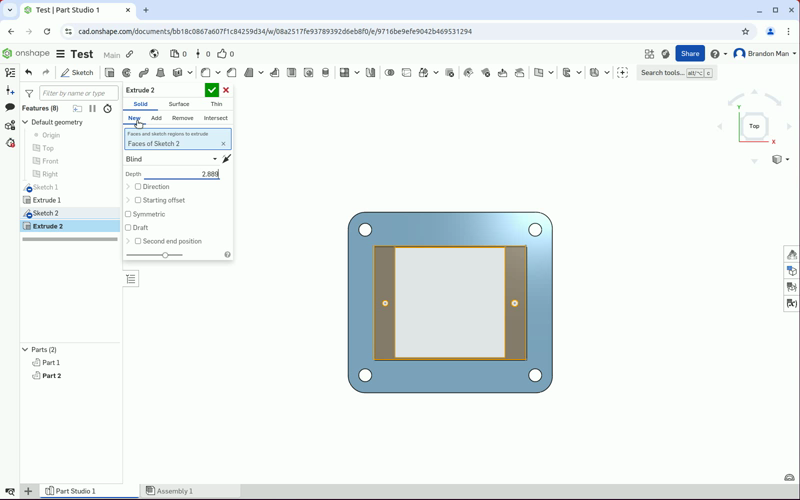
key(enter)
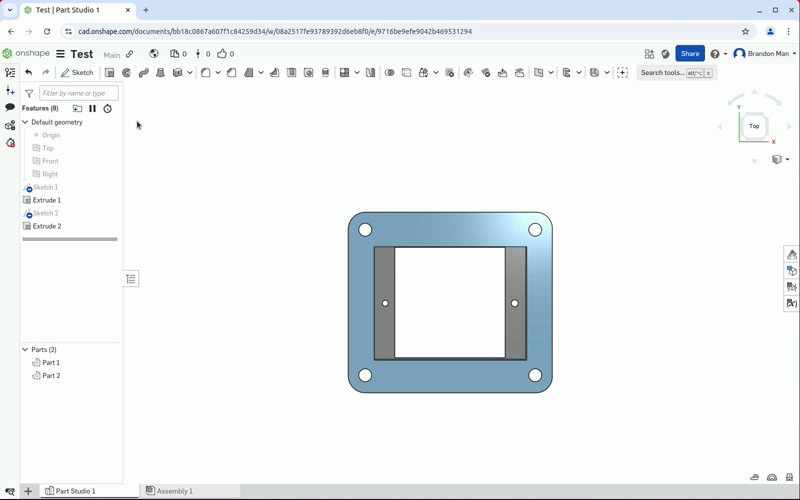
key(shift+h)
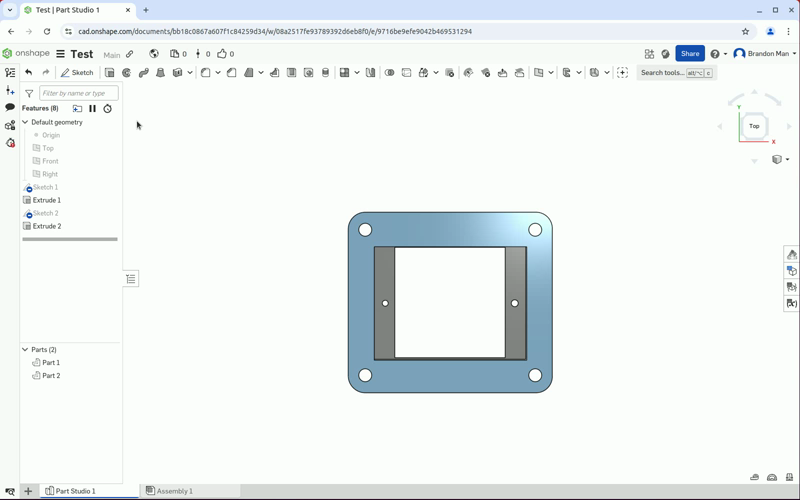
key(shift+h)
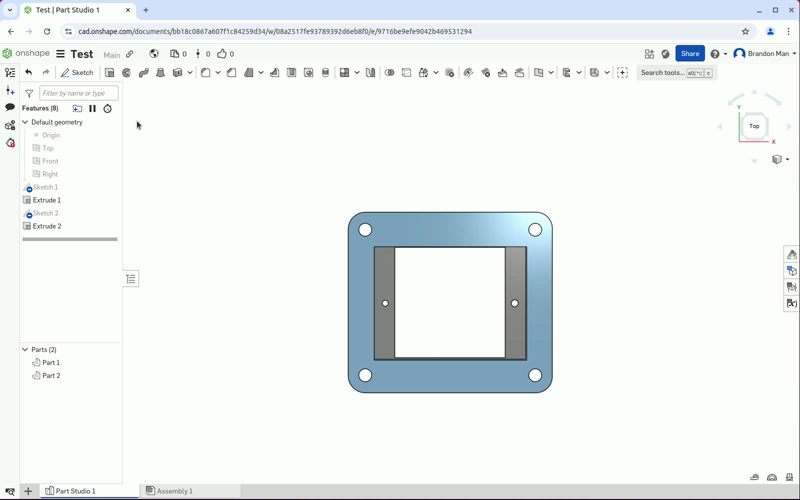
mouse_move(73, 189)
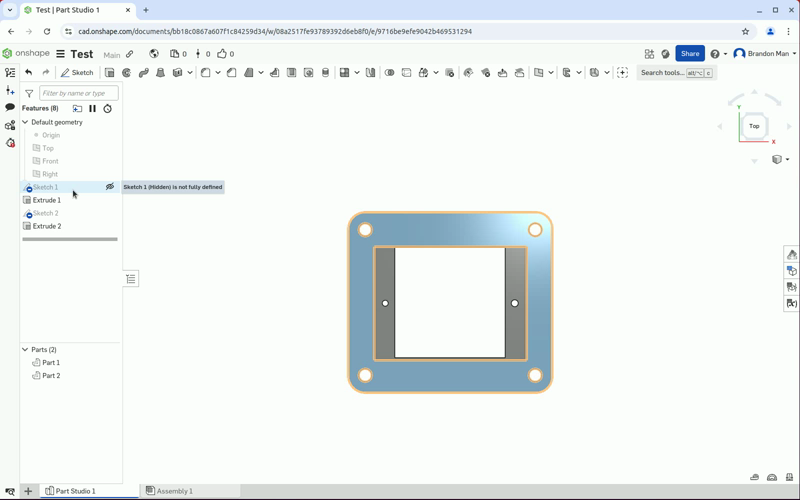
click(73, 189)
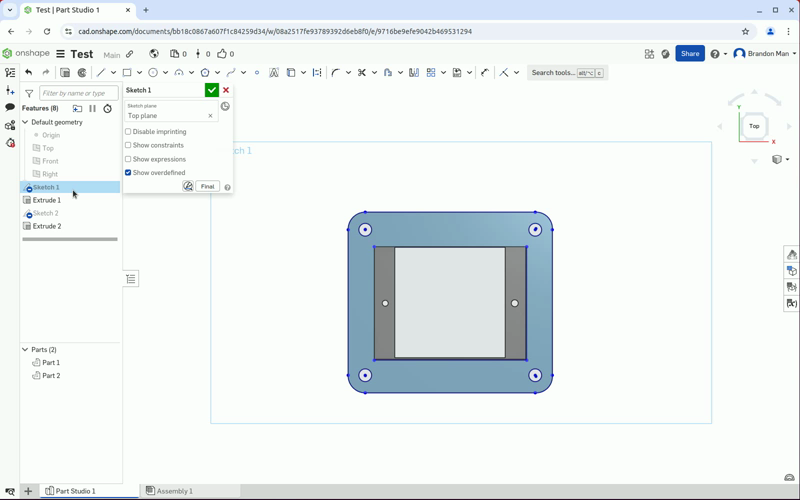
mouse_move(229, 92)
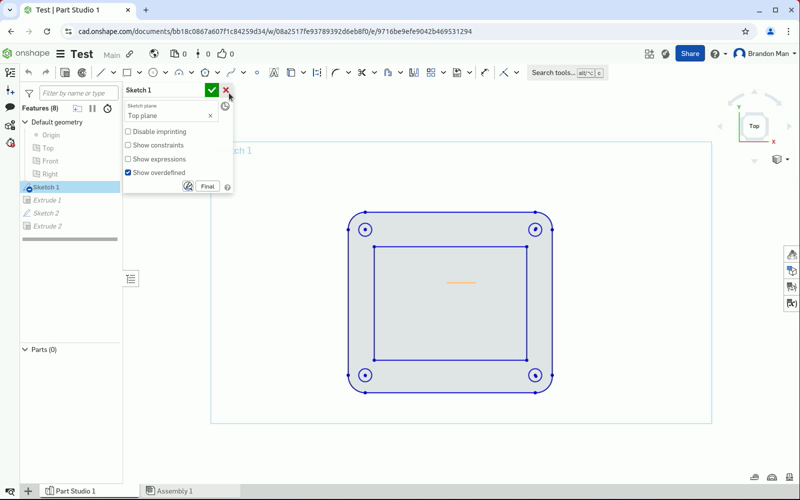
click(229, 92)
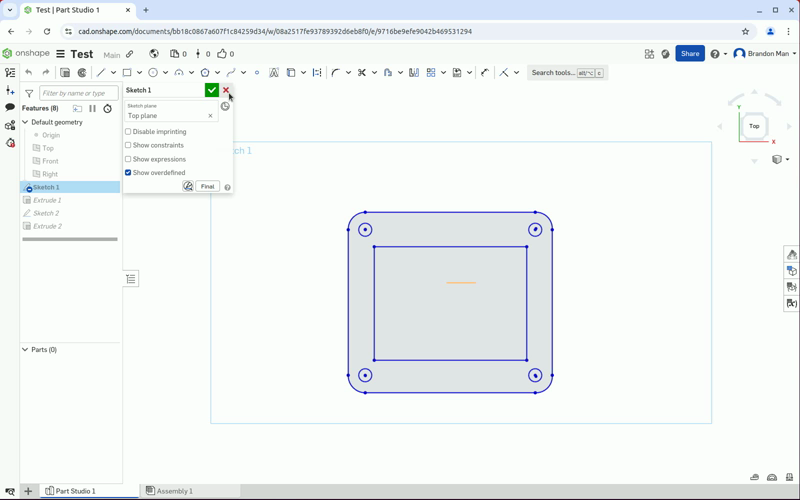
key(shift+s)
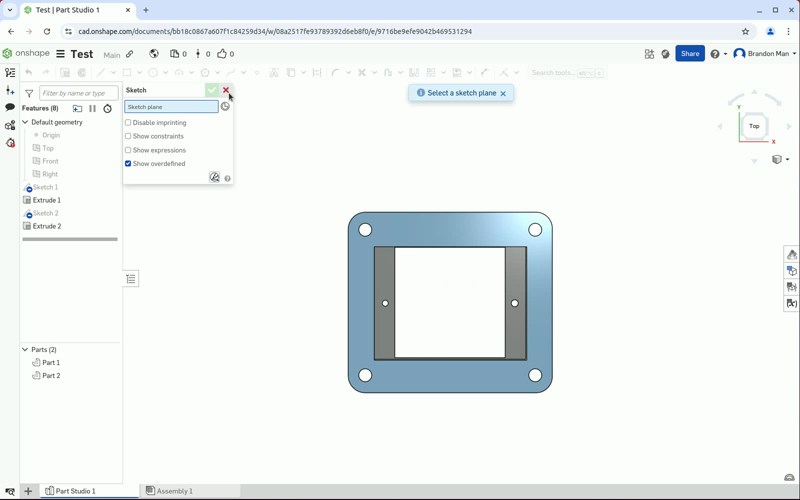
mouse_move(73, 150)
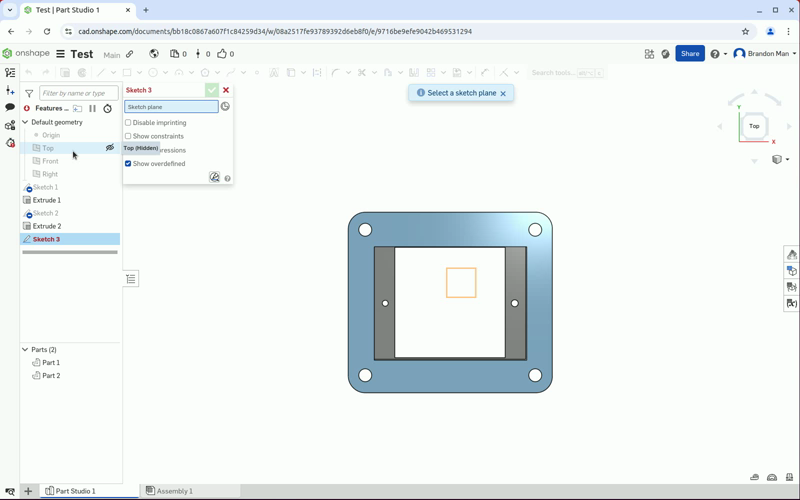
click(73, 150)
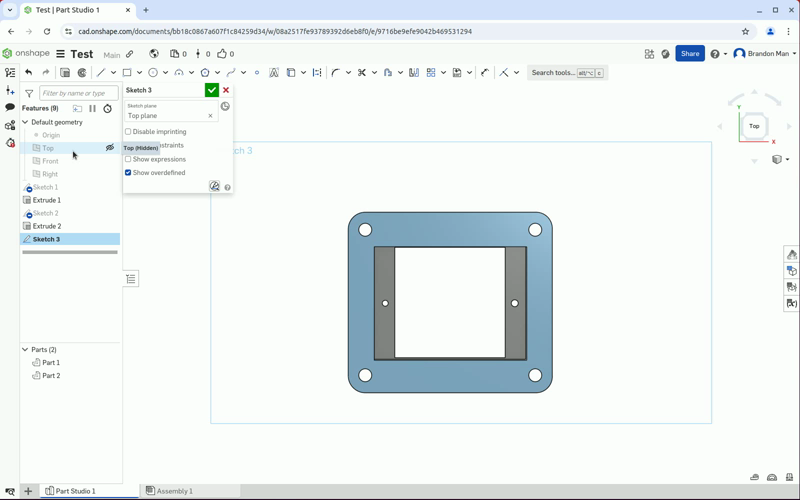
mouse_move(73, 352)
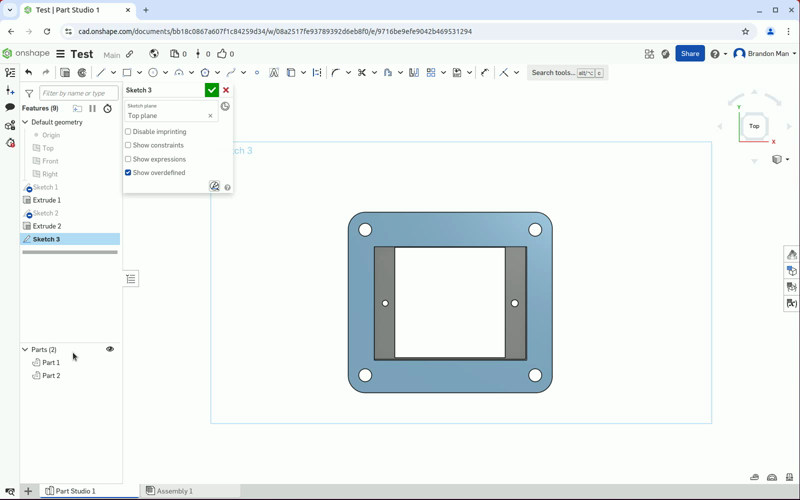
key(y)
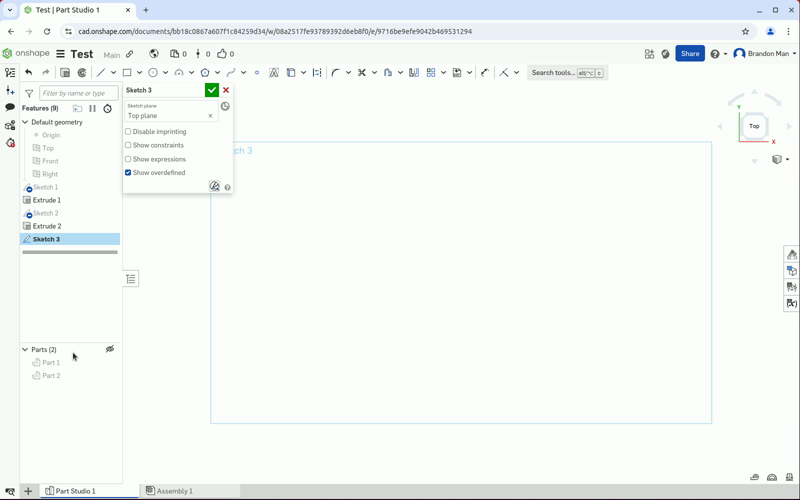
key(c)
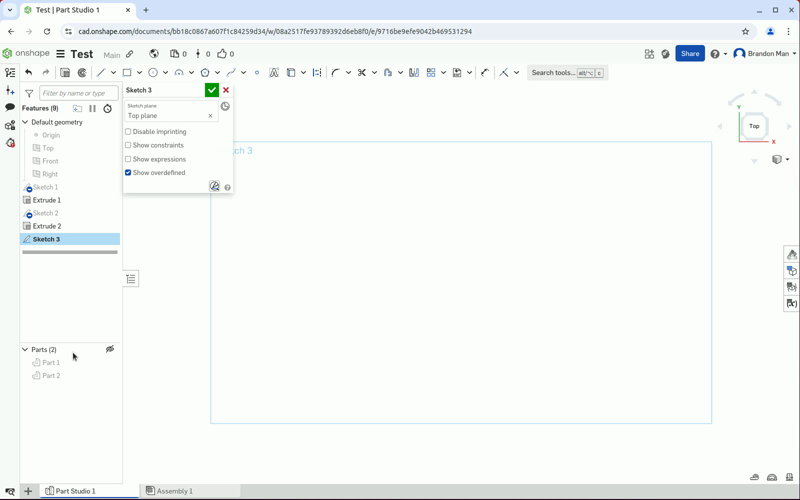
key_down(shift)
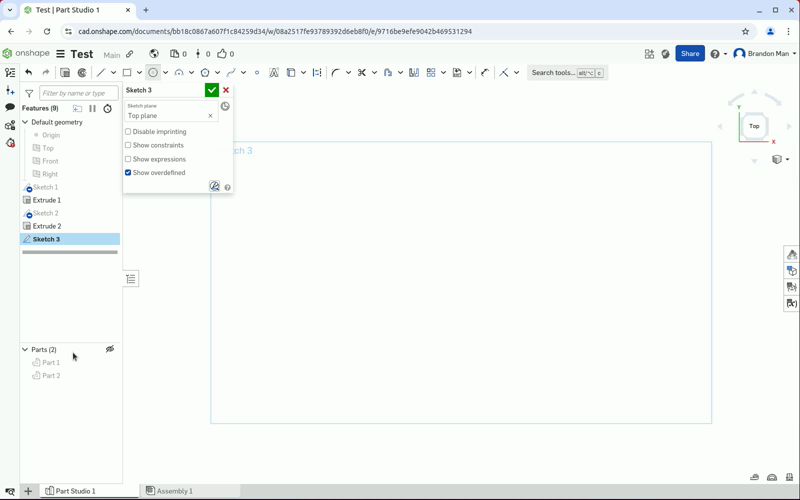
mouse_move(385, 303)
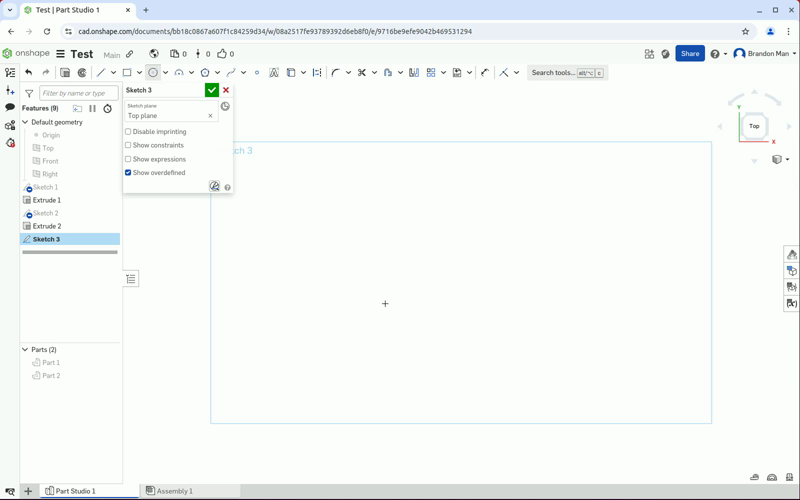
click(385, 303)
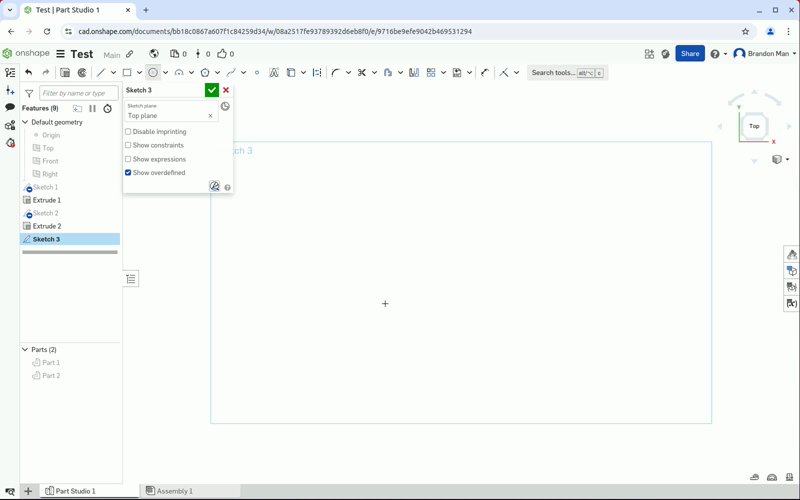
key_up(shift)
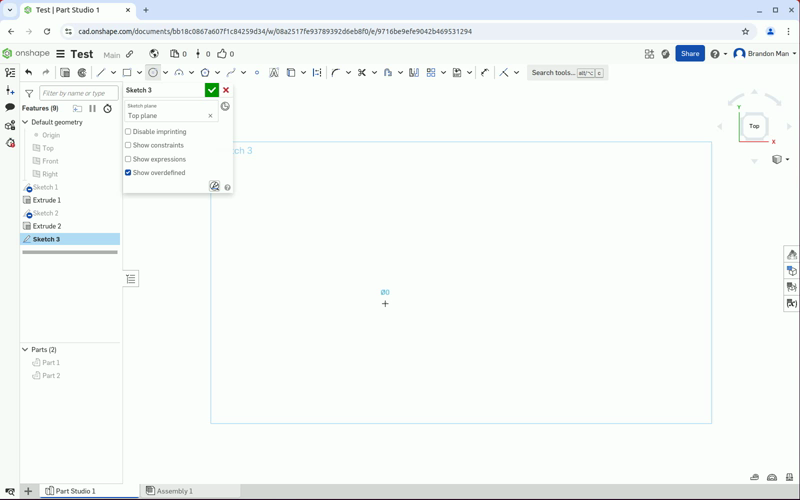
mouse_move(389, 303)
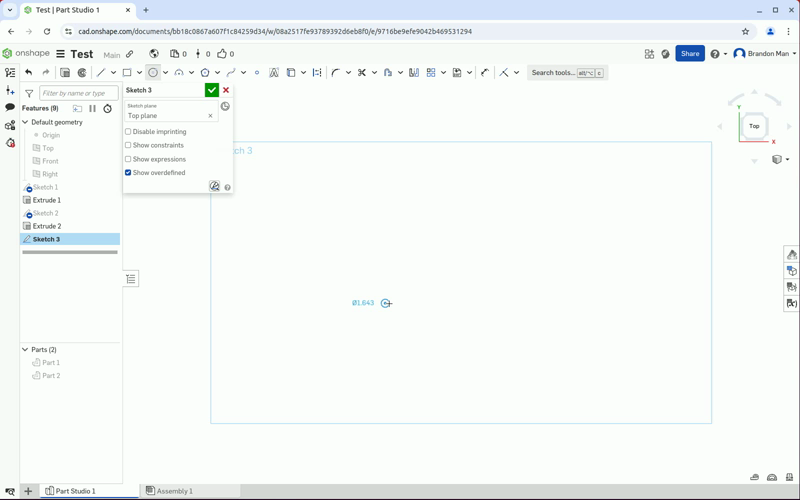
click(389, 303)
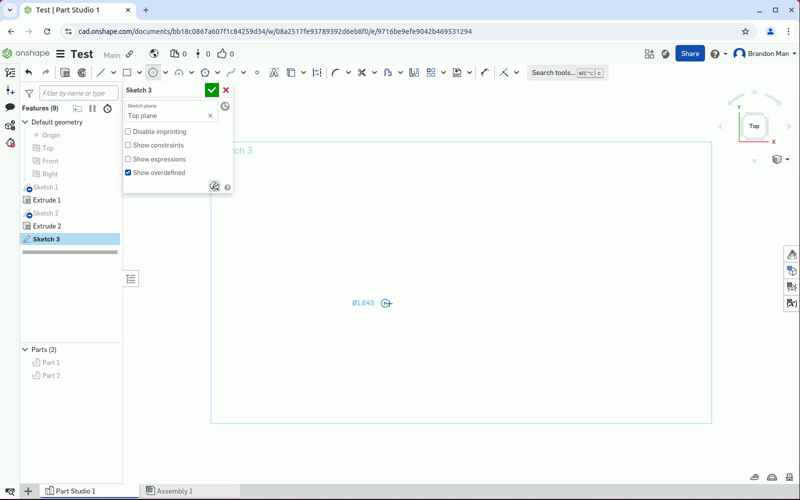
key(esc)
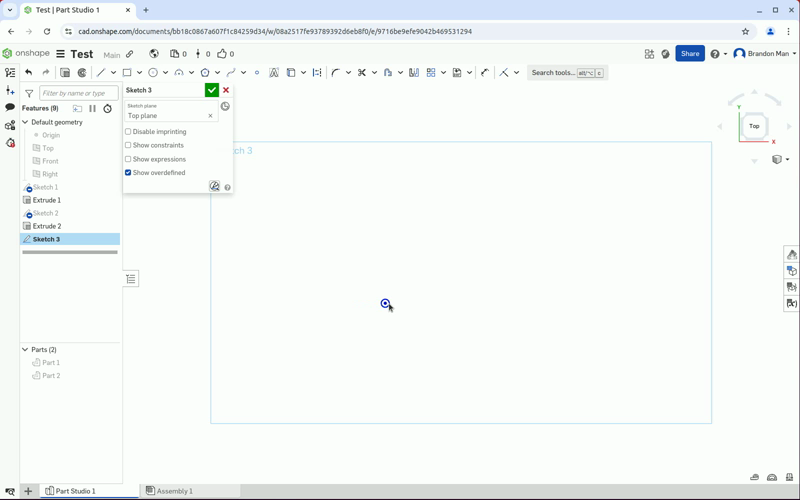
mouse_move(383, 302)
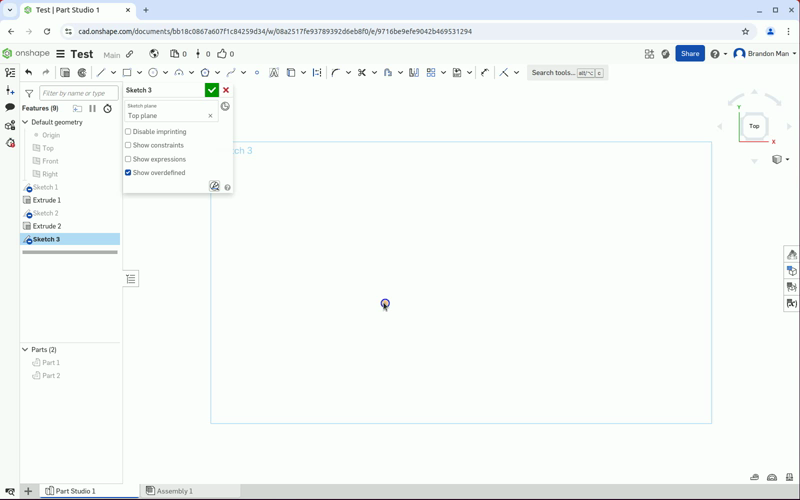
scroll(6)
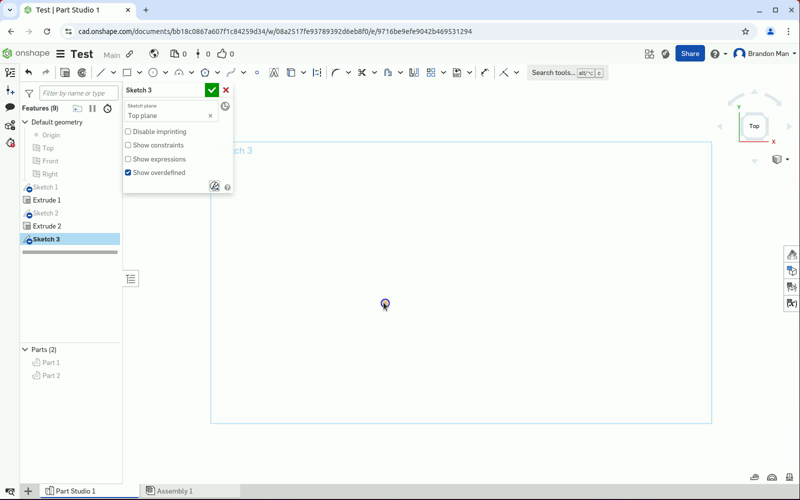
scroll(6)
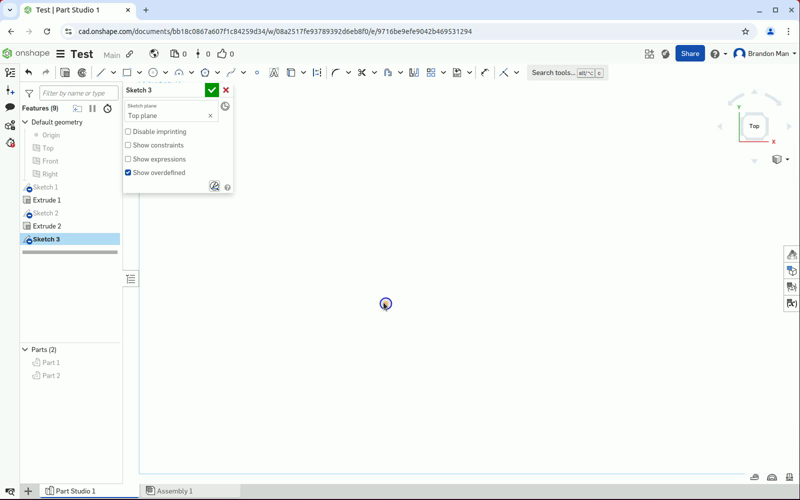
scroll(6)
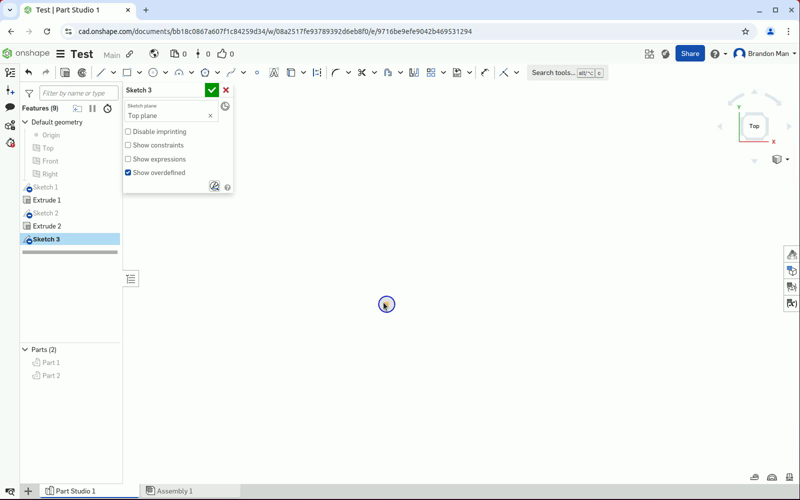
scroll(6)
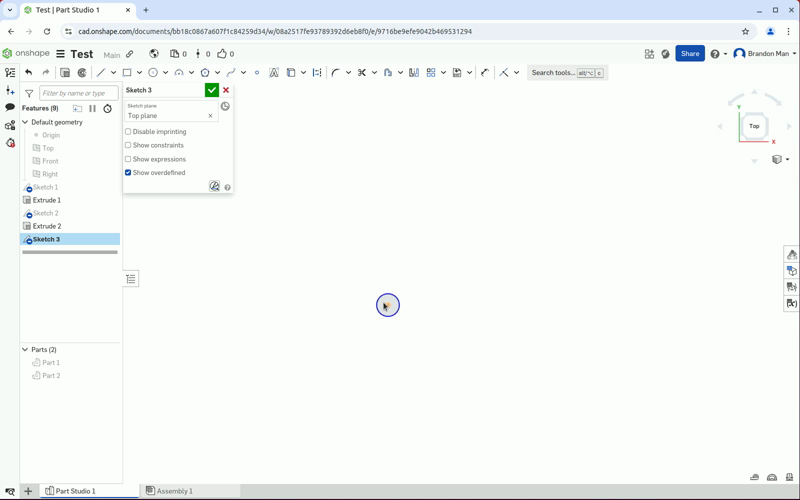
scroll(6)
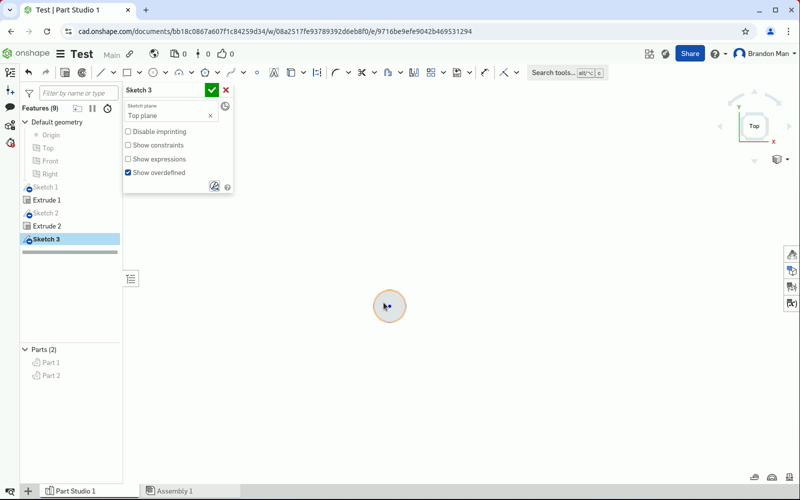
scroll(6)
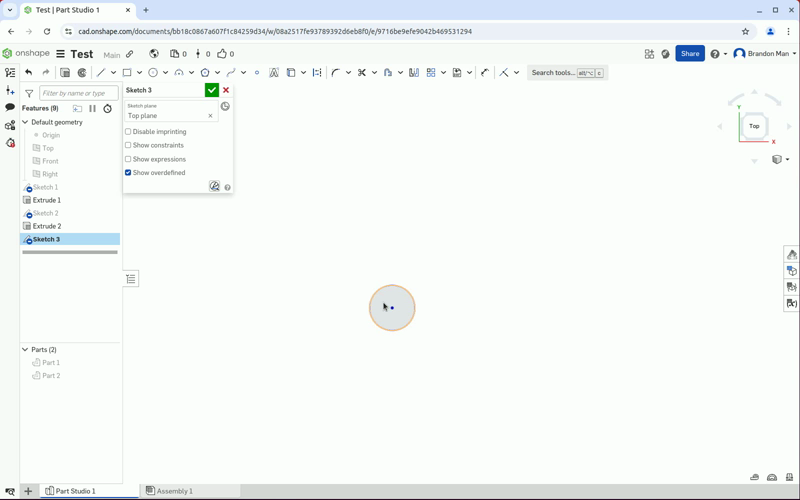
scroll(6)
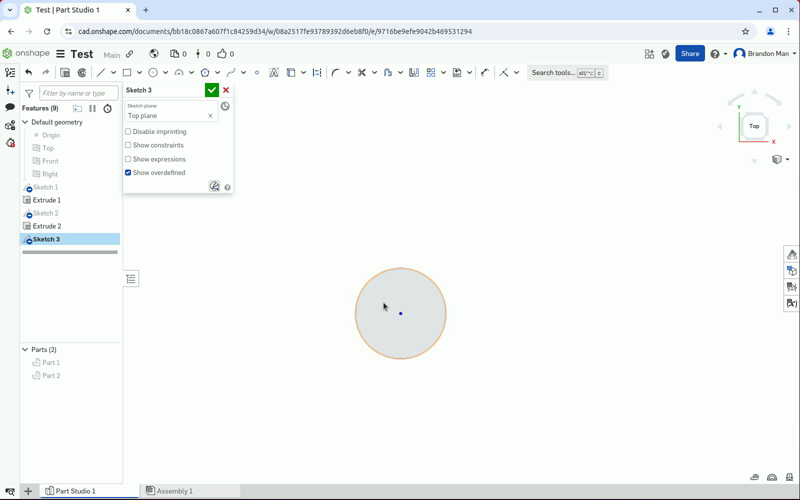
click(383, 302)
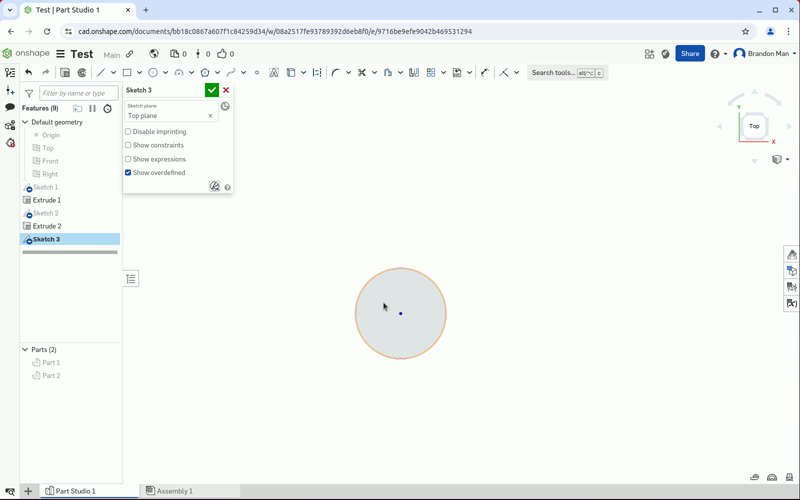
scroll(-6)
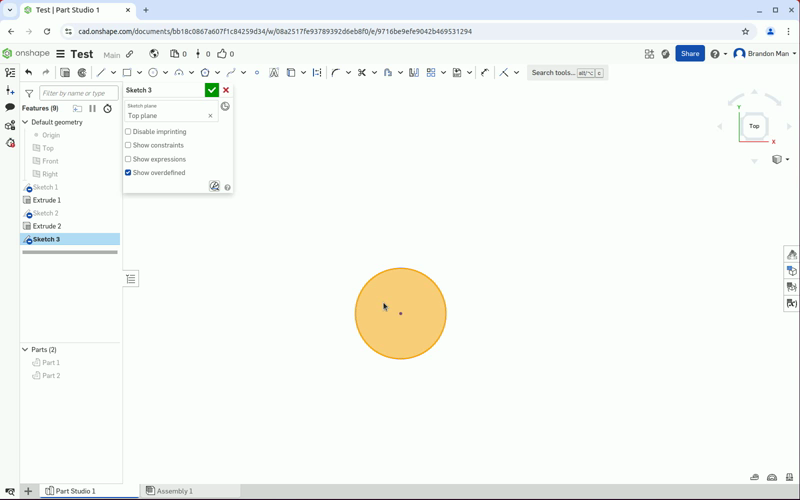
scroll(-6)
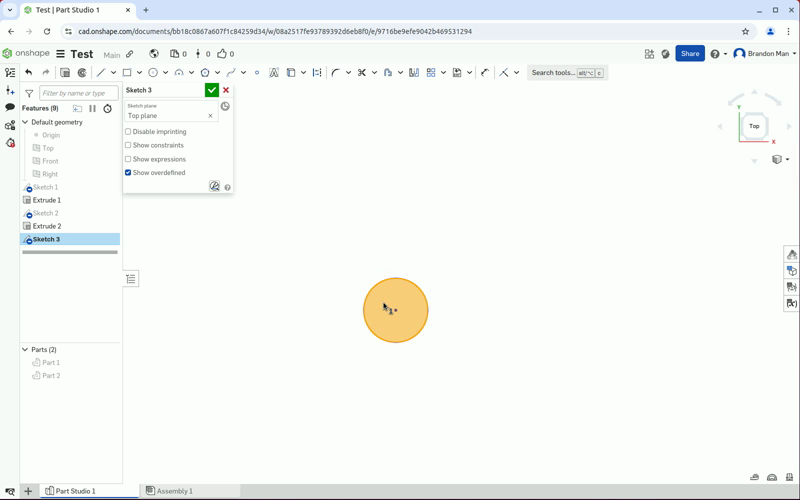
scroll(-6)
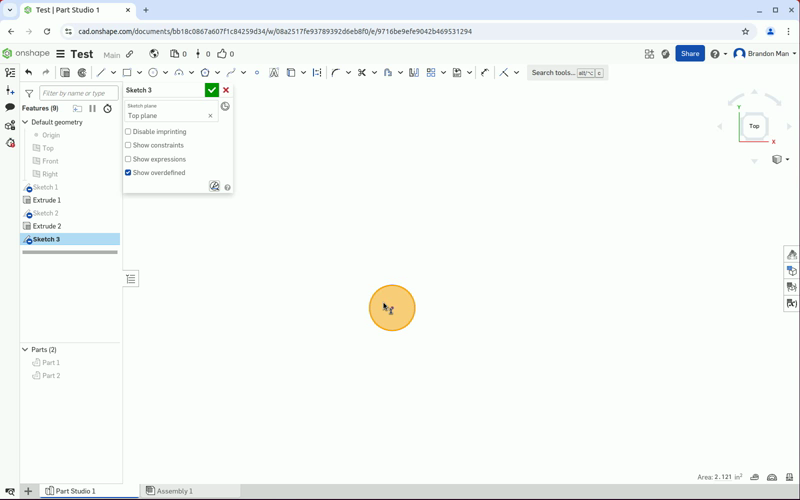
scroll(-6)
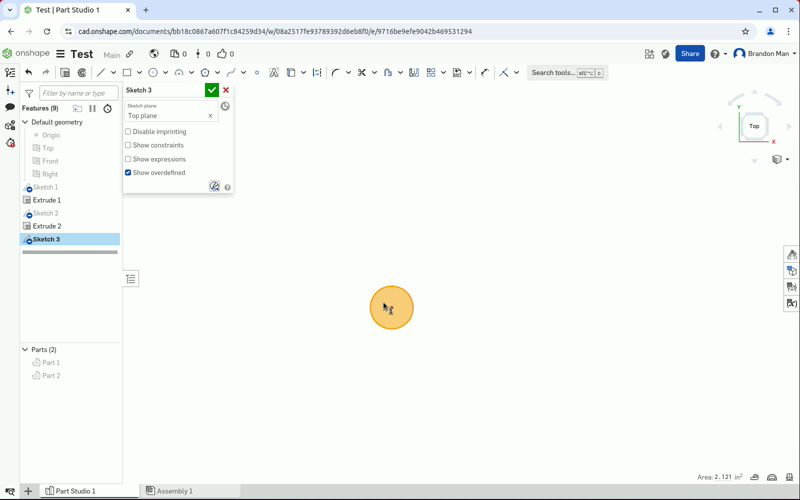
scroll(-6)
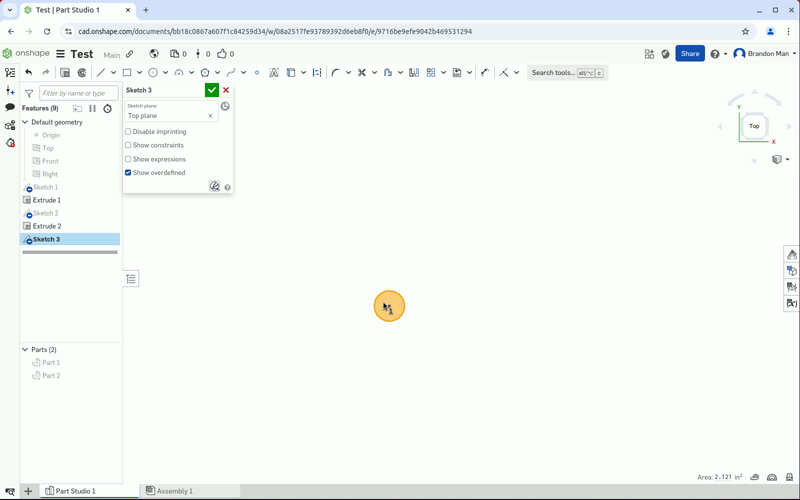
scroll(-6)
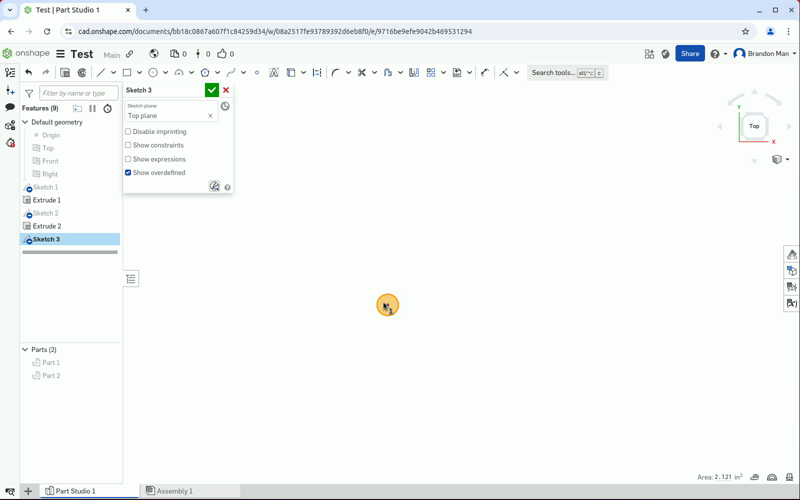
scroll(-6)
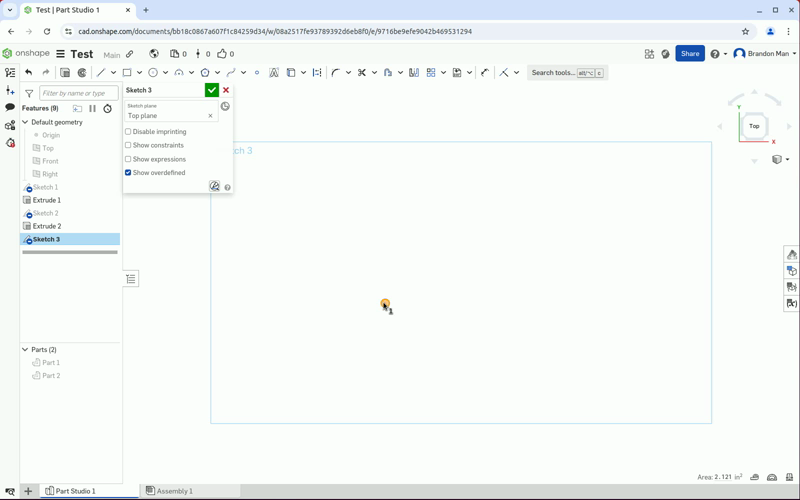
mouse_move(73, 352)
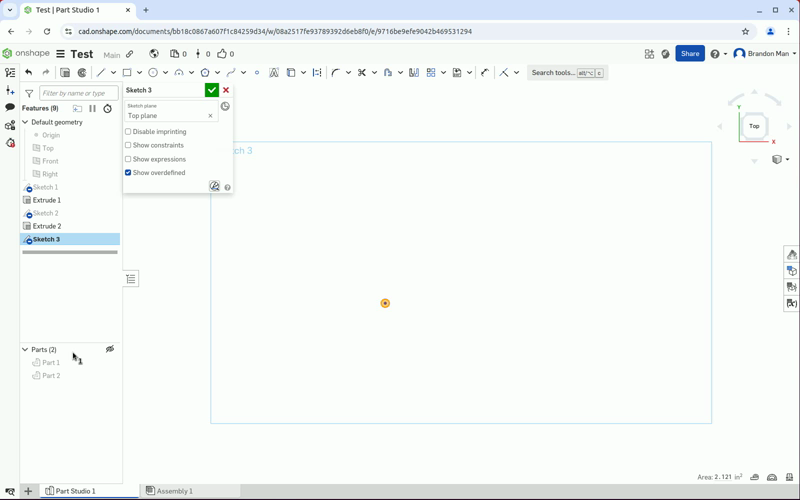
key(shift+y)
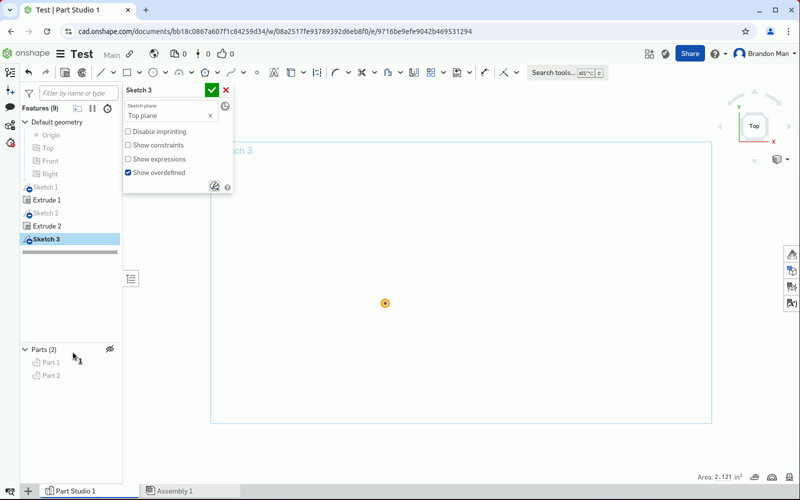
key(shift+e)
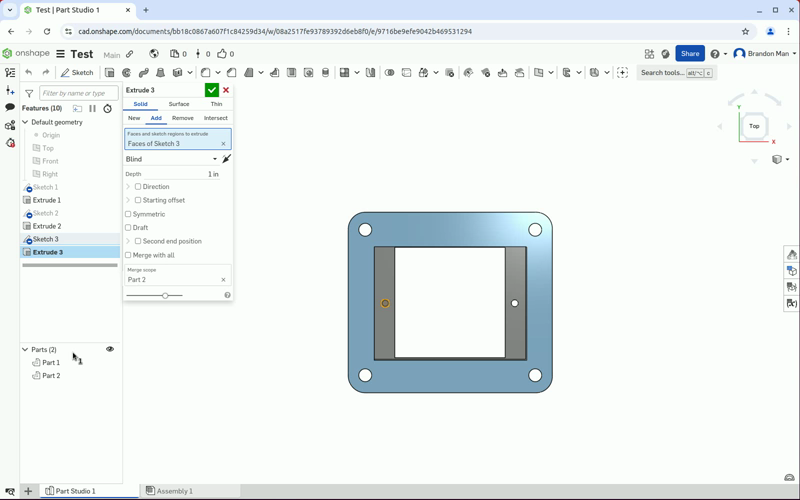
mouse_move(143, 106)
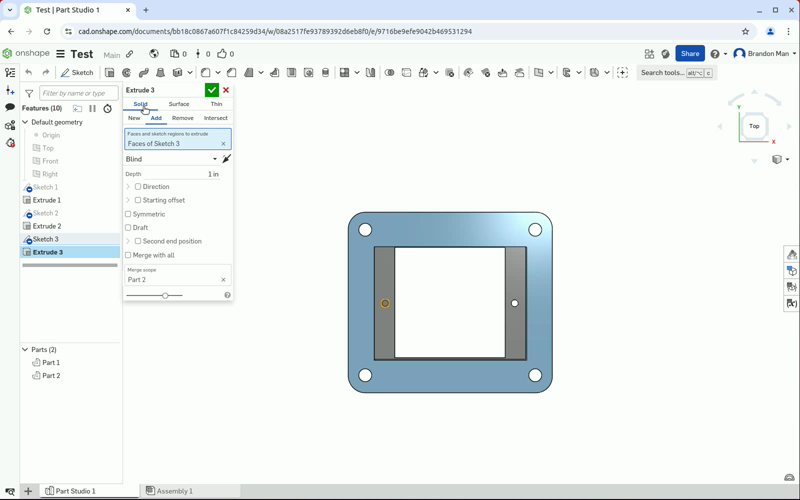
click(143, 106)
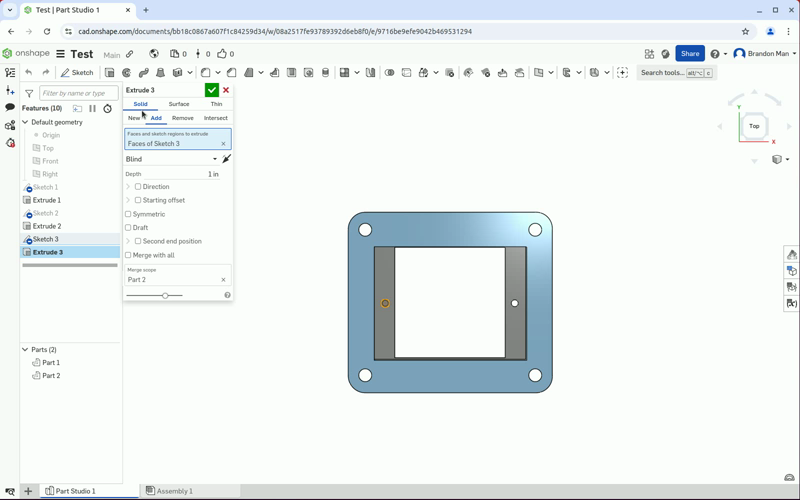
mouse_move(137, 120)
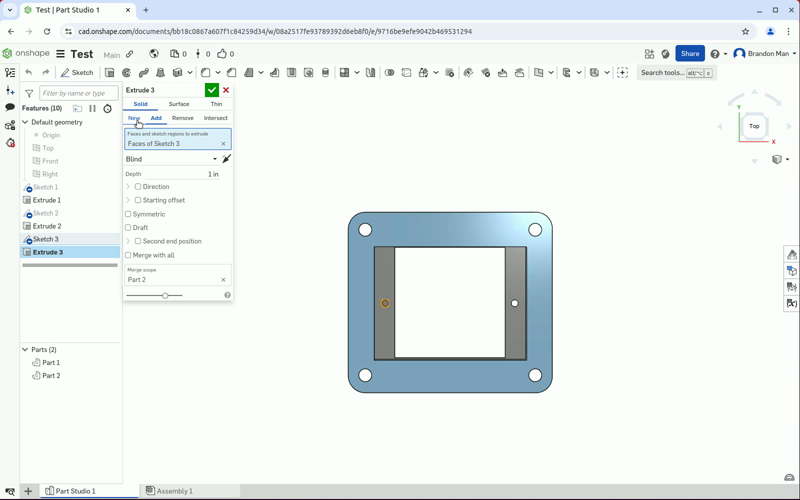
click(137, 120)
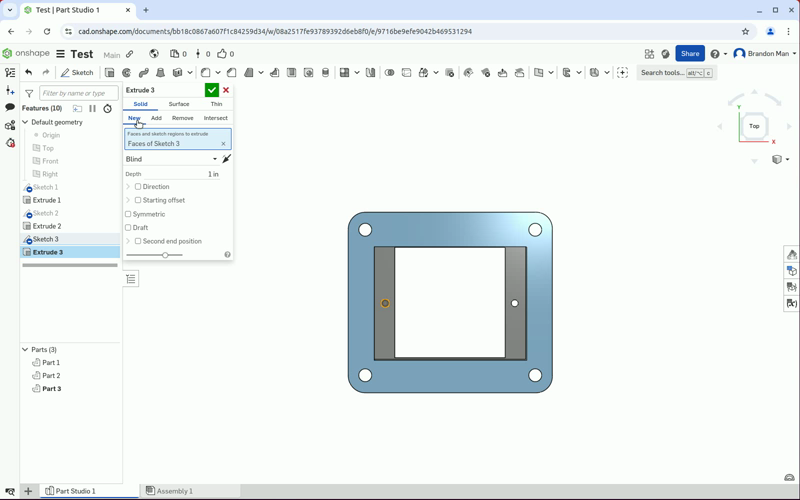
key(tab, 4)
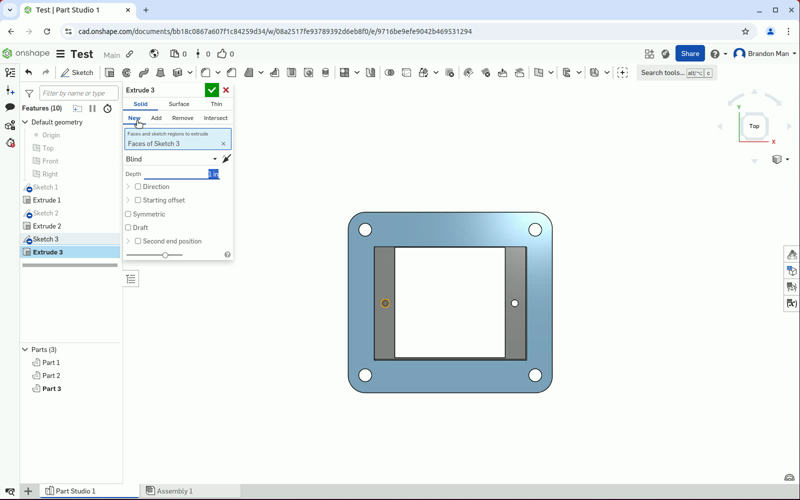
text(7.462)
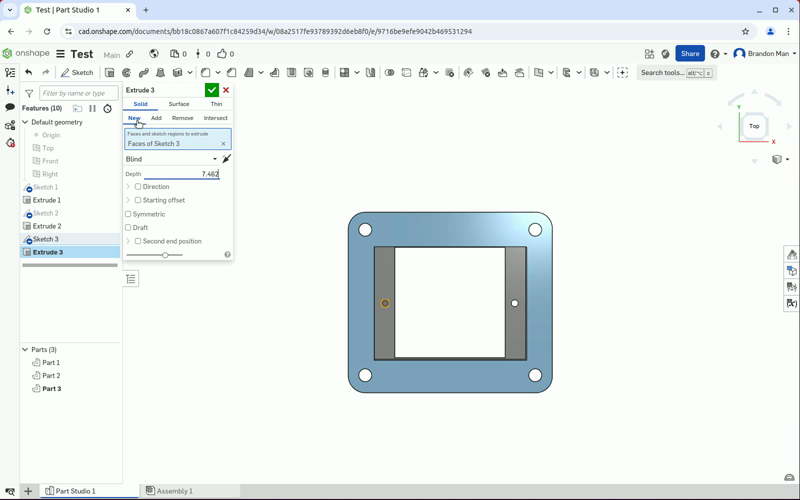
key(enter)
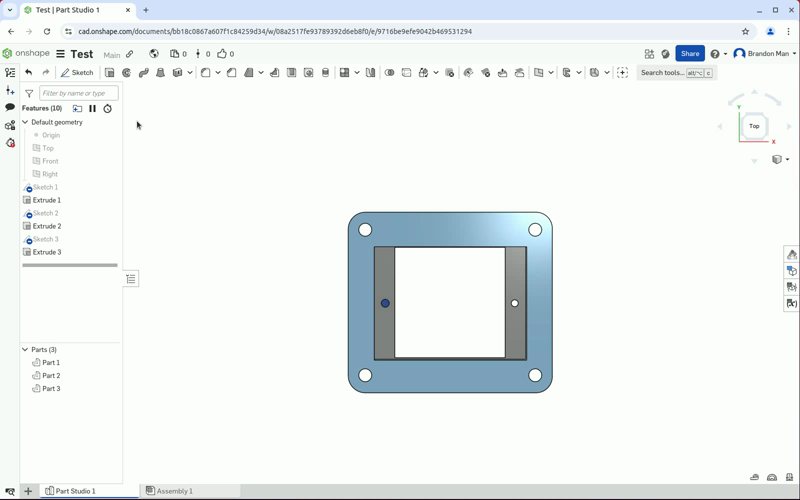
key(shift+h)
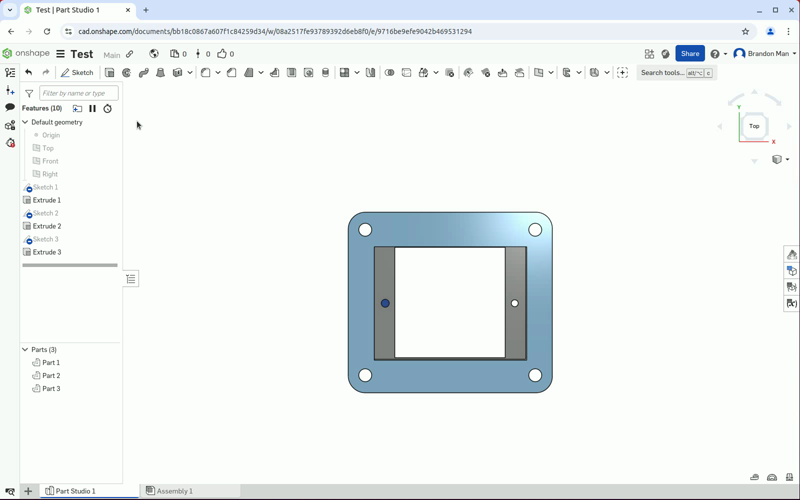
key(shift+h)
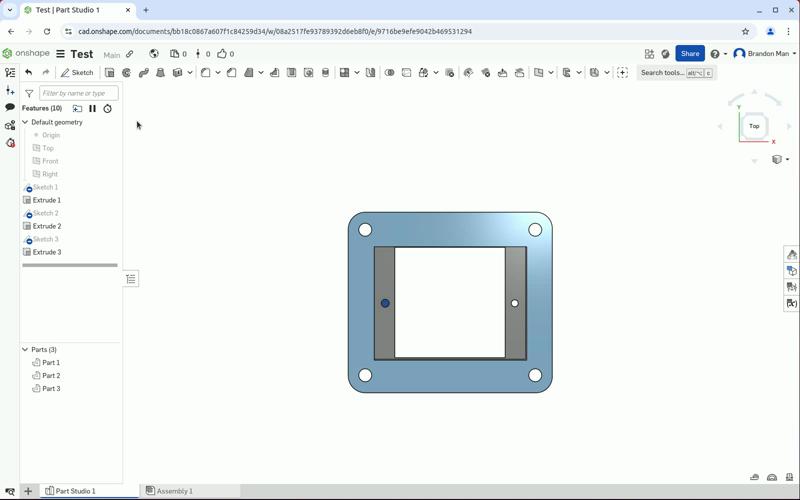
mouse_move(73, 189)
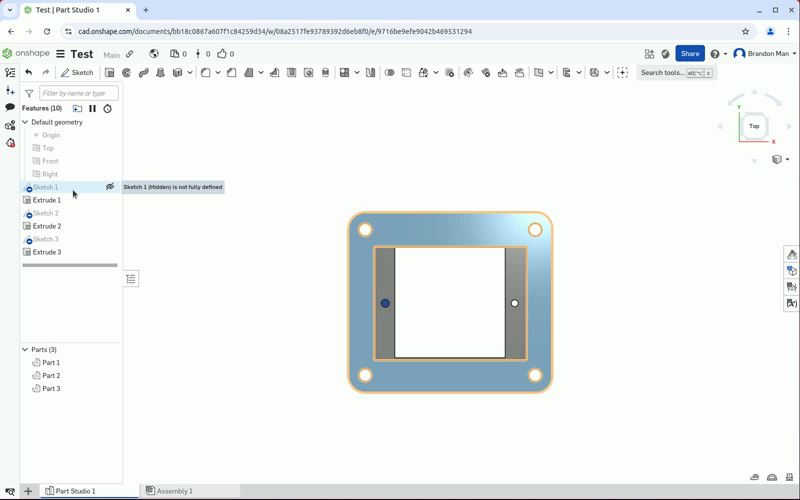
click(73, 189)
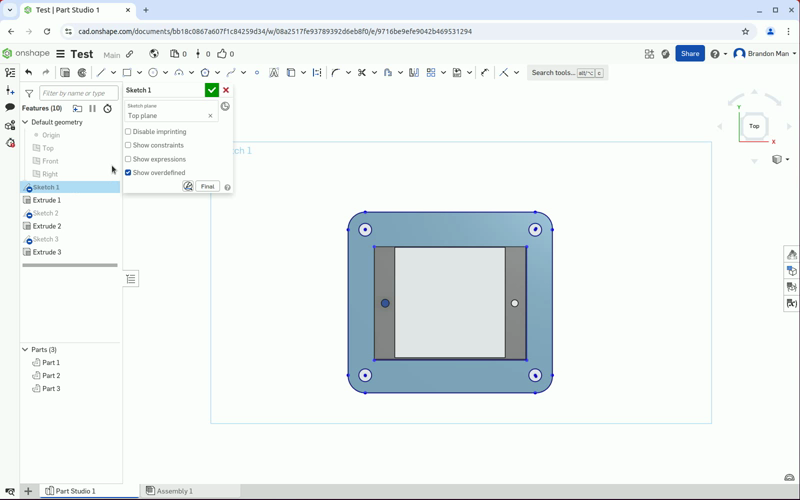
mouse_move(229, 92)
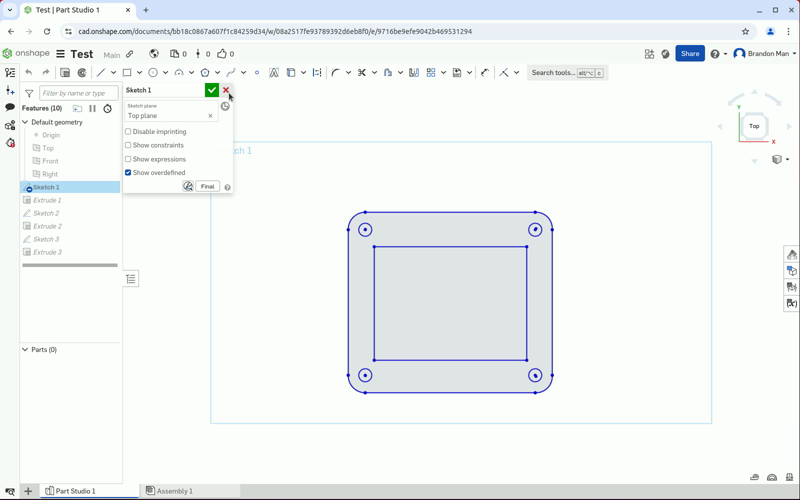
click(229, 92)
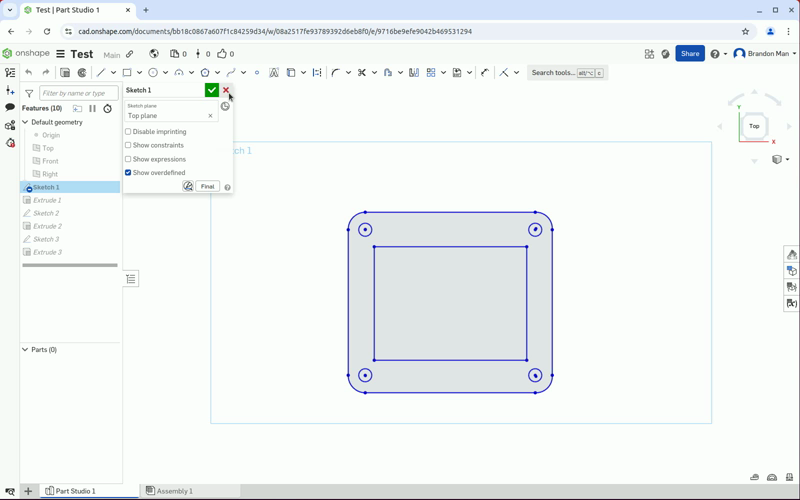
key(shift+s)
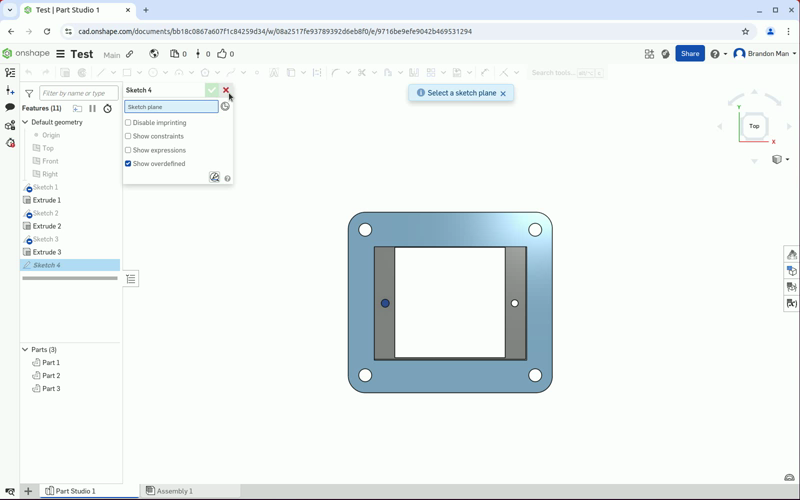
mouse_move(73, 150)
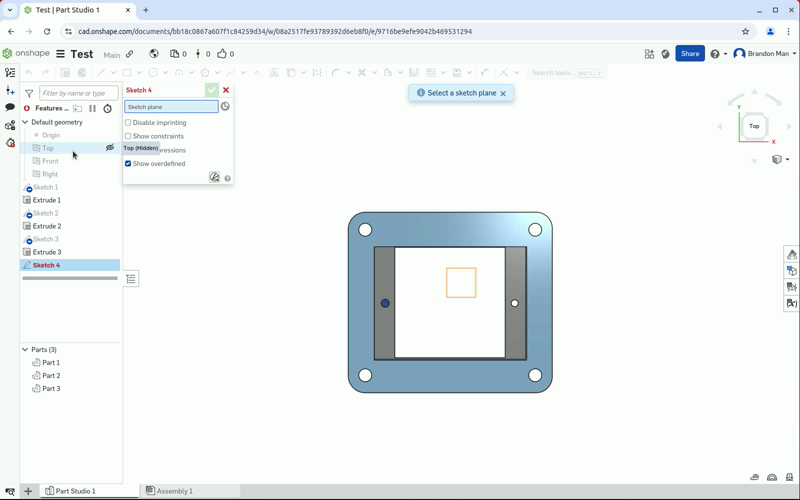
click(73, 150)
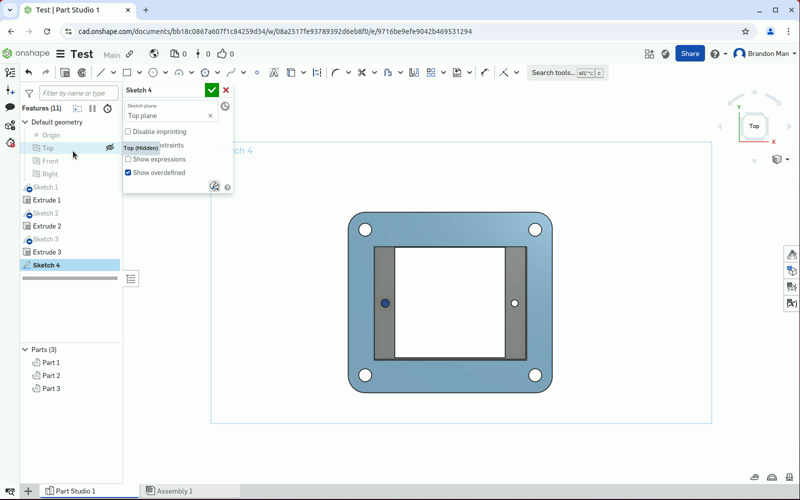
mouse_move(73, 352)
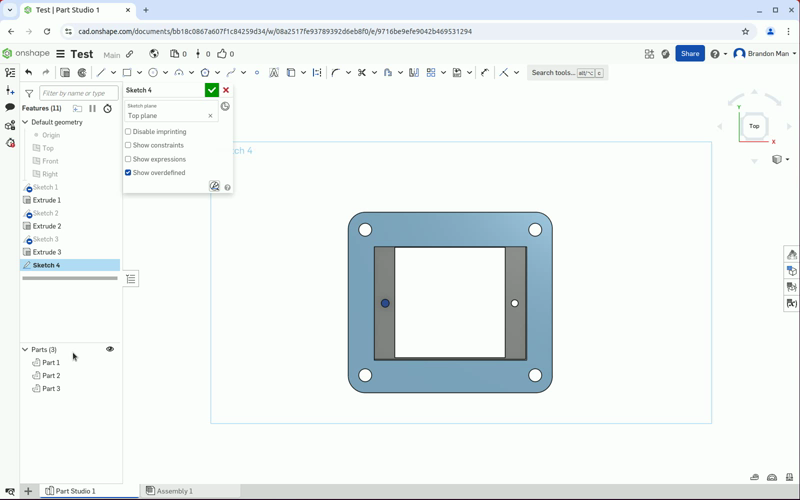
key(y)
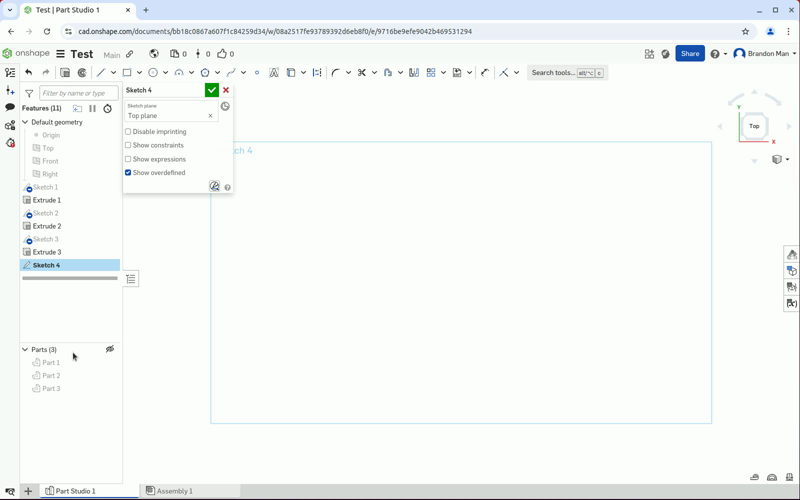
key(c)
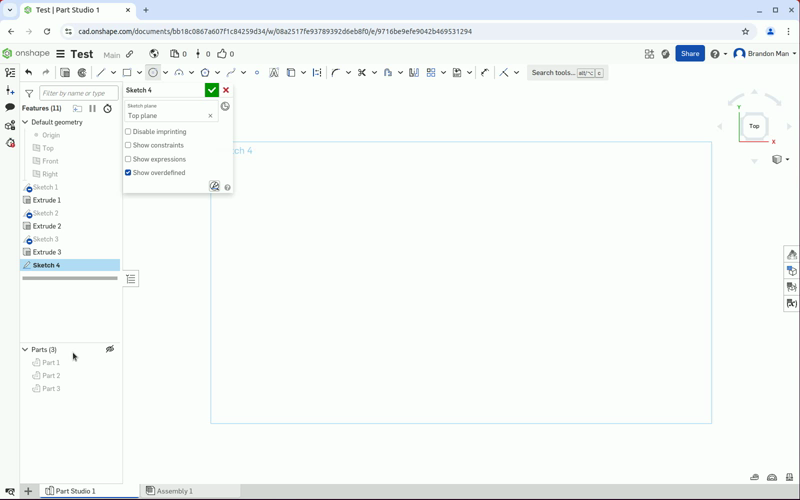
key_down(shift)
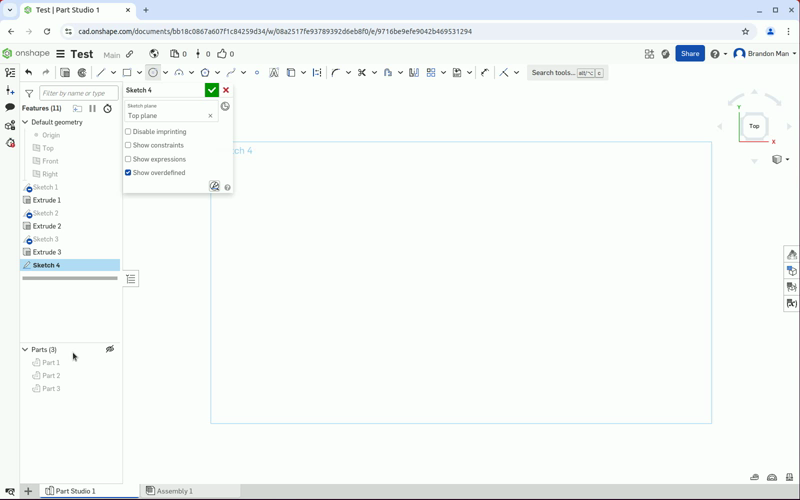
mouse_move(516, 303)
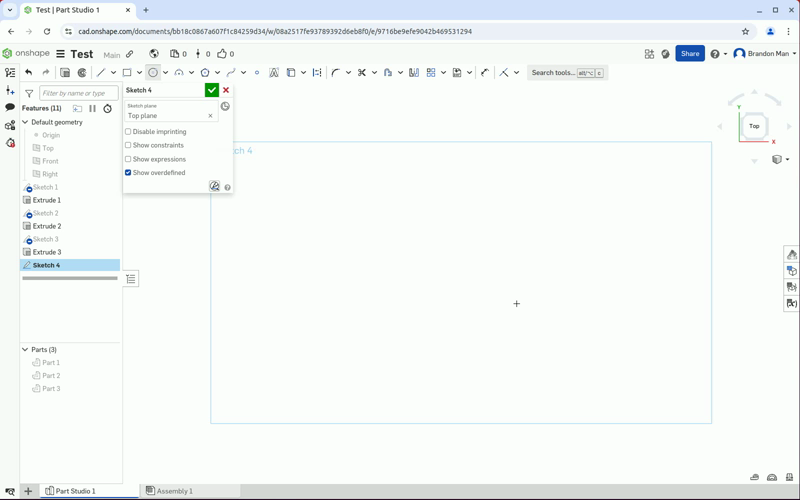
click(516, 303)
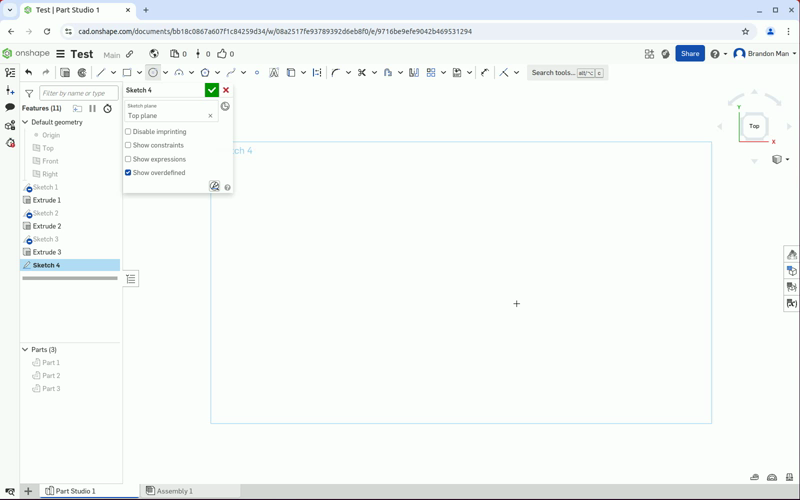
key_up(shift)
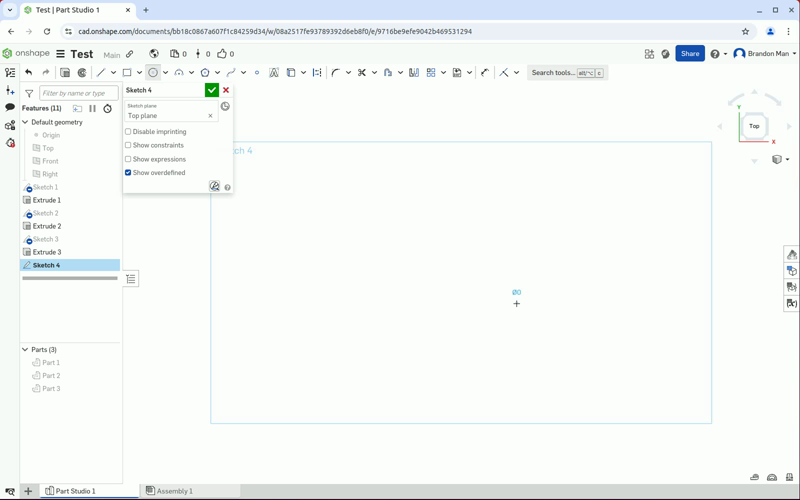
mouse_move(520, 303)
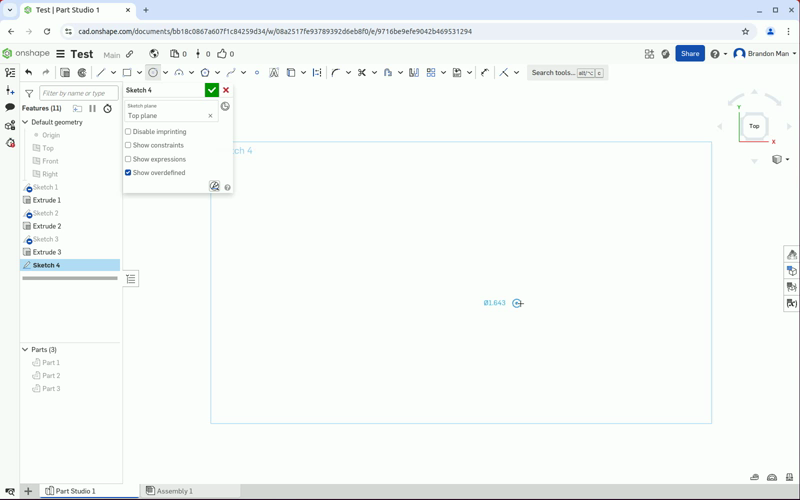
click(520, 303)
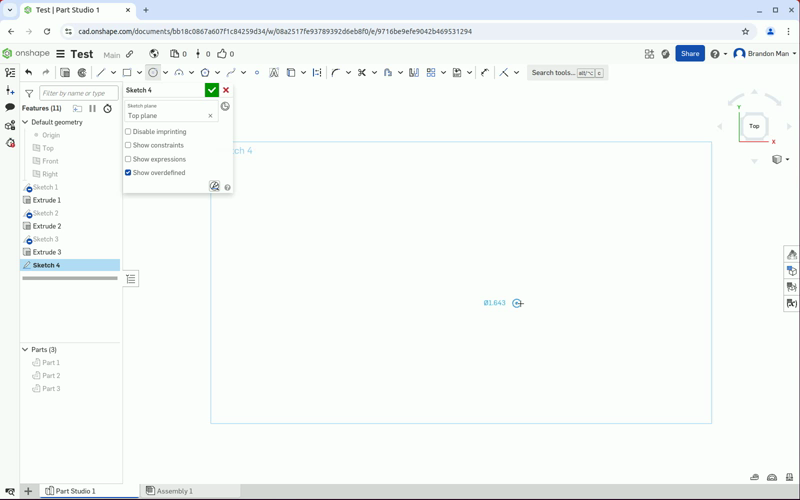
key(esc)
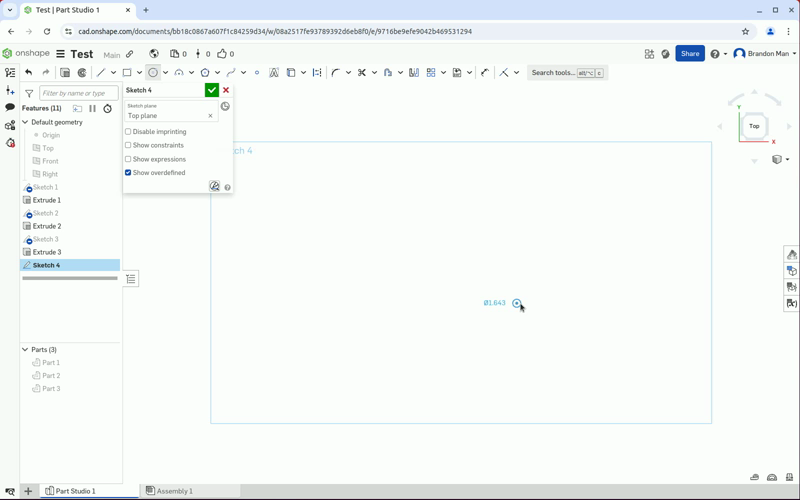
mouse_move(513, 305)
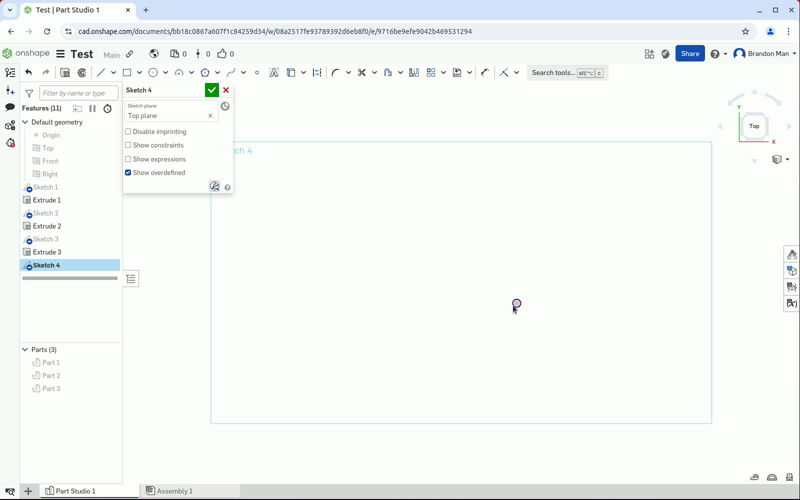
scroll(6)
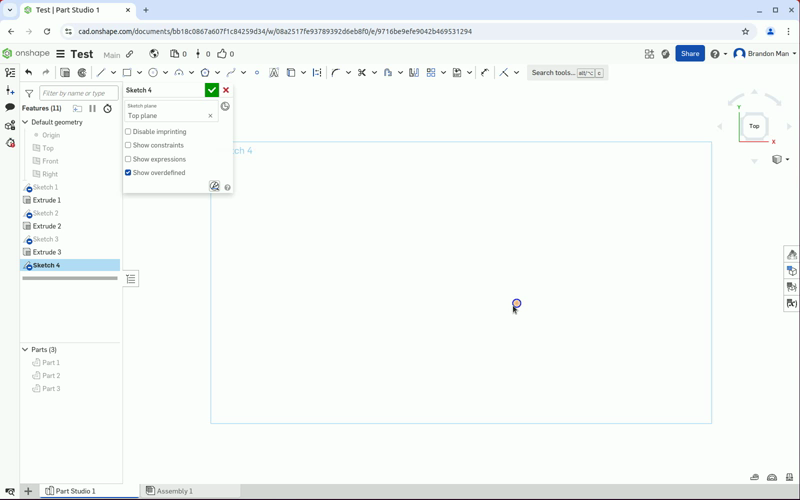
scroll(6)
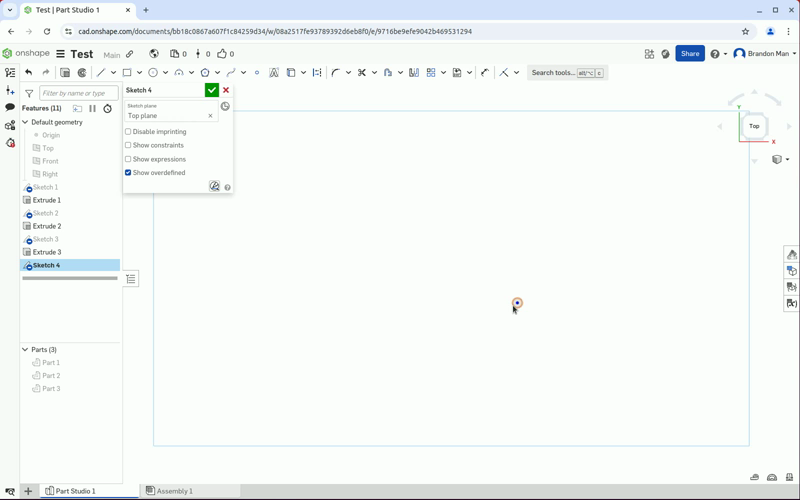
scroll(6)
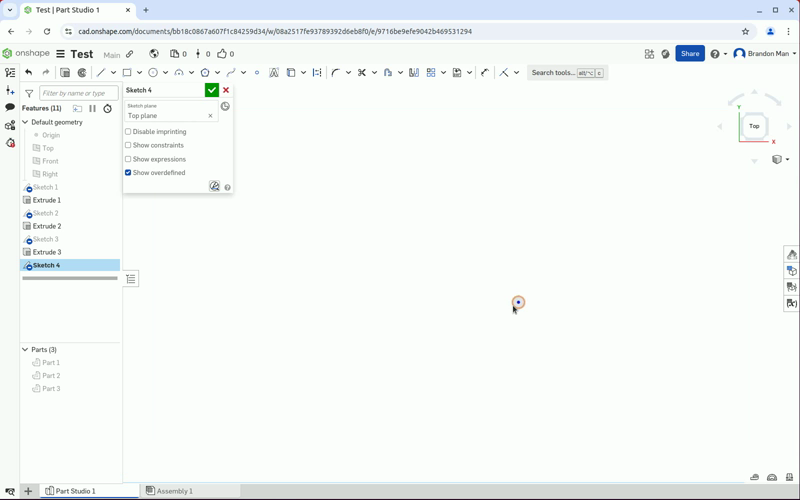
scroll(6)
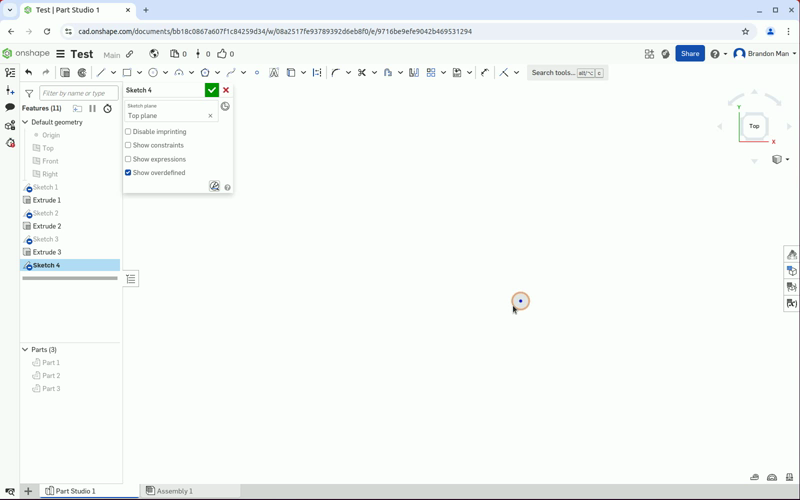
scroll(6)
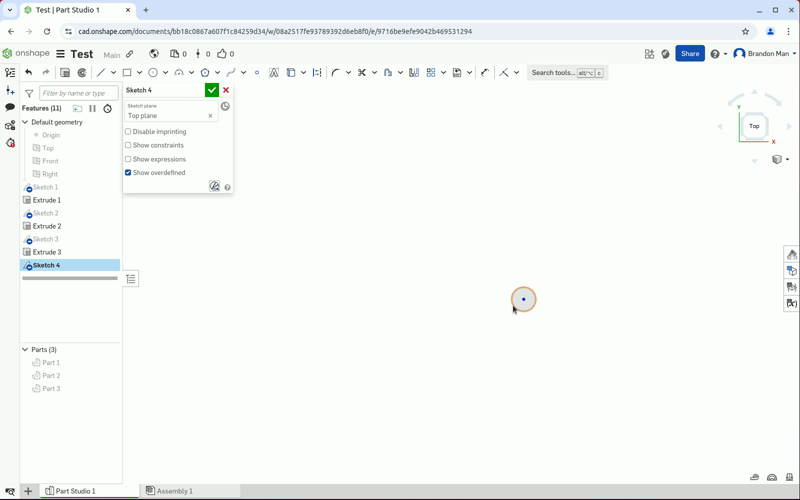
scroll(6)
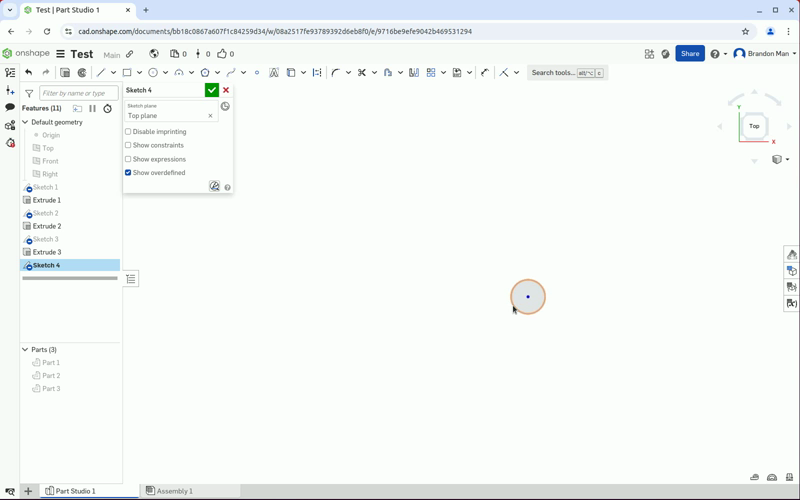
scroll(6)
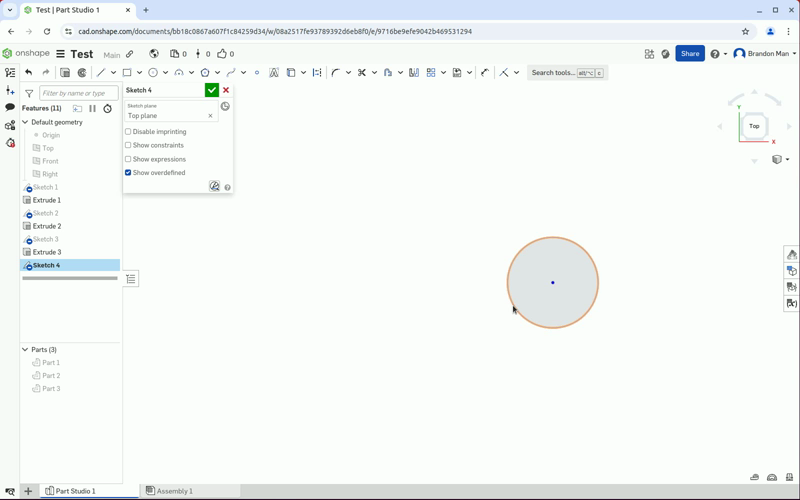
click(513, 305)
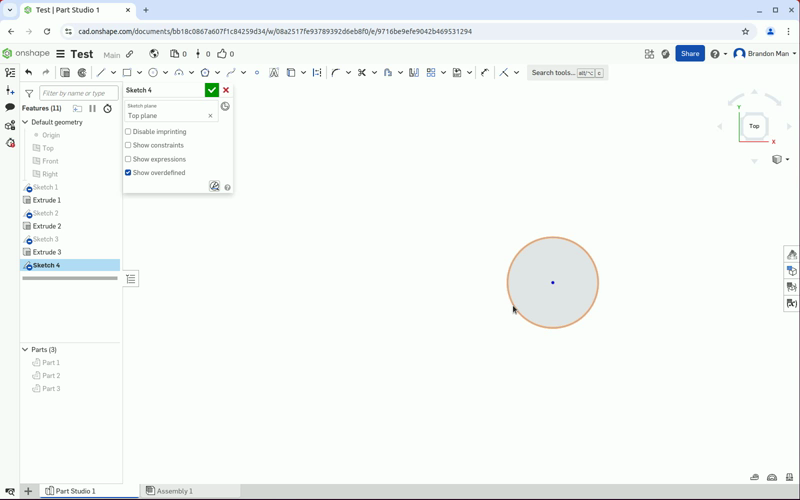
scroll(-6)
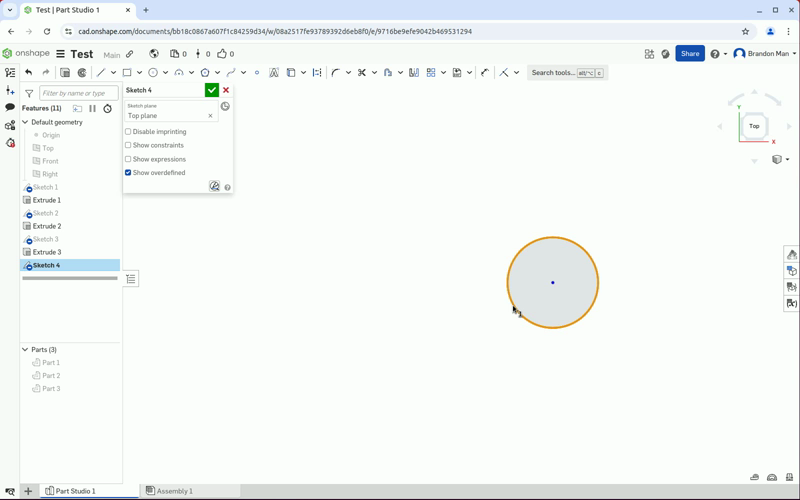
scroll(-6)
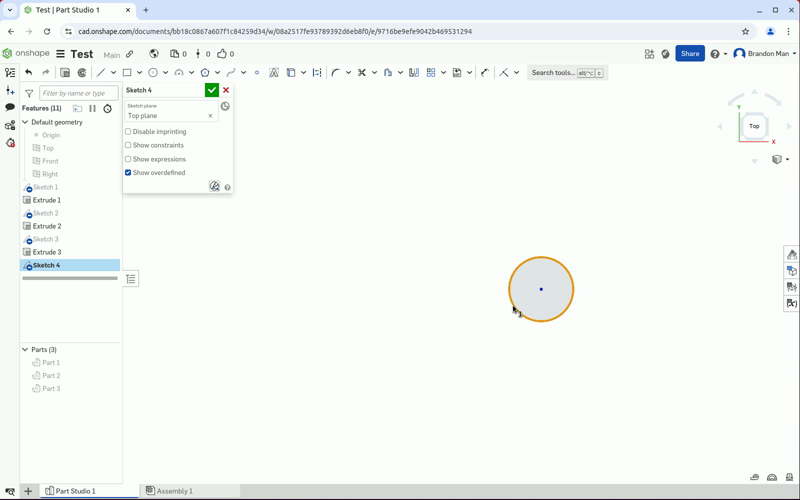
scroll(-6)
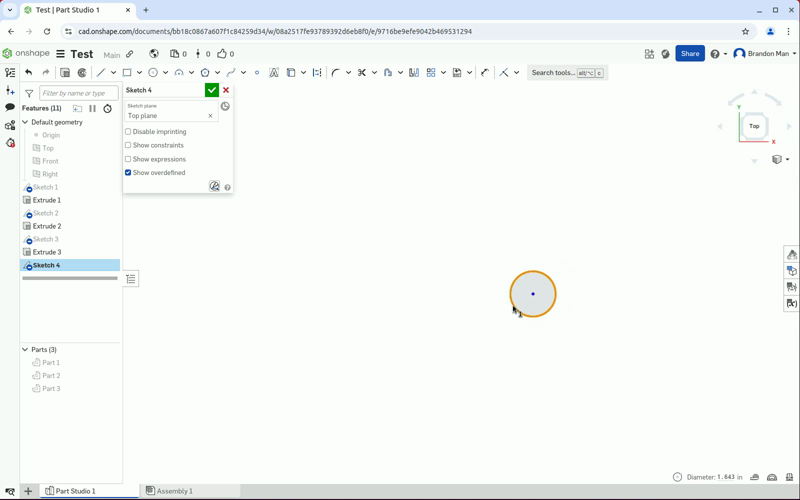
scroll(-6)
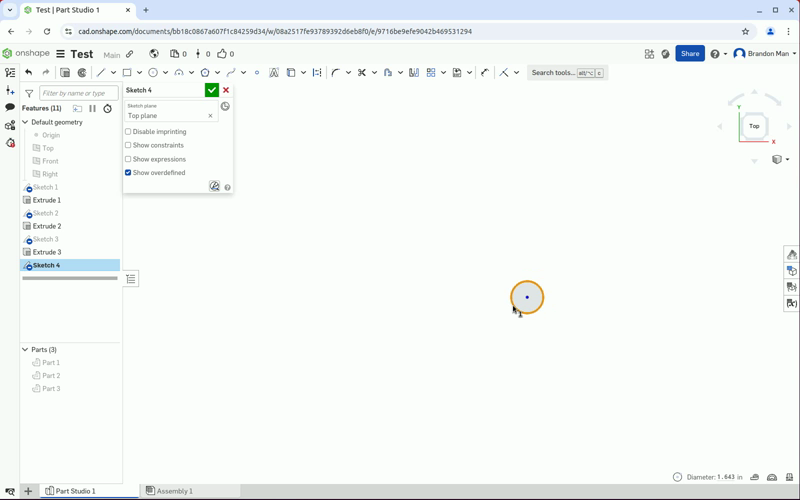
scroll(-6)
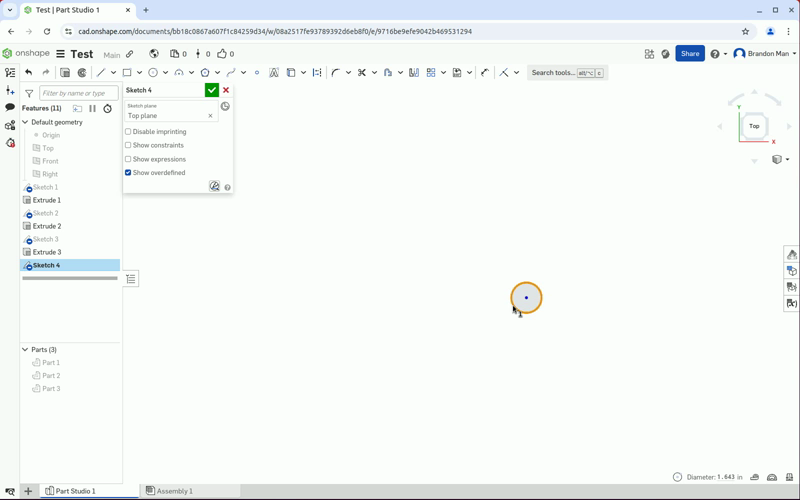
scroll(-6)
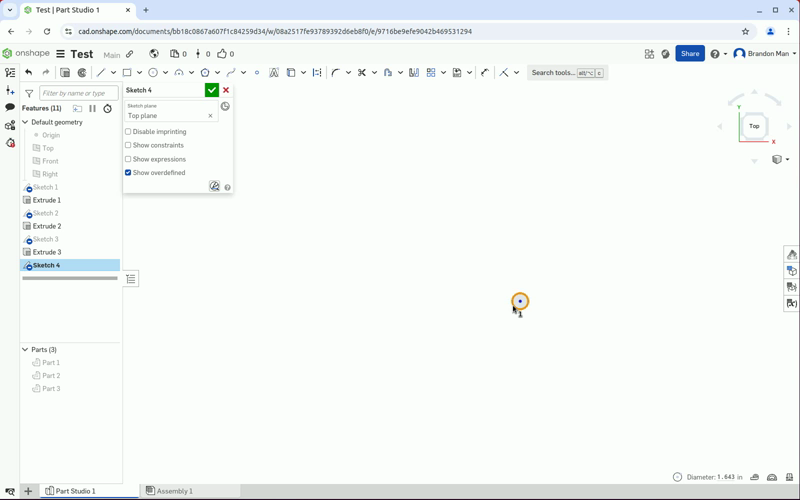
scroll(-6)
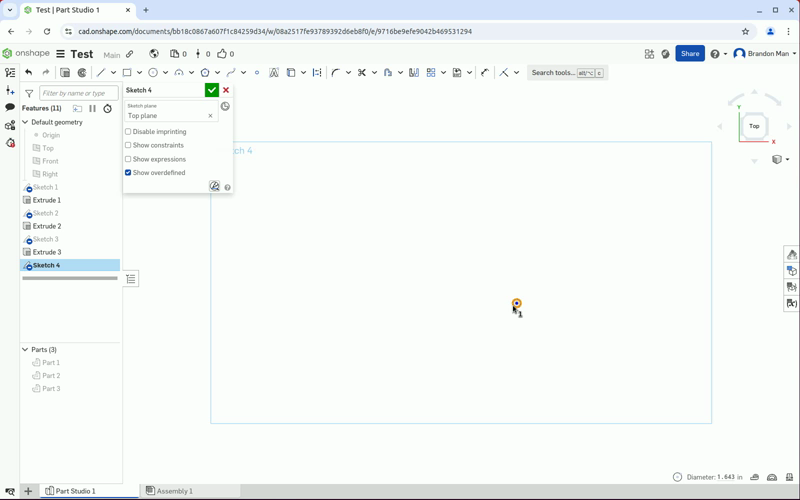
mouse_move(73, 352)
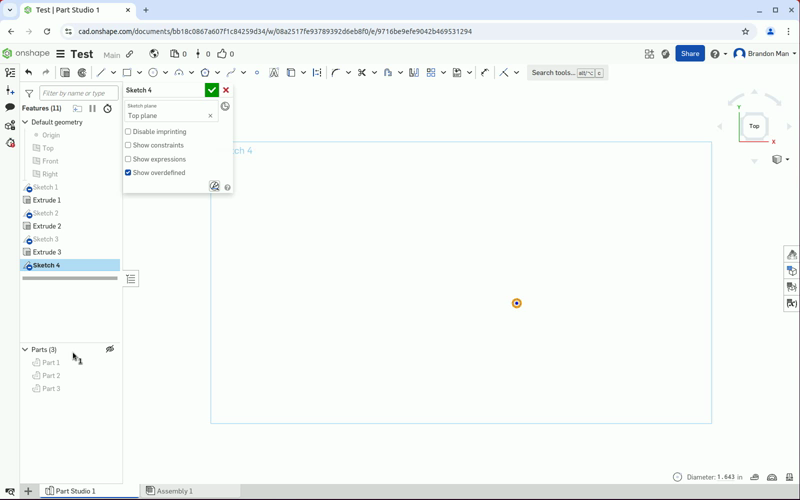
key(shift+y)
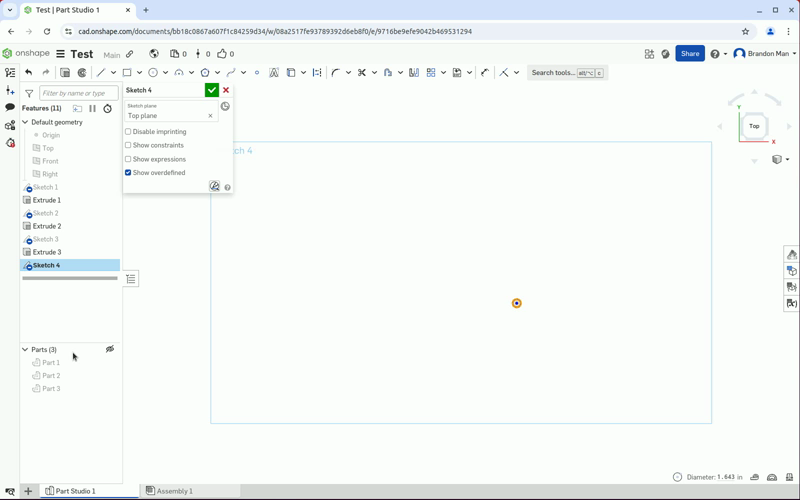
key(shift+e)
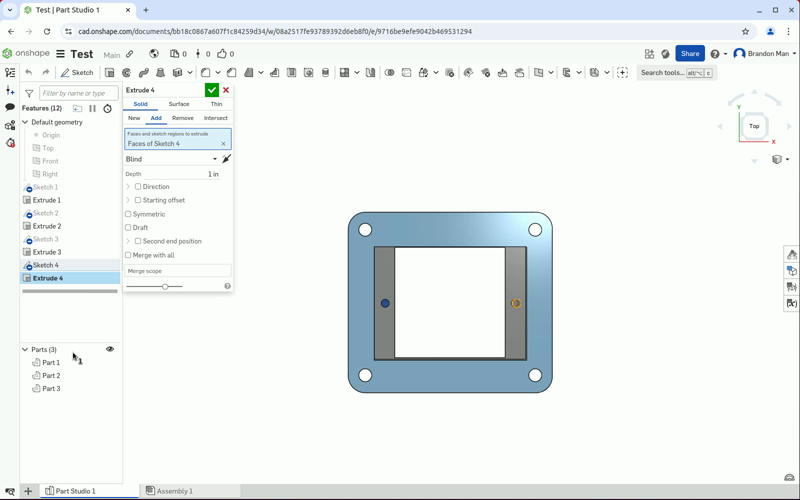
mouse_move(143, 106)
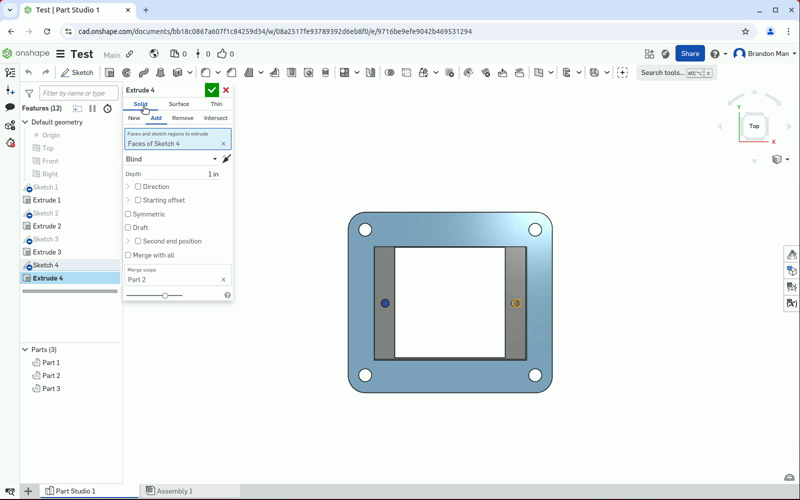
click(143, 106)
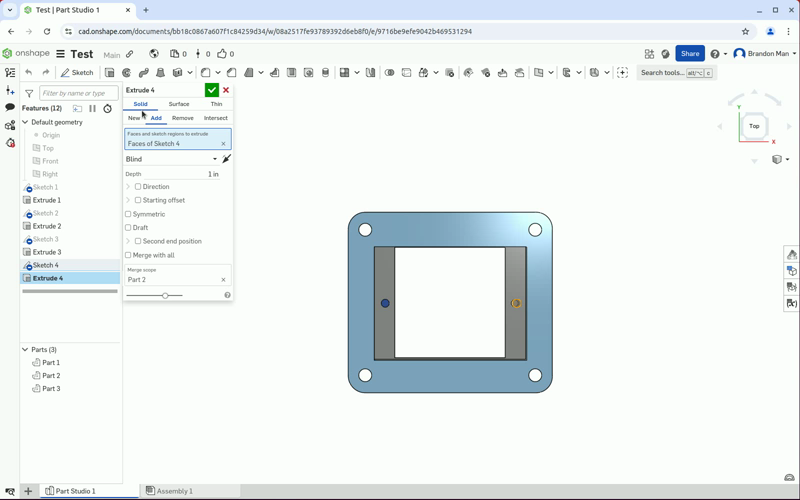
mouse_move(137, 120)
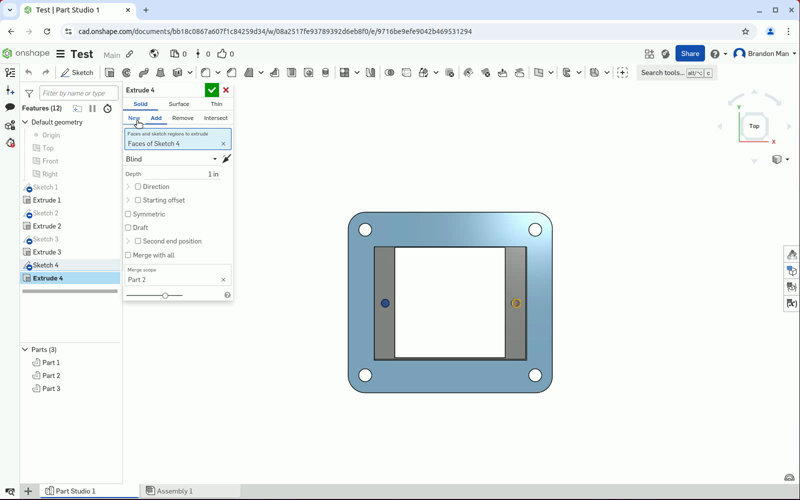
click(137, 120)
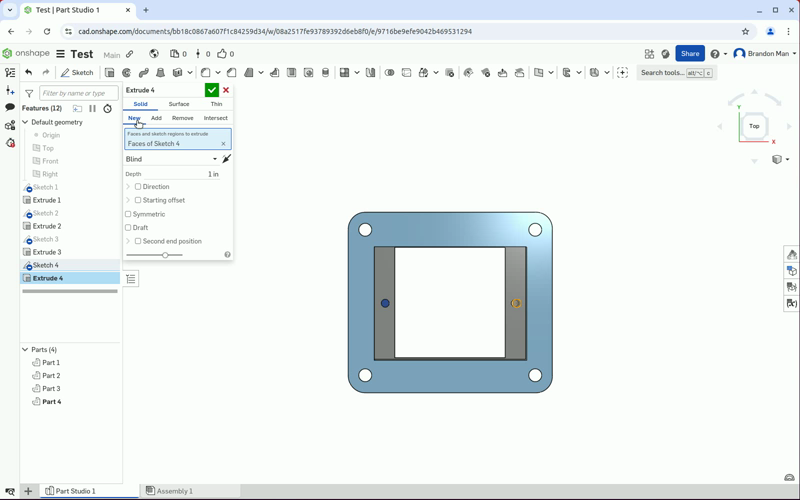
key(tab, 4)
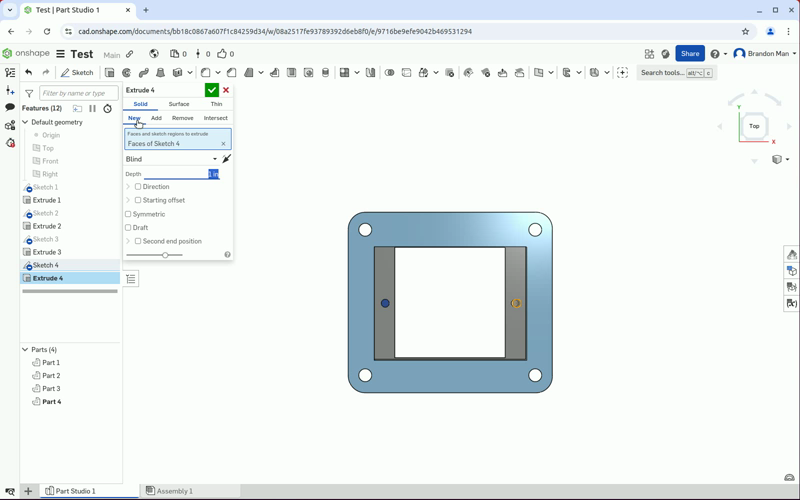
text(7.462)
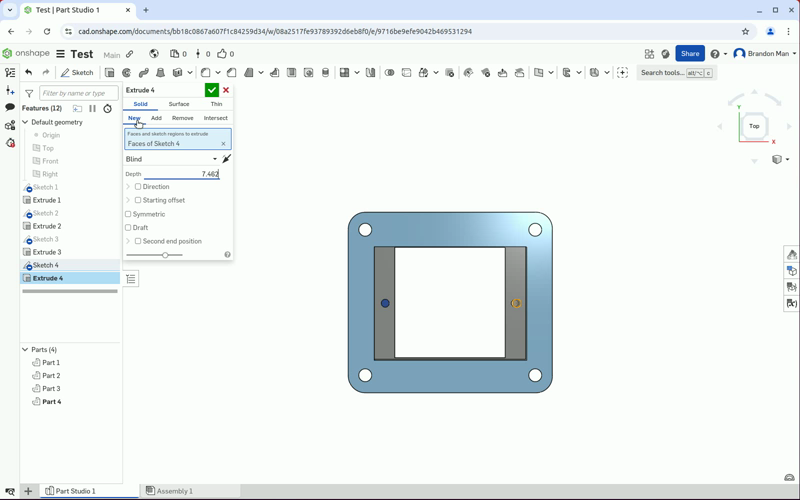
key(enter)
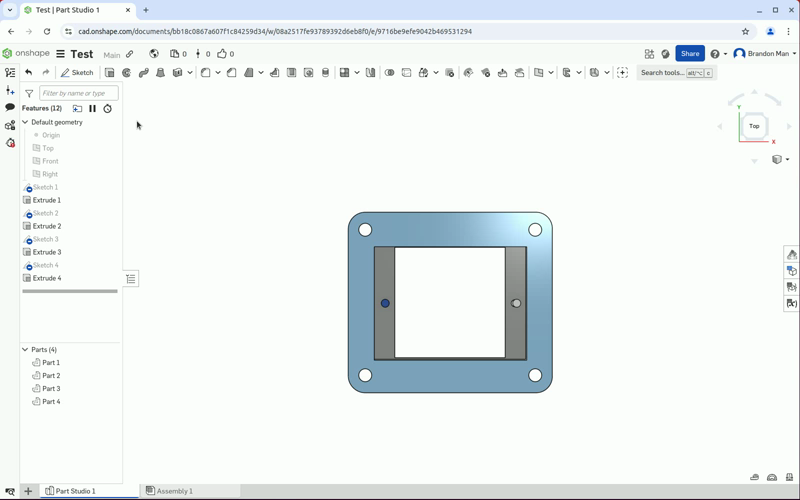
key(shift+h)
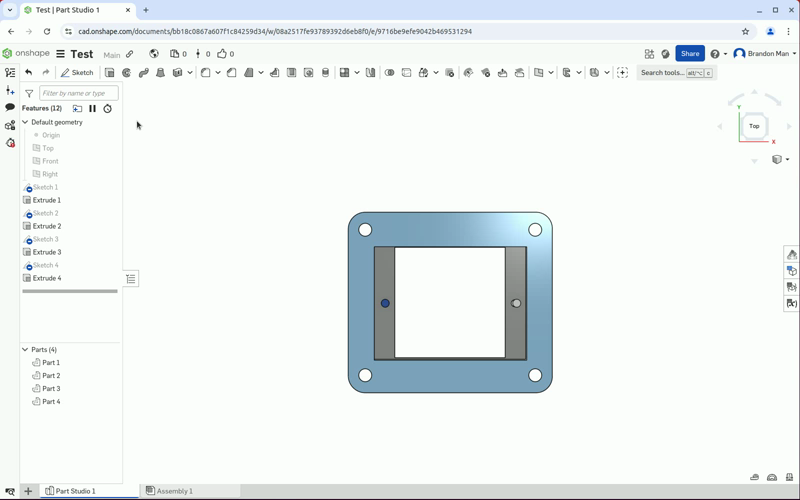
key(shift+h)
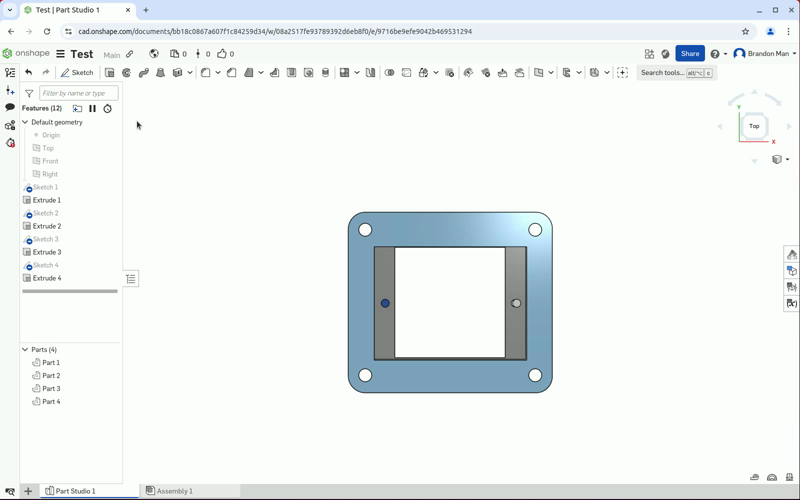
mouse_move(73, 189)
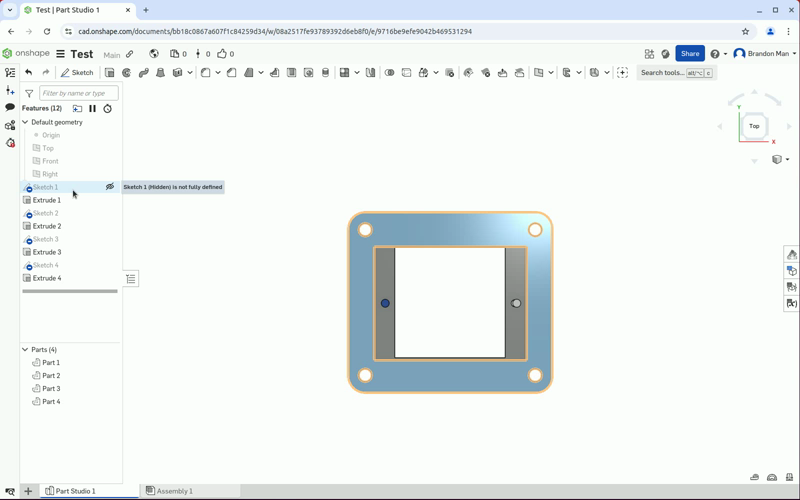
click(73, 189)
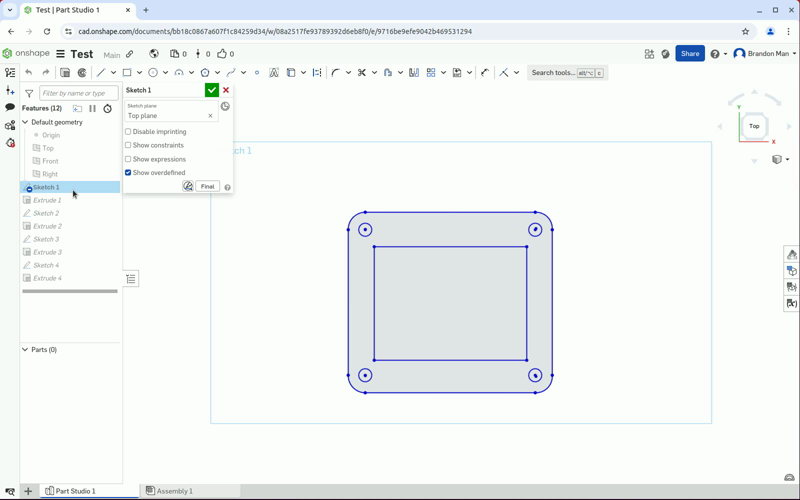
mouse_move(229, 92)
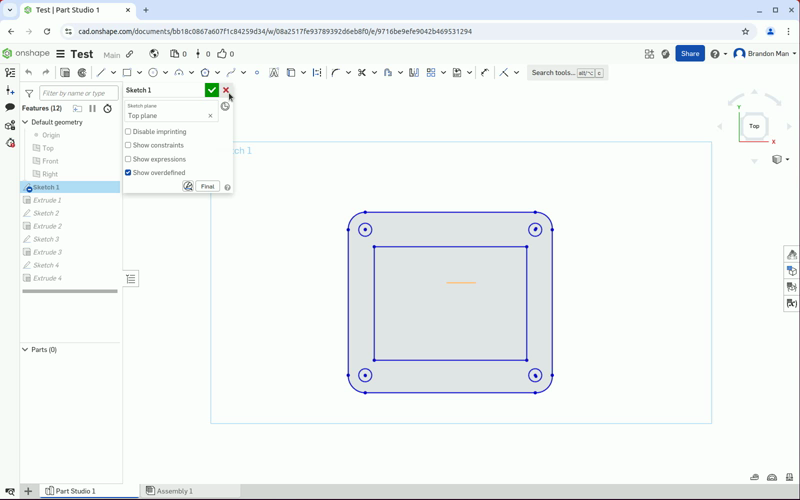
click(229, 92)
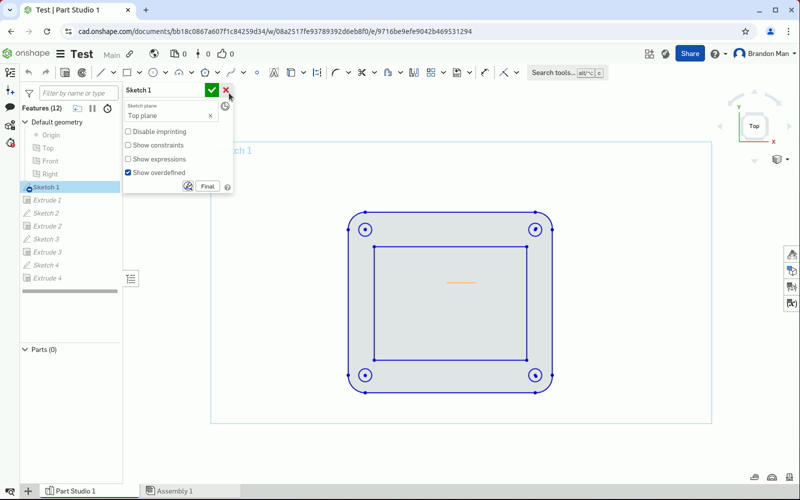
key(shift+s)
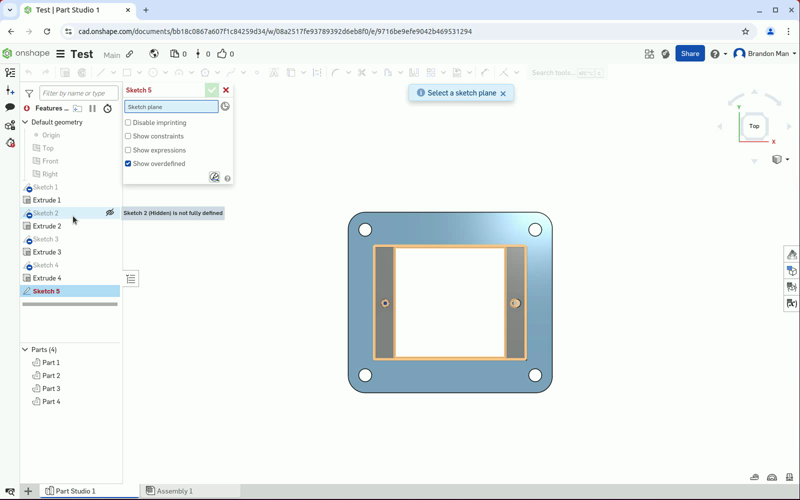
scroll(3)
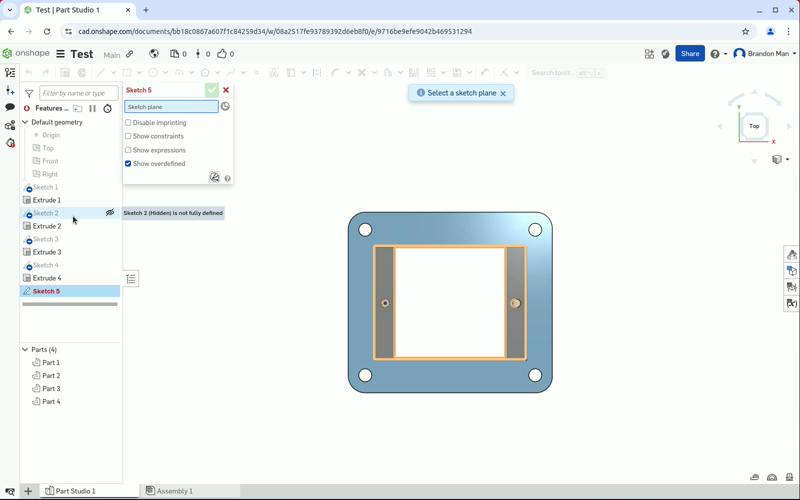
mouse_move(73, 150)
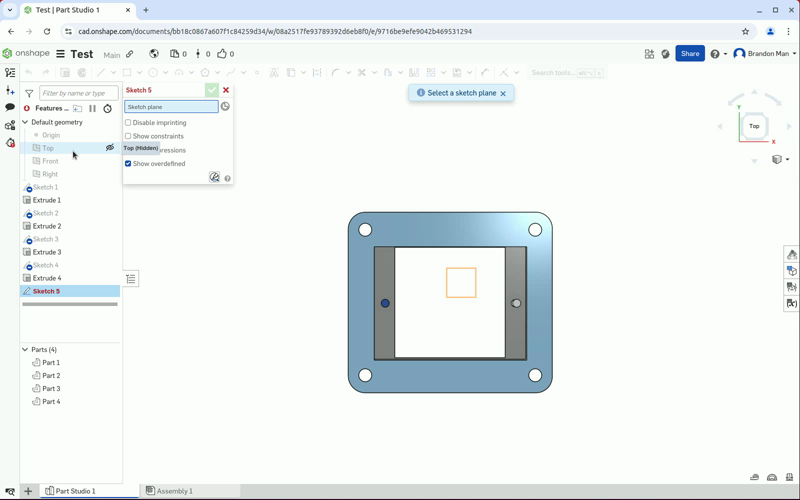
click(73, 150)
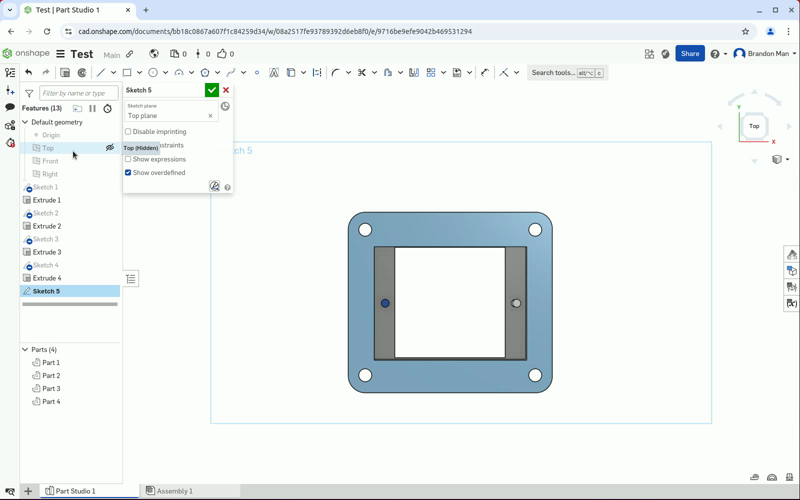
mouse_move(73, 352)
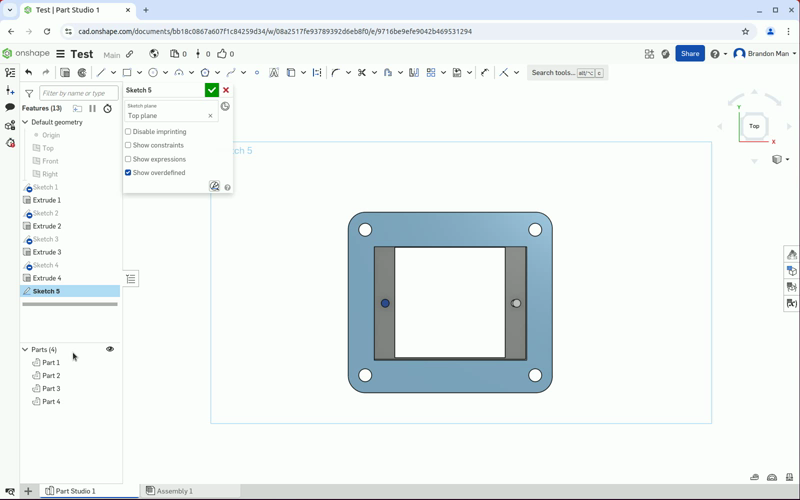
key(y)
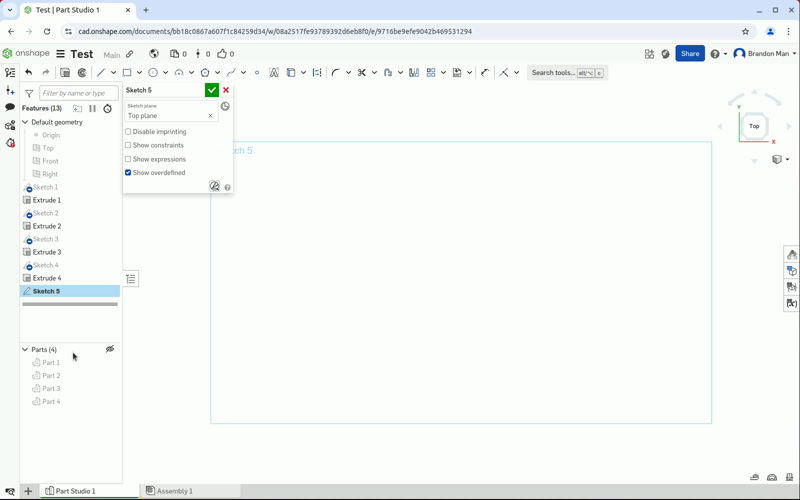
key(c)
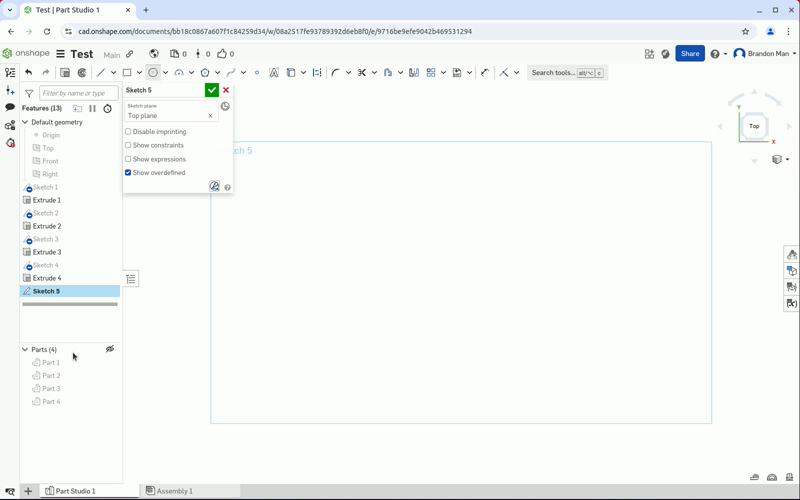
key_down(shift)
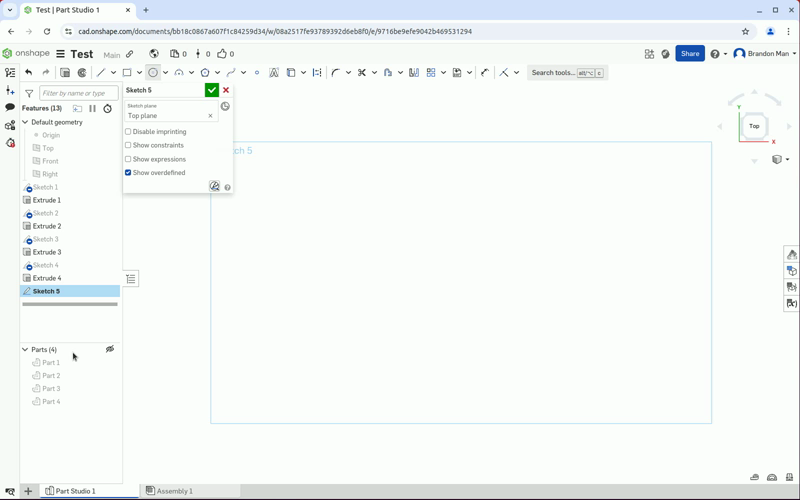
mouse_move(366, 228)
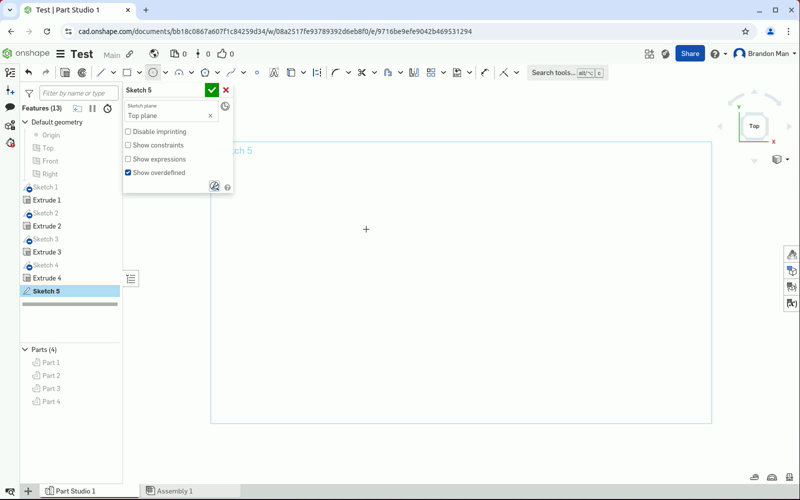
click(366, 228)
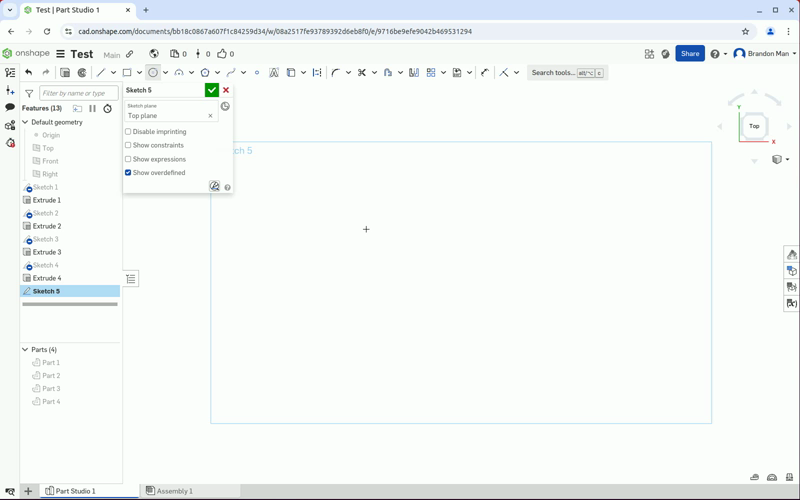
key_up(shift)
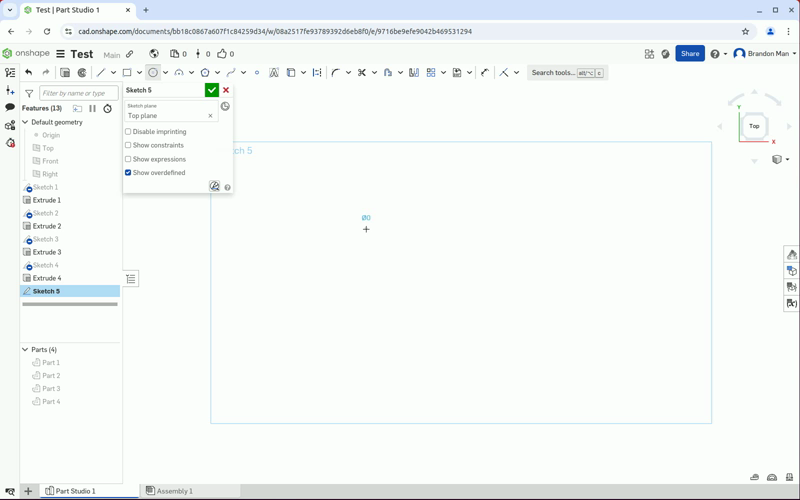
mouse_move(372, 228)
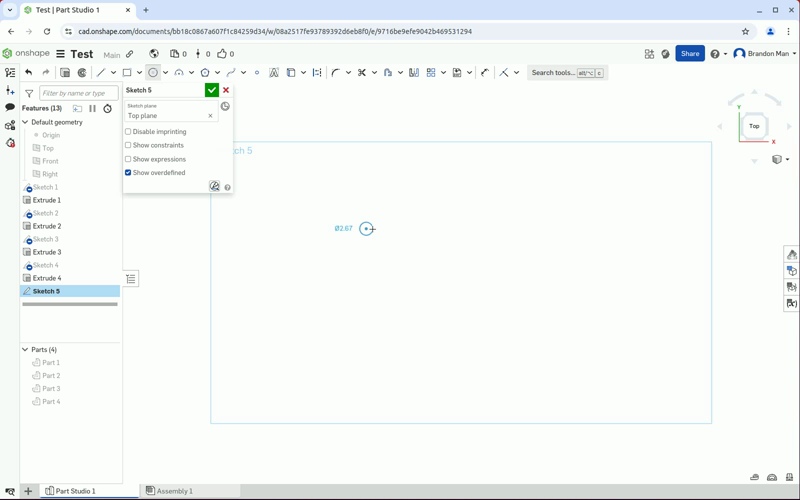
click(372, 228)
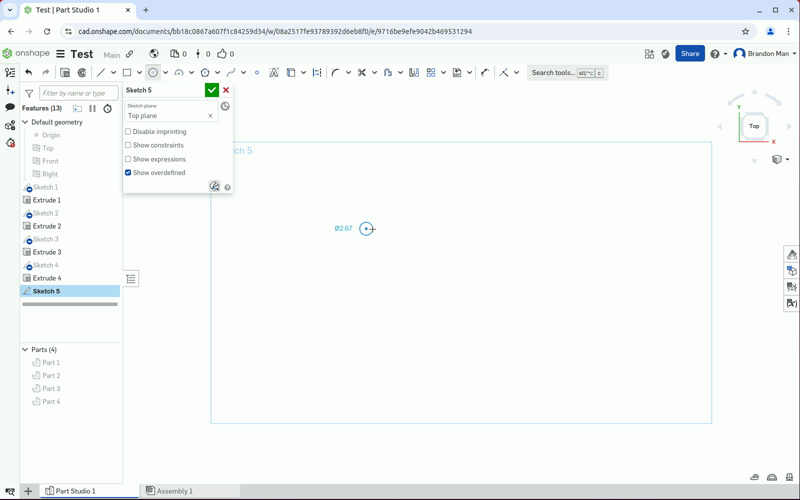
key(esc)
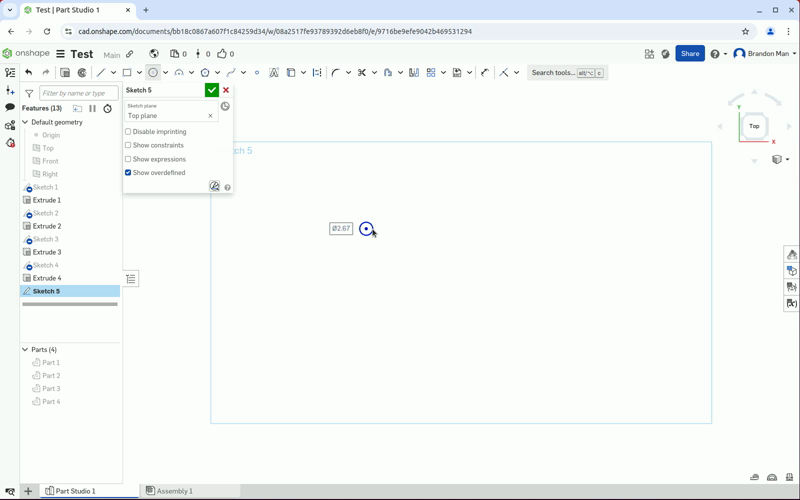
mouse_move(365, 229)
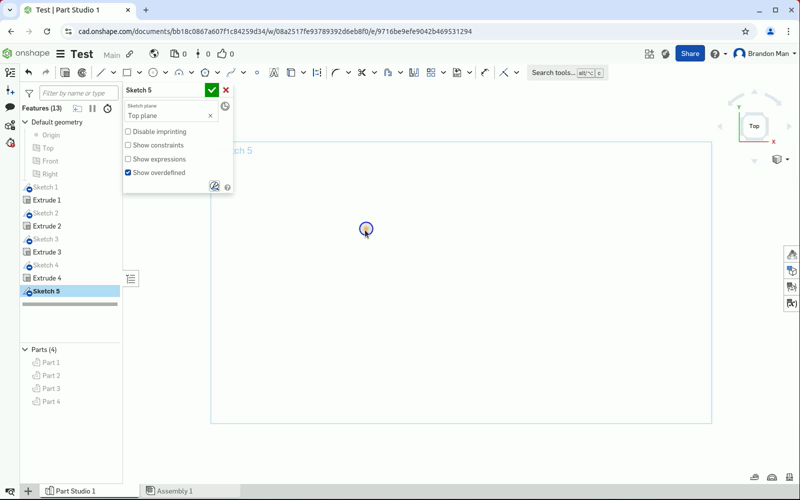
scroll(6)
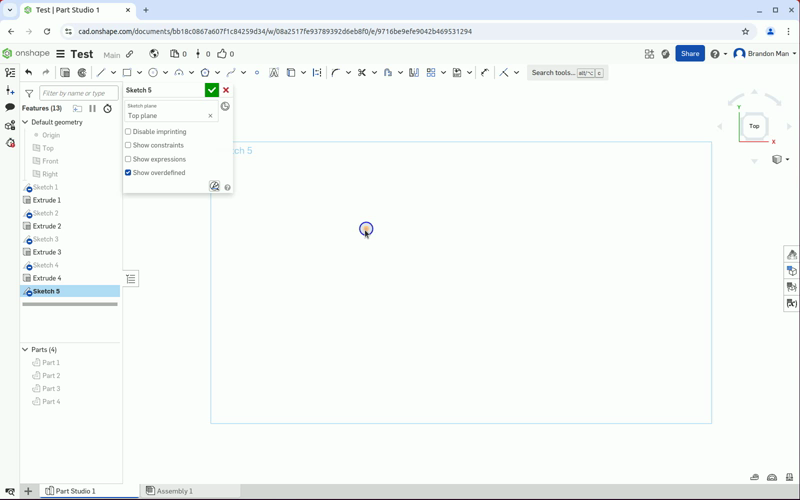
scroll(6)
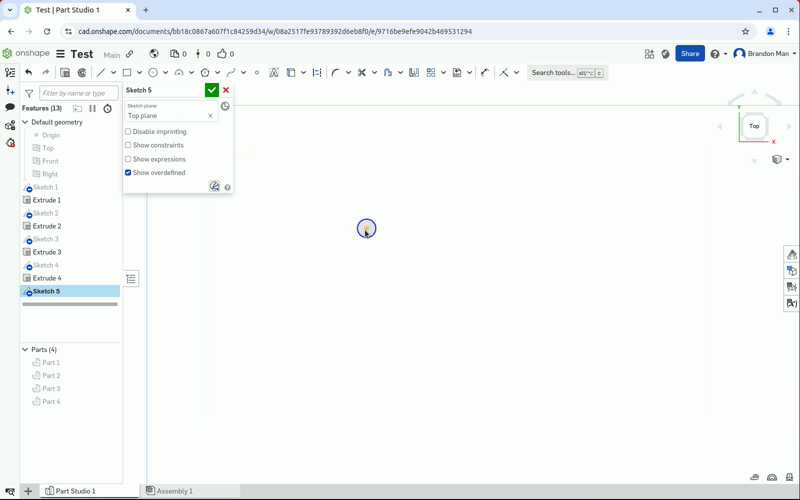
scroll(6)
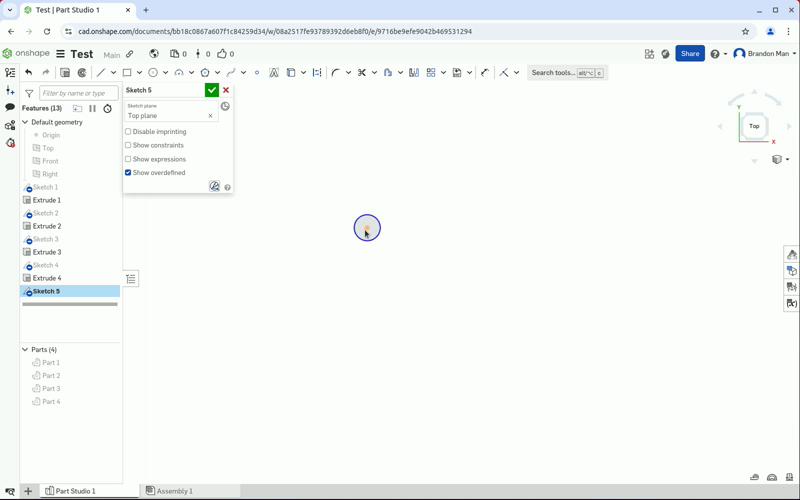
scroll(6)
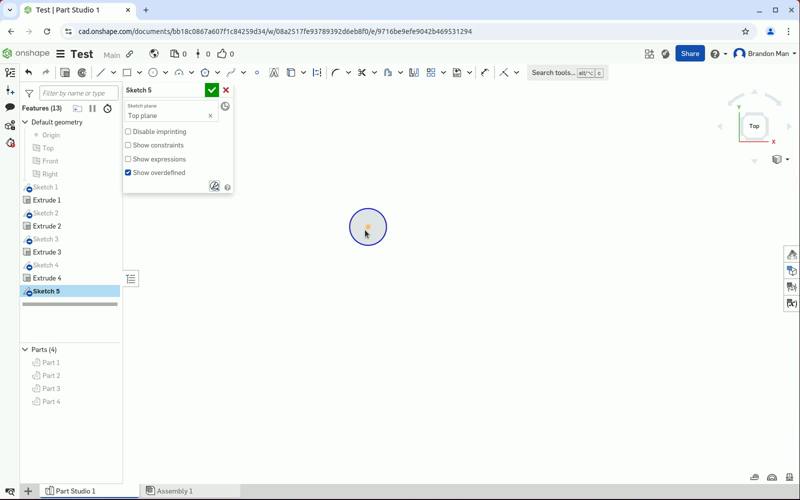
scroll(6)
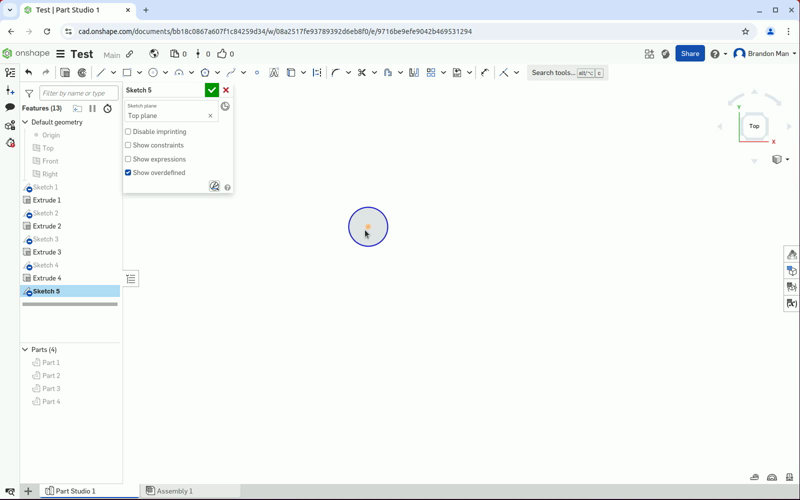
scroll(6)
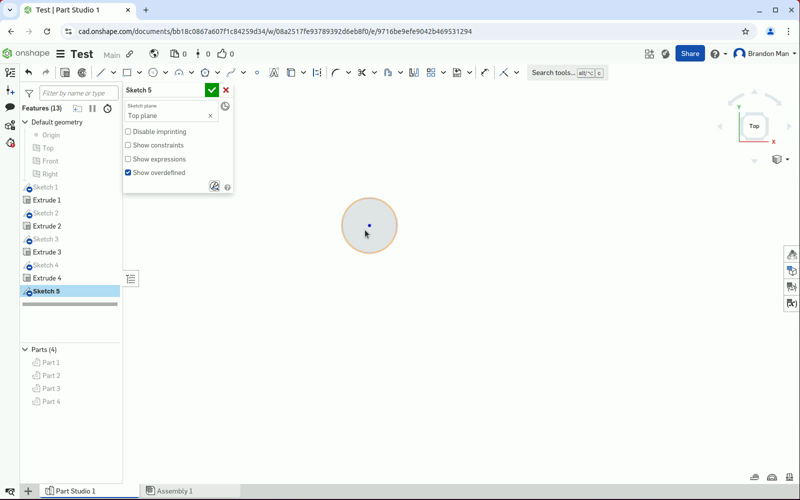
scroll(6)
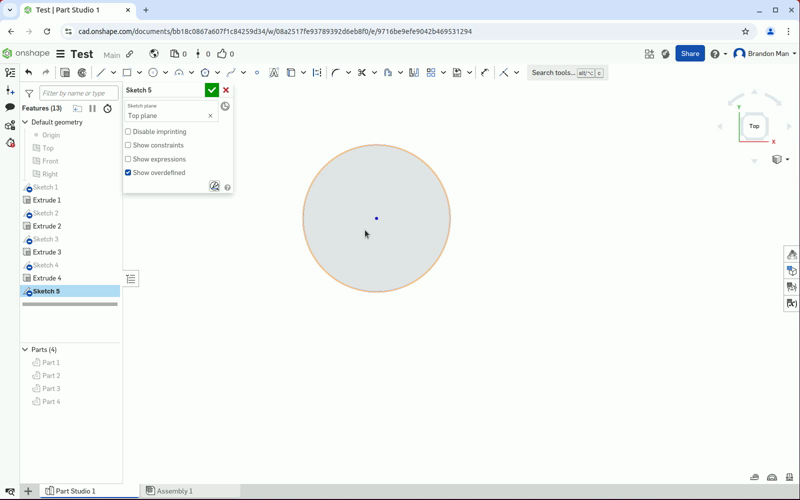
click(365, 229)
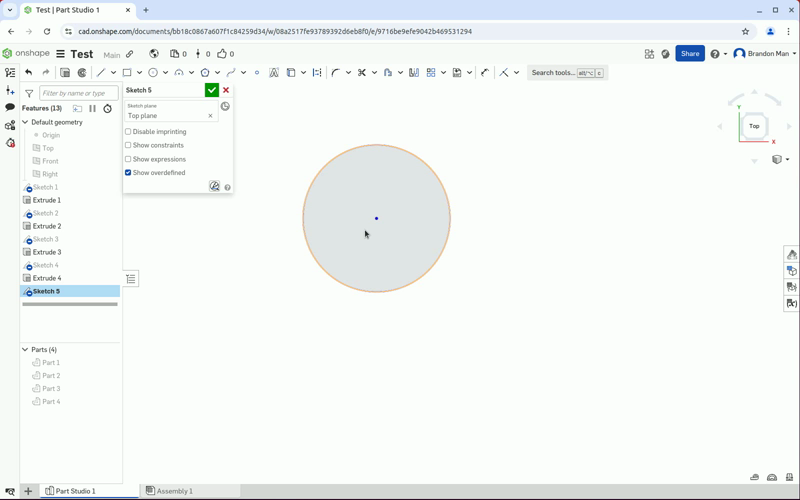
scroll(-6)
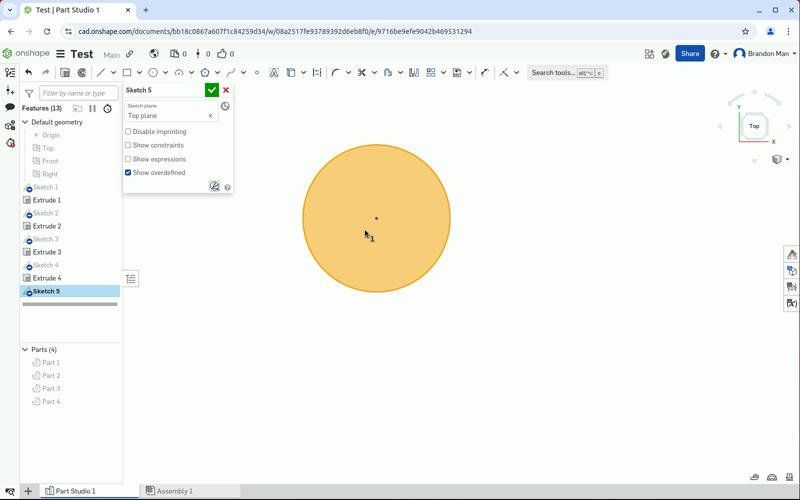
scroll(-6)
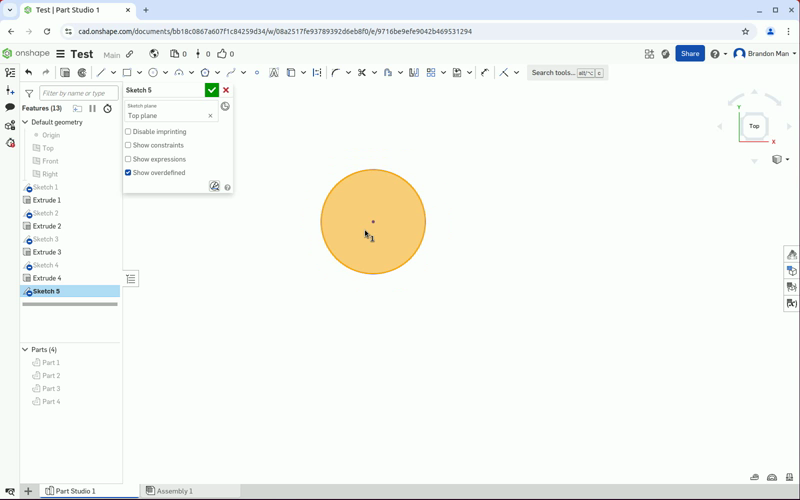
scroll(-6)
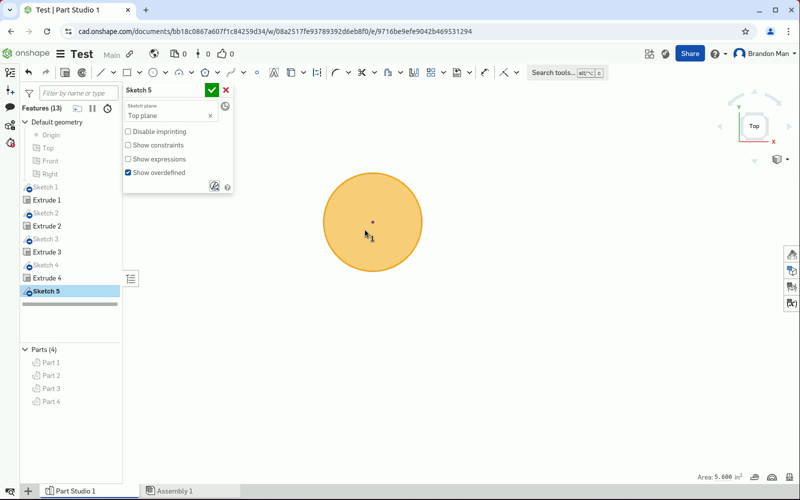
scroll(-6)
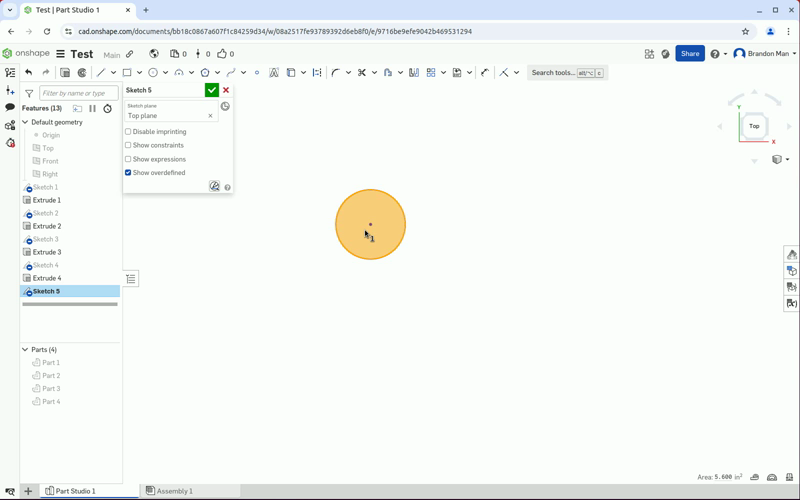
scroll(-6)
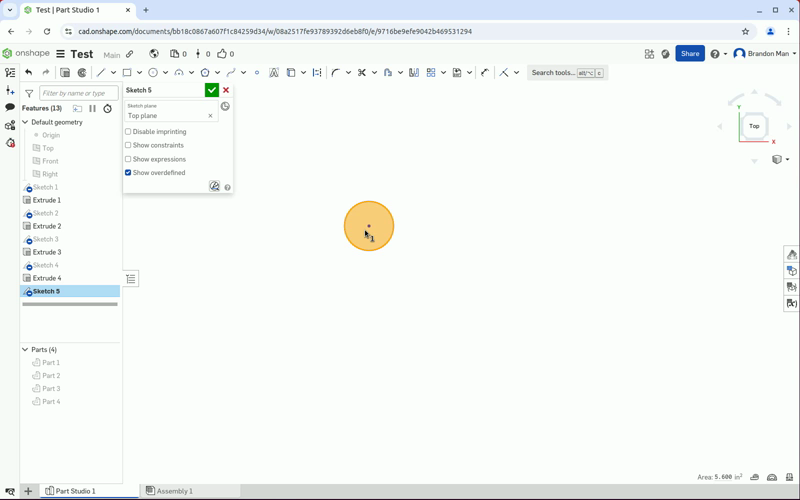
scroll(-6)
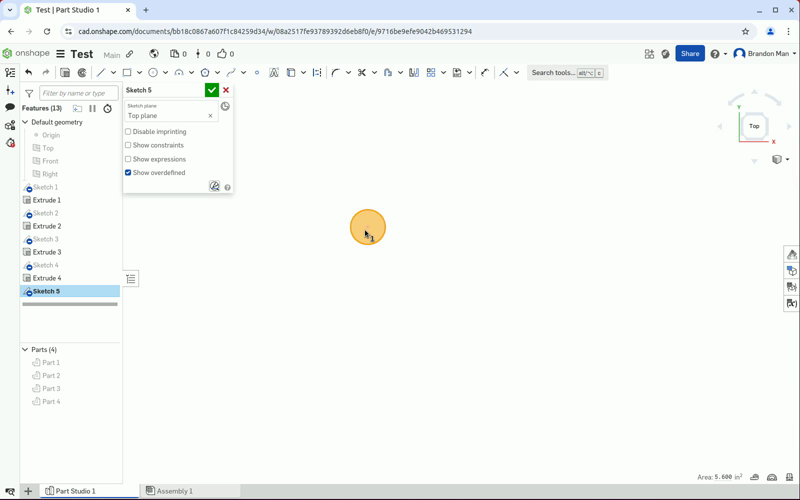
scroll(-6)
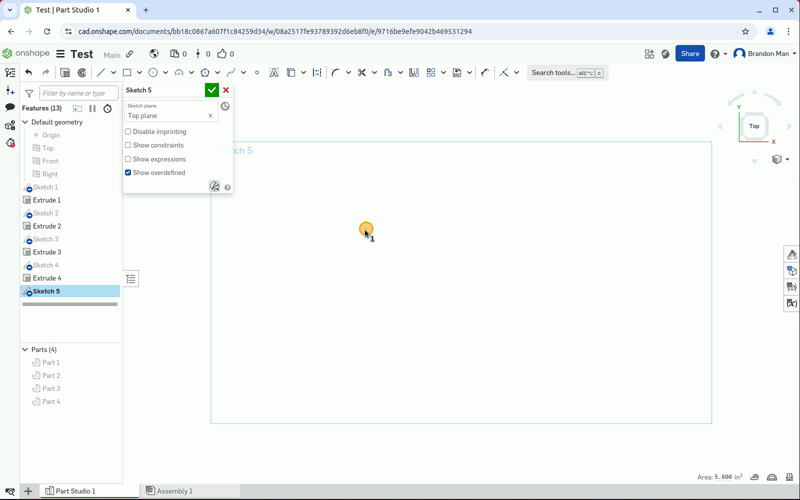
mouse_move(73, 352)
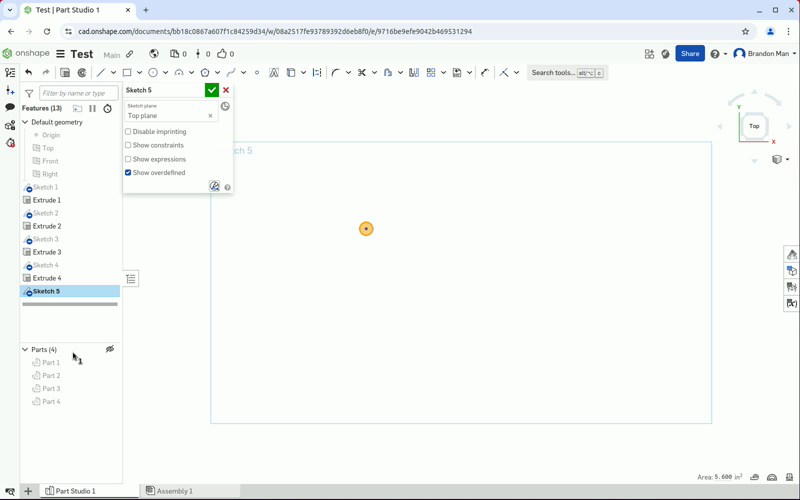
key(shift+y)
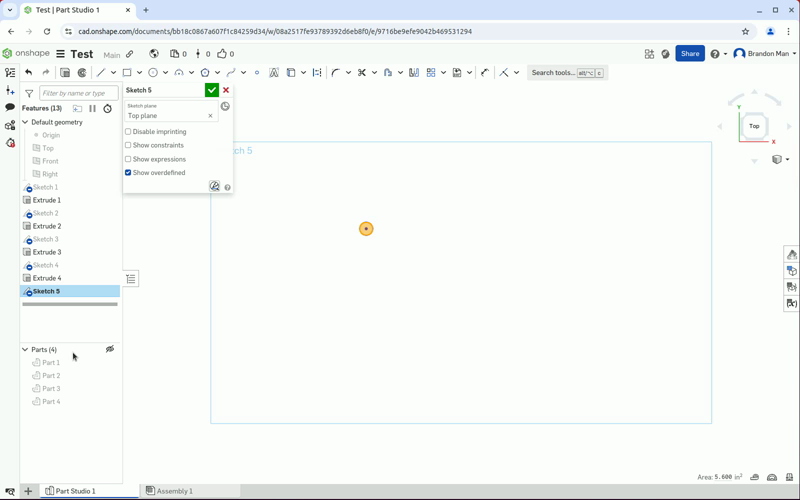
key(shift+e)
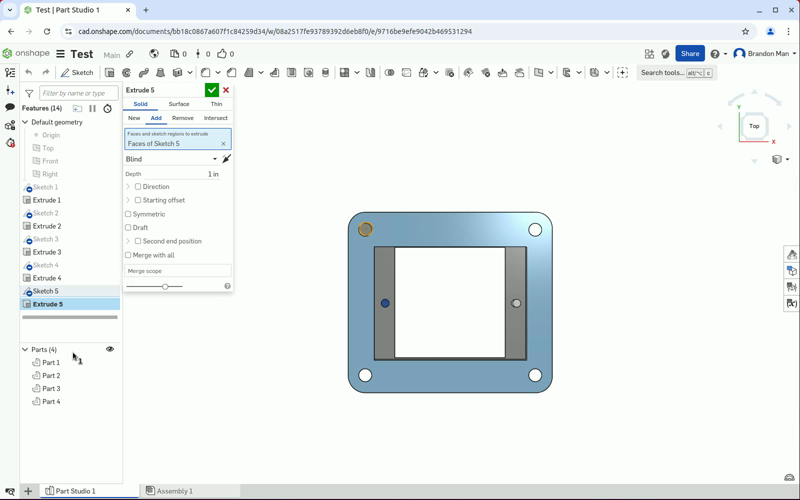
mouse_move(143, 106)
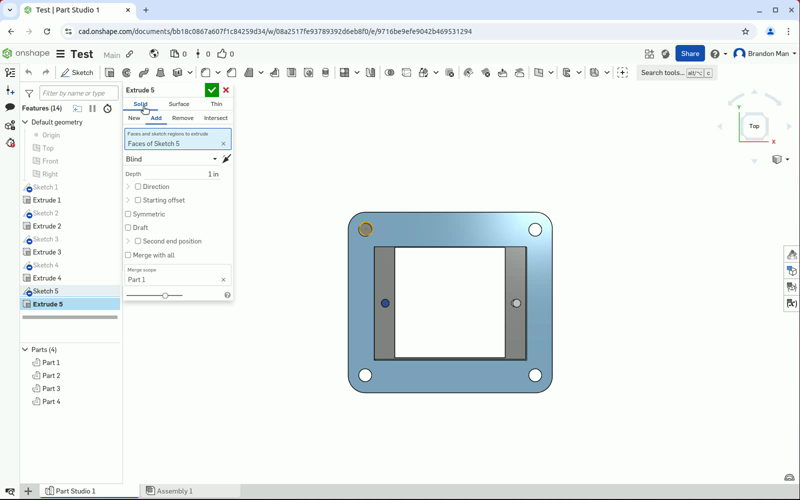
click(143, 106)
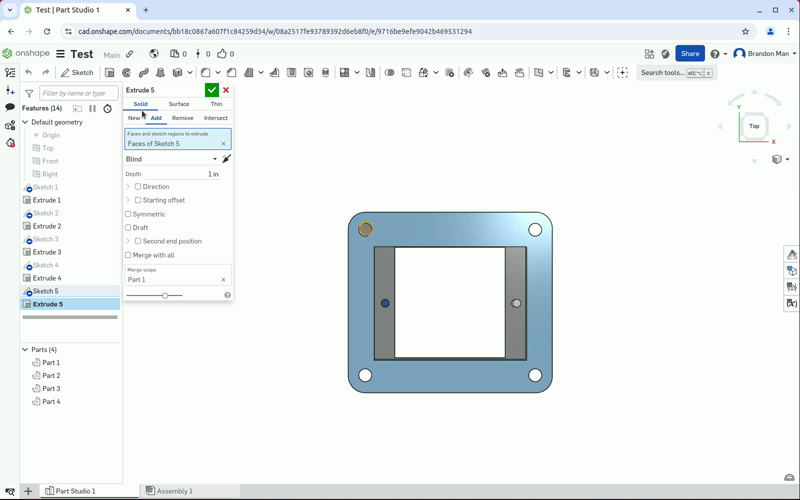
mouse_move(137, 120)
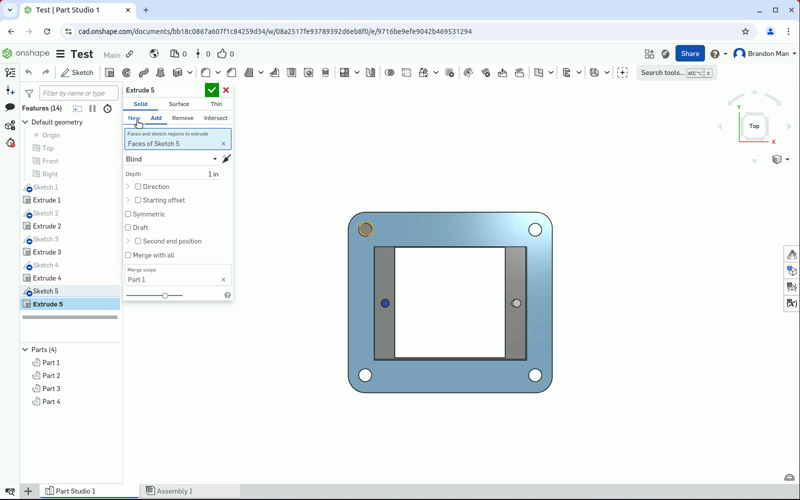
click(137, 120)
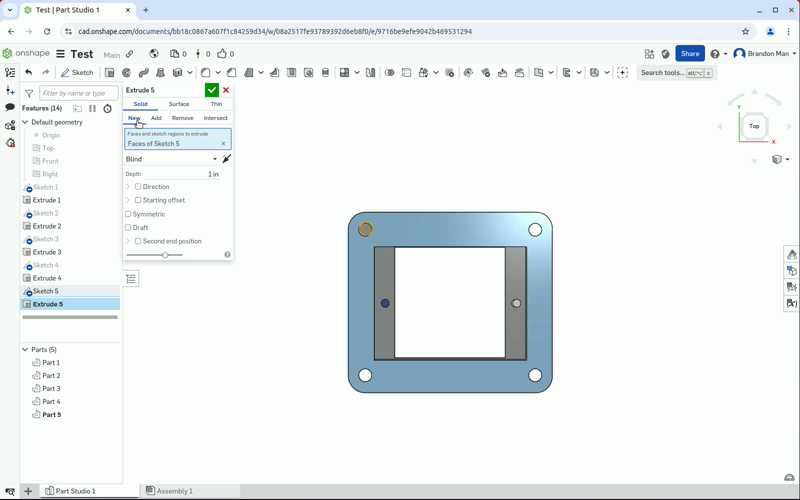
key(tab, 4)
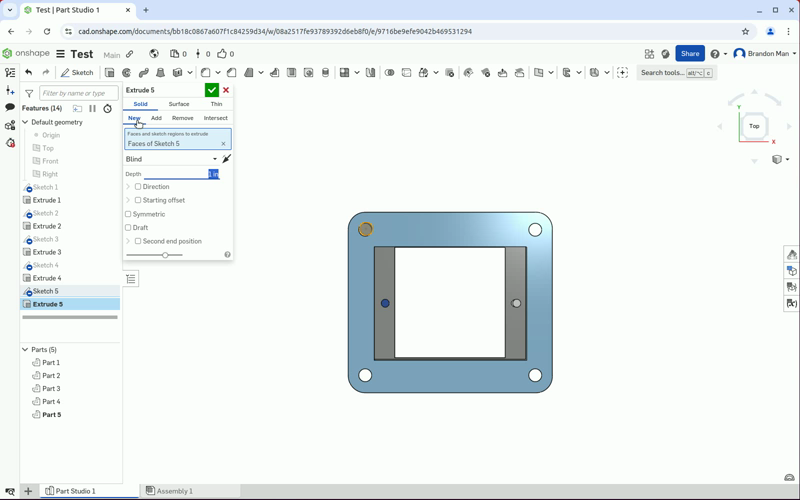
text(3.851)
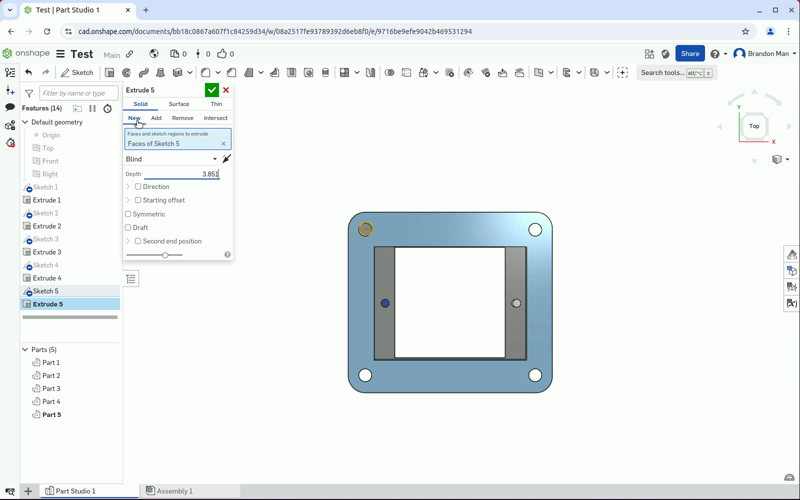
key(enter)
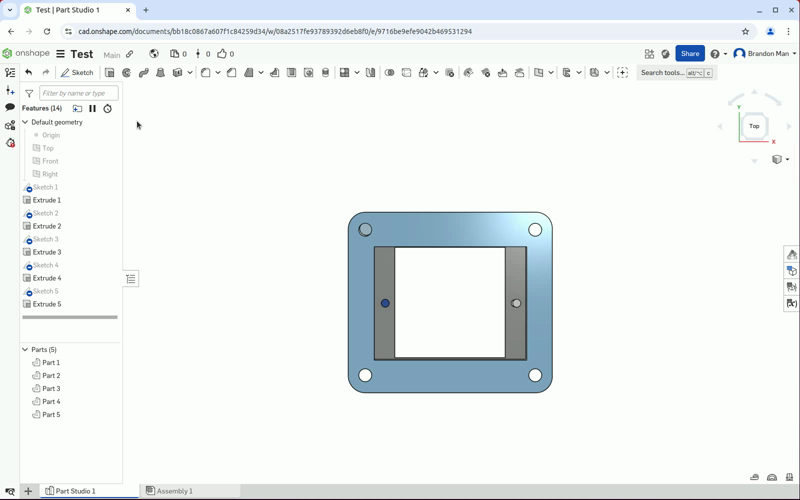
key(shift+h)
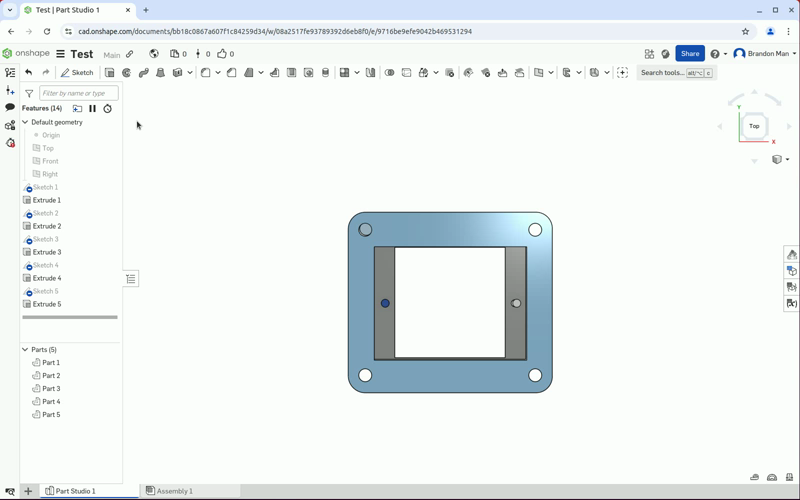
key(shift+h)
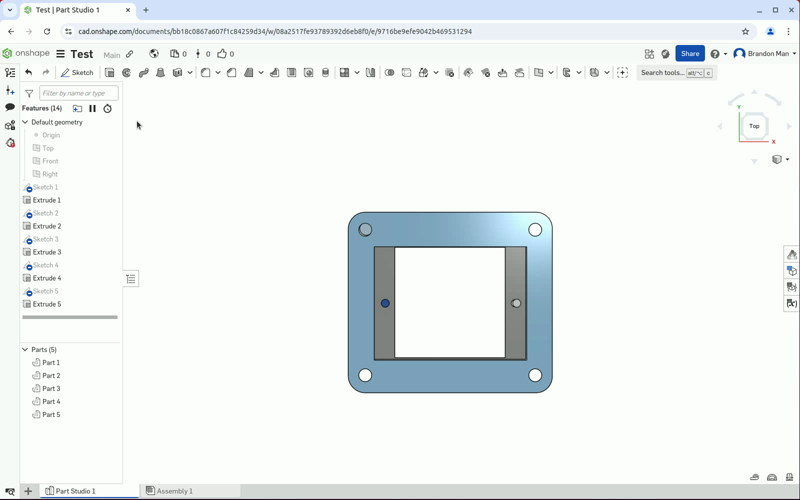
mouse_move(73, 189)
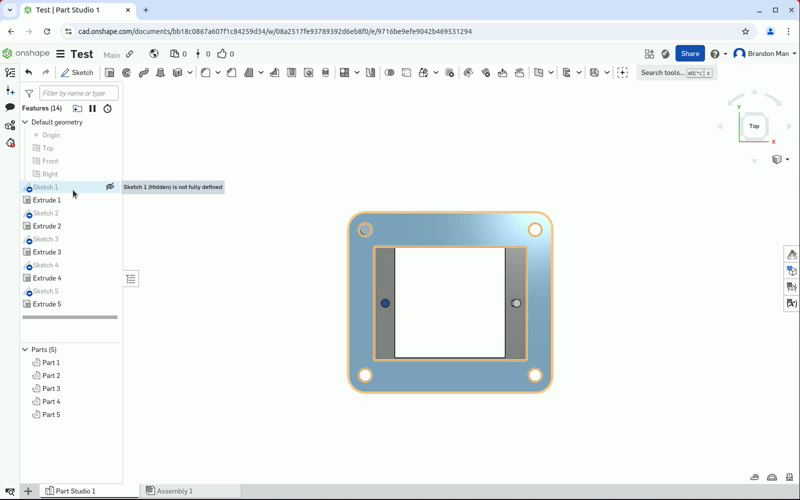
click(73, 189)
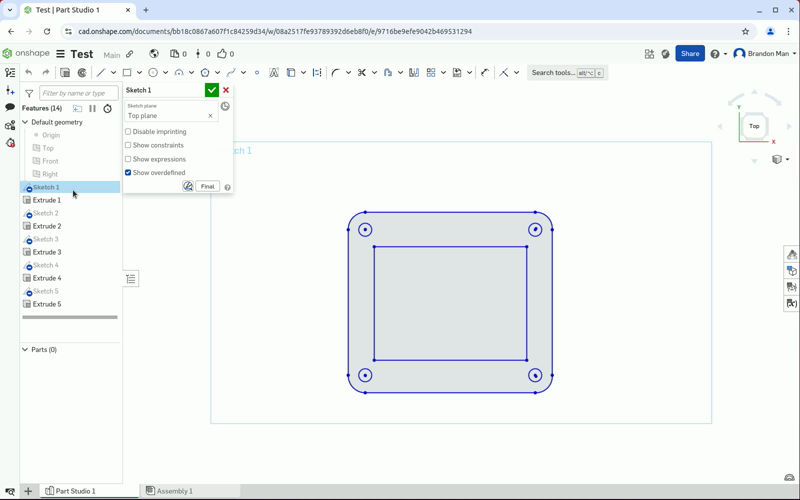
mouse_move(229, 92)
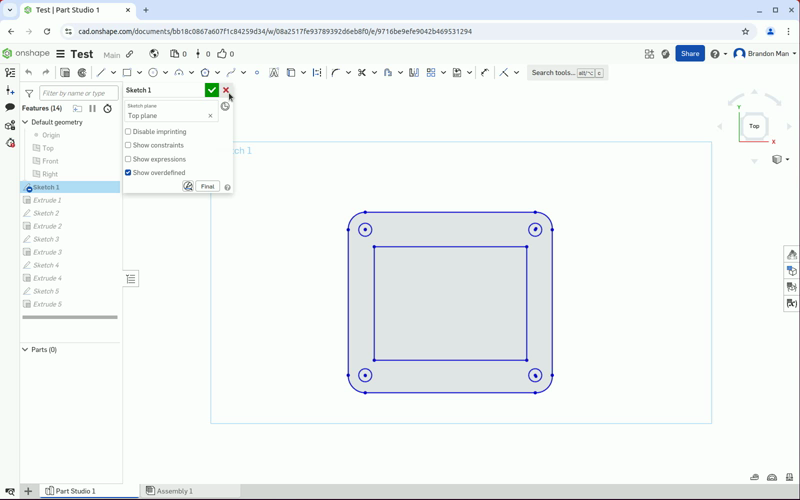
click(229, 92)
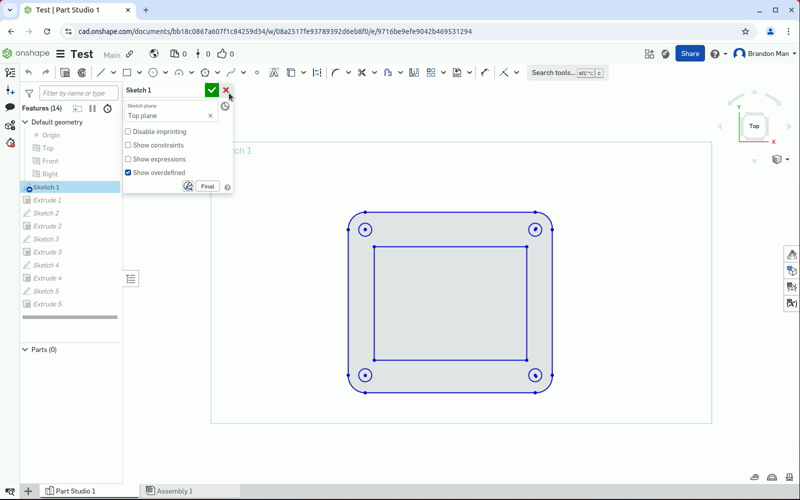
key(shift+s)
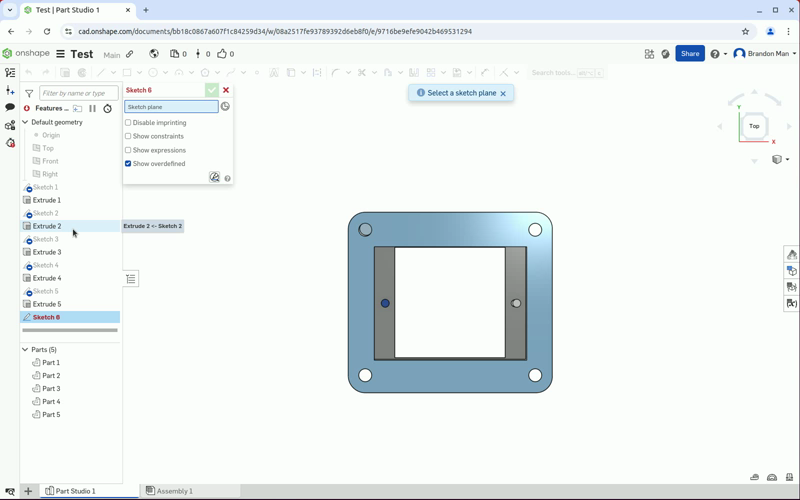
scroll(3)
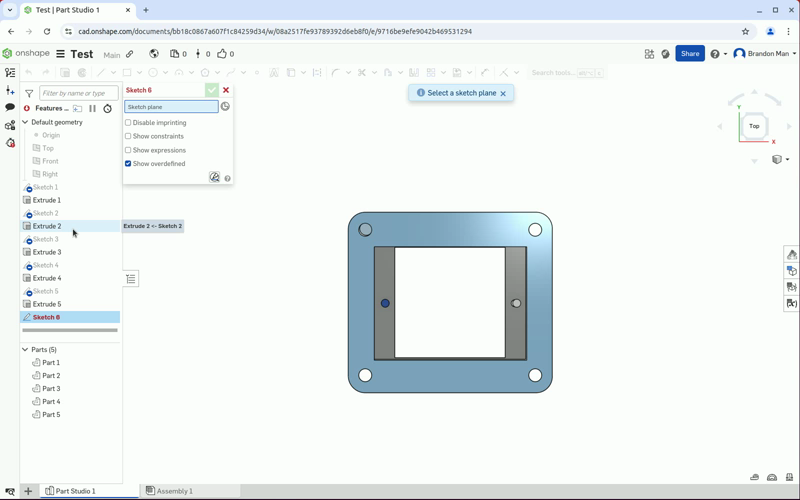
mouse_move(73, 150)
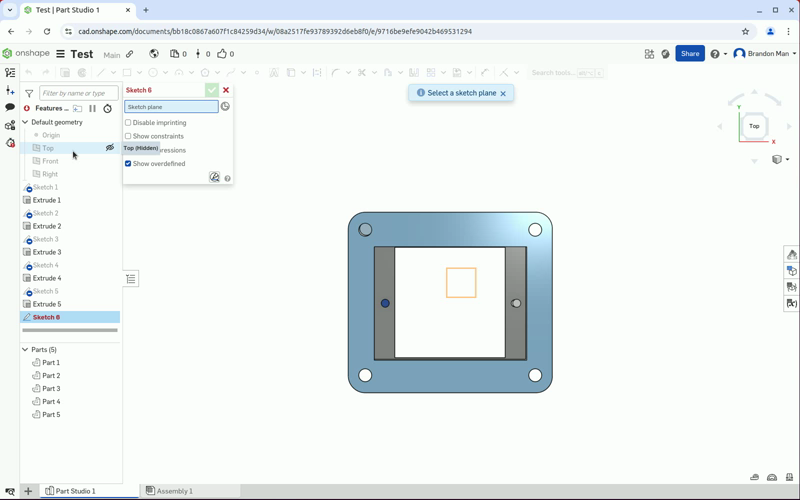
click(73, 150)
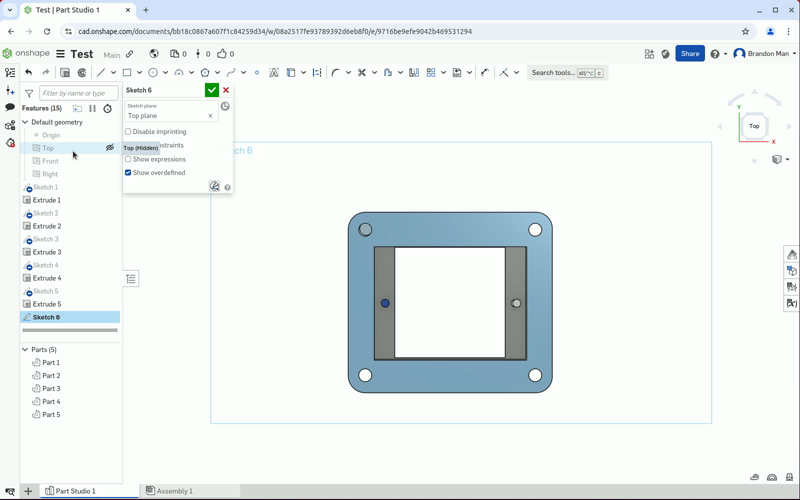
mouse_move(73, 352)
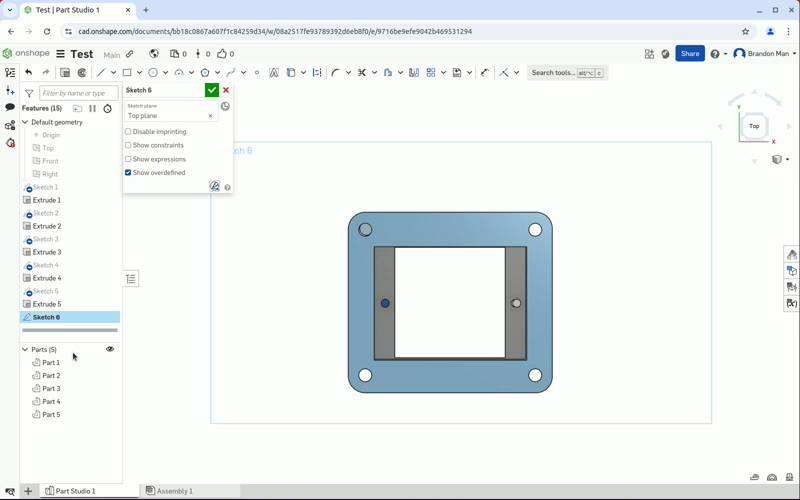
key(y)
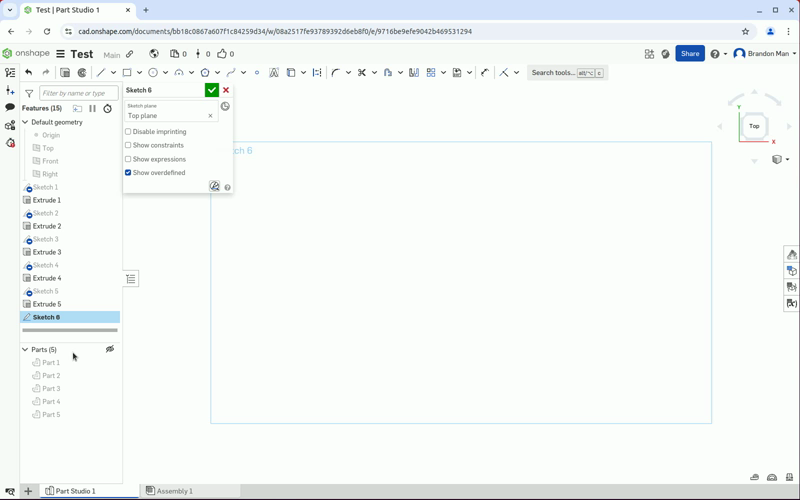
key(c)
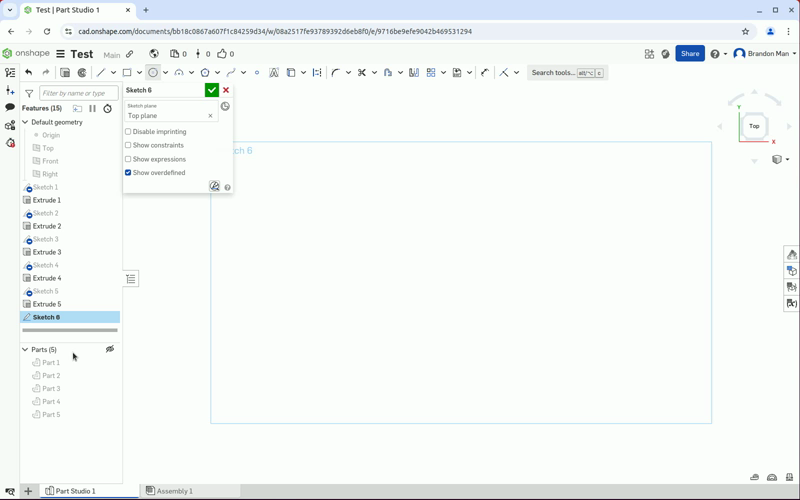
key_down(shift)
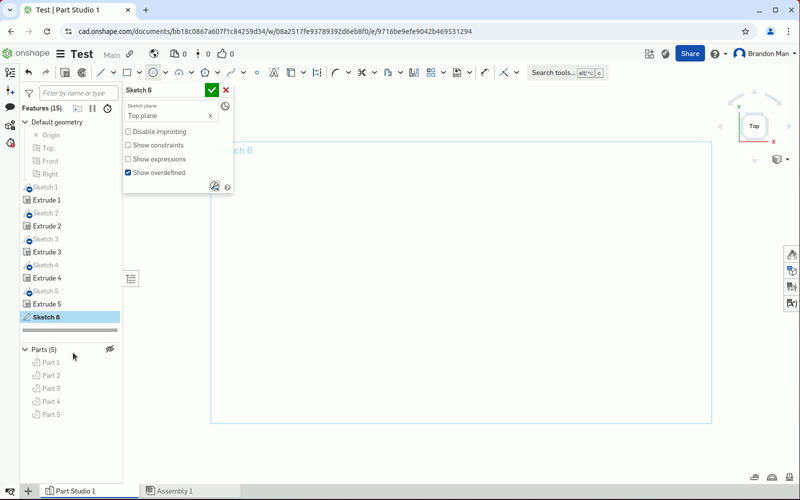
mouse_move(535, 228)
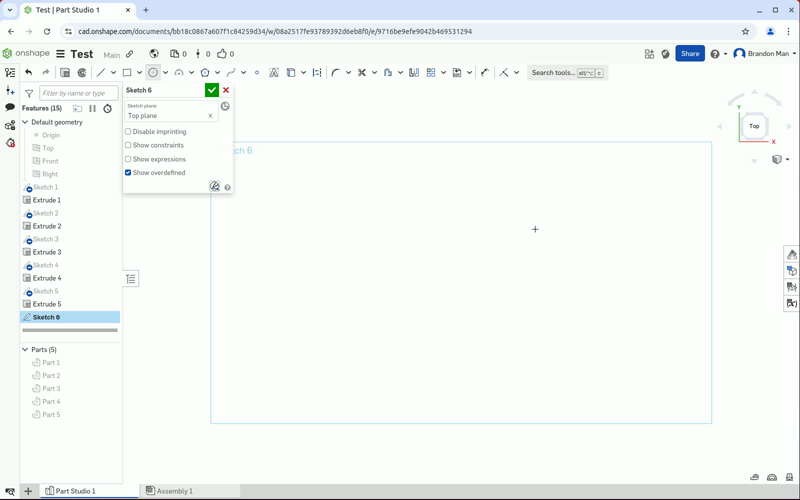
click(535, 228)
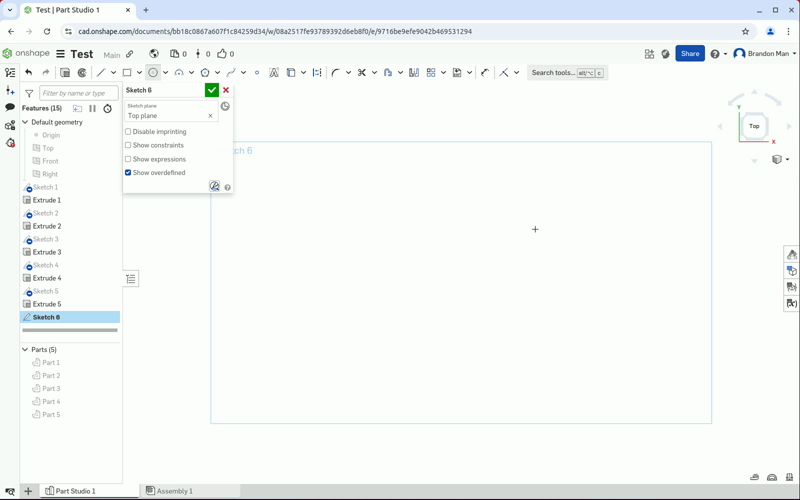
key_up(shift)
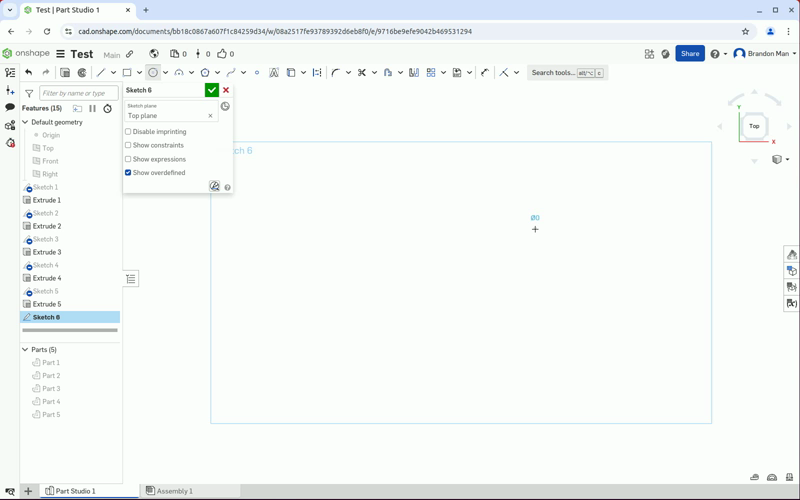
mouse_move(541, 228)
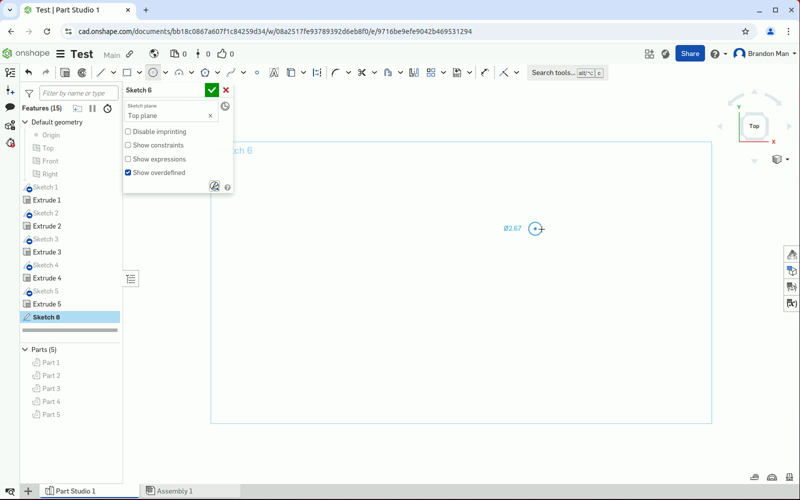
click(541, 228)
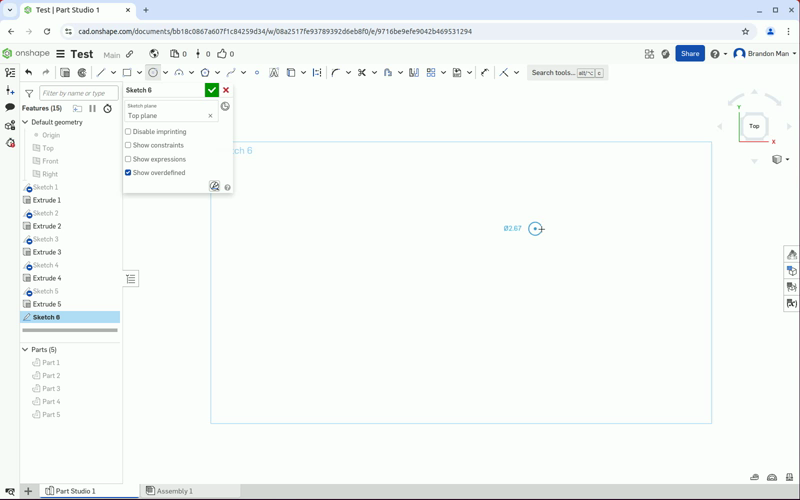
key(esc)
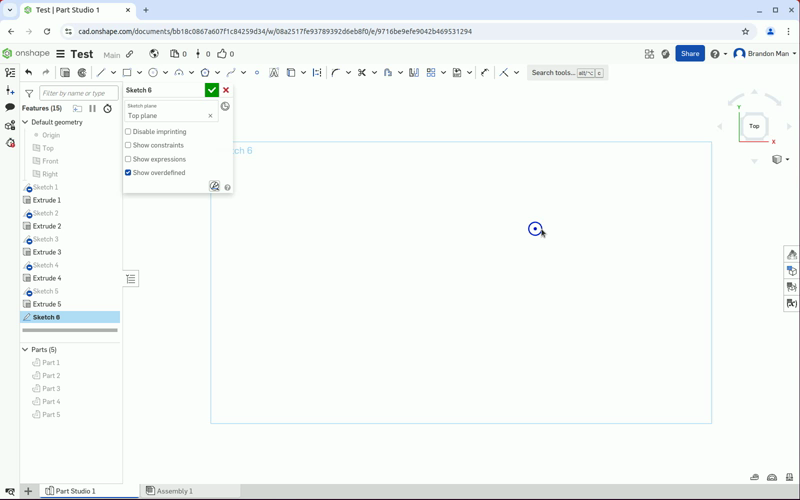
mouse_move(534, 233)
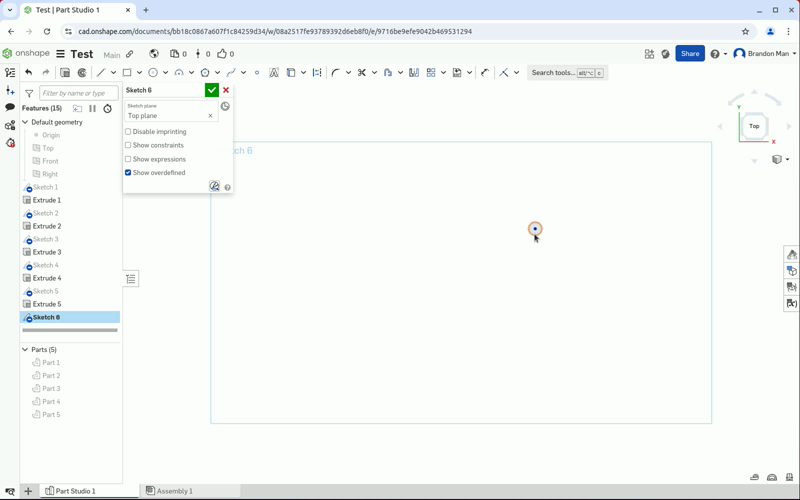
scroll(6)
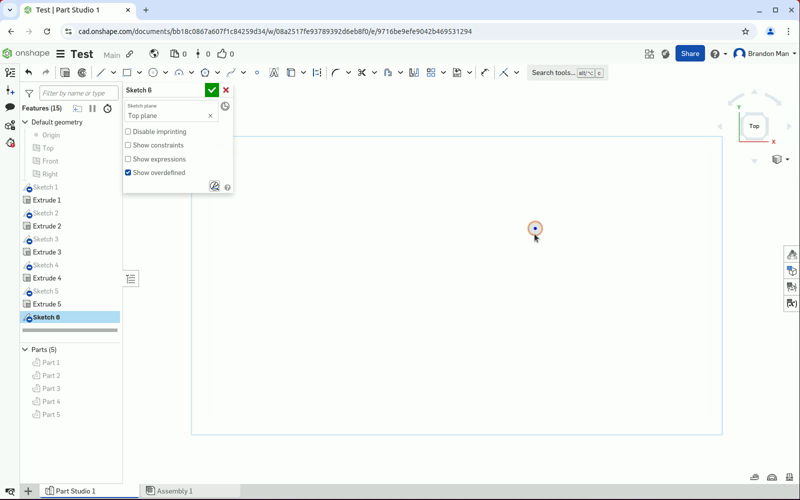
scroll(6)
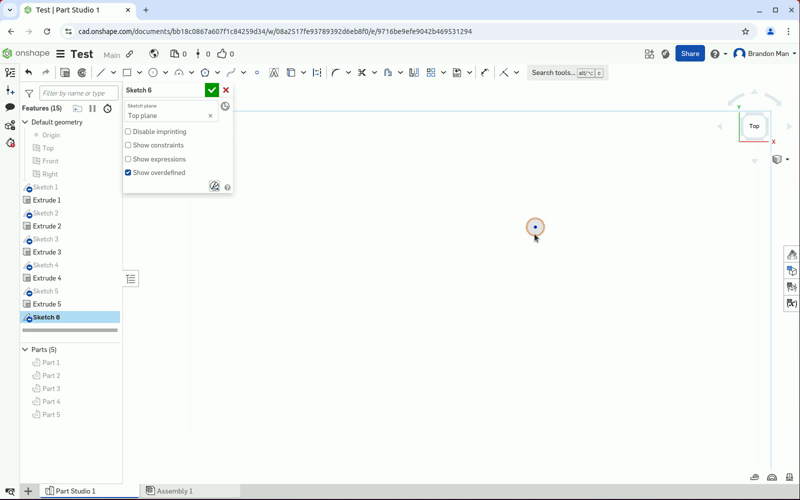
scroll(6)
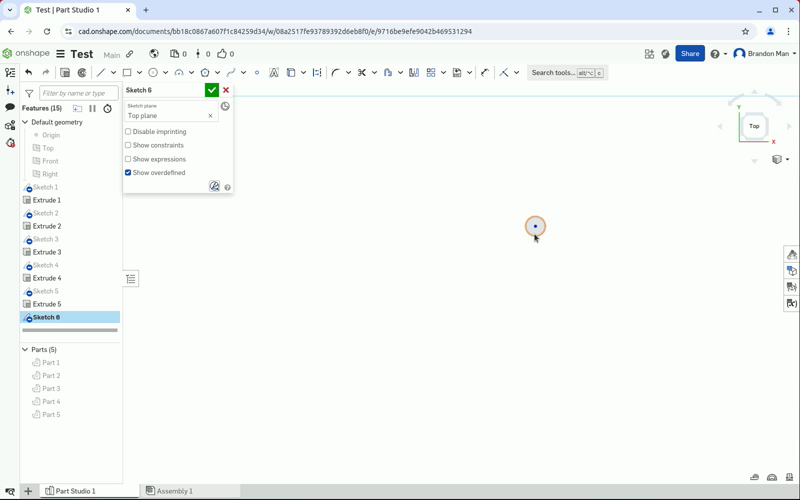
scroll(6)
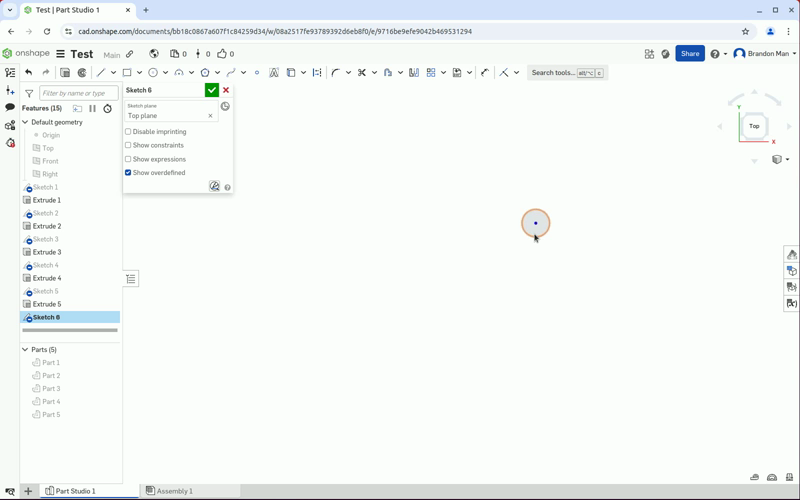
scroll(6)
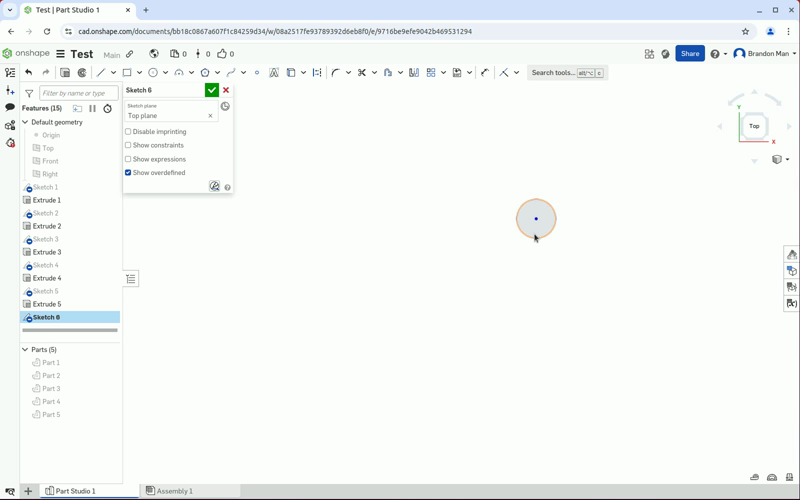
scroll(6)
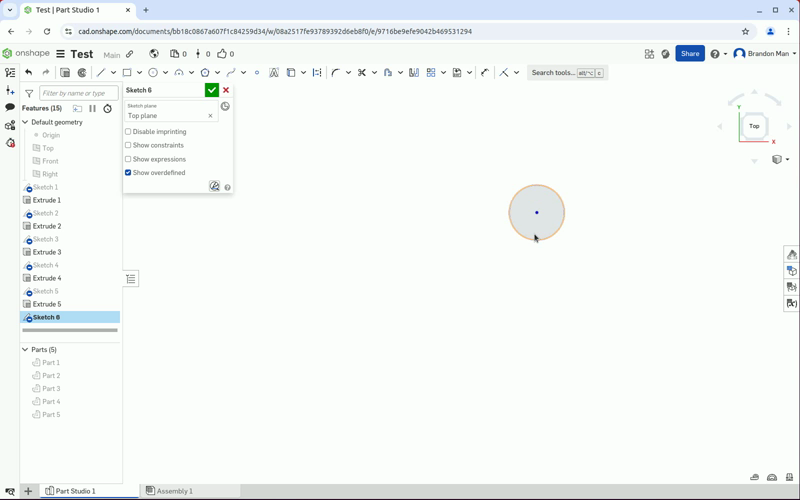
scroll(6)
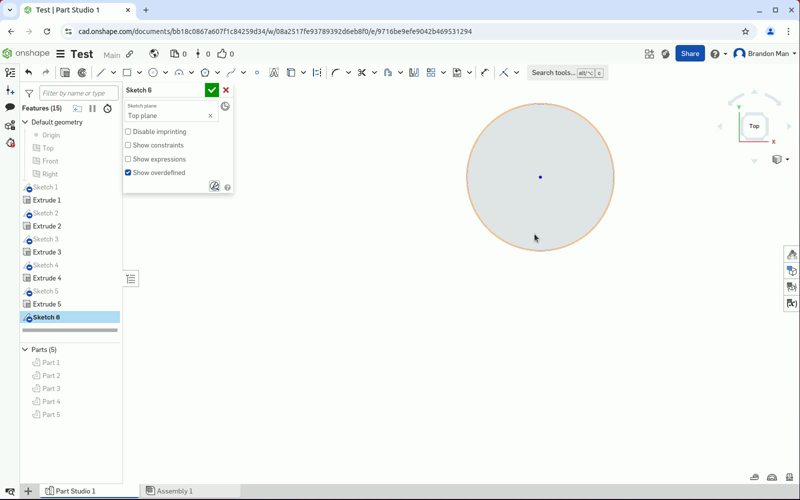
click(534, 233)
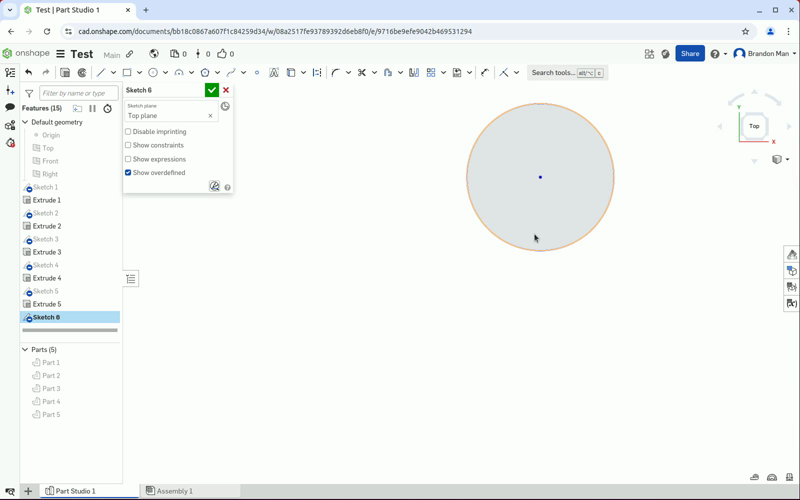
scroll(-6)
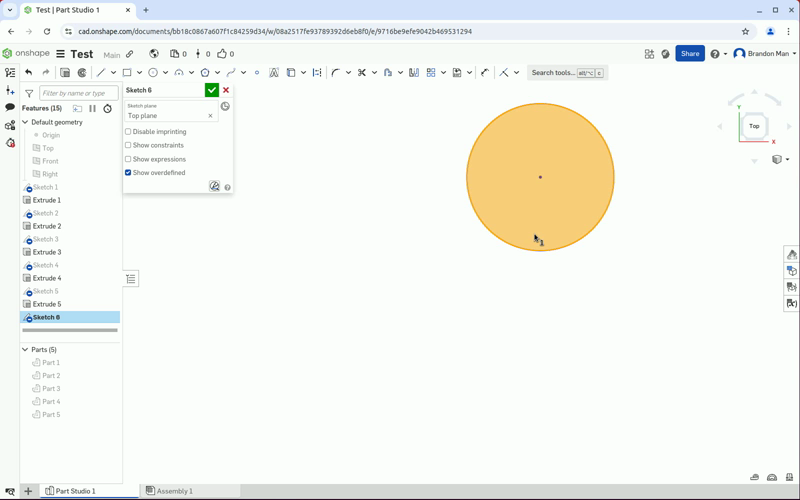
scroll(-6)
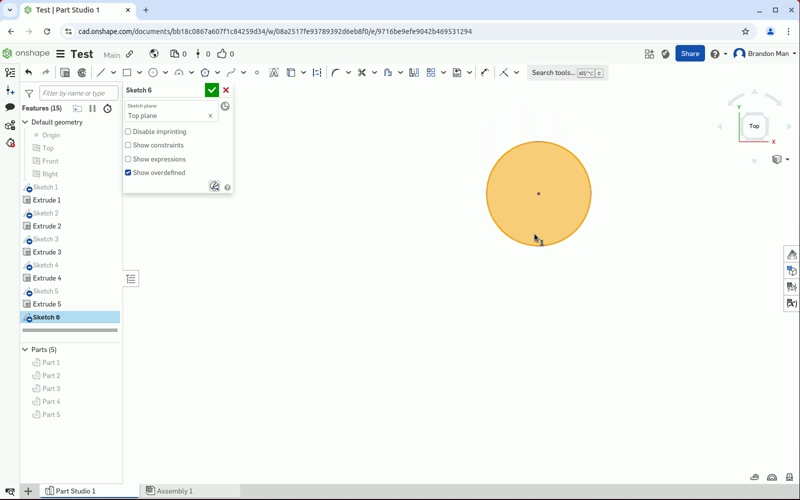
scroll(-6)
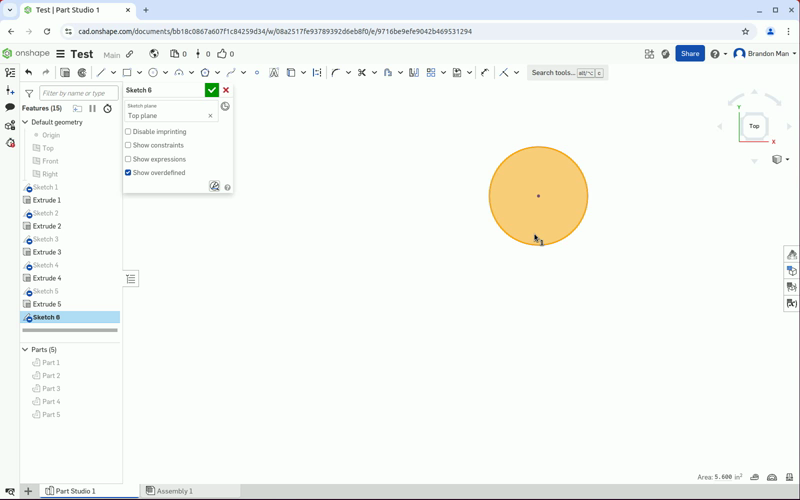
scroll(-6)
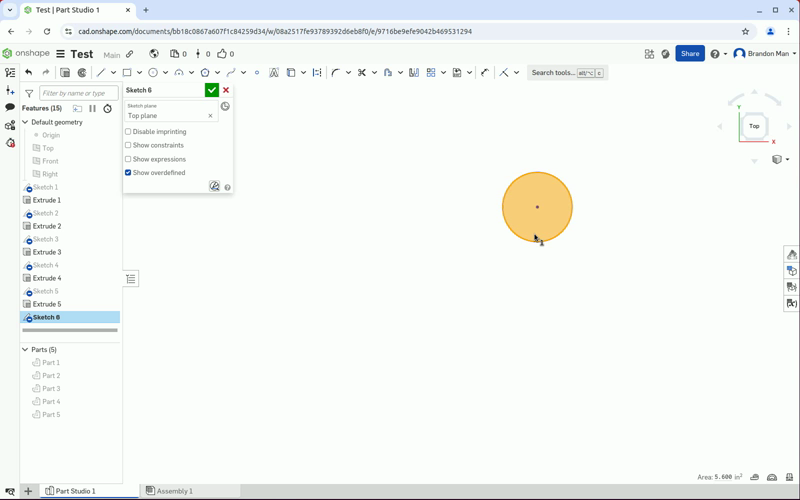
scroll(-6)
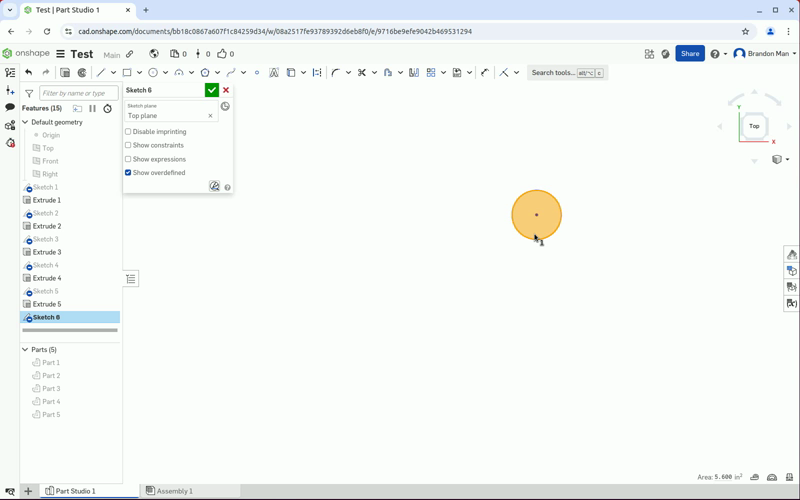
scroll(-6)
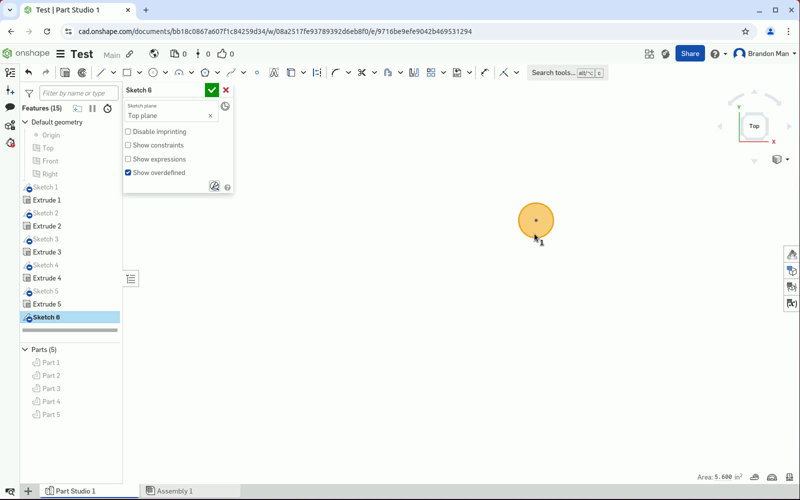
scroll(-6)
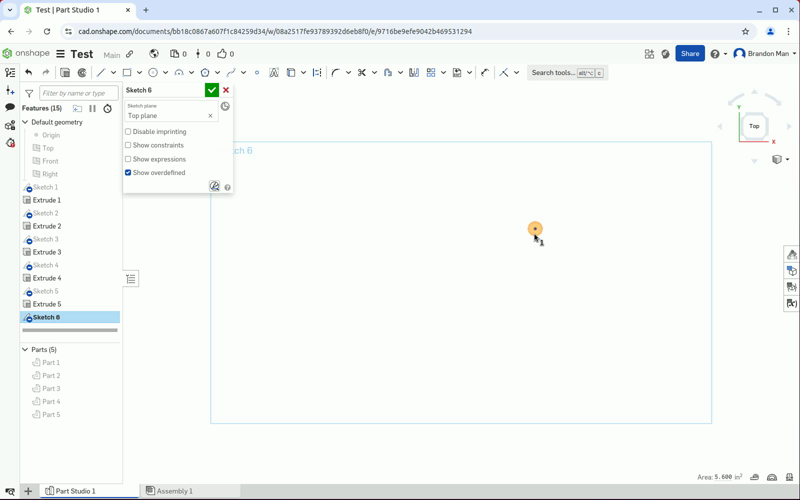
mouse_move(73, 352)
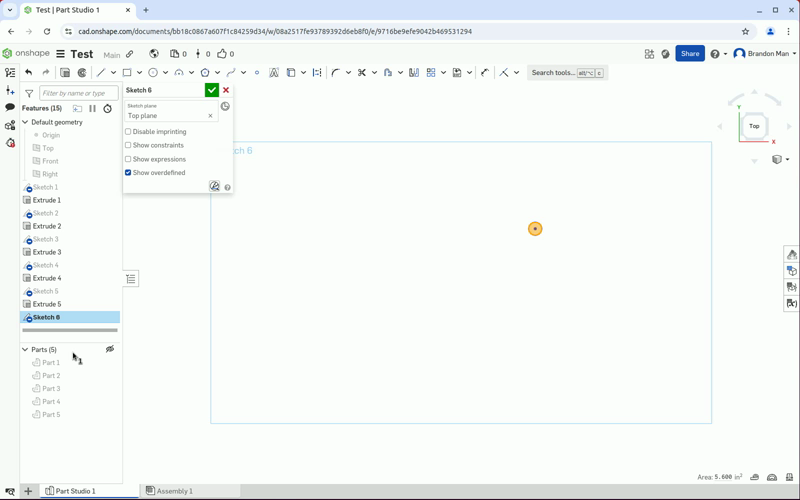
key(shift+y)
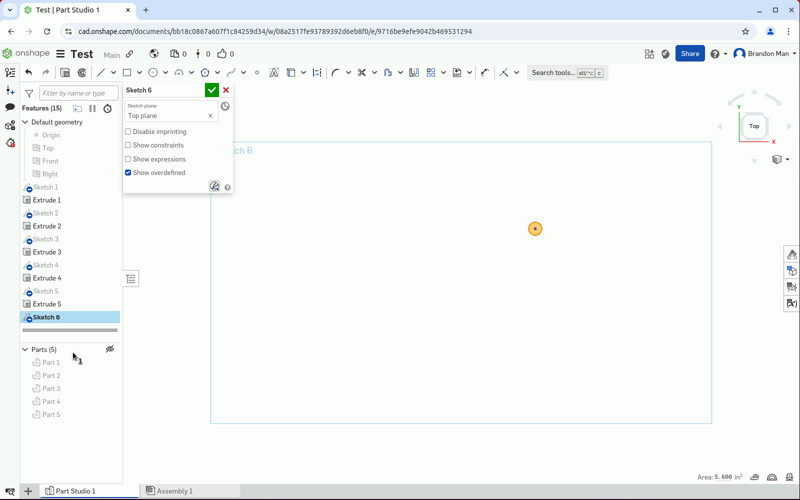
key(shift+e)
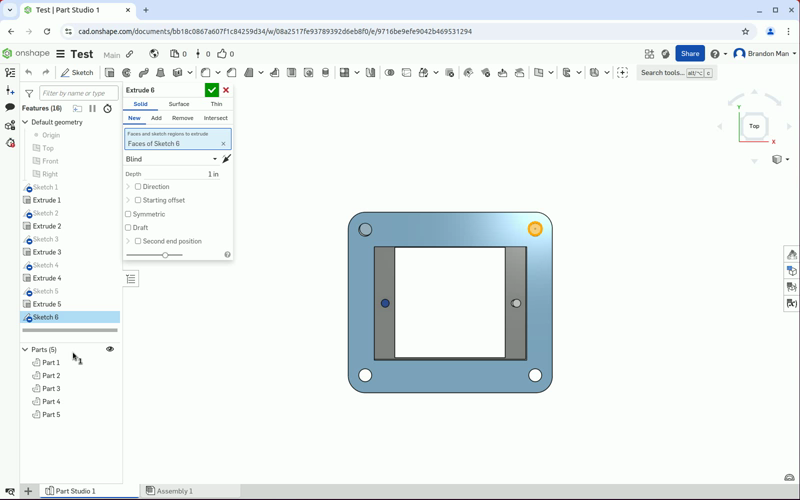
mouse_move(143, 106)
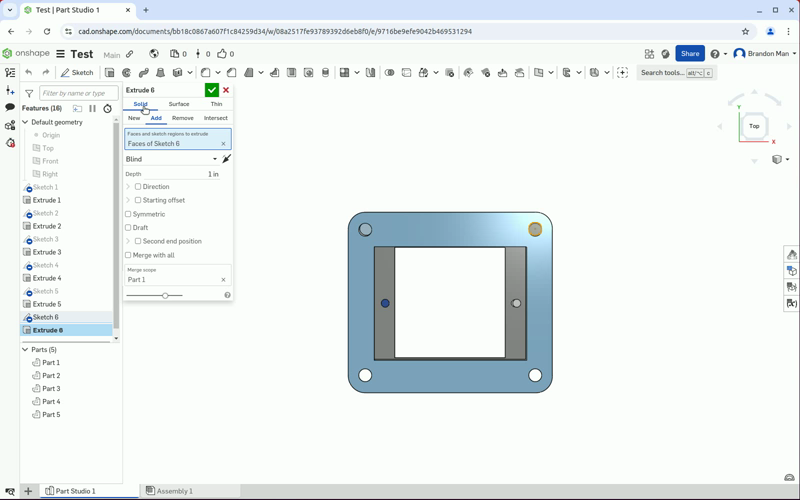
click(143, 106)
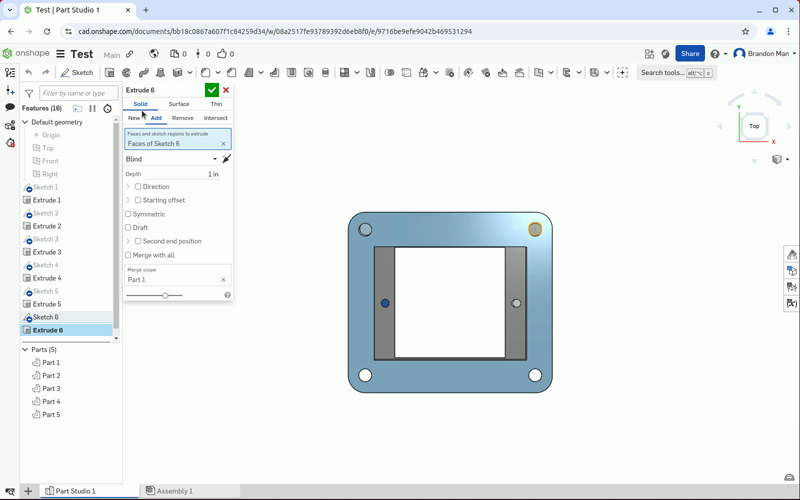
mouse_move(137, 120)
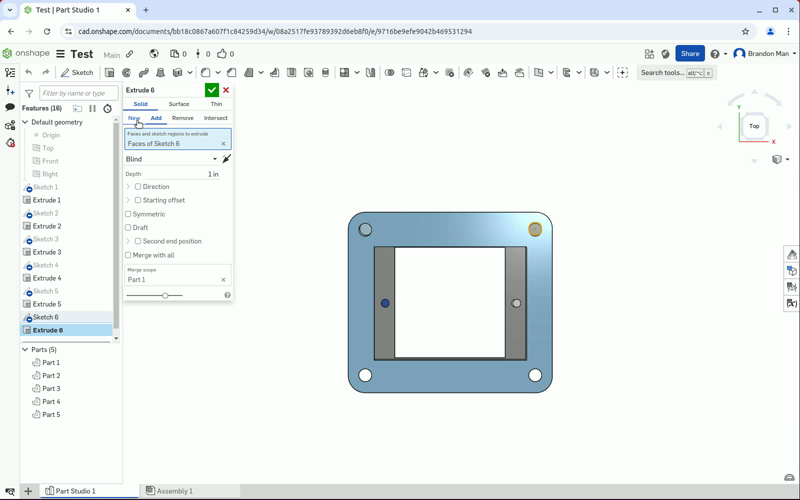
click(137, 120)
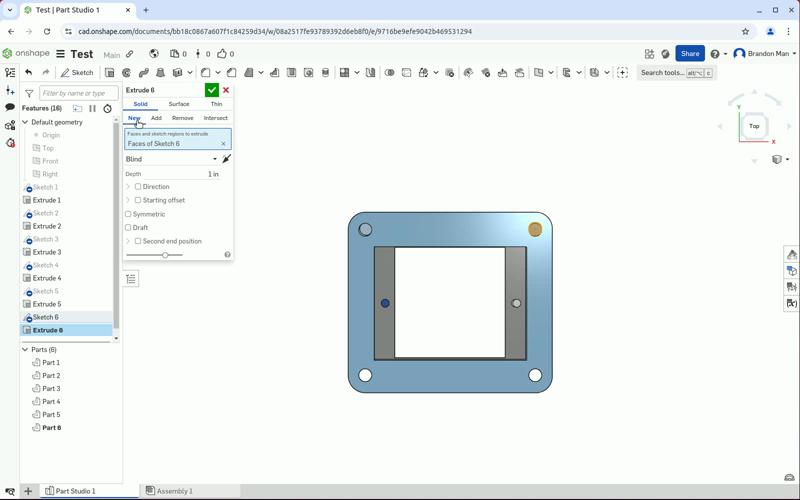
key(tab, 4)
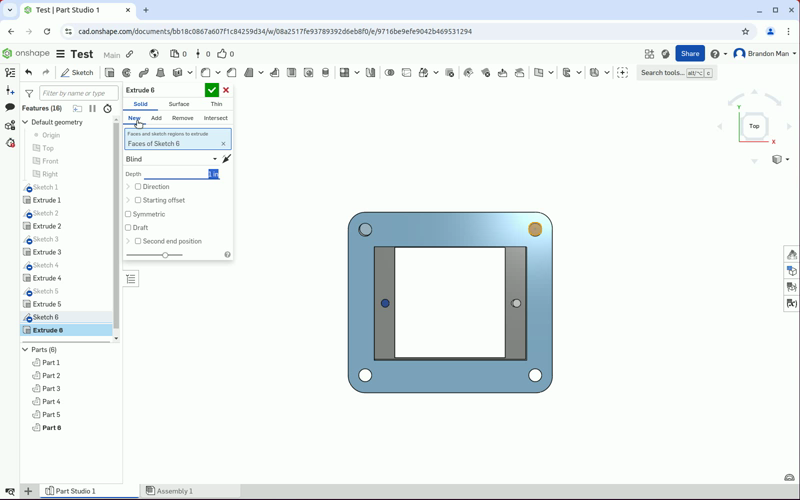
text(3.851)
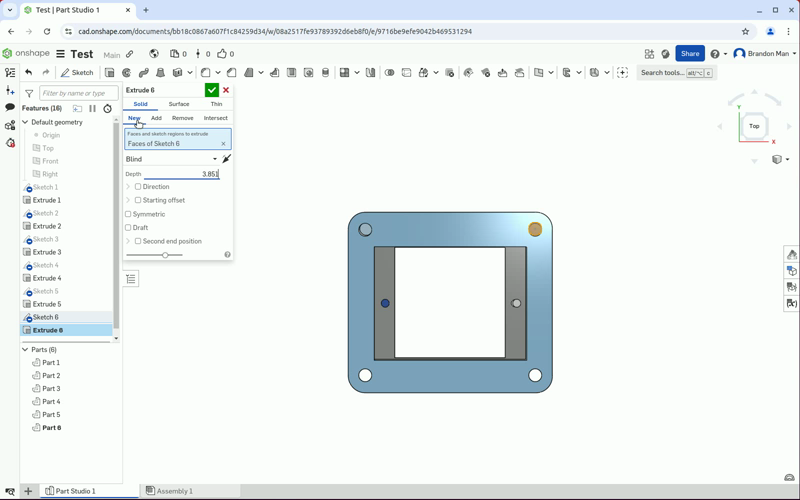
key(enter)
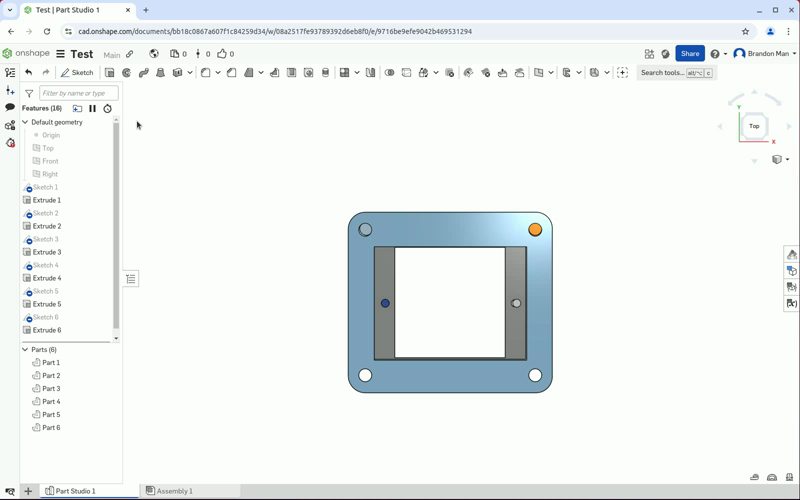
key(shift+h)
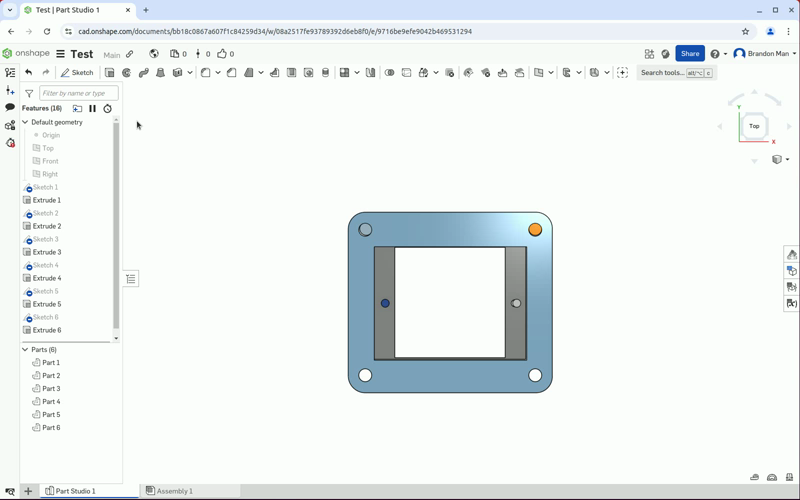
key(shift+h)
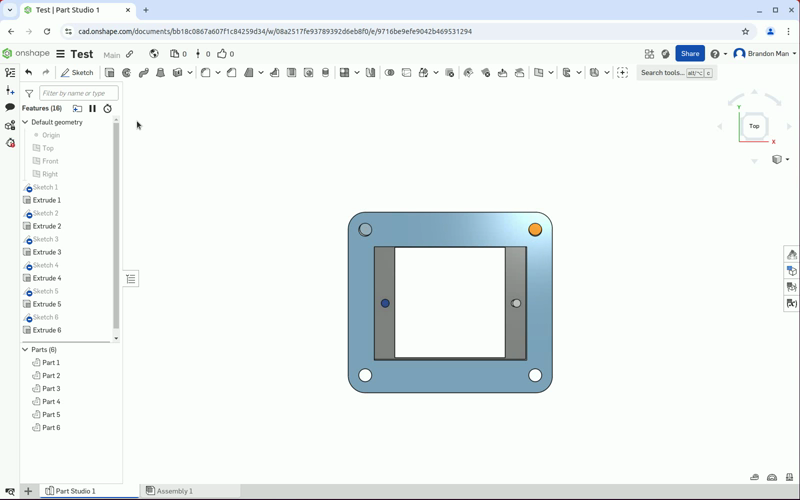
mouse_move(69, 189)
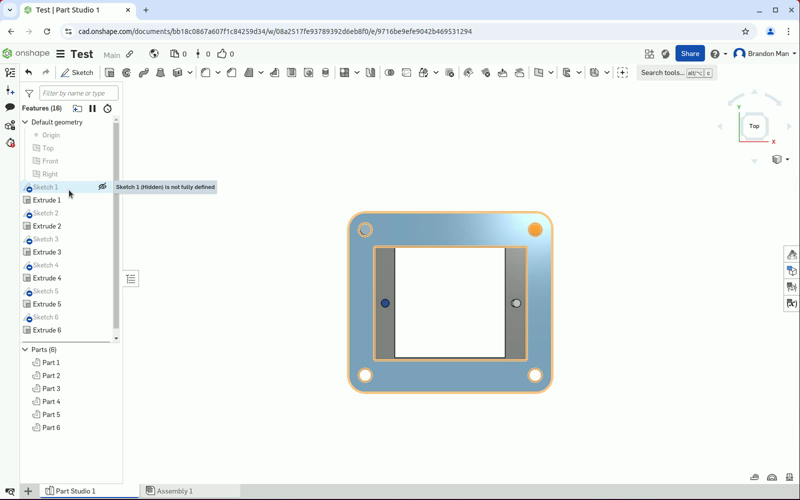
click(69, 189)
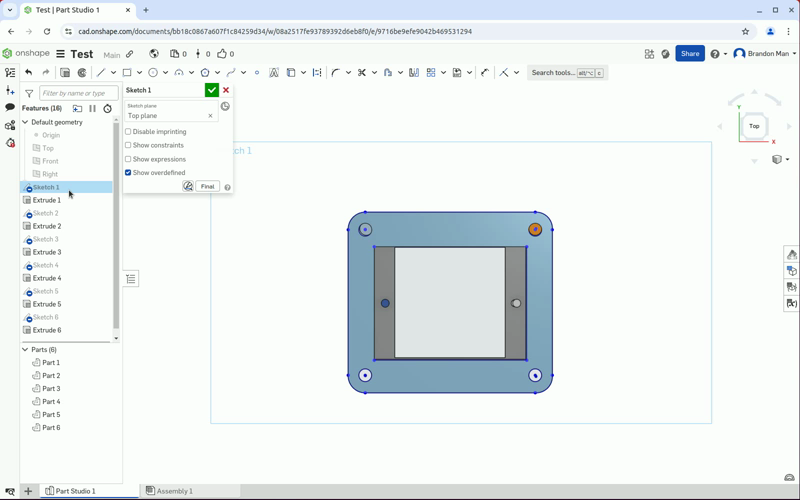
mouse_move(229, 92)
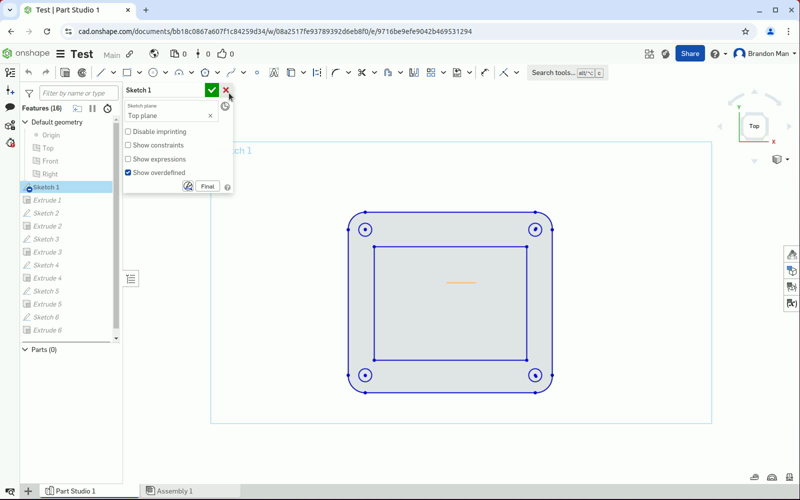
click(229, 92)
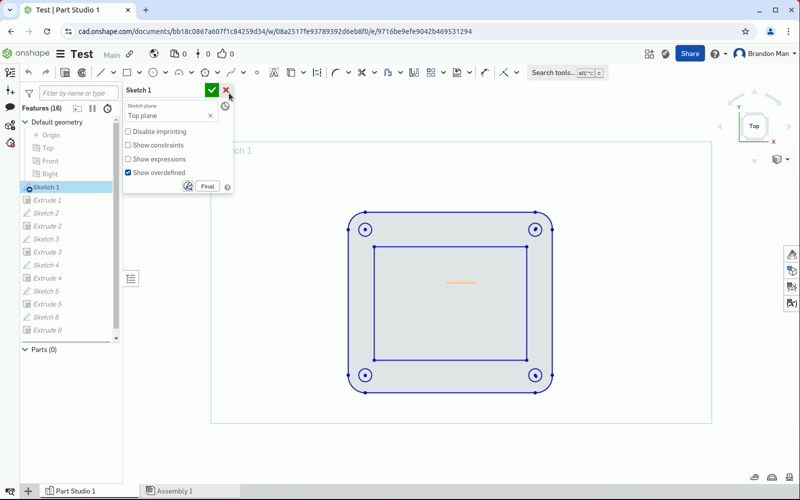
key(shift+s)
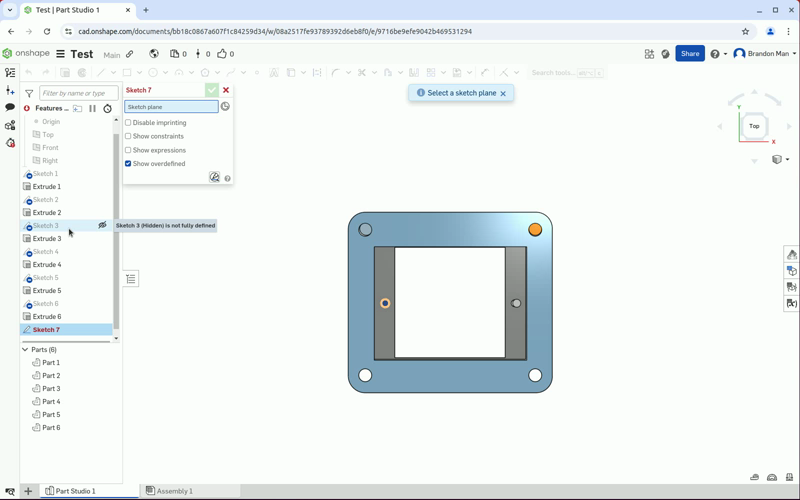
scroll(3)
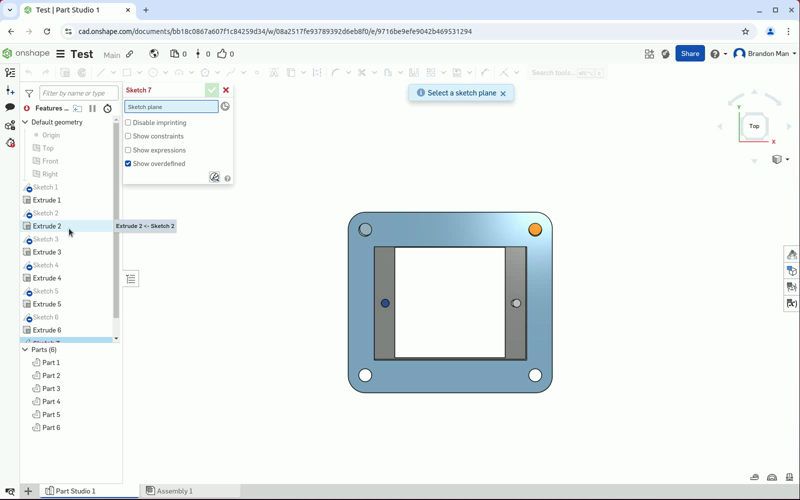
mouse_move(69, 150)
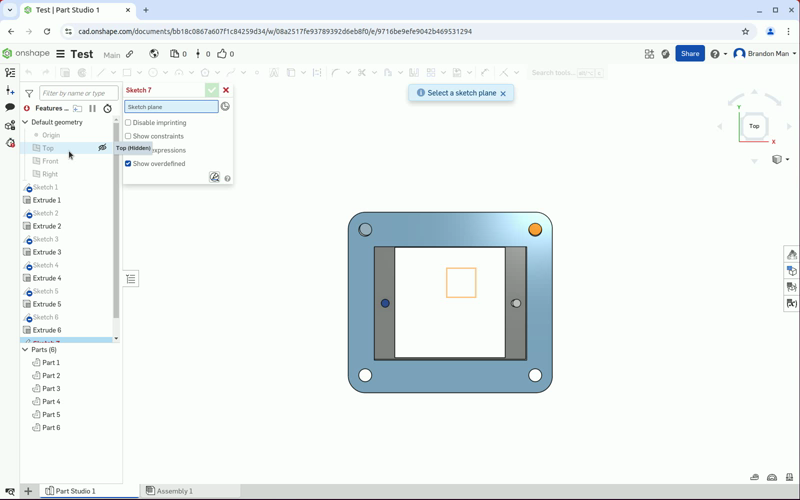
click(69, 150)
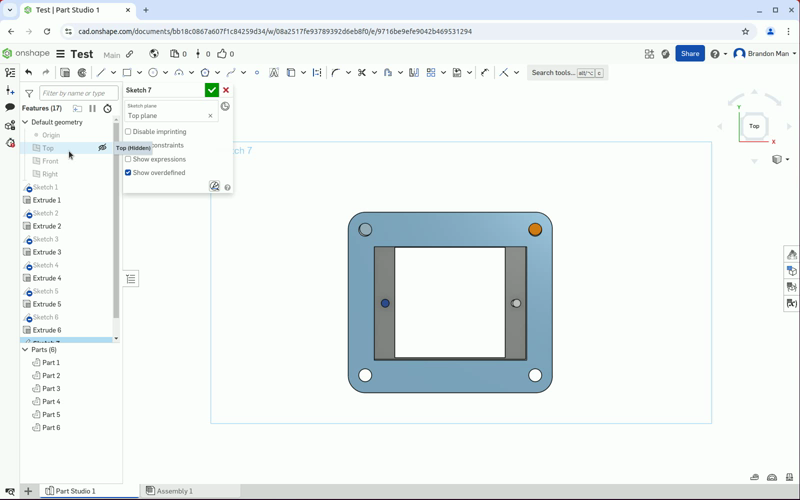
mouse_move(73, 352)
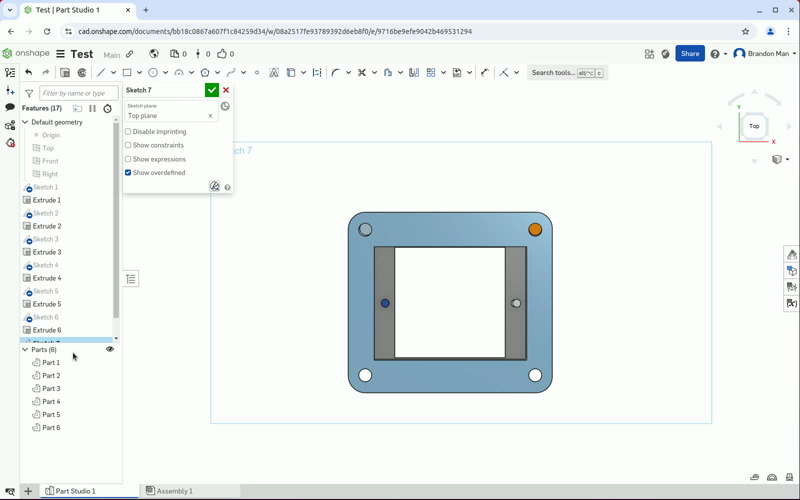
key(y)
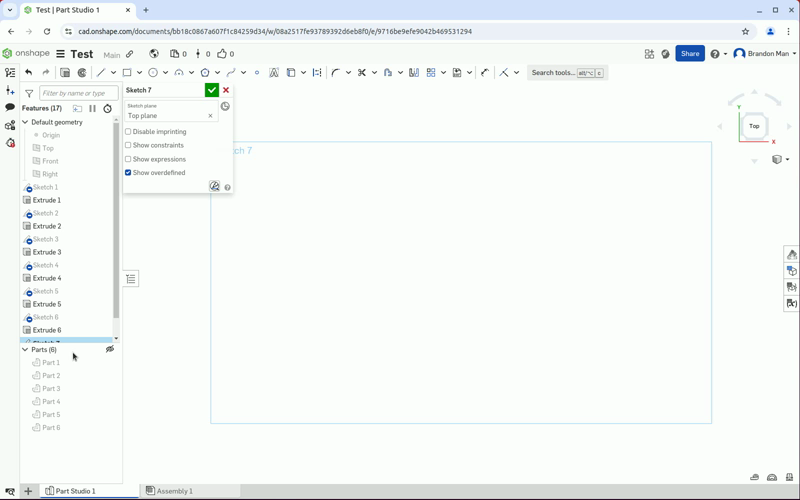
key(c)
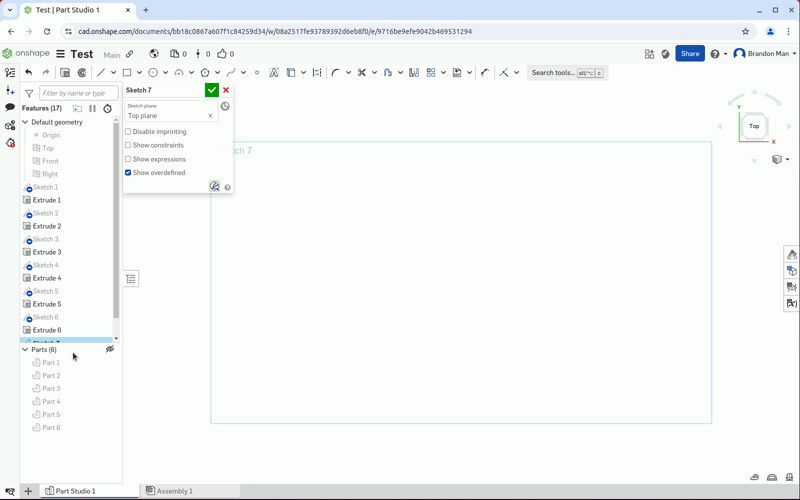
key_down(shift)
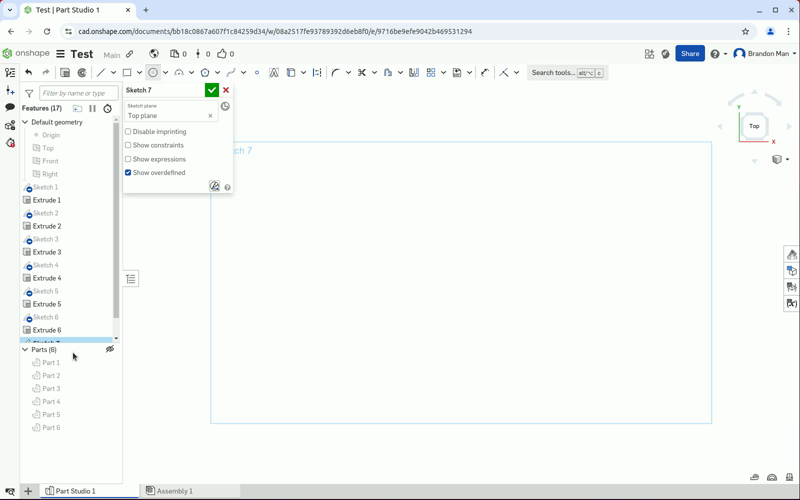
mouse_move(535, 375)
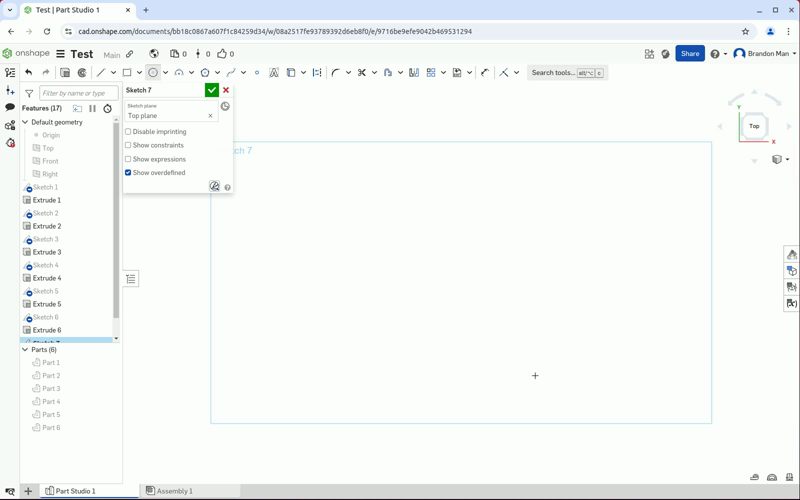
click(535, 375)
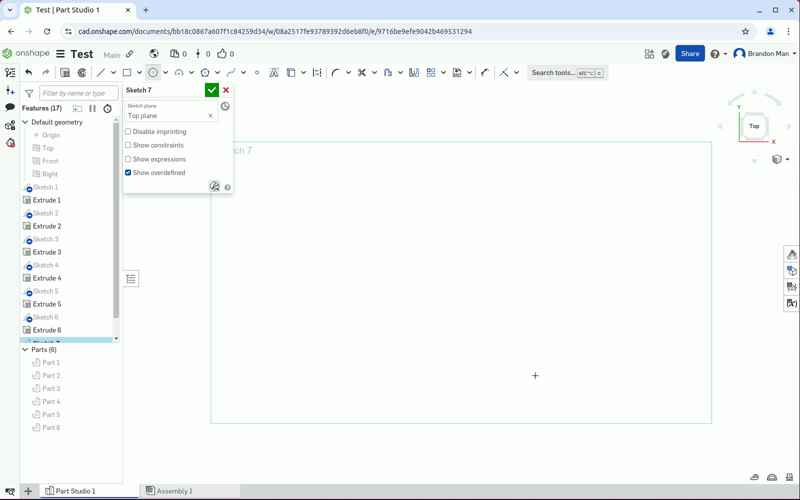
key_up(shift)
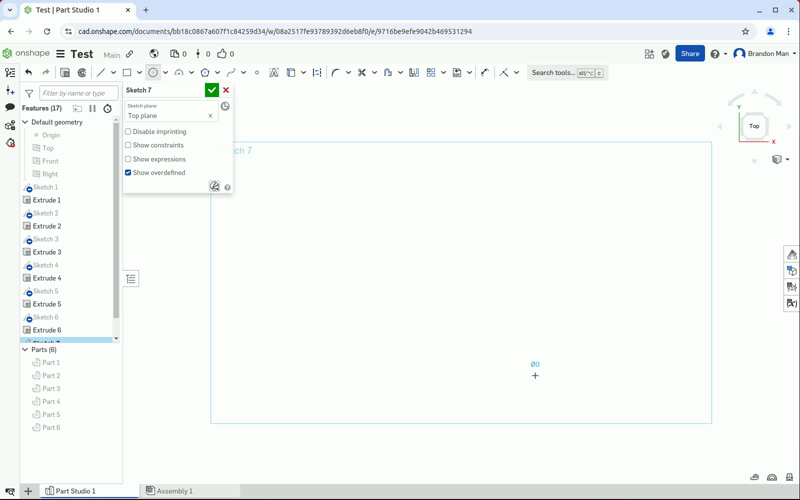
mouse_move(541, 375)
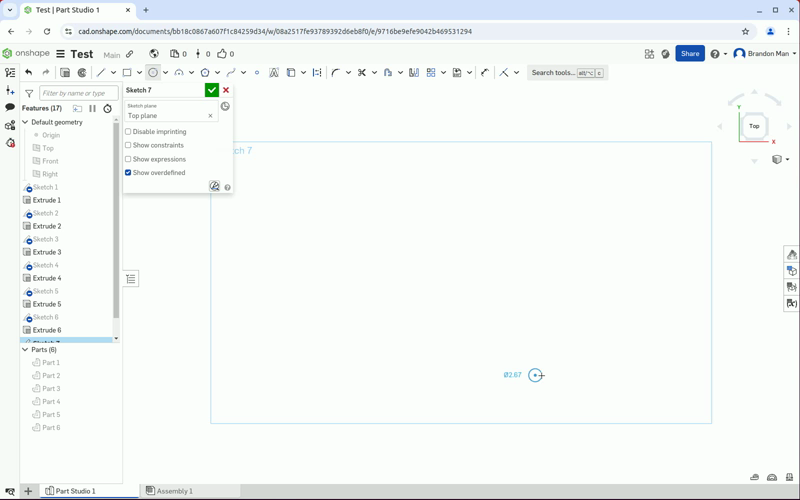
click(541, 375)
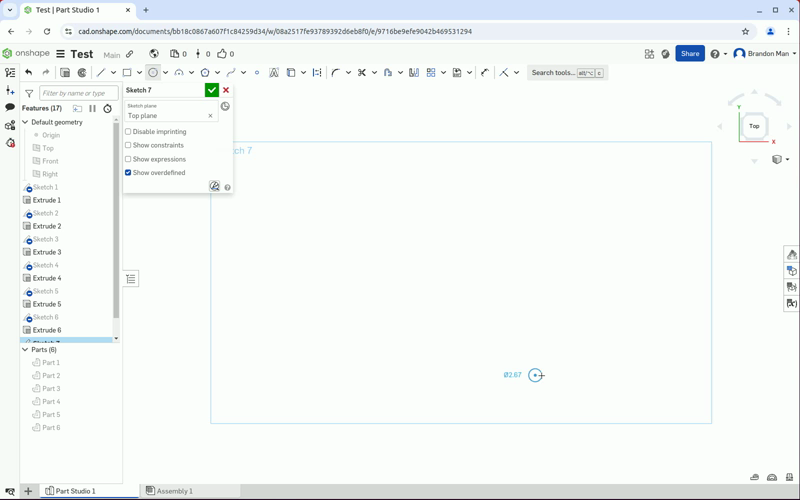
key(esc)
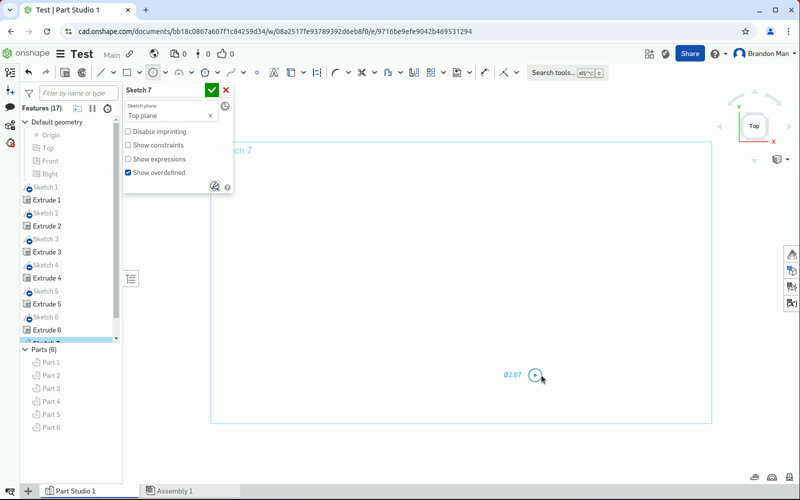
mouse_move(534, 376)
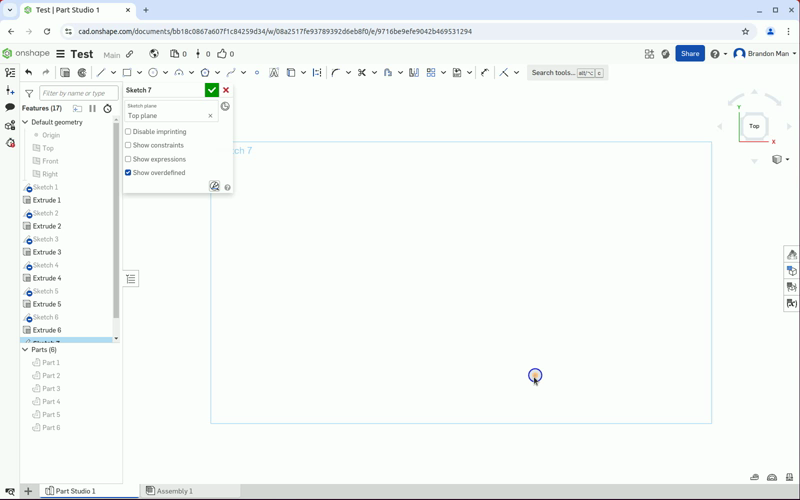
scroll(6)
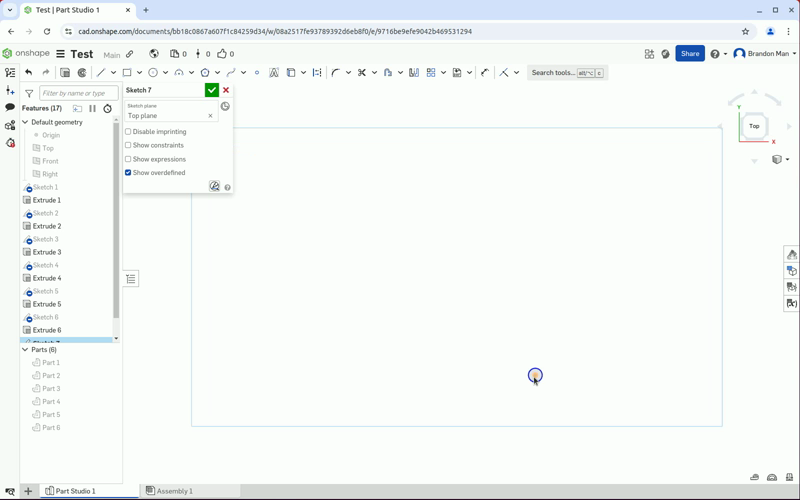
scroll(6)
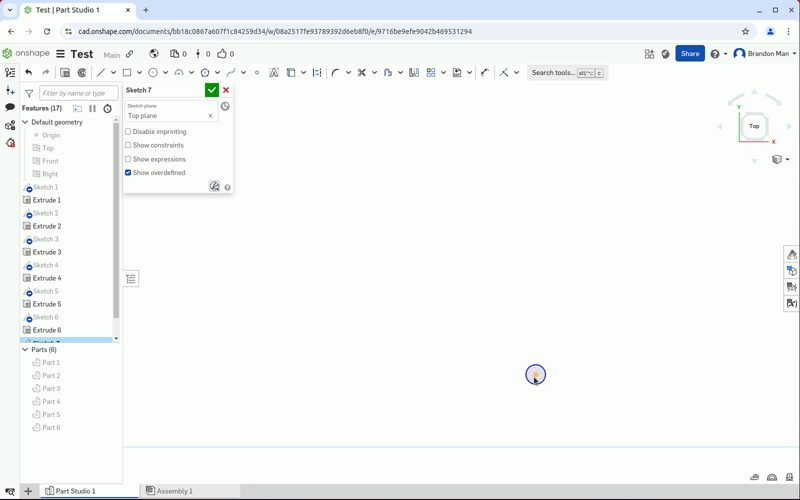
scroll(6)
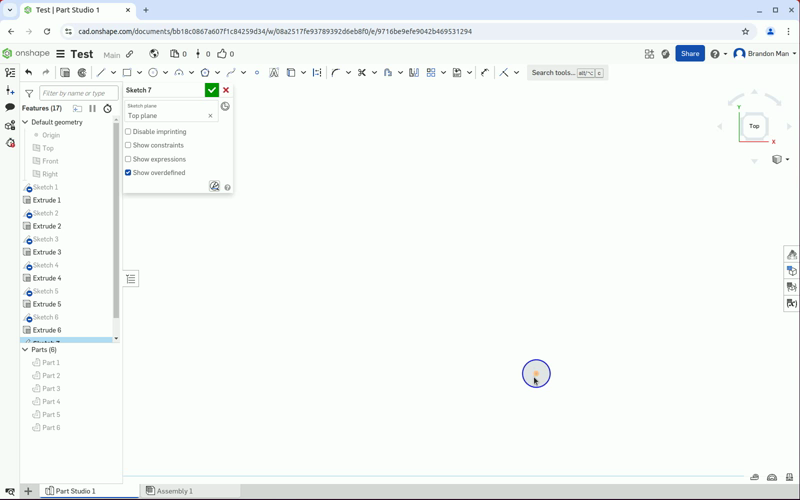
scroll(6)
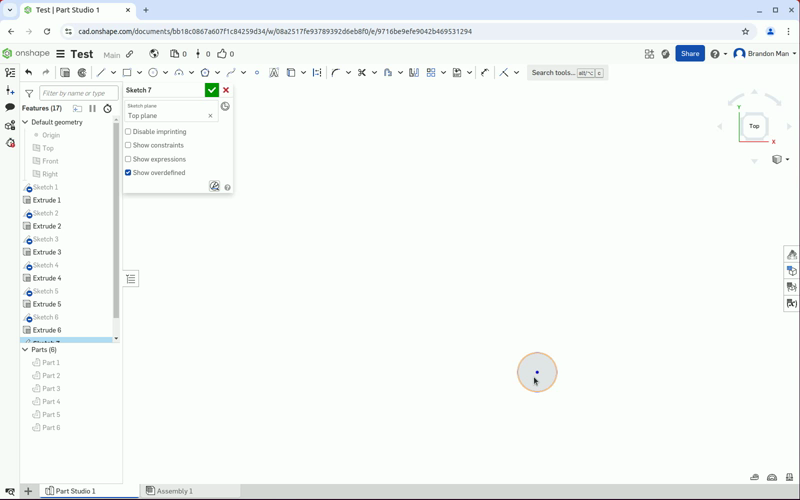
scroll(6)
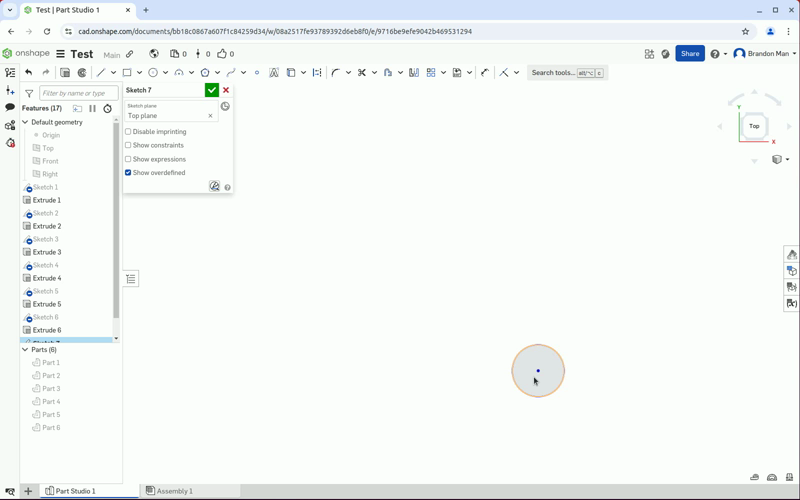
scroll(6)
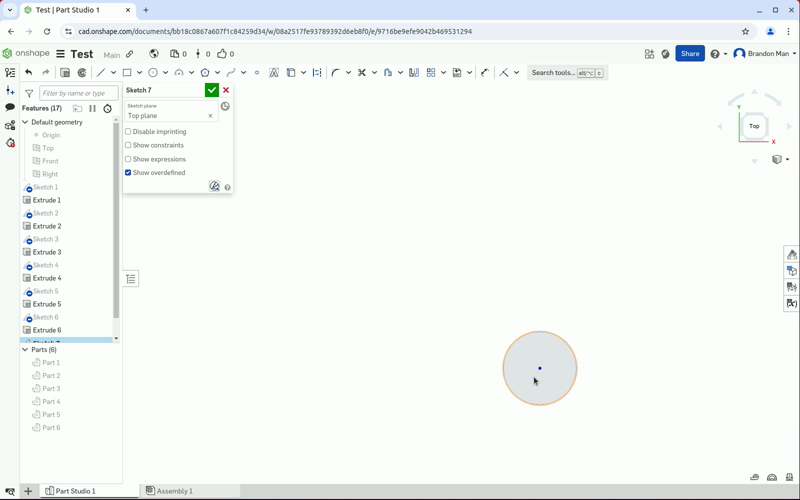
scroll(6)
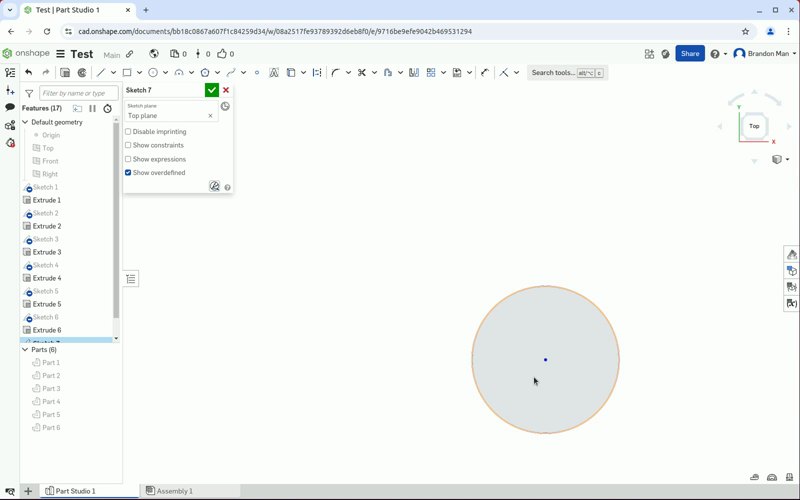
click(534, 376)
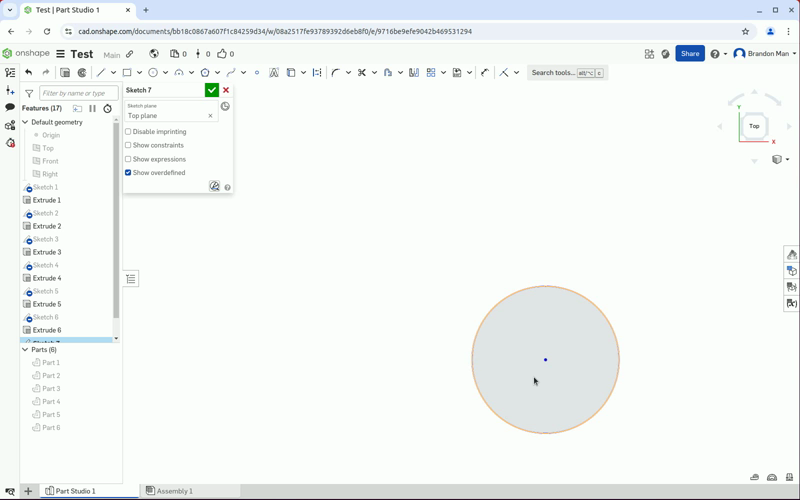
scroll(-6)
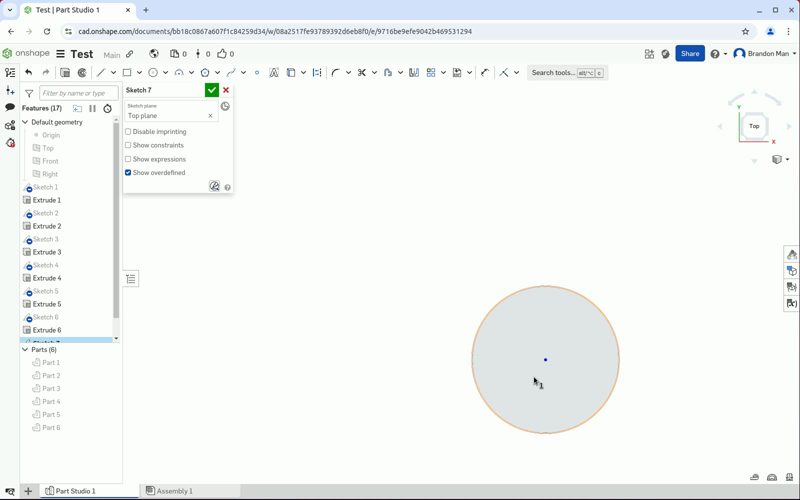
scroll(-6)
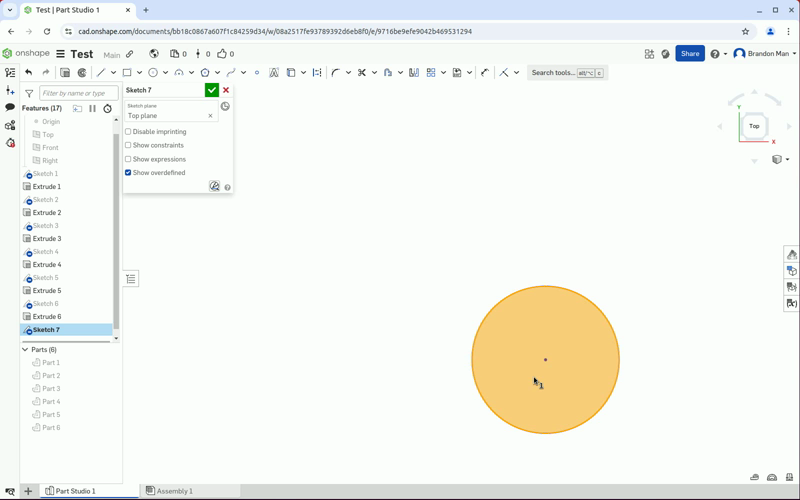
scroll(-6)
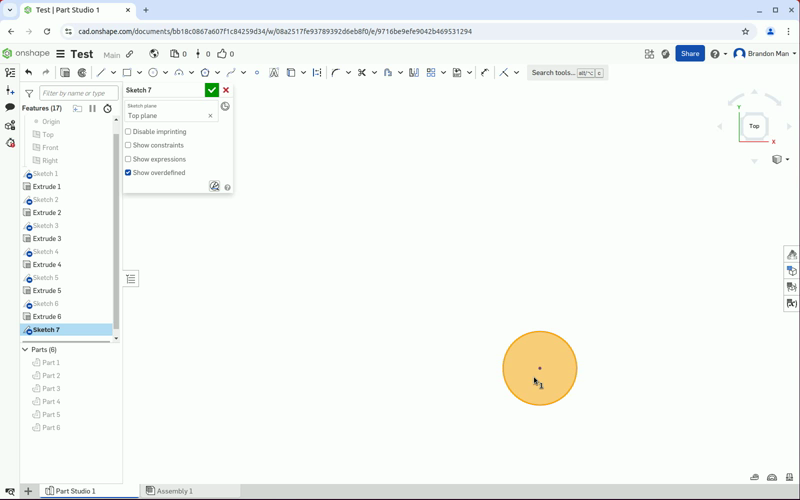
scroll(-6)
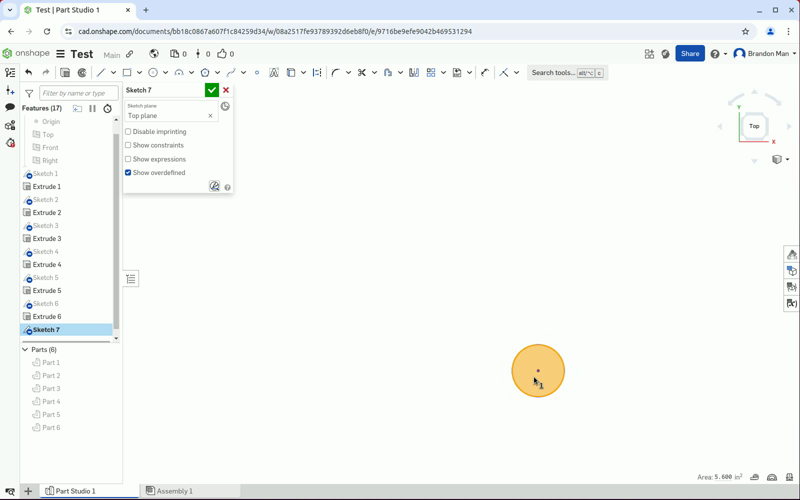
scroll(-6)
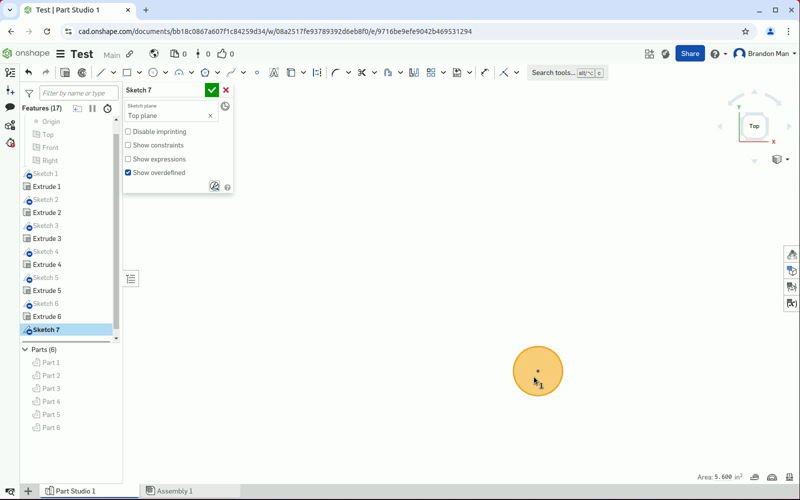
scroll(-6)
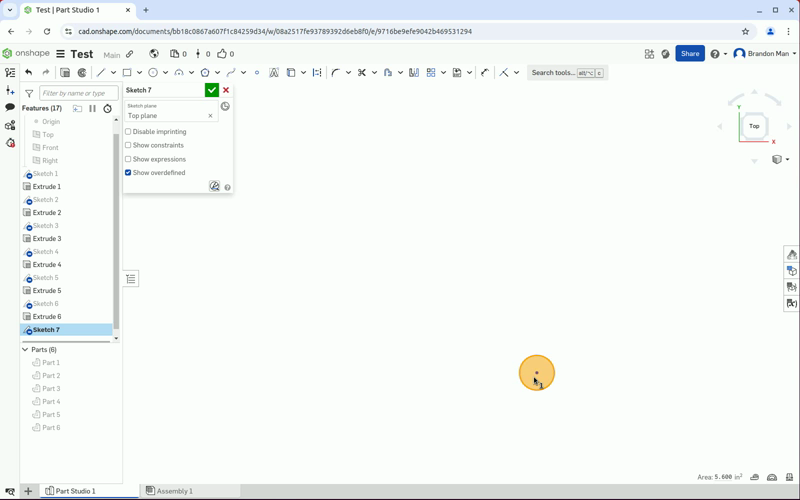
scroll(-6)
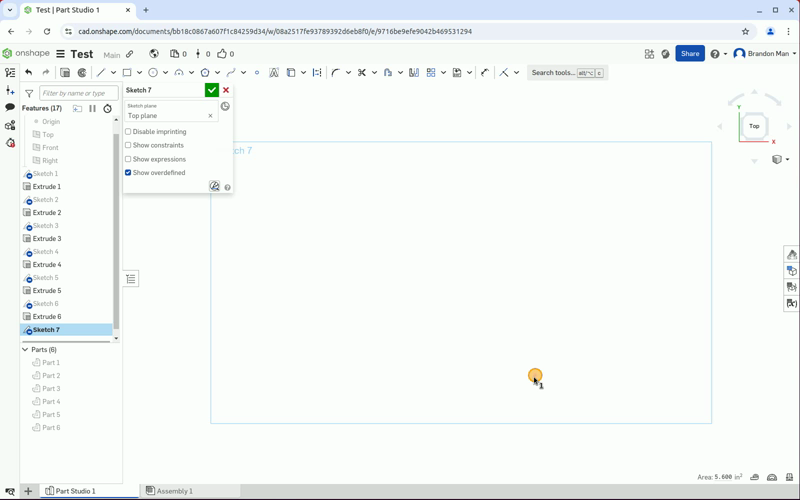
mouse_move(73, 352)
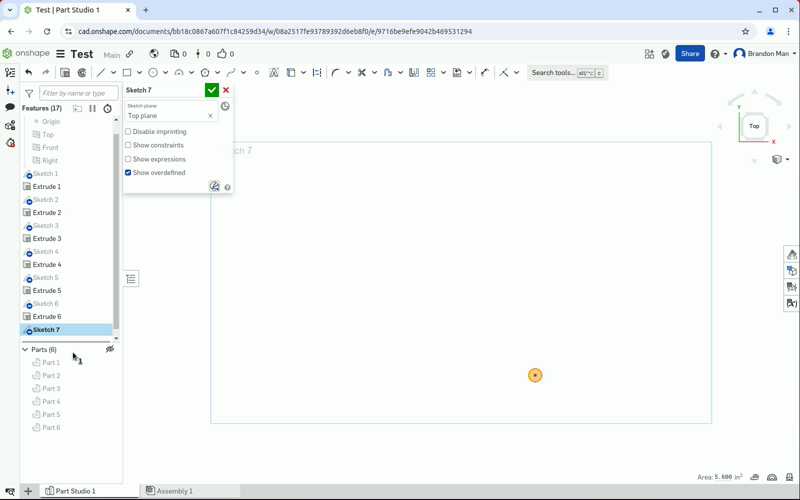
key(shift+y)
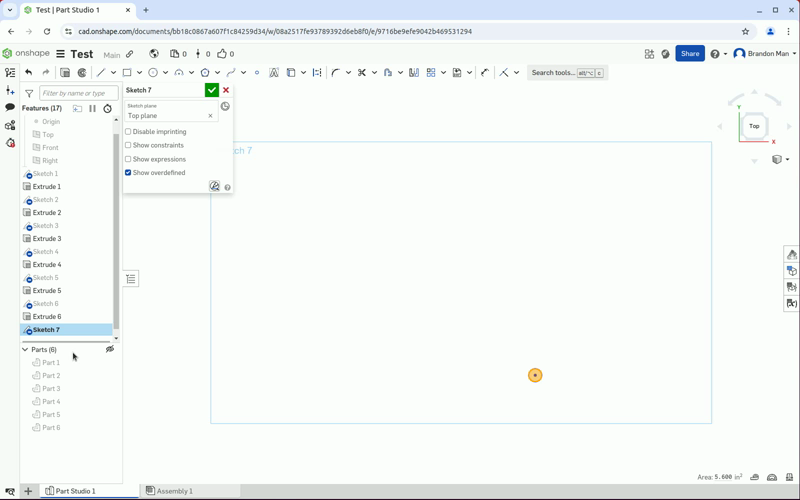
key(shift+e)
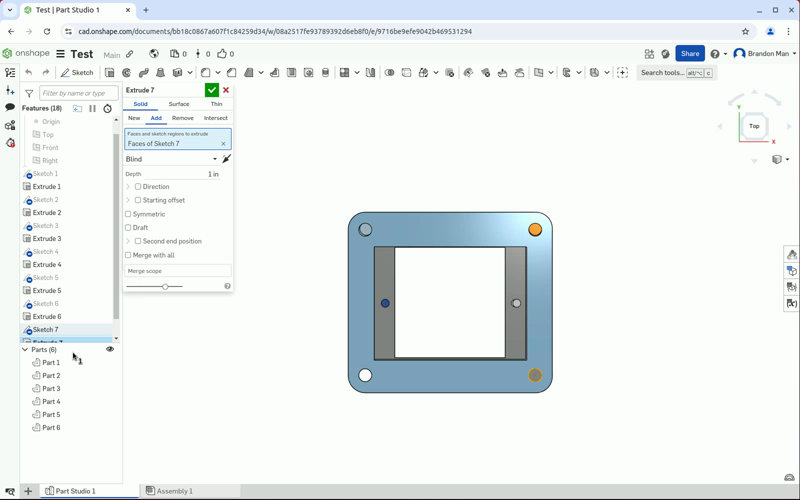
mouse_move(143, 106)
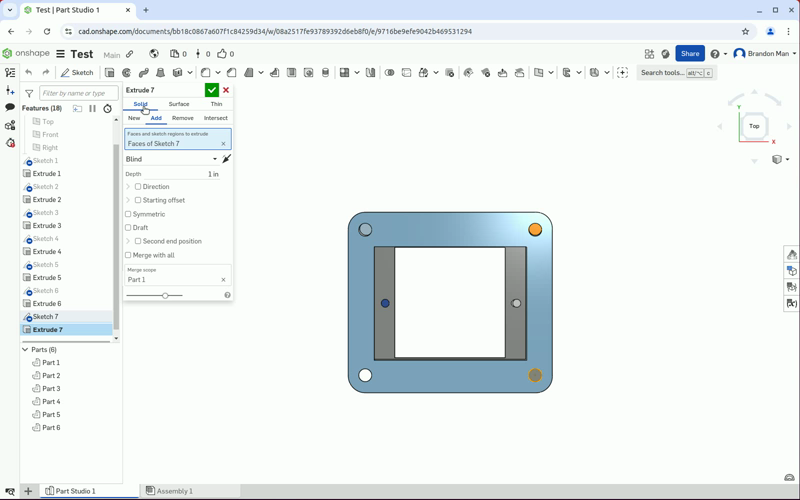
click(143, 106)
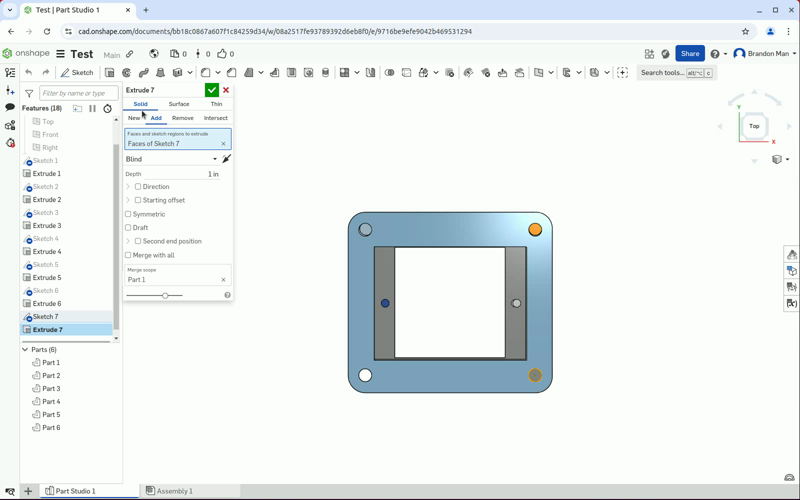
mouse_move(137, 120)
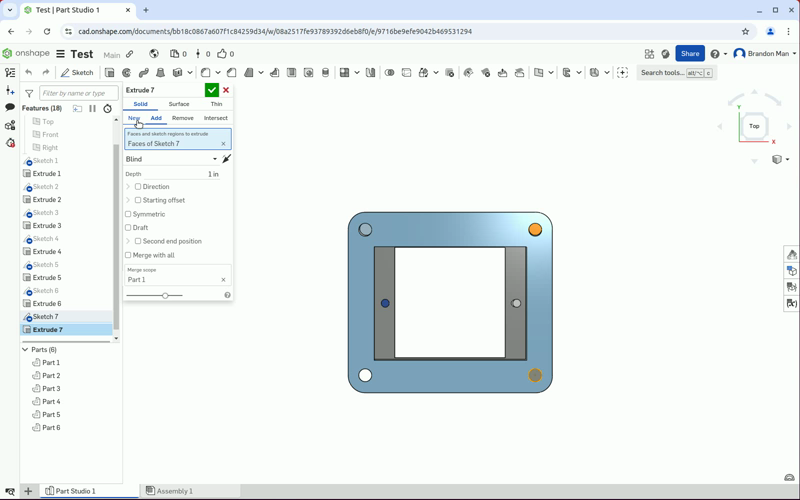
click(137, 120)
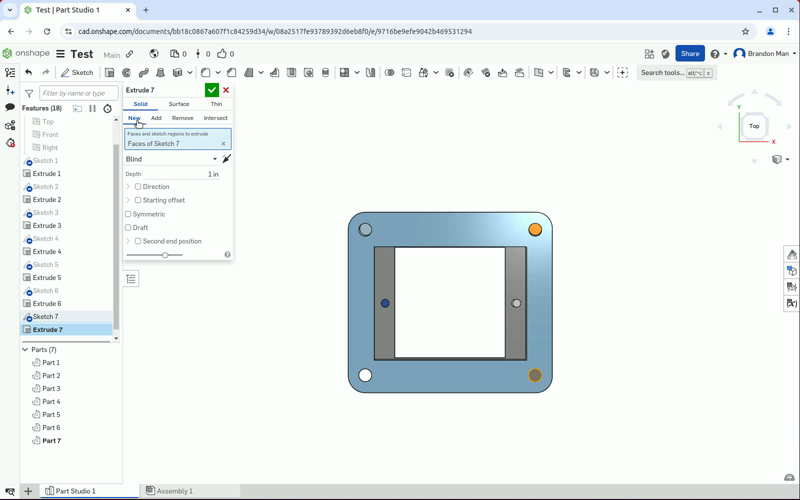
key(tab, 4)
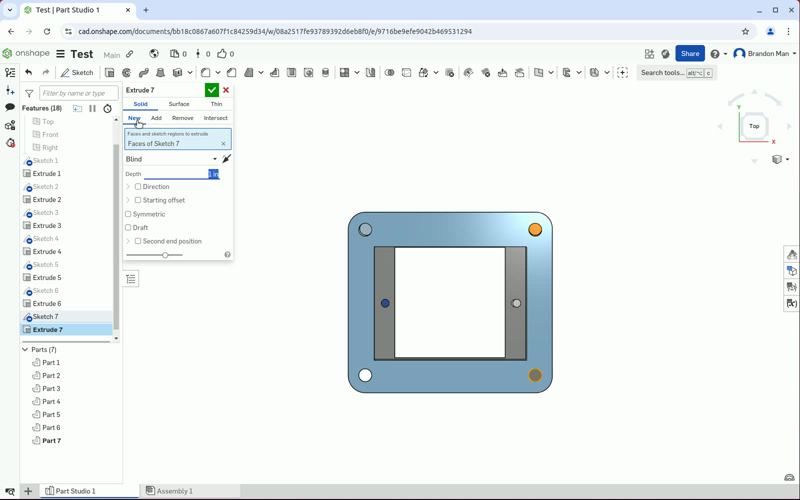
text(3.851)
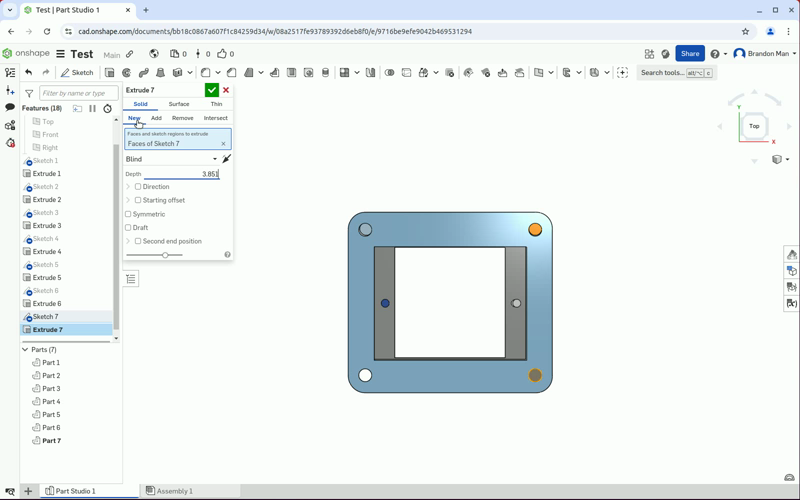
key(enter)
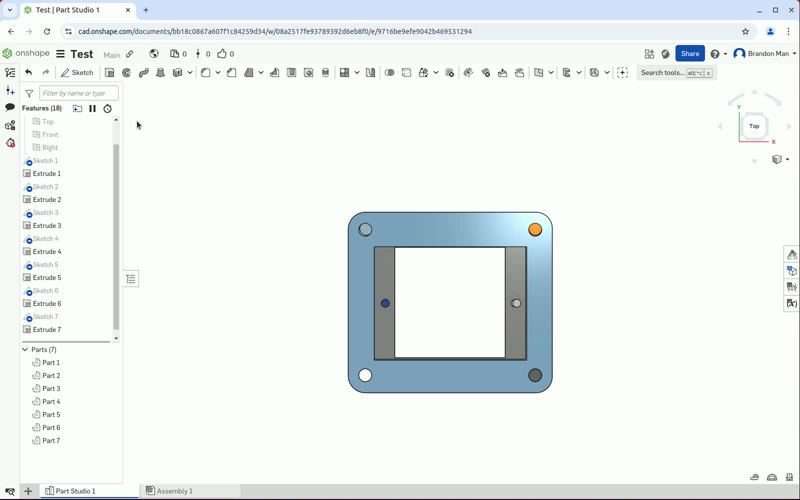
key(shift+h)
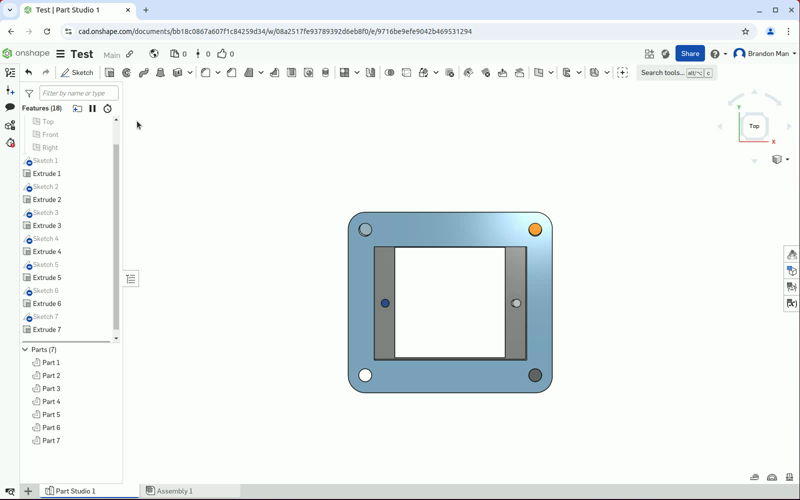
key(shift+h)
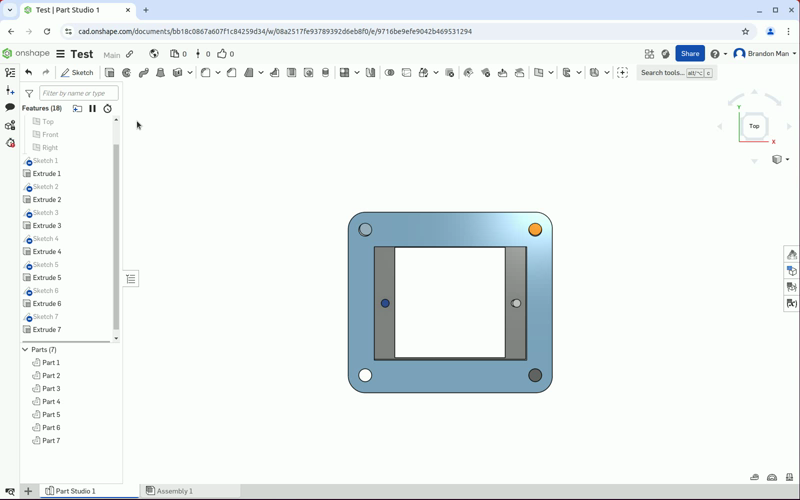
mouse_move(69, 163)
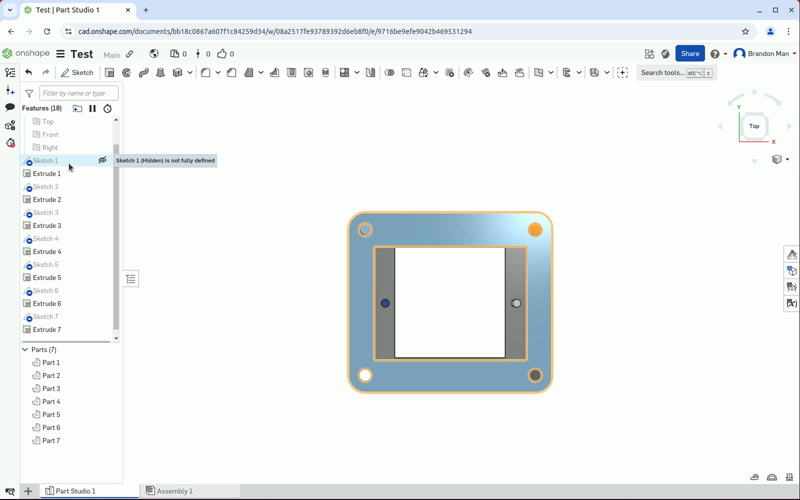
click(69, 163)
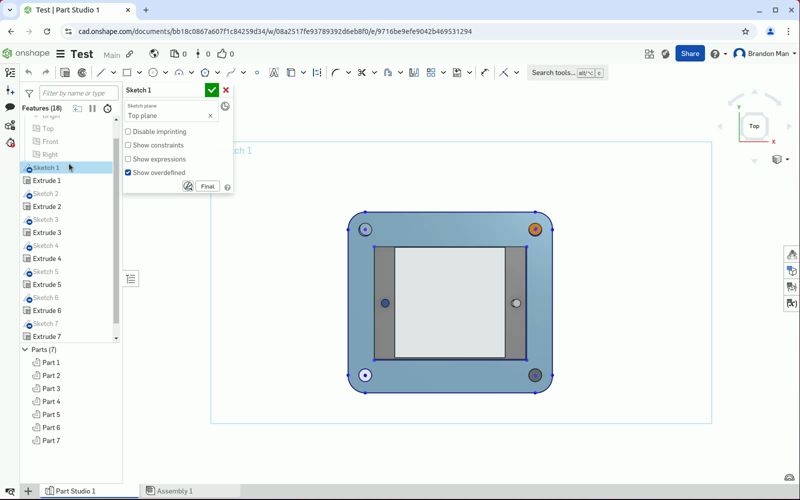
mouse_move(229, 92)
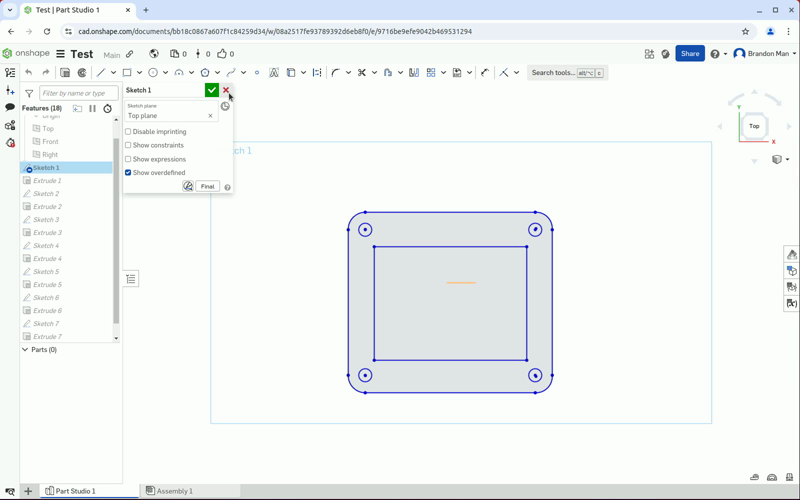
click(229, 92)
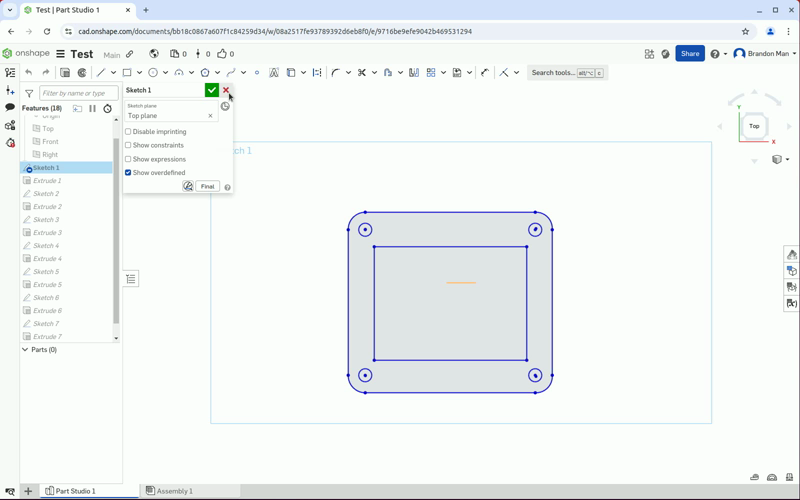
key(shift+s)
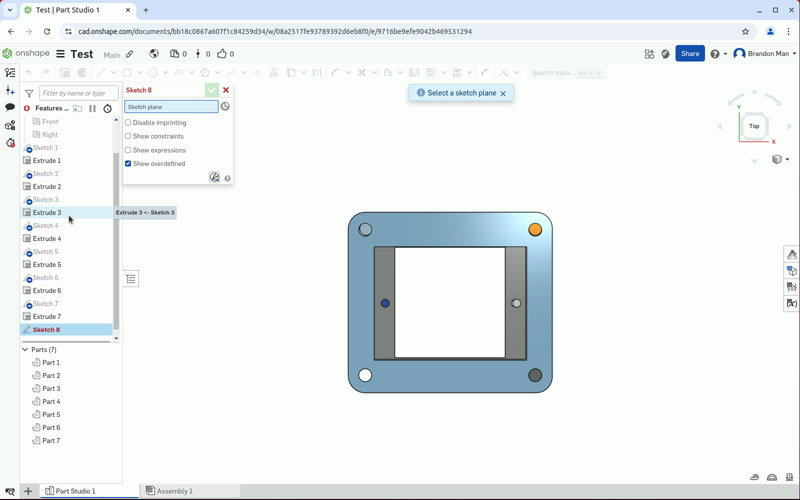
scroll(3)
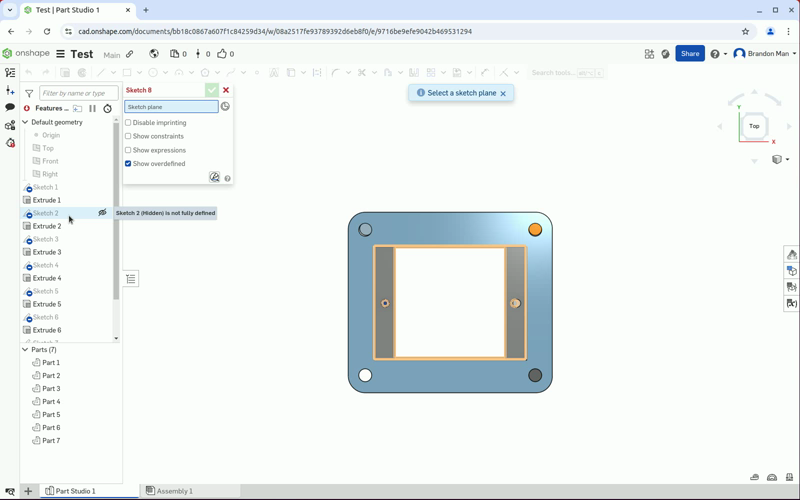
mouse_move(69, 150)
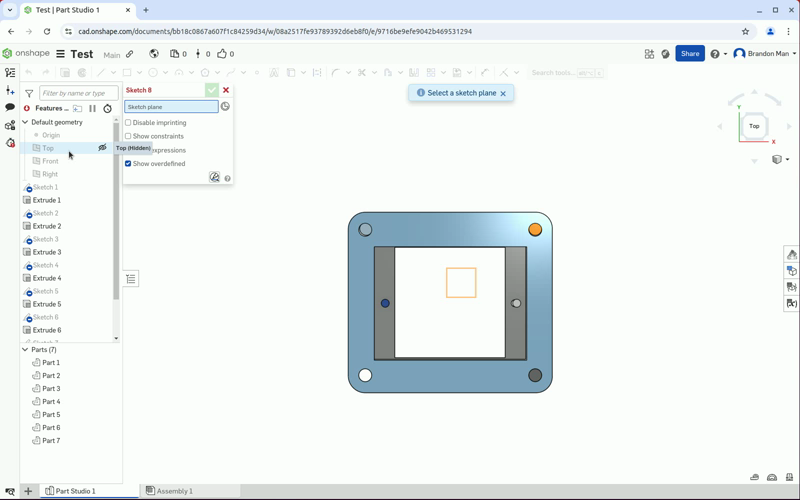
click(69, 150)
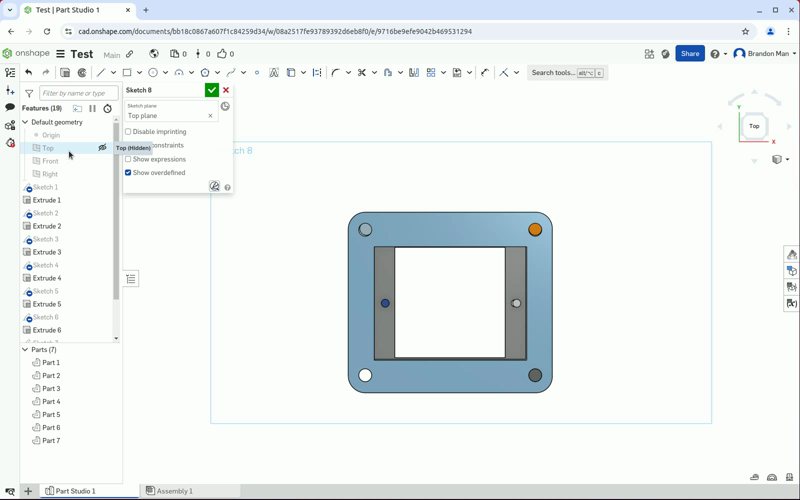
mouse_move(73, 352)
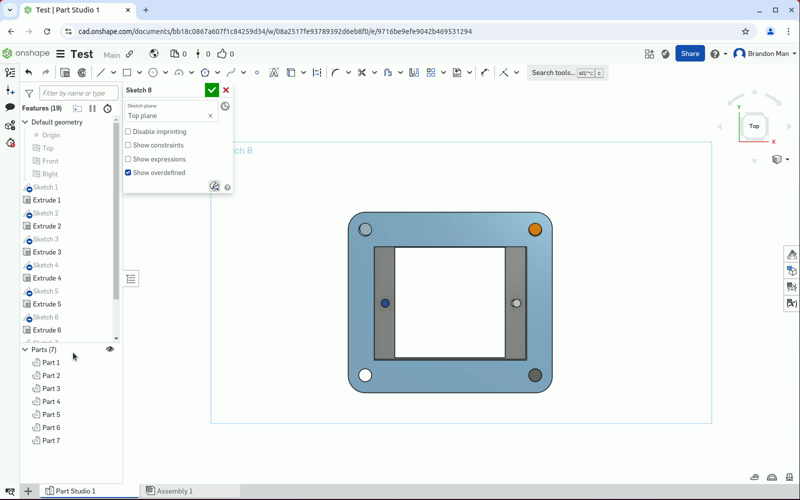
key(y)
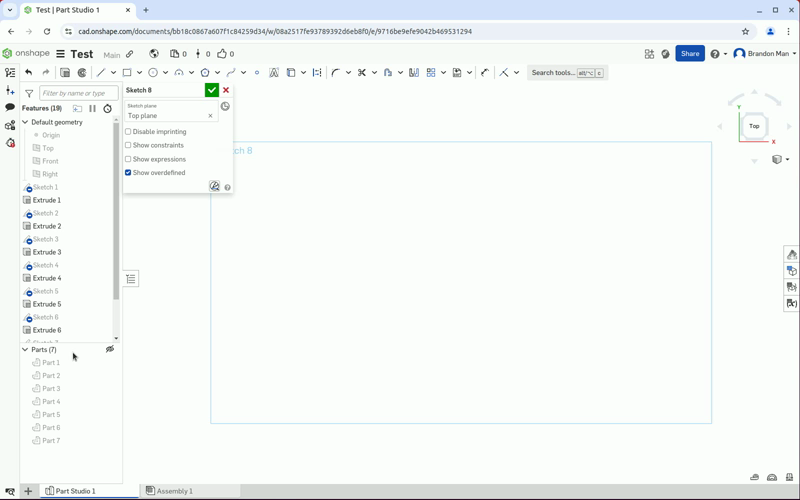
key(c)
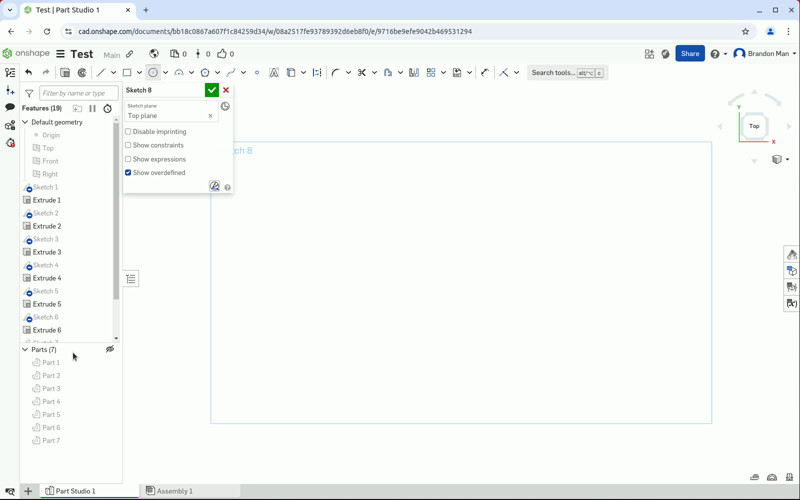
key_down(shift)
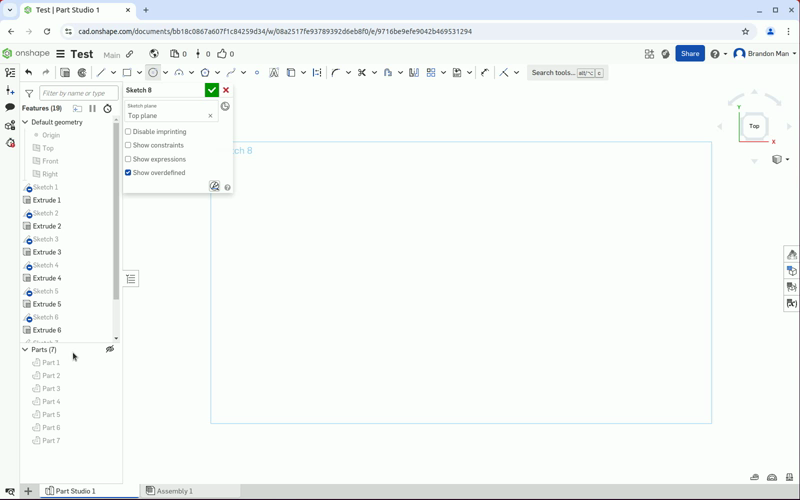
mouse_move(366, 375)
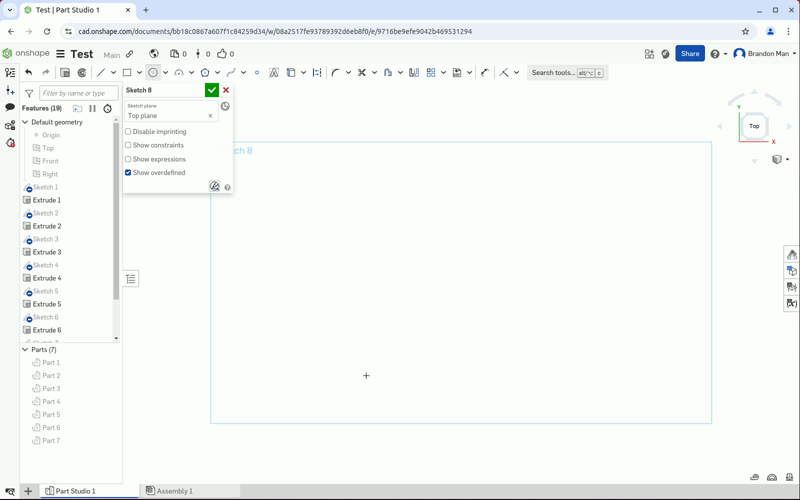
click(366, 375)
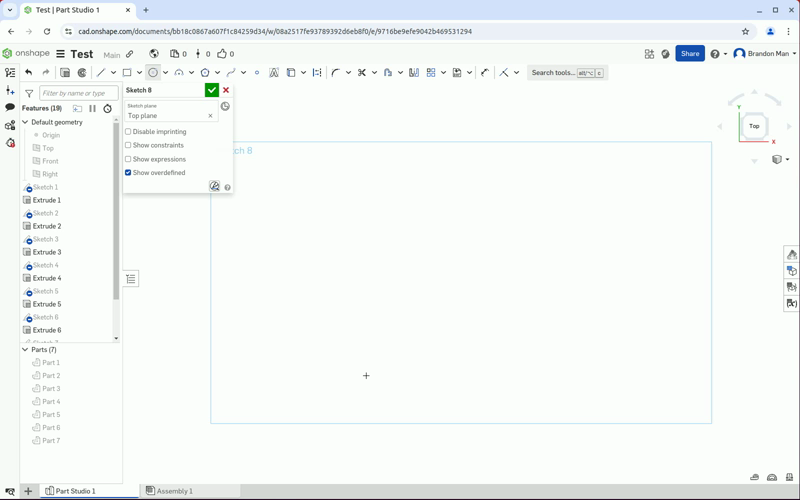
key_up(shift)
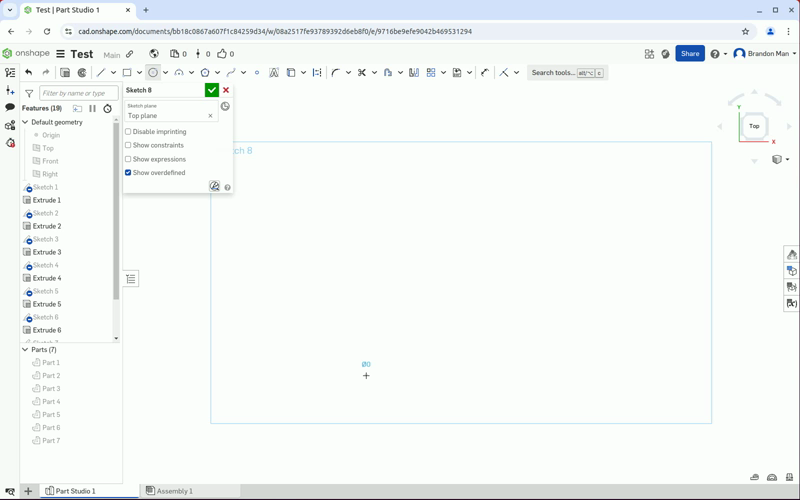
mouse_move(372, 375)
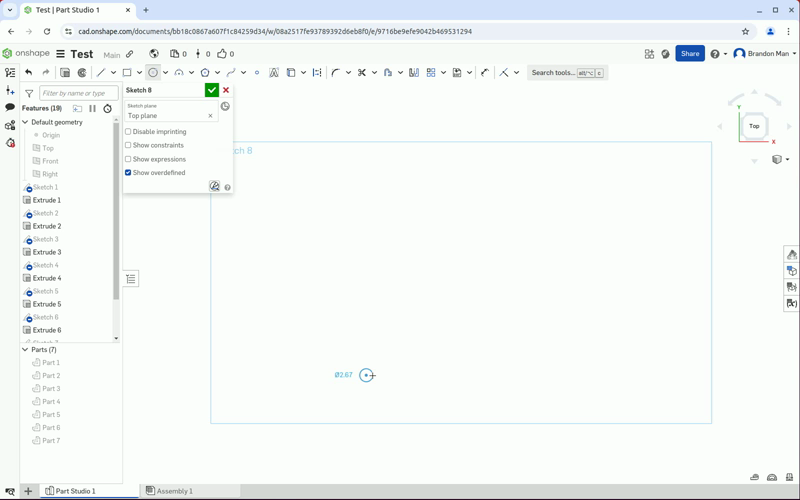
click(372, 375)
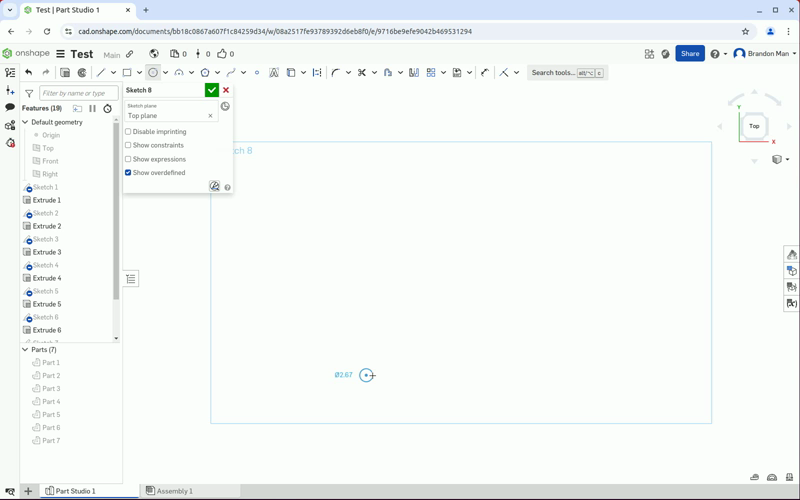
key(esc)
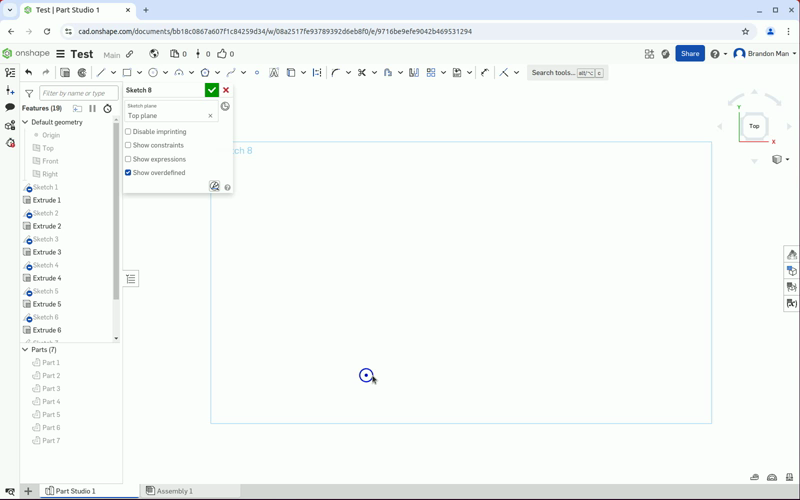
mouse_move(365, 378)
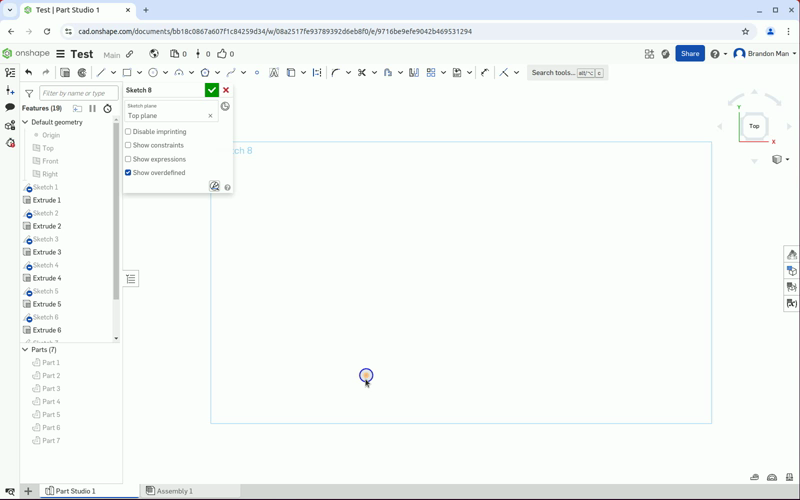
scroll(6)
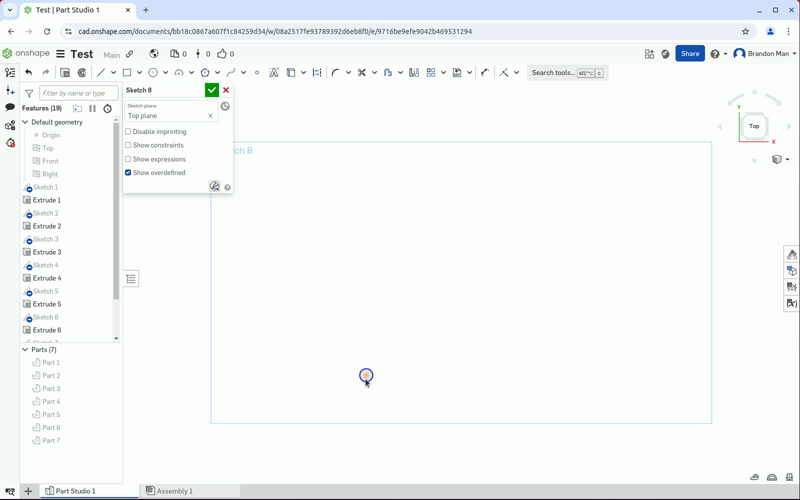
scroll(6)
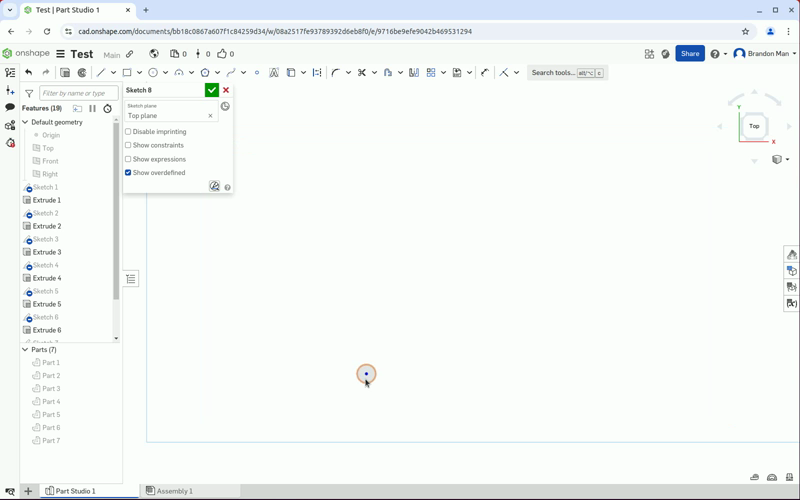
scroll(6)
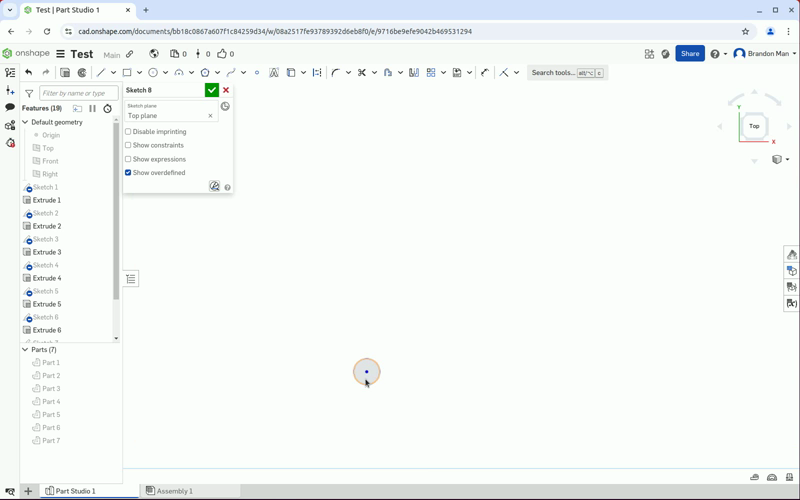
scroll(6)
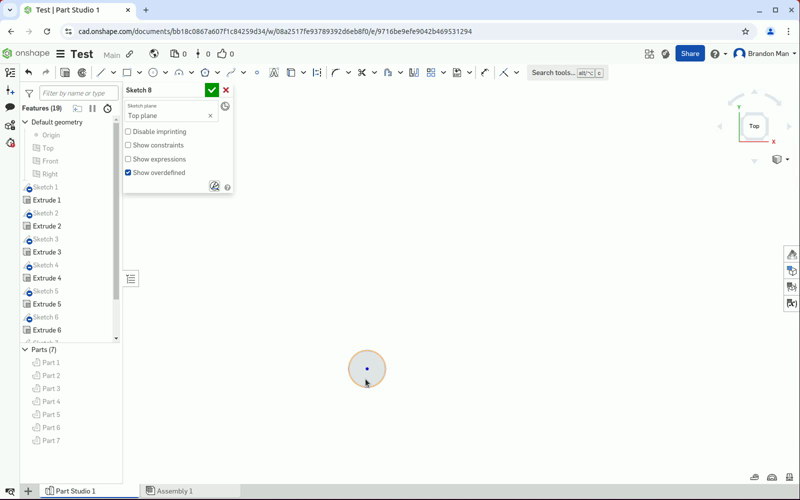
scroll(6)
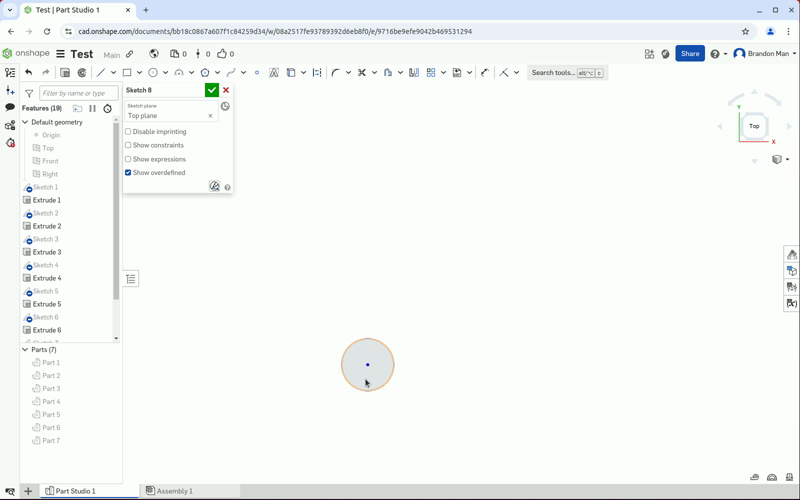
scroll(6)
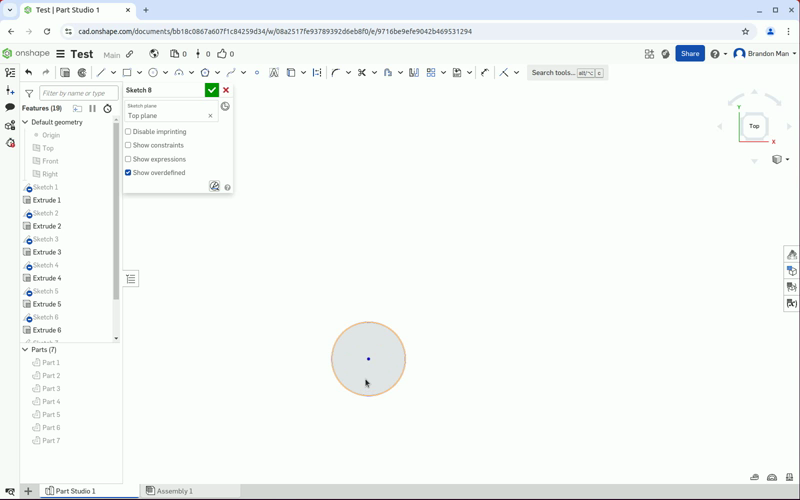
scroll(6)
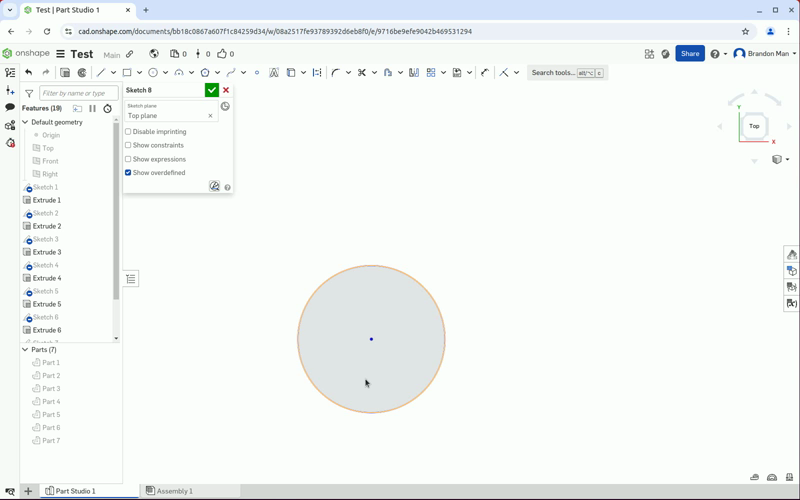
click(365, 378)
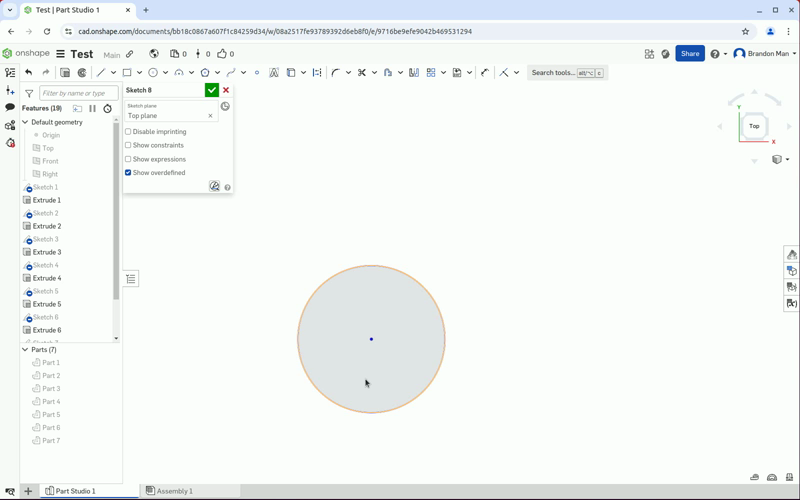
scroll(-6)
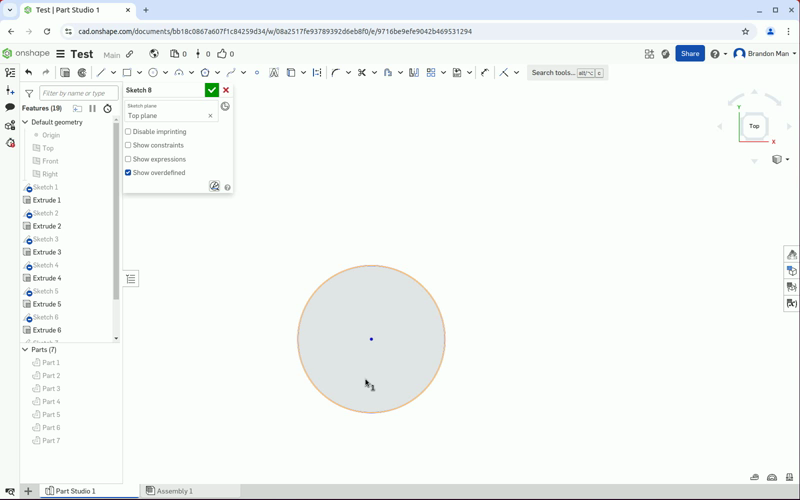
scroll(-6)
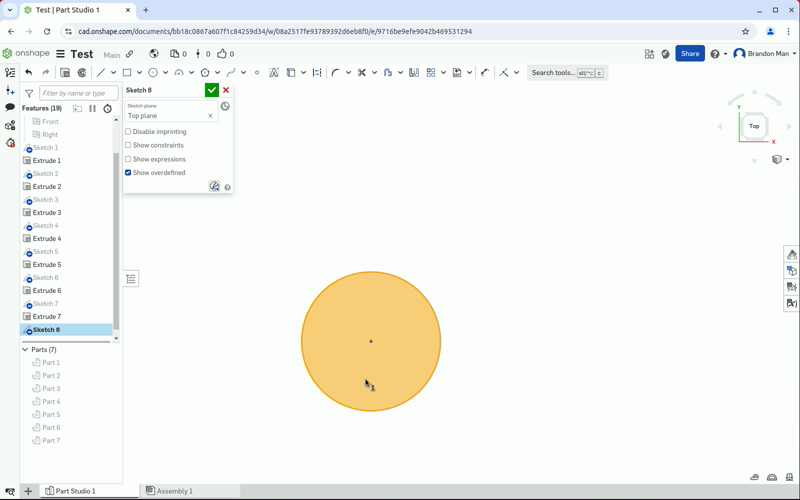
scroll(-6)
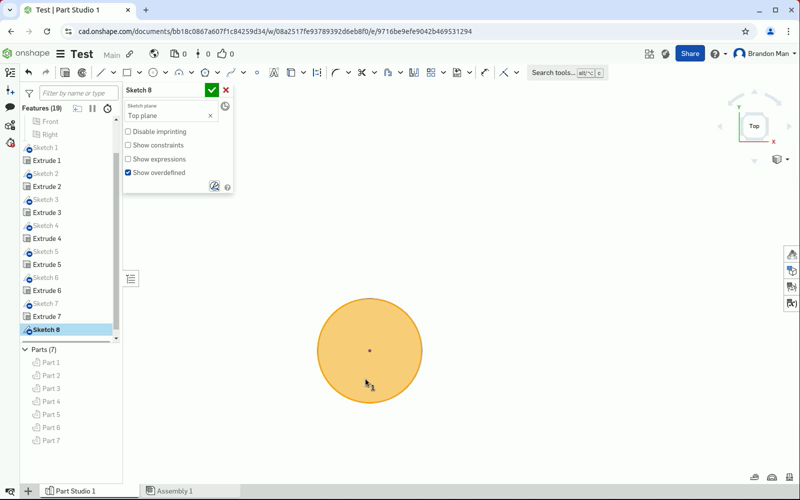
scroll(-6)
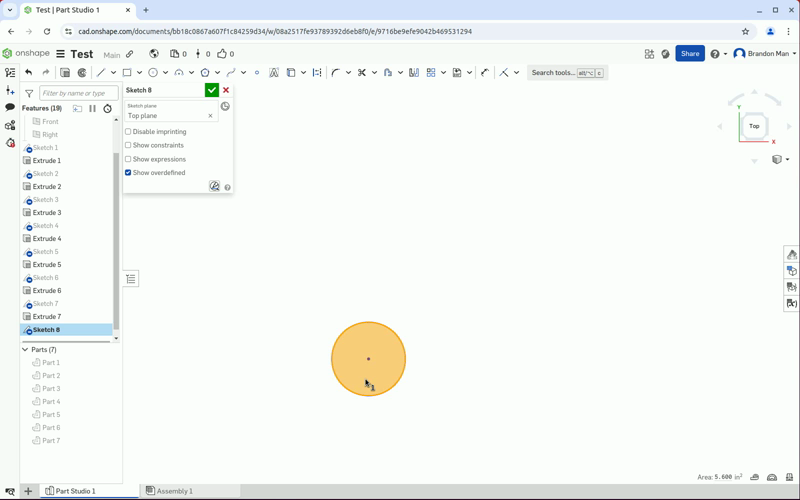
scroll(-6)
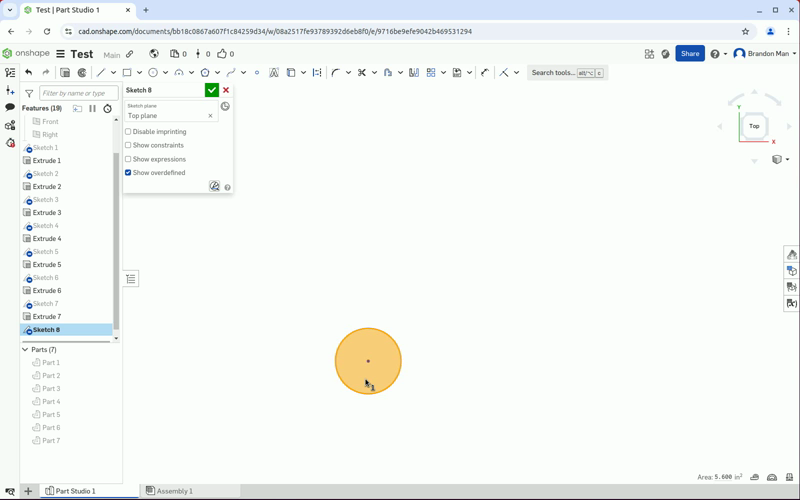
scroll(-6)
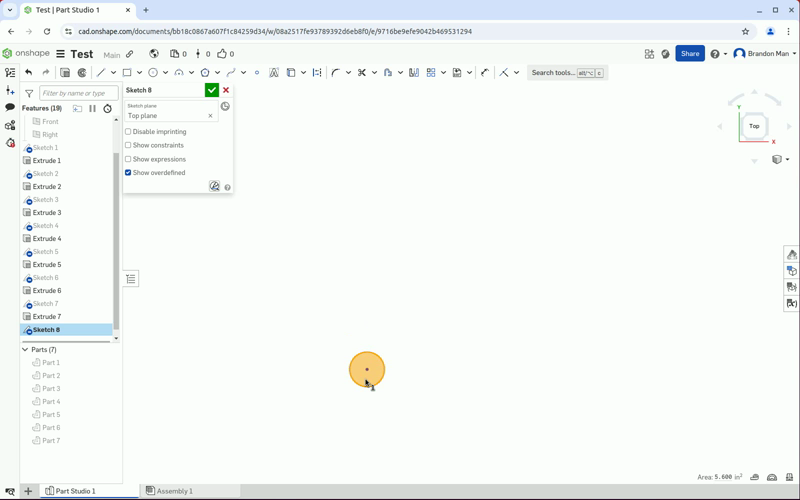
scroll(-6)
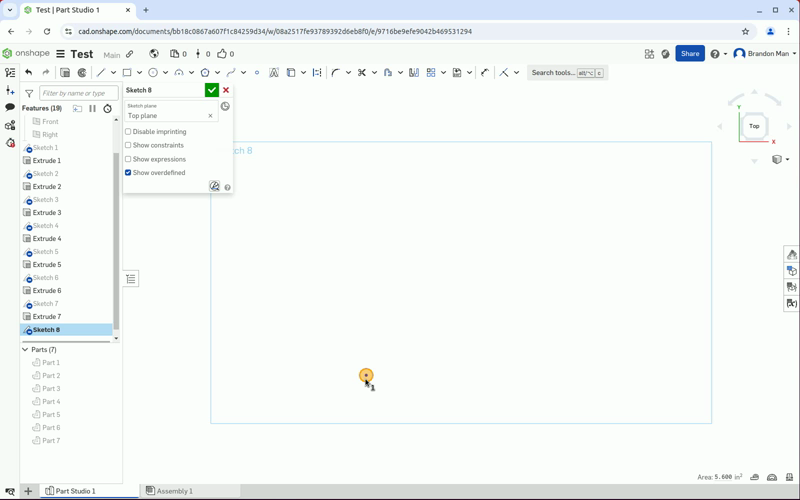
mouse_move(73, 352)
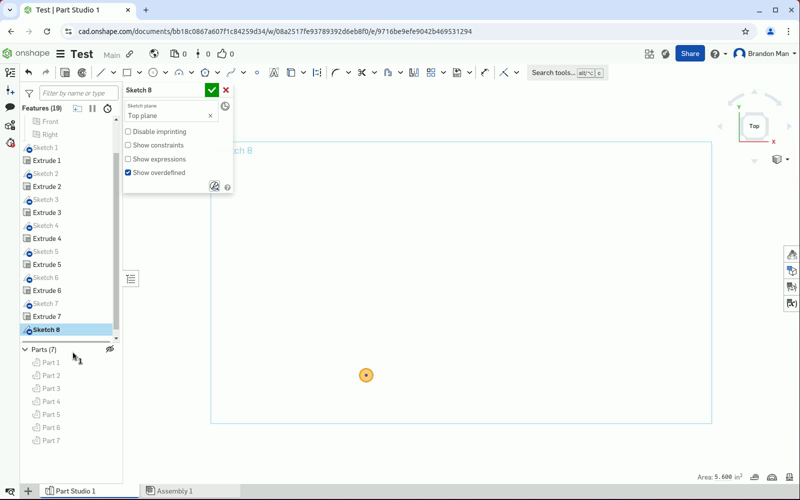
key(shift+y)
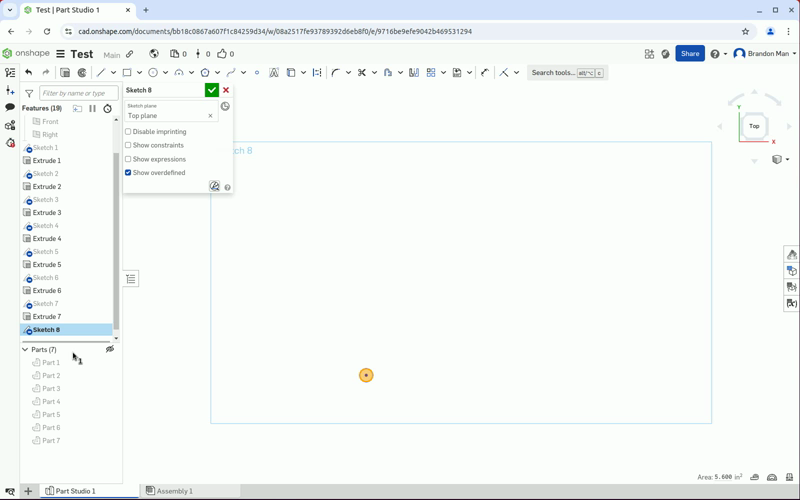
key(shift+e)
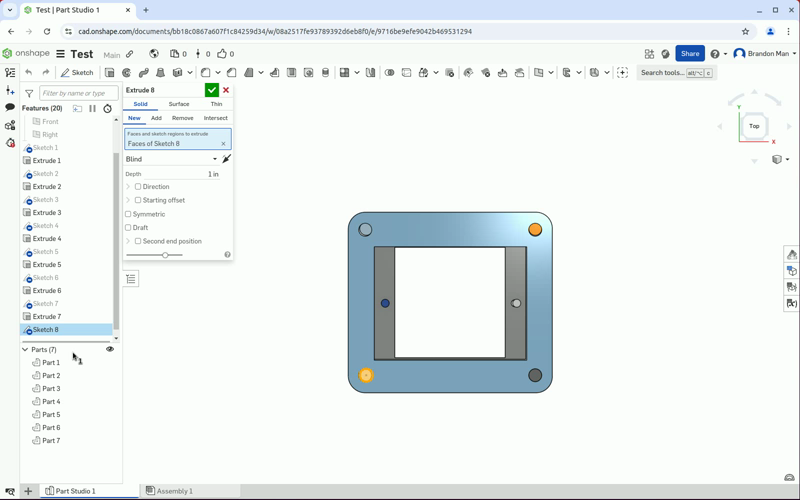
mouse_move(143, 106)
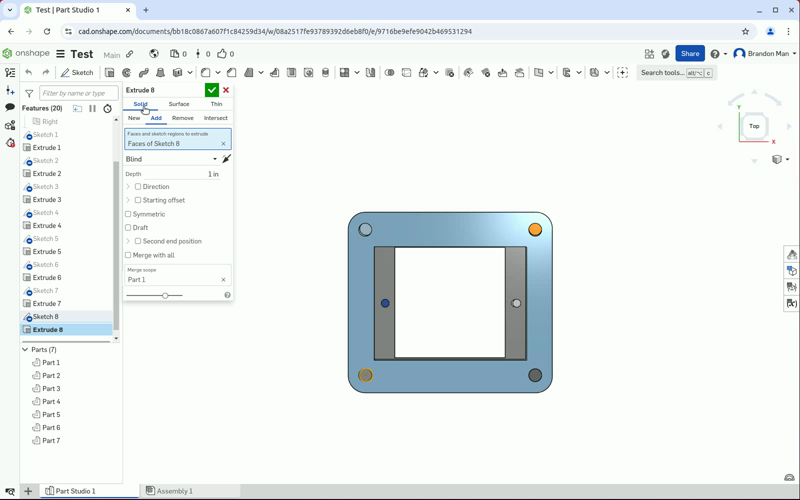
click(143, 106)
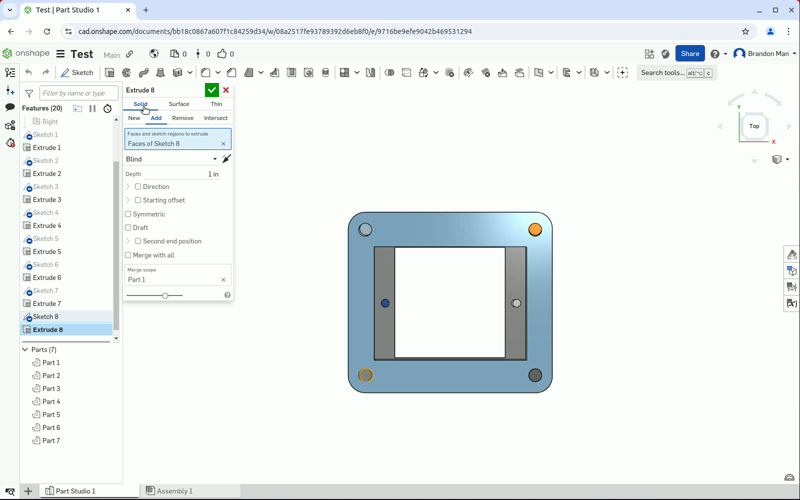
mouse_move(137, 120)
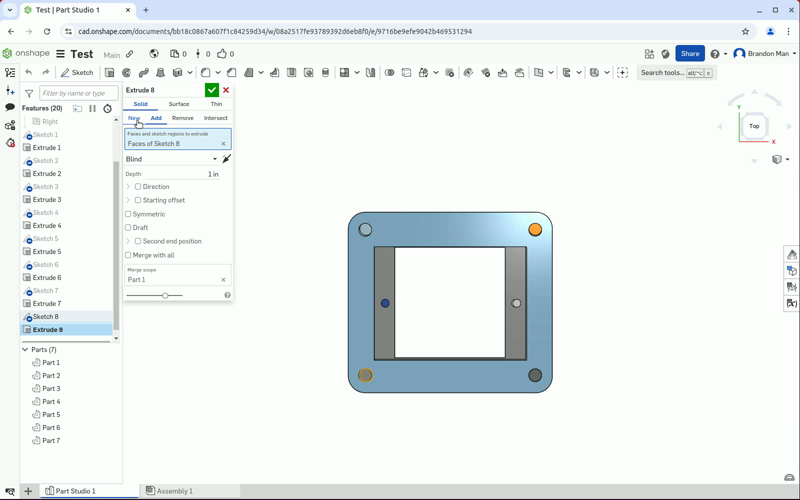
click(137, 120)
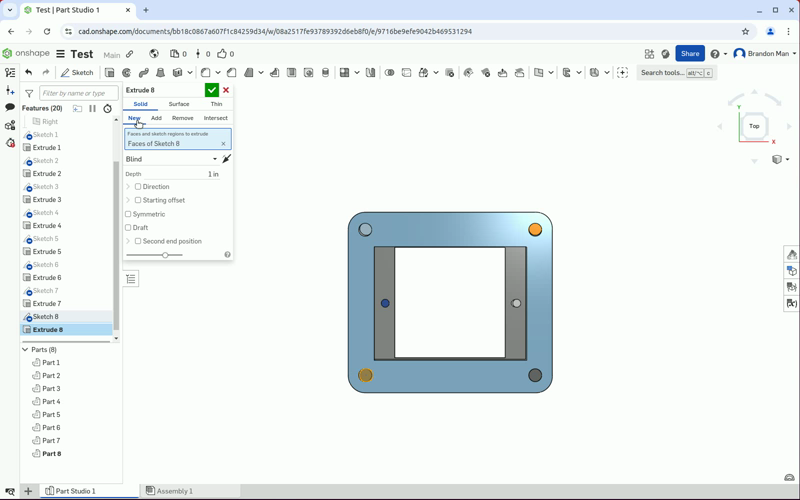
key(tab, 4)
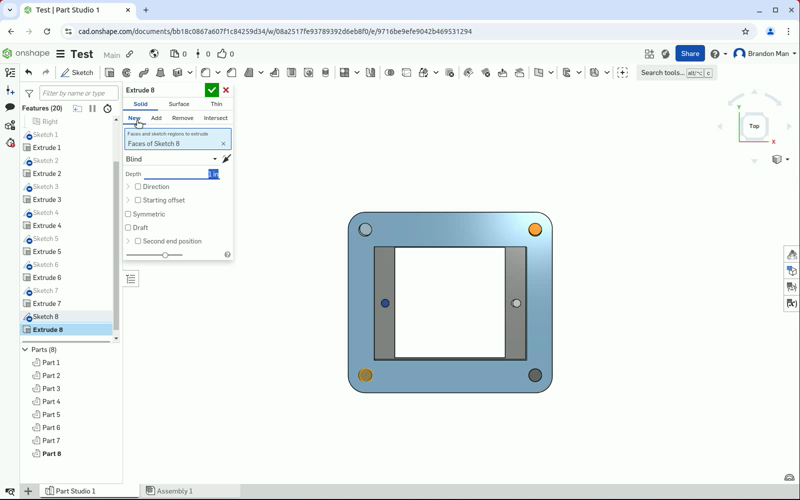
text(3.851)
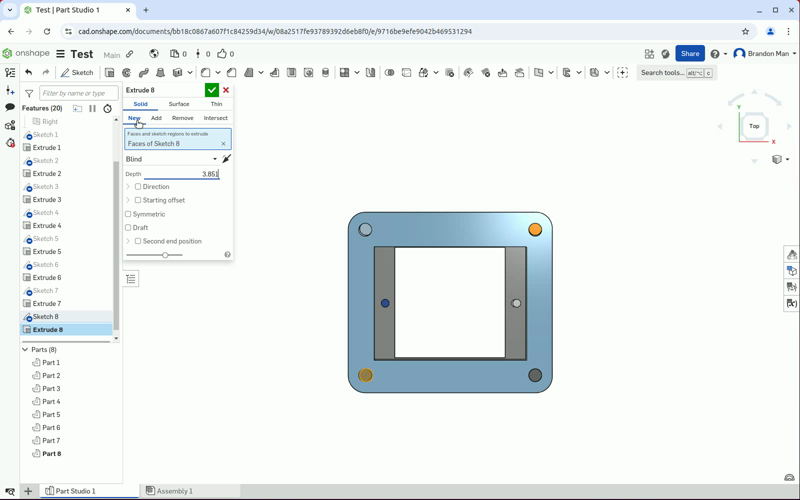
key(enter)
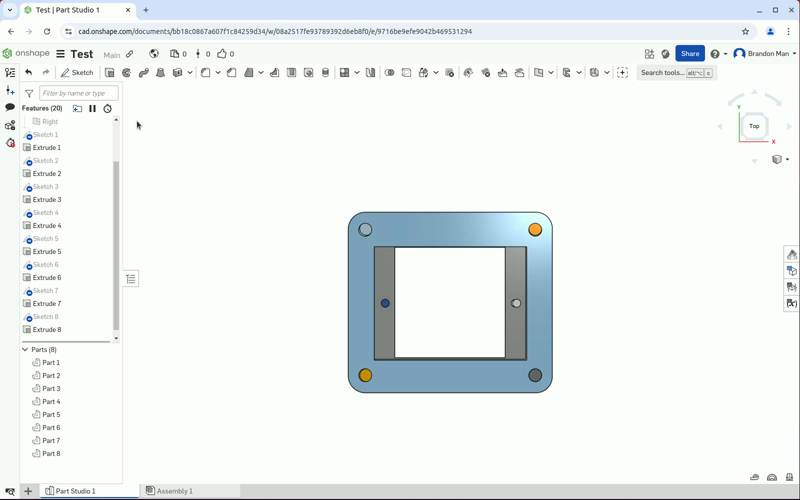
key(shift+h)
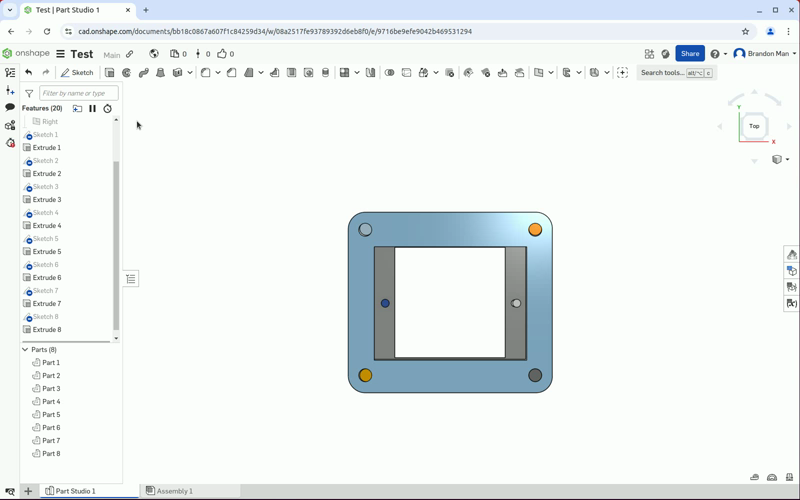
key(shift+h)
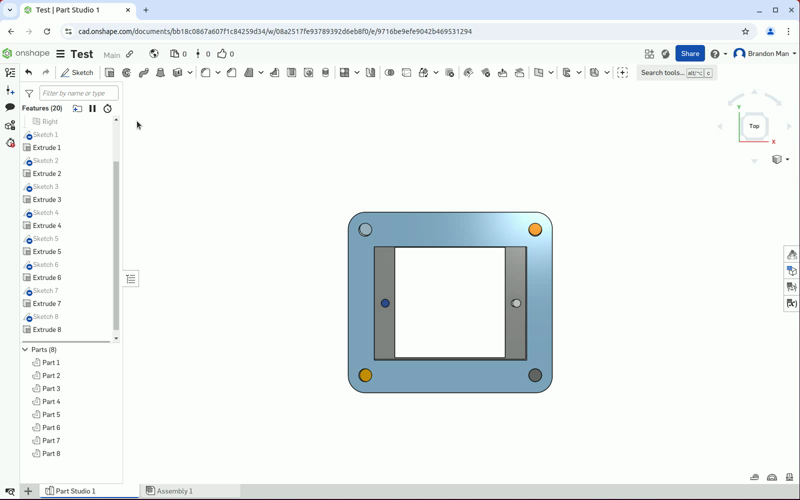
key(shift+7)
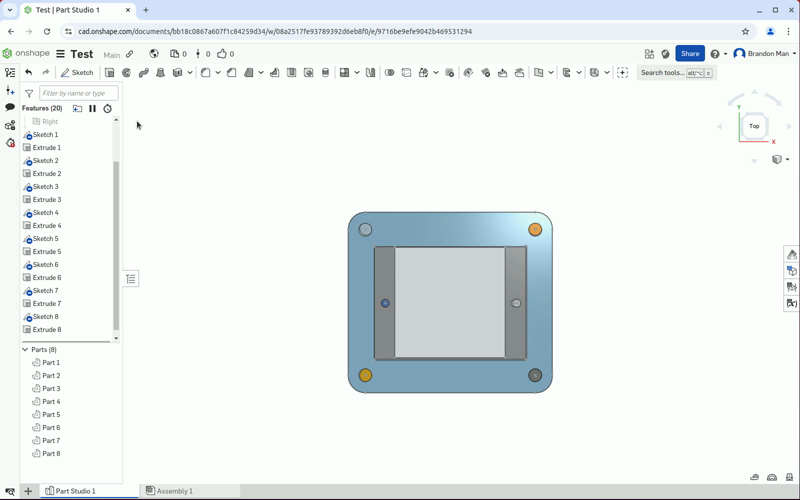
key(up, 3)
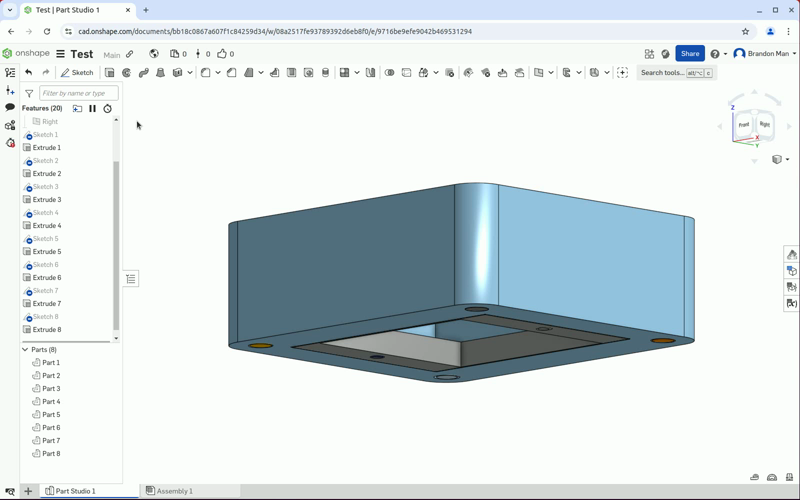
key(left, 3)
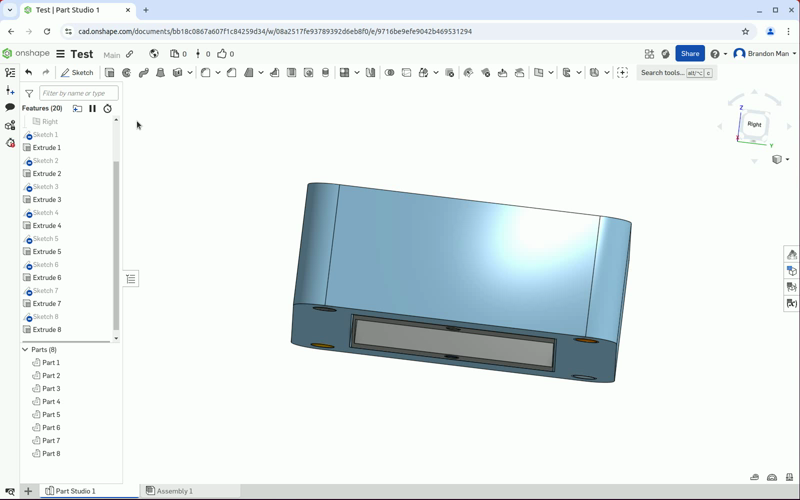
key(right, 3)
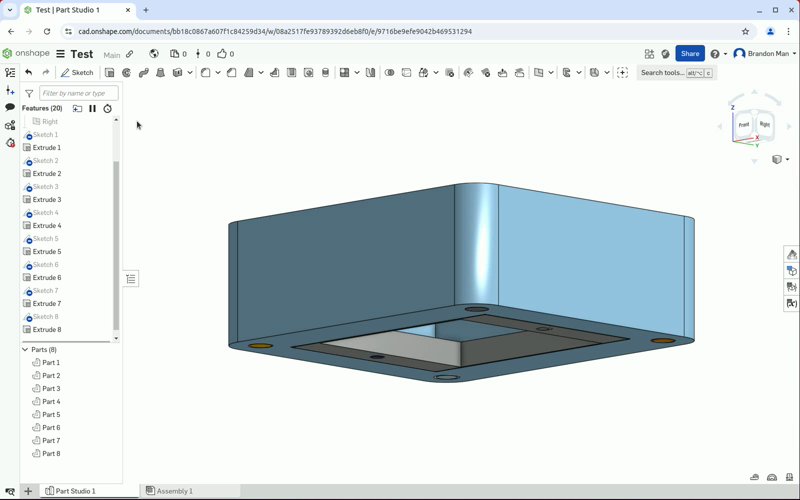
key(down, 3)
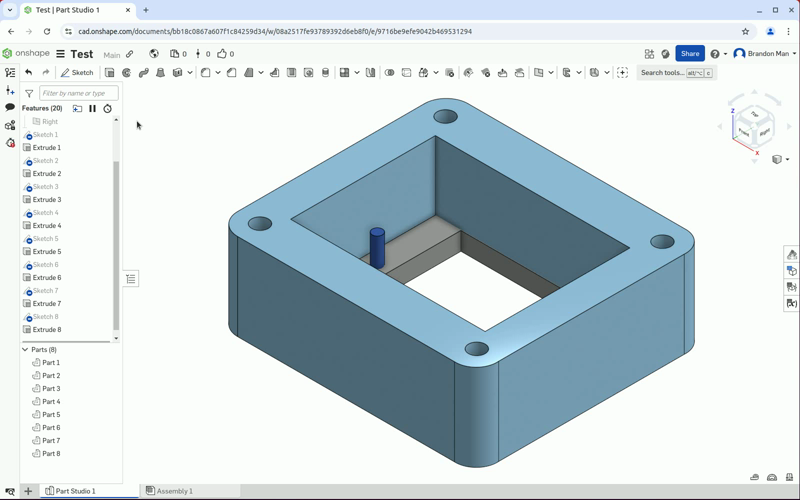
mouse_move(69, 137)
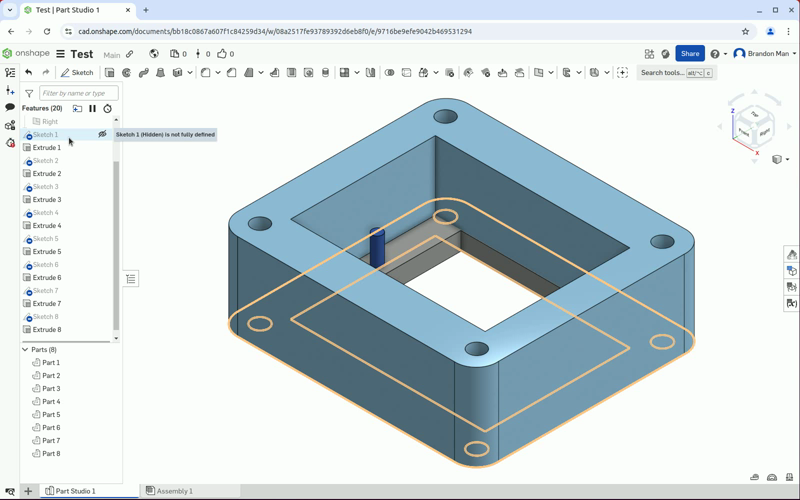
click(69, 137)